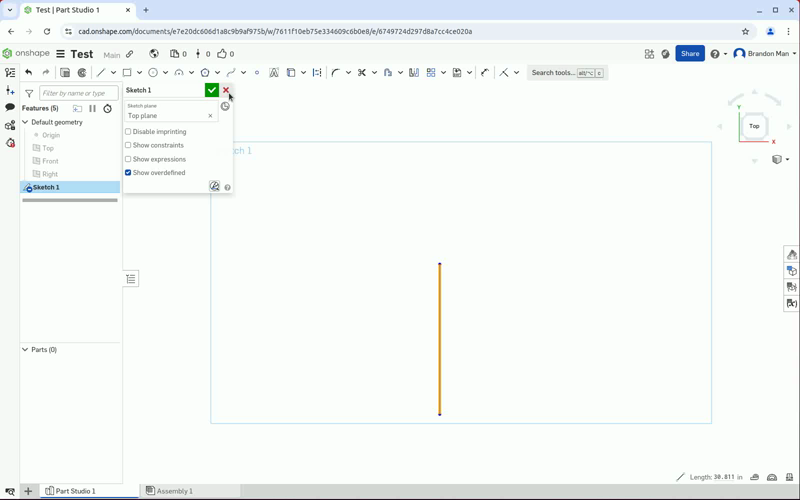
key(shift+h)
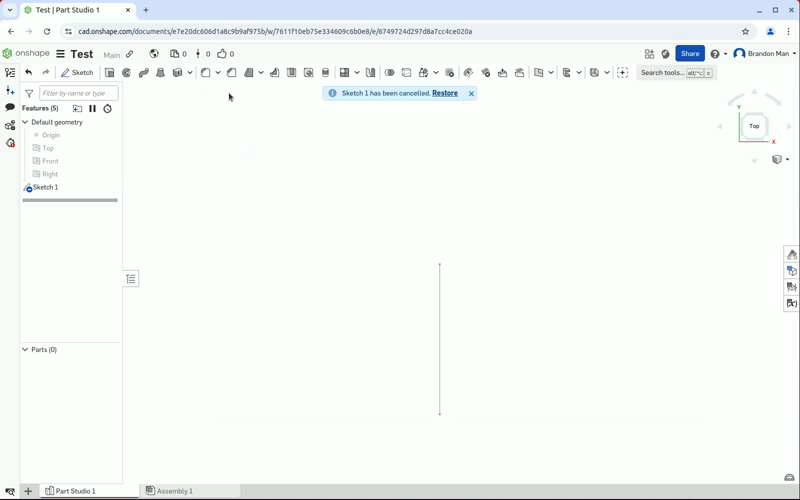
key(shift+s)
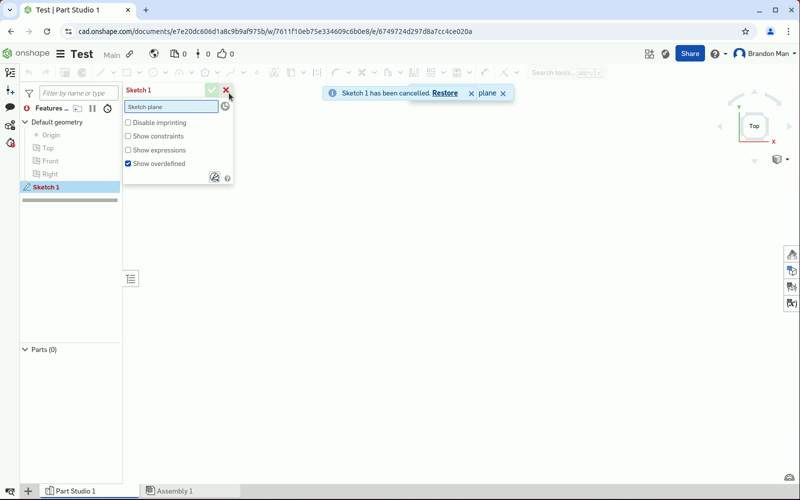
mouse_move(73, 150)
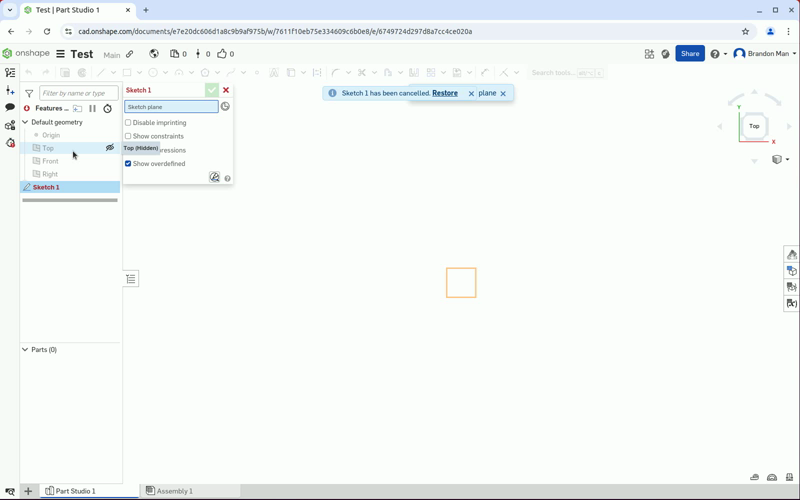
click(73, 150)
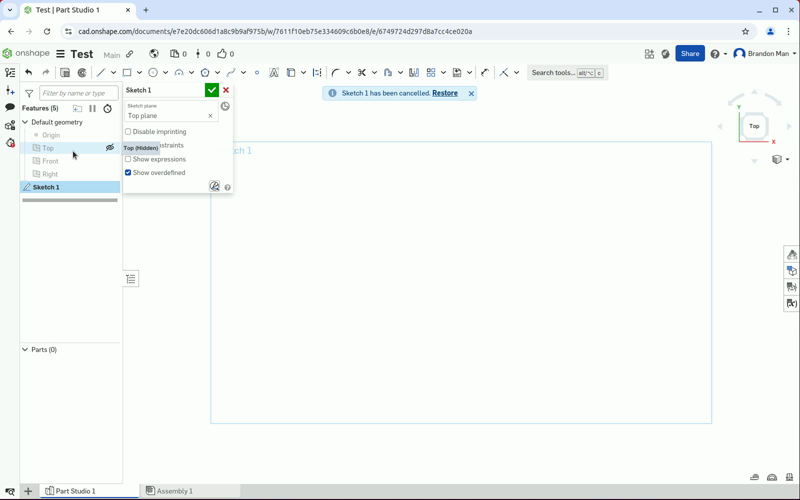
mouse_move(73, 352)
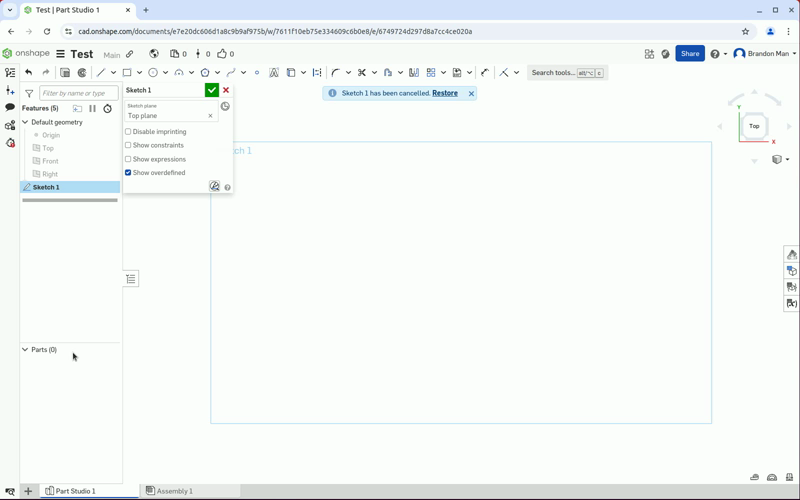
key(y)
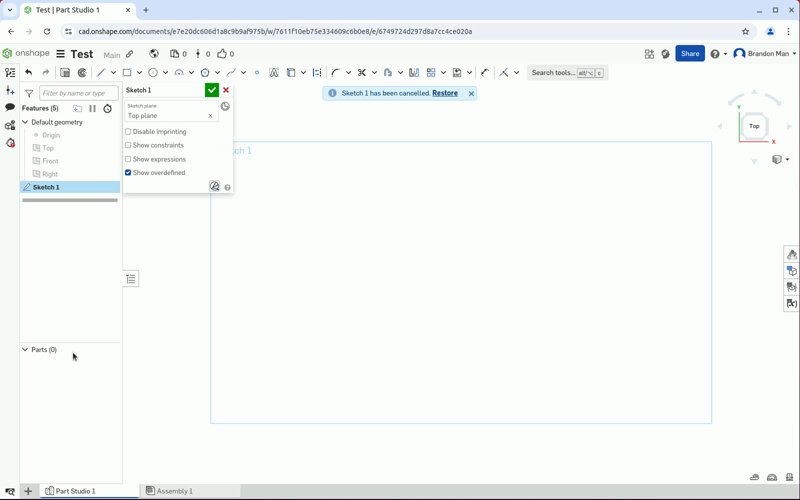
key(l)
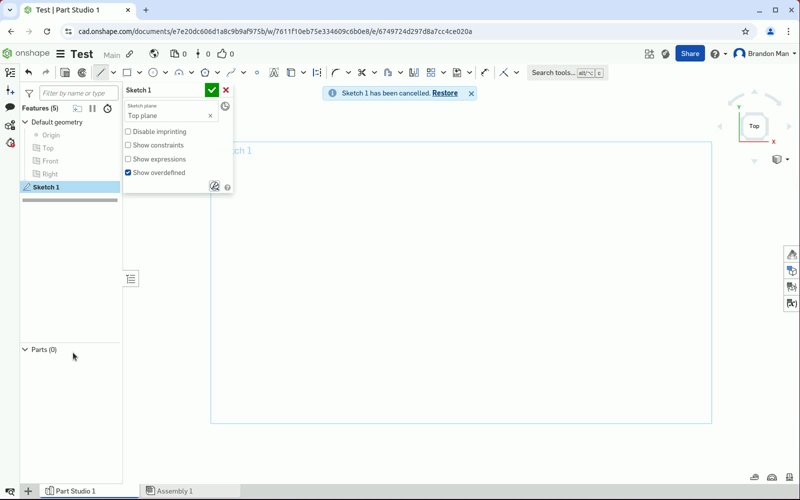
key_down(shift)
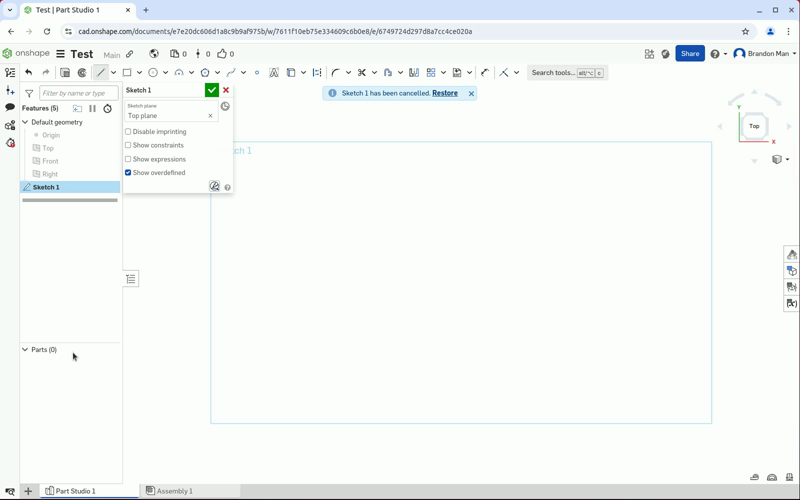
mouse_move(393, 282)
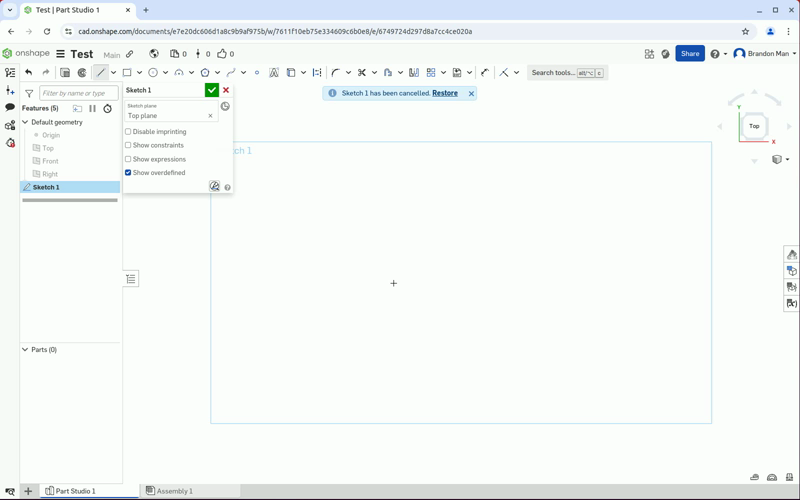
click(393, 282)
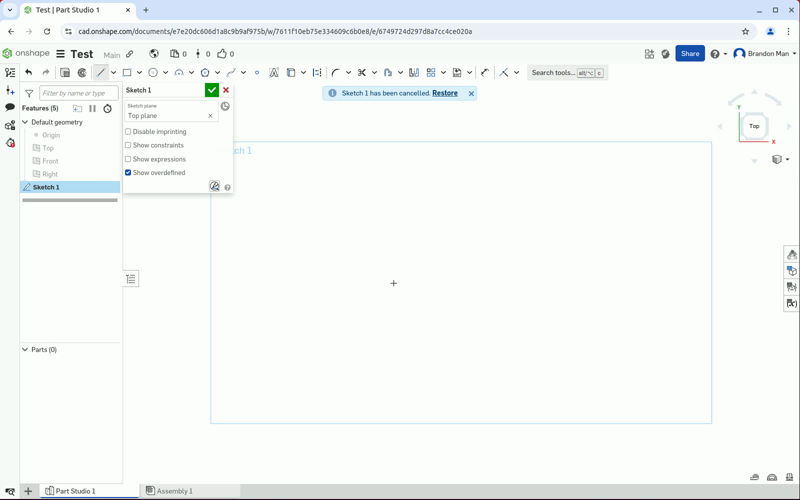
key_up(shift)
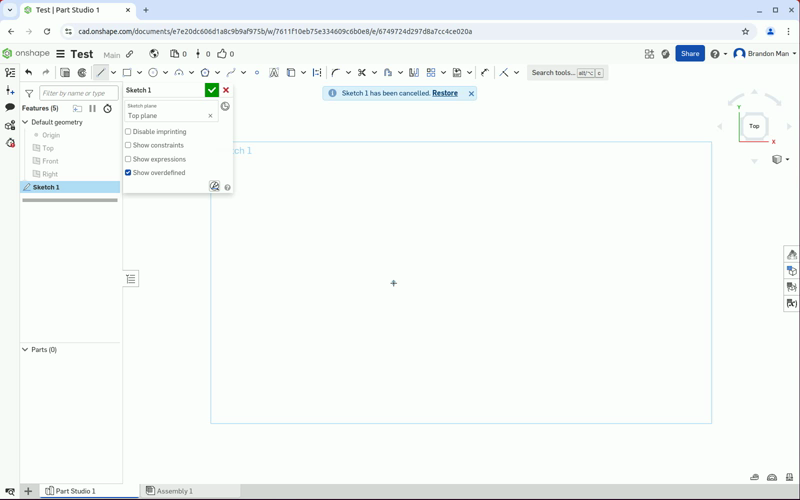
key_down(shift)
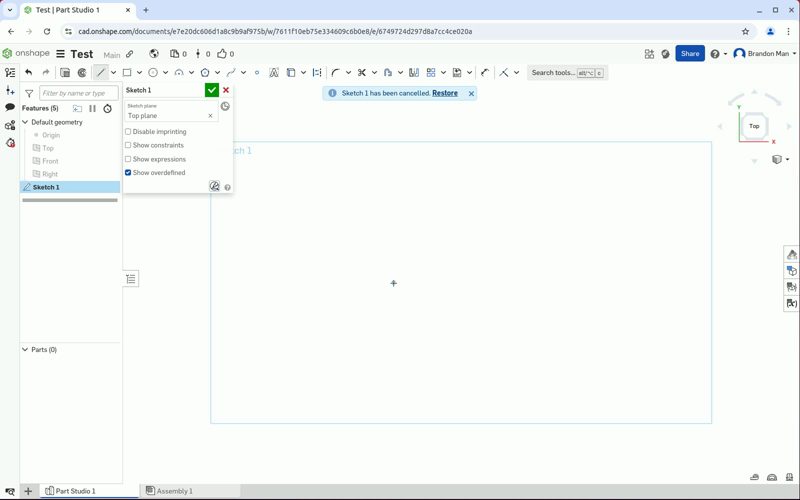
mouse_move(461, 282)
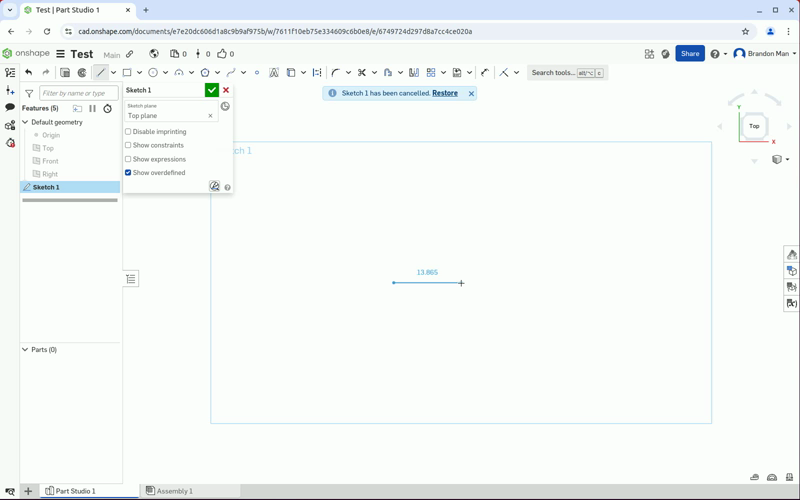
click(461, 282)
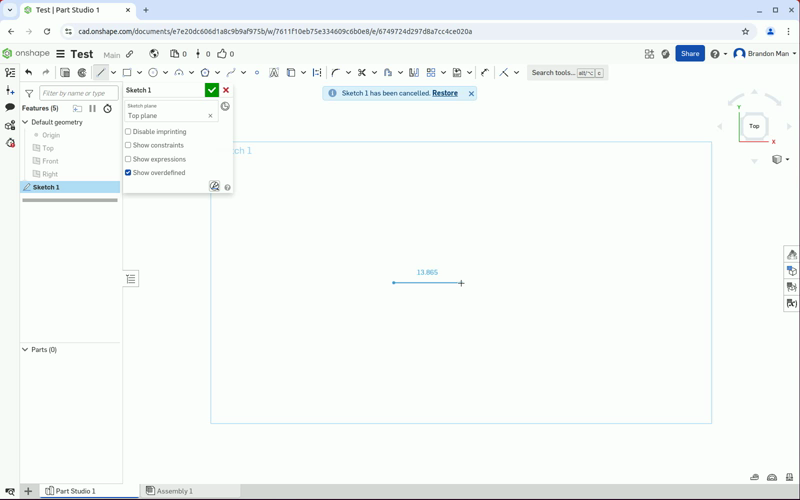
key_up(shift)
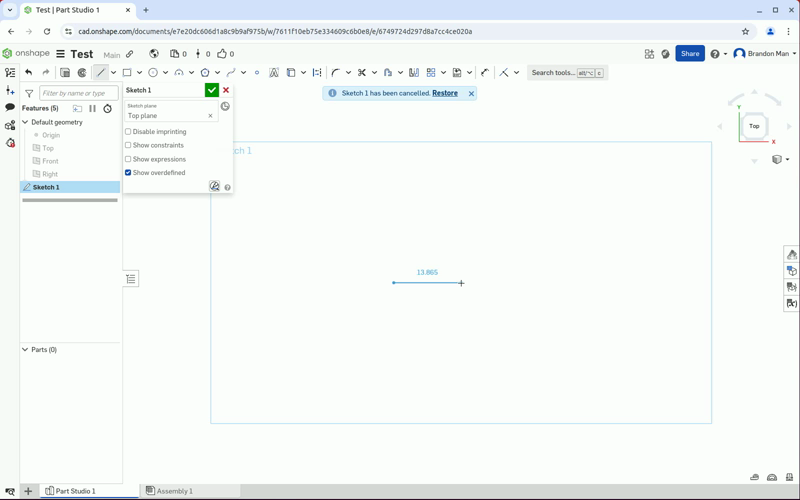
key(esc)
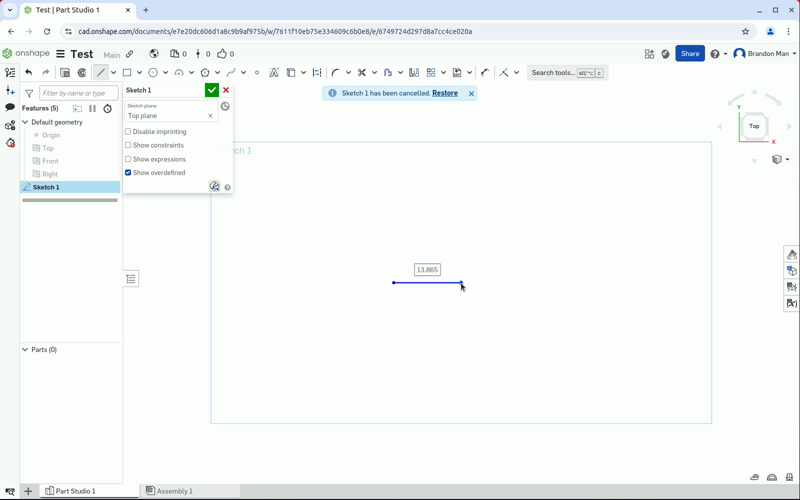
key(a)
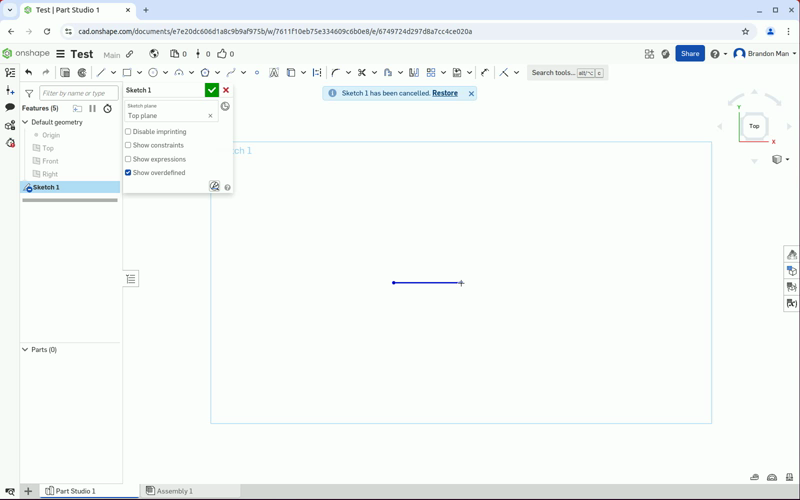
mouse_move(461, 282)
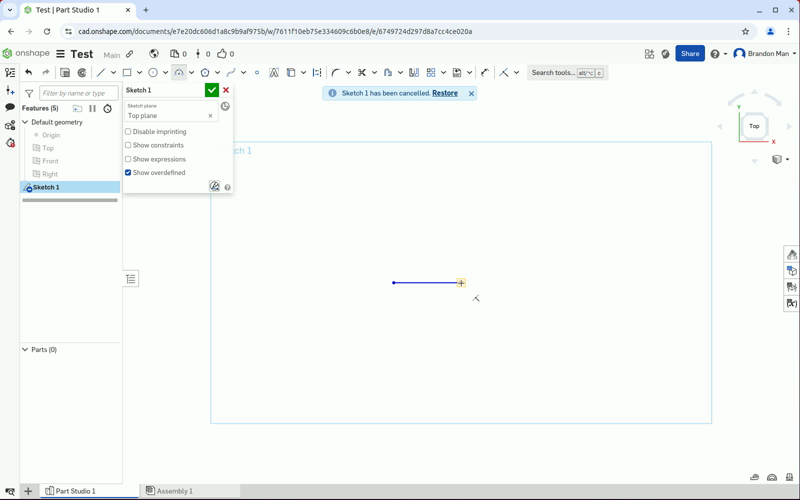
click(461, 282)
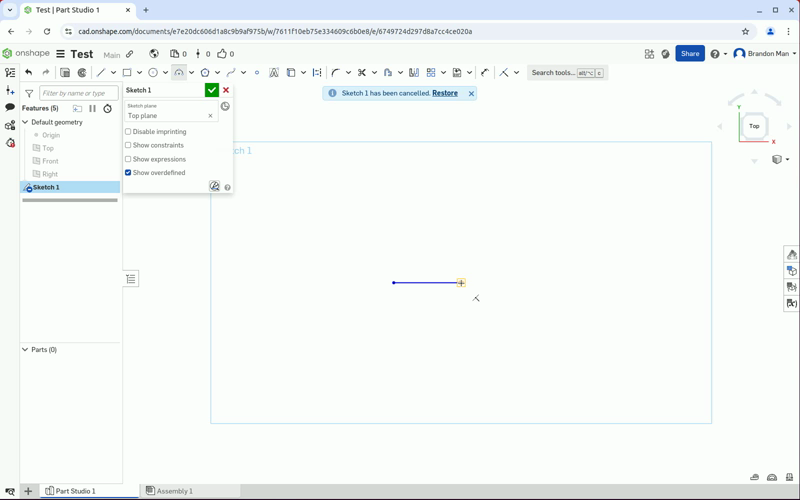
key_down(shift)
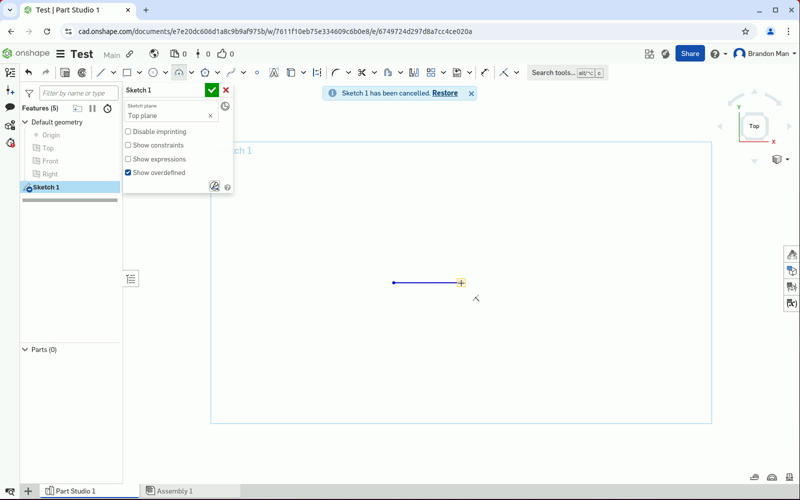
mouse_move(461, 259)
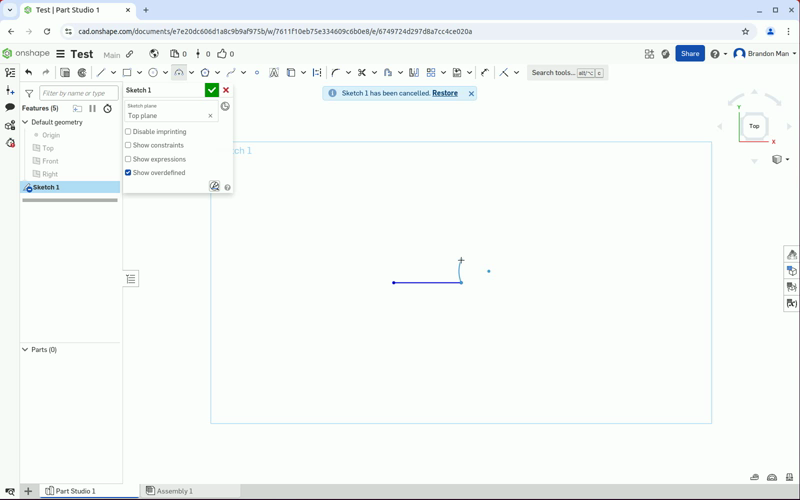
click(461, 259)
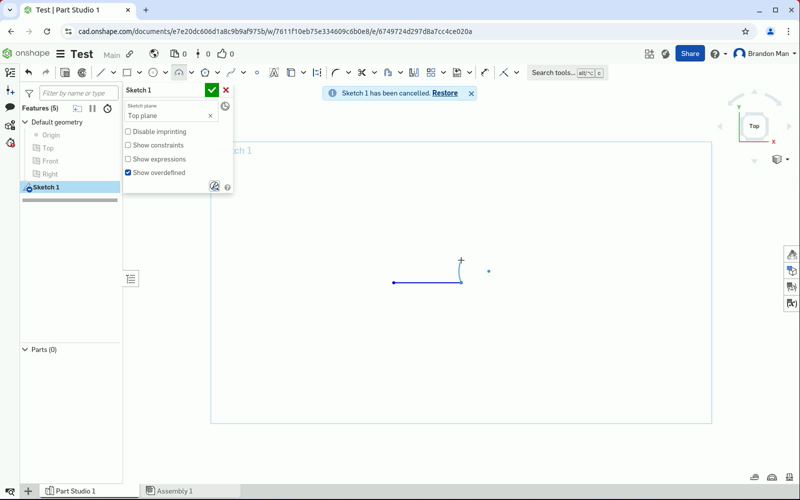
mouse_move(449, 271)
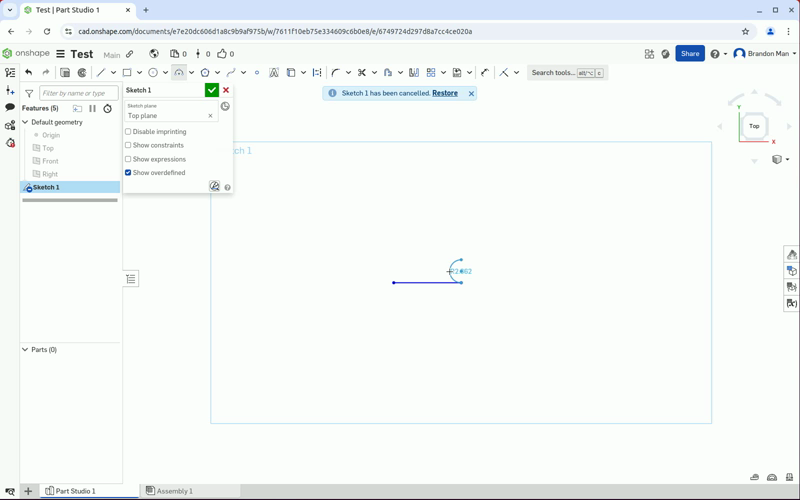
click(449, 271)
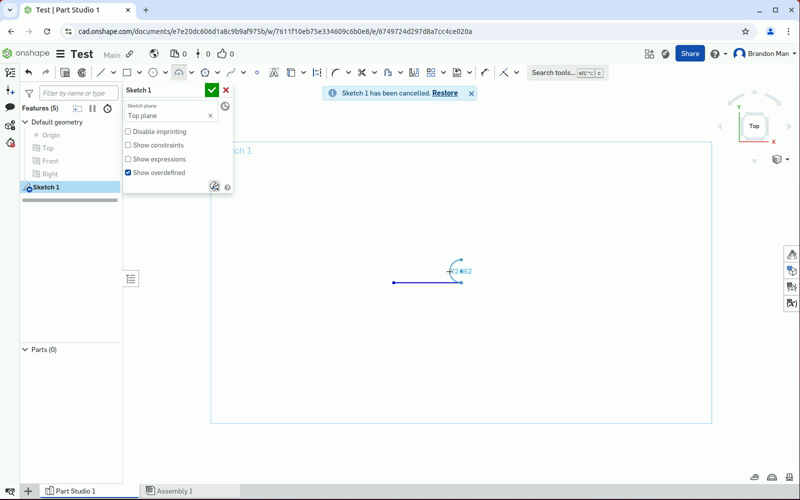
key_up(shift)
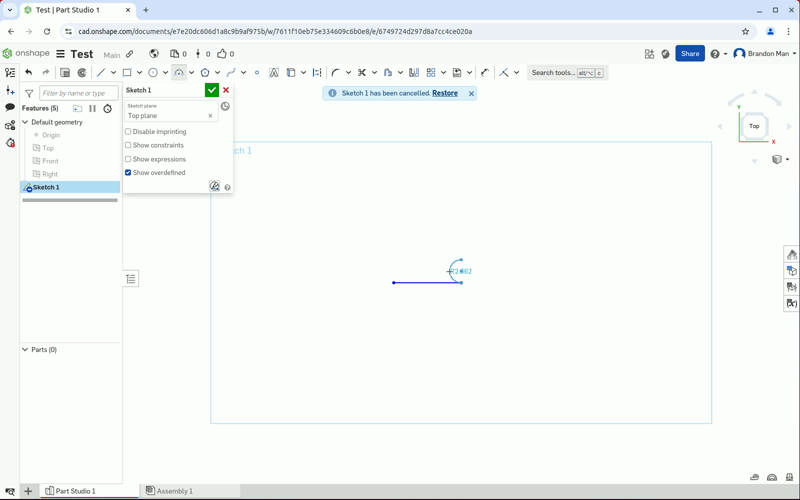
key(esc)
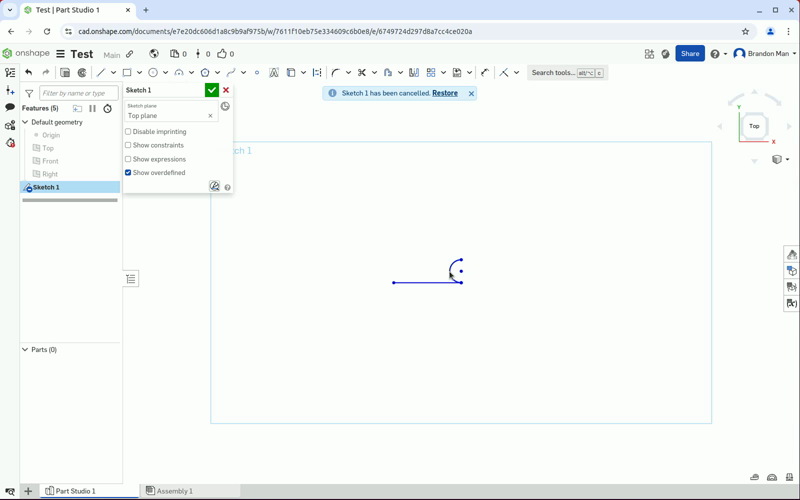
key(l)
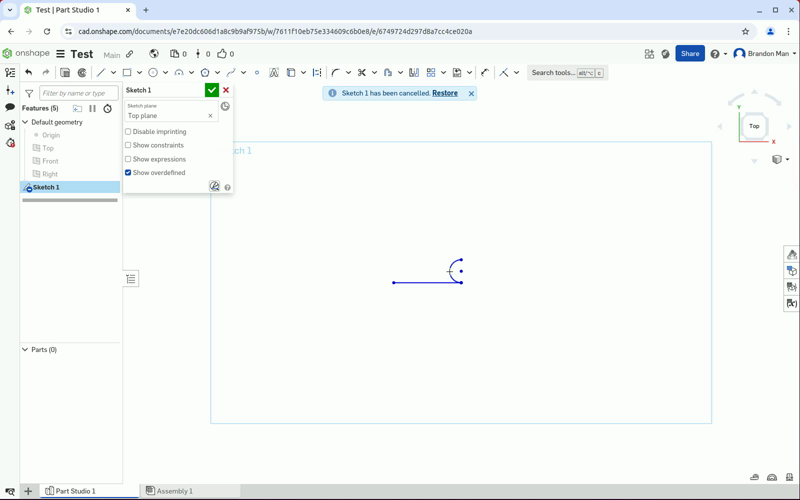
mouse_move(461, 259)
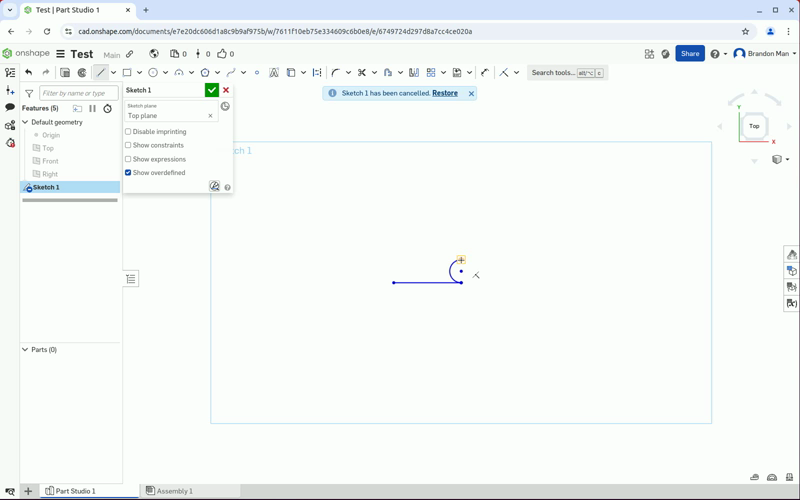
click(461, 259)
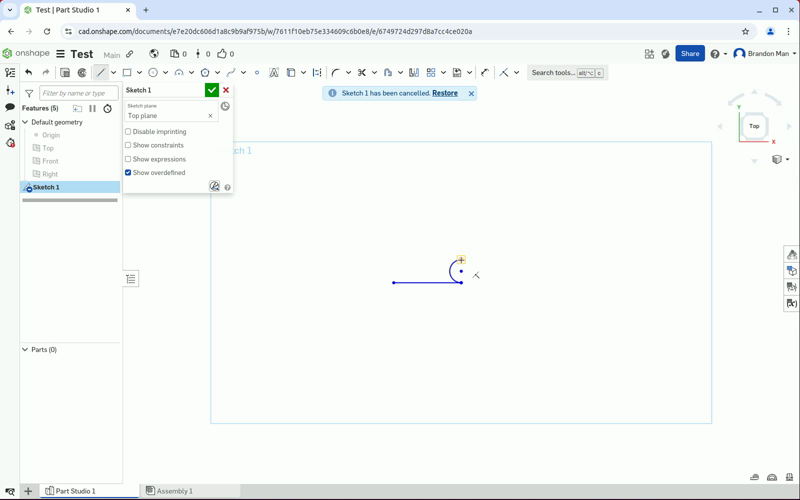
key_down(shift)
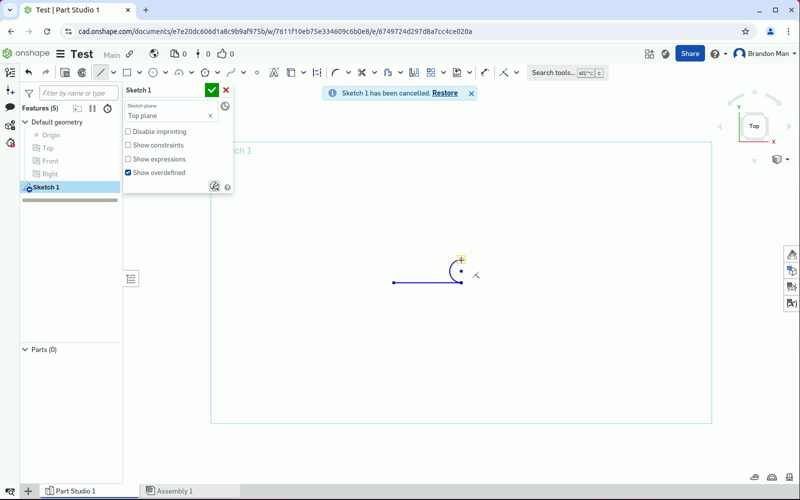
mouse_move(393, 259)
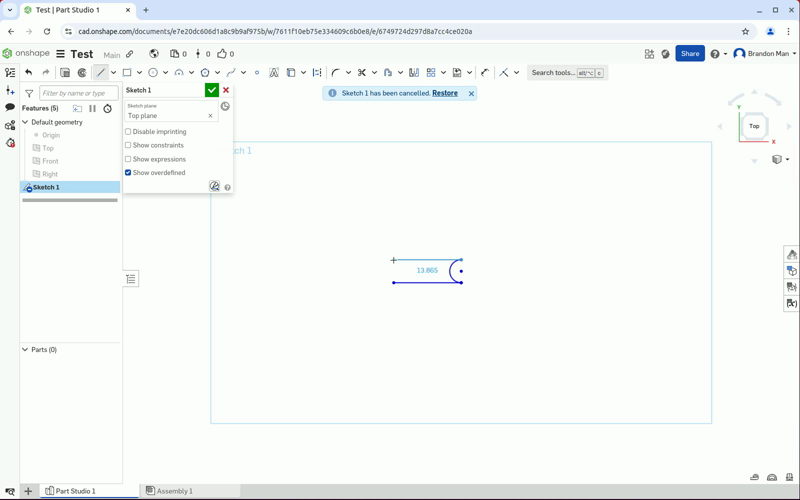
click(393, 259)
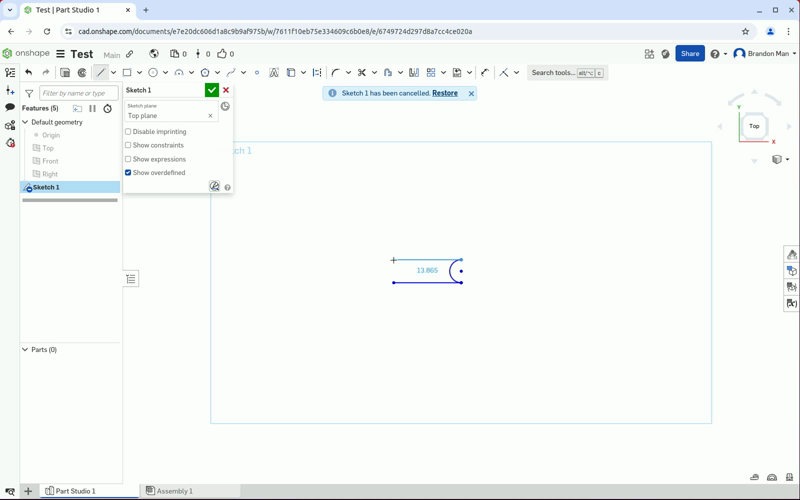
key_up(shift)
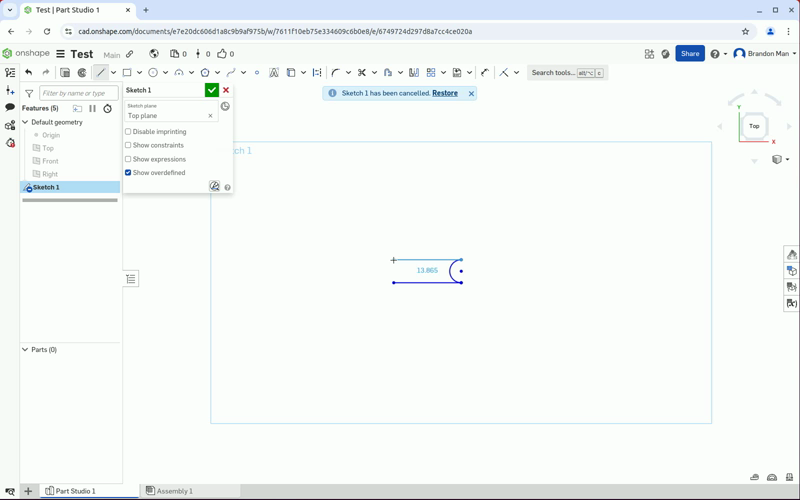
key(esc)
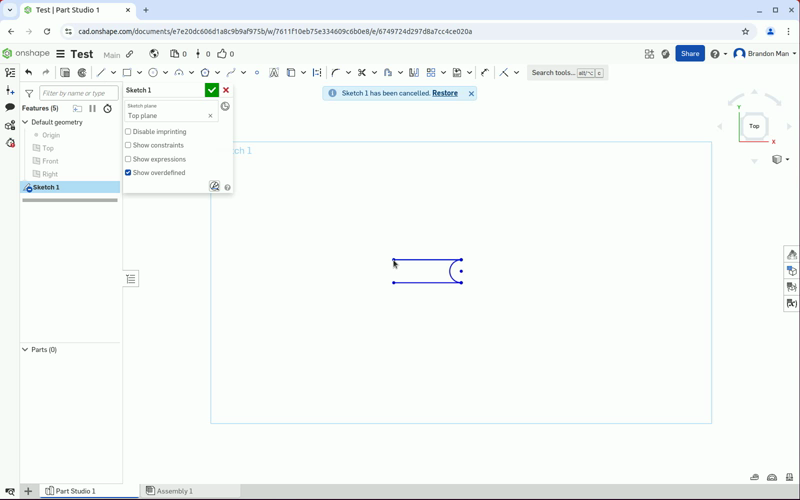
key(a)
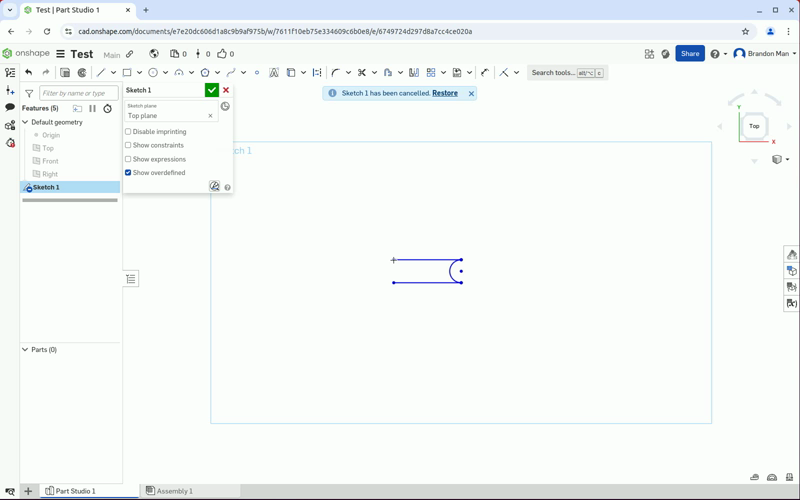
mouse_move(393, 259)
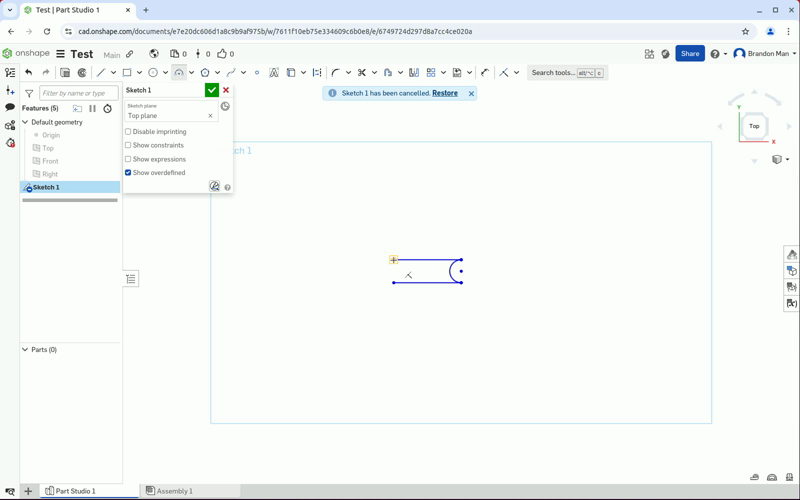
click(393, 259)
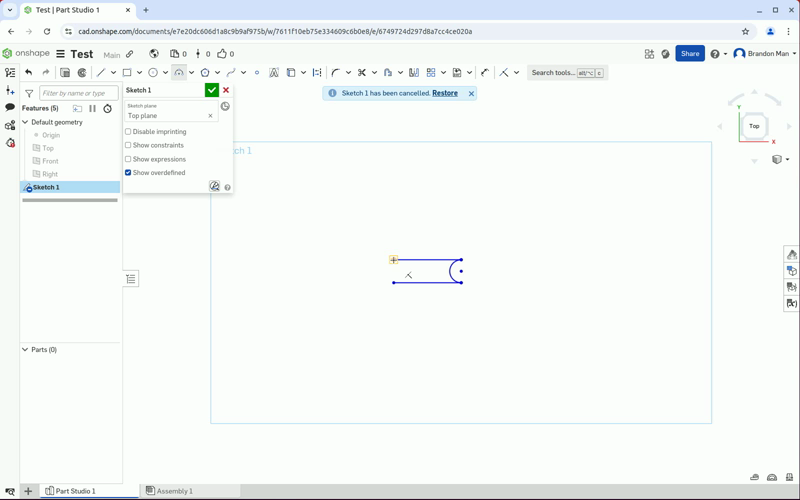
mouse_move(393, 282)
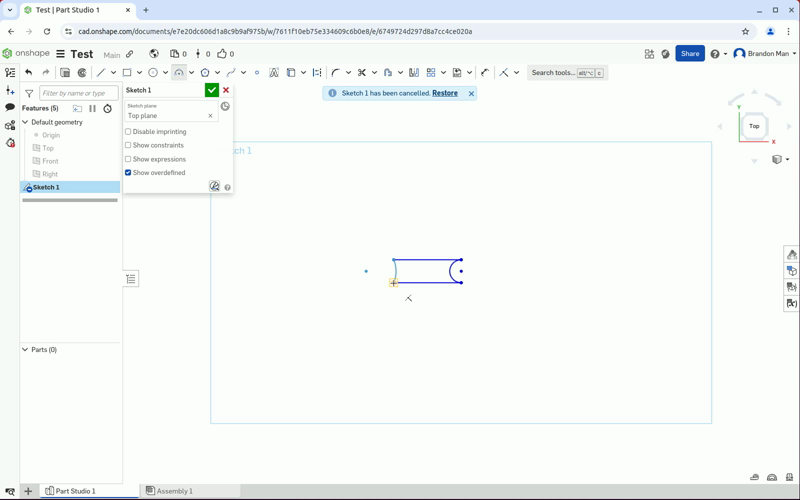
click(393, 282)
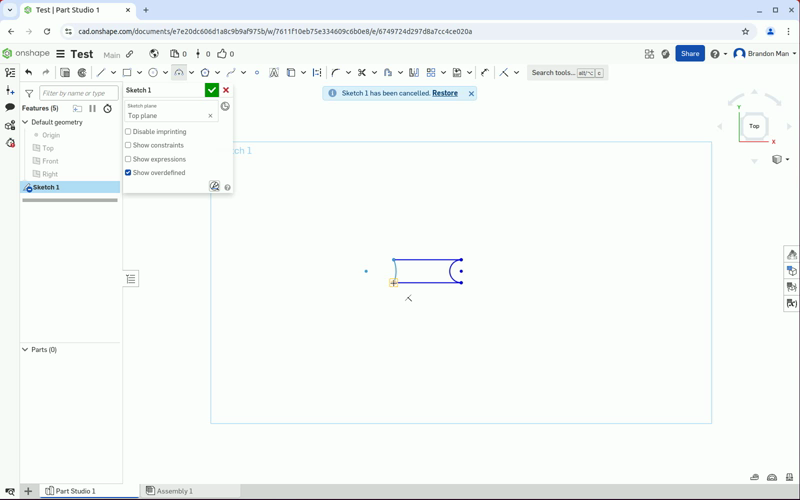
key_down(shift)
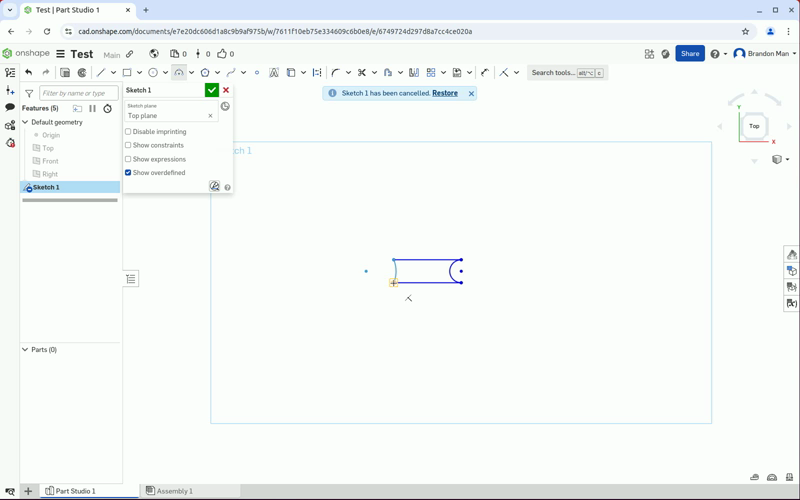
mouse_move(405, 271)
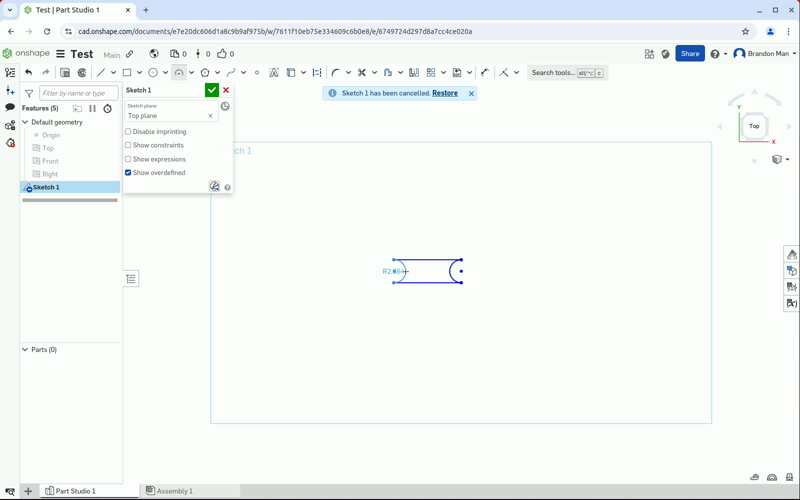
click(405, 271)
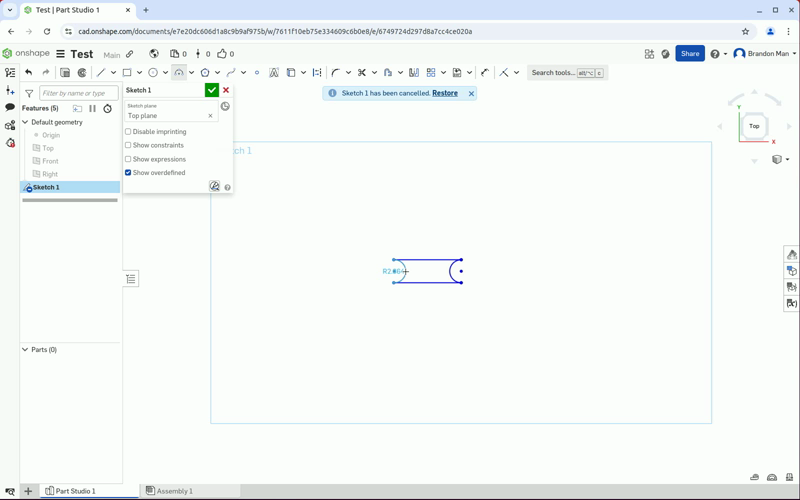
key_up(shift)
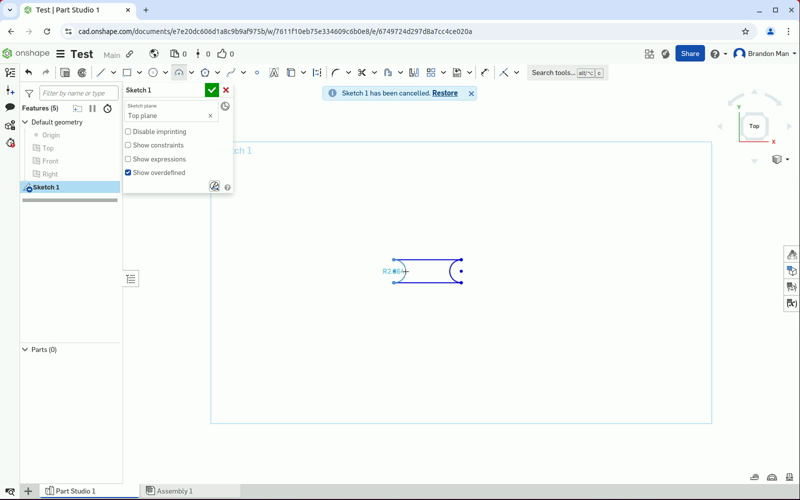
key(esc)
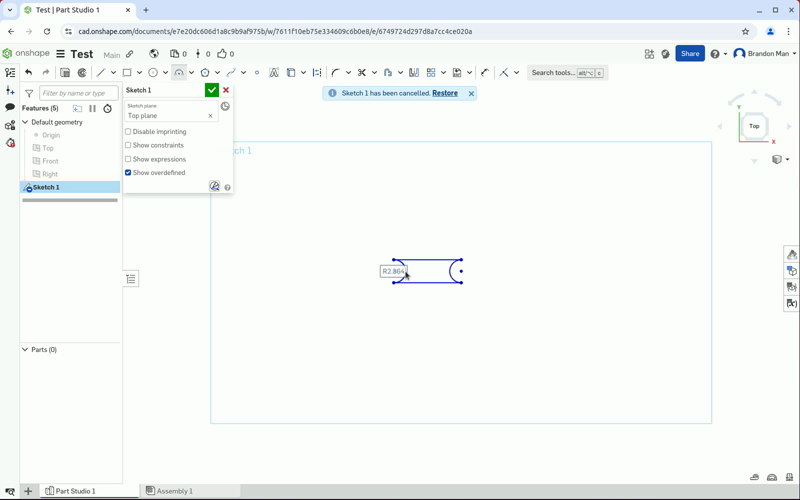
mouse_move(407, 269)
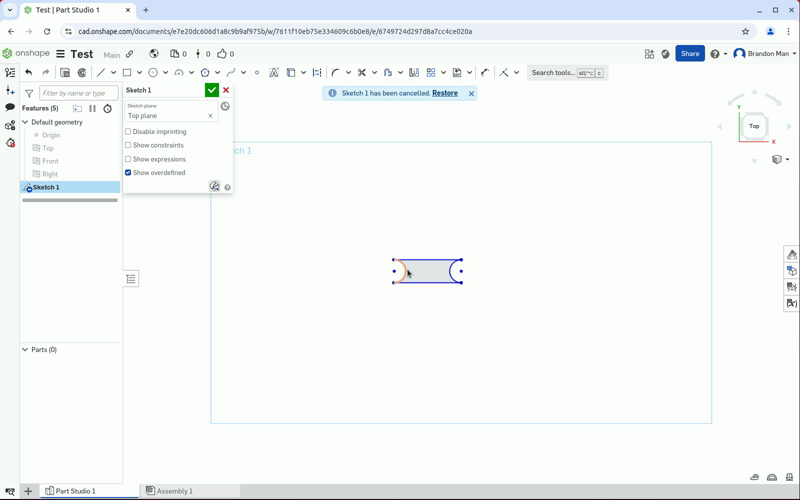
scroll(6)
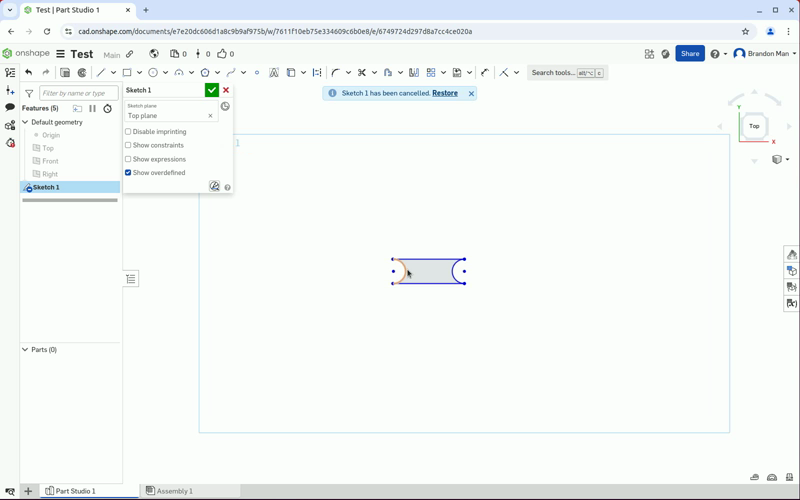
scroll(6)
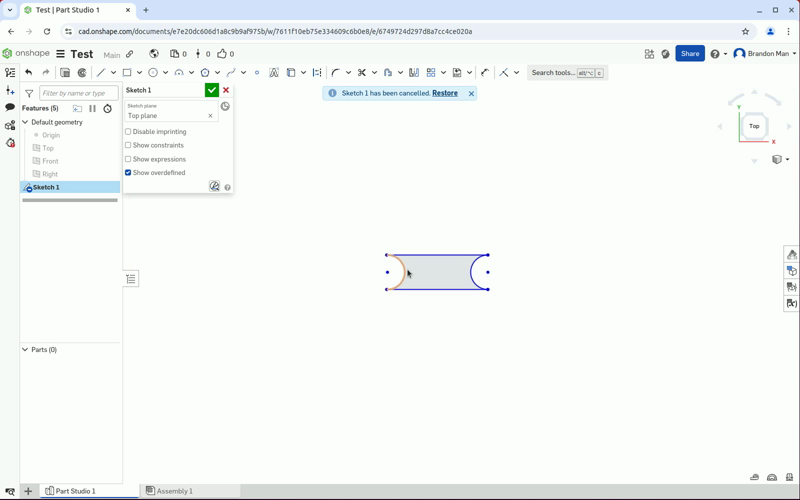
scroll(6)
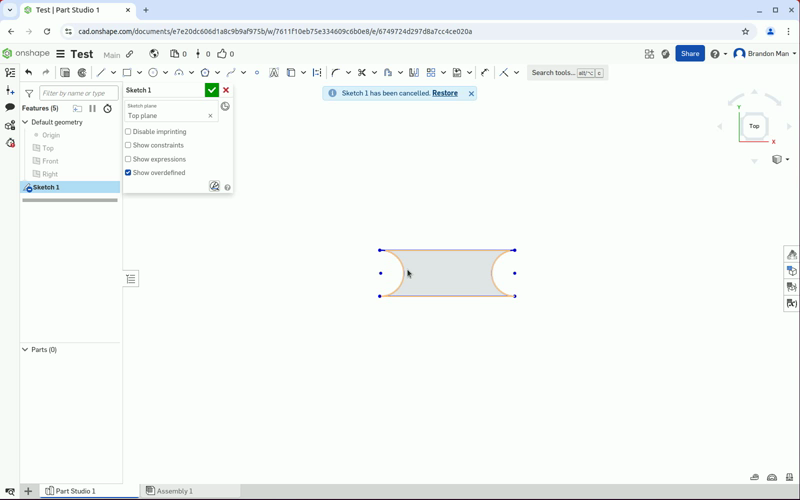
scroll(6)
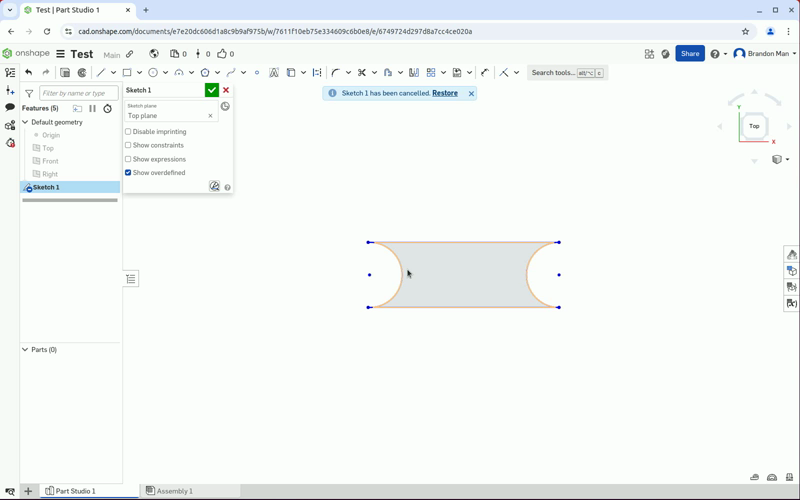
scroll(6)
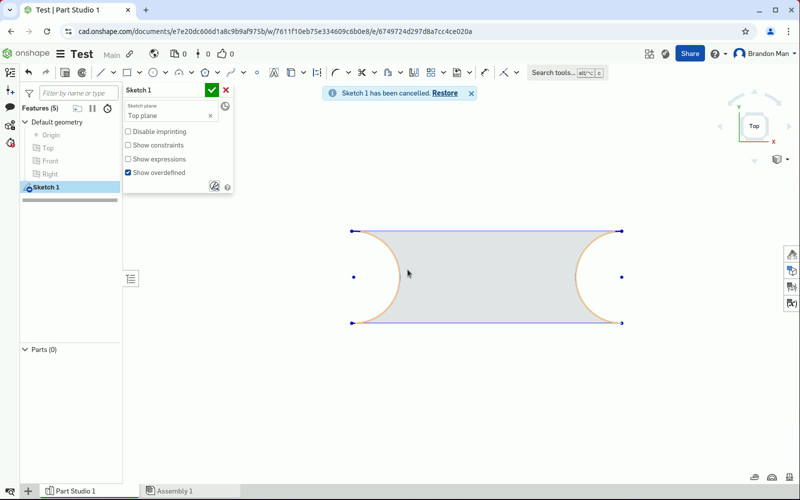
scroll(6)
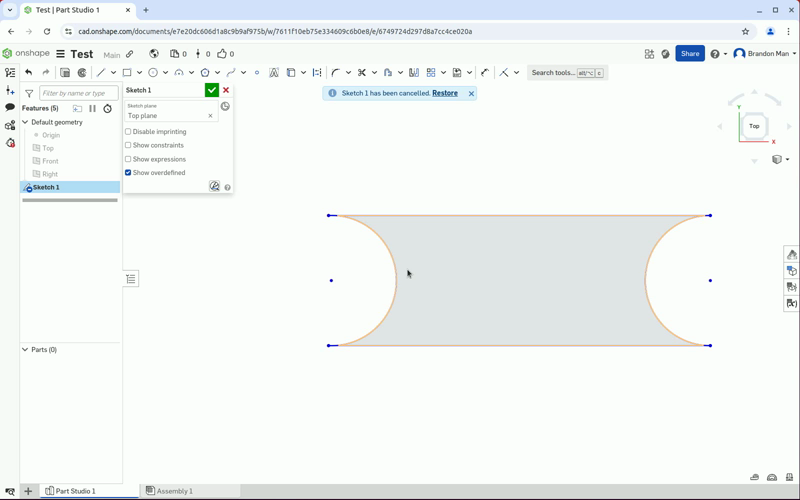
scroll(6)
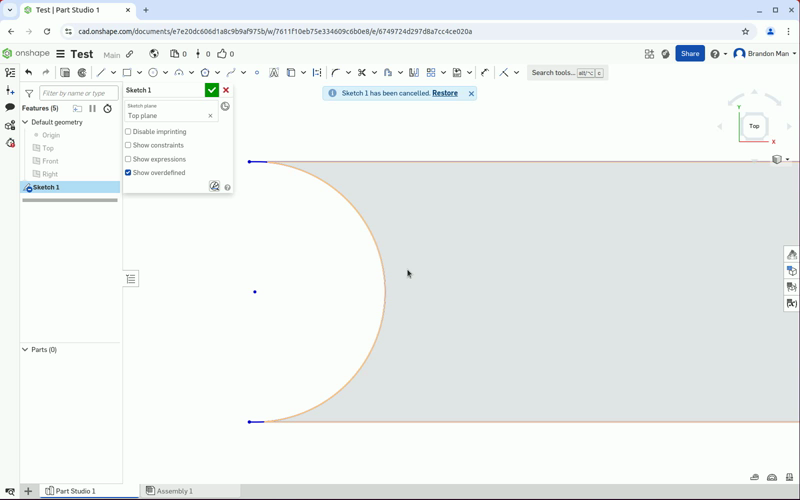
click(407, 269)
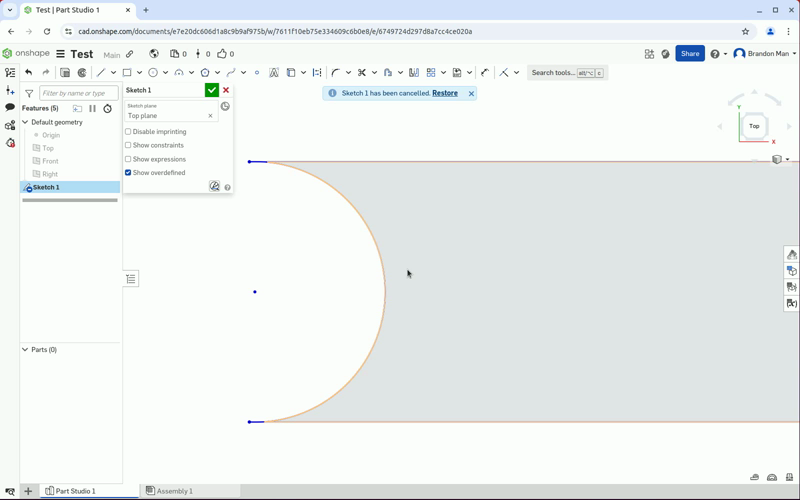
scroll(-6)
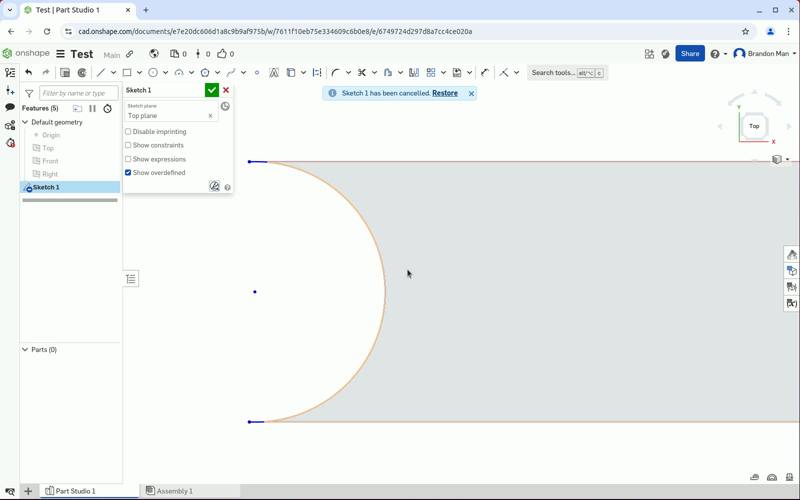
scroll(-6)
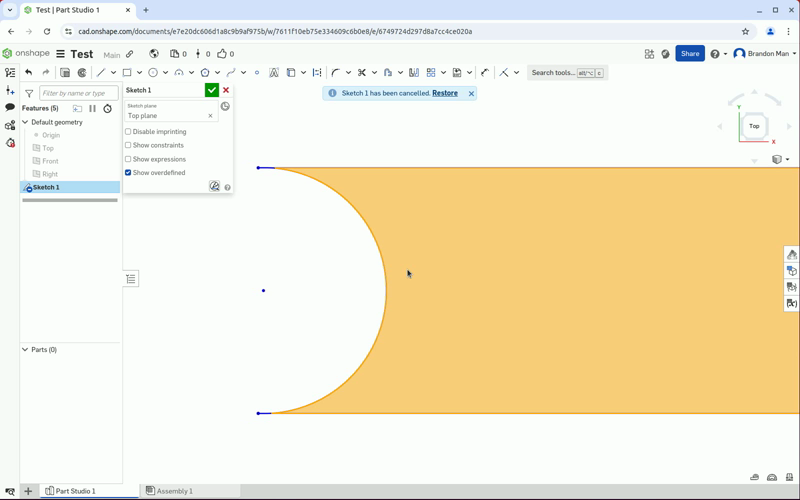
scroll(-6)
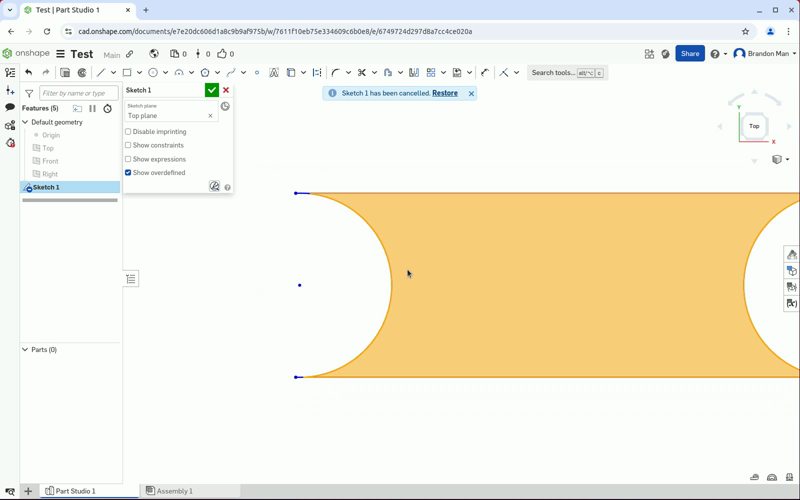
scroll(-6)
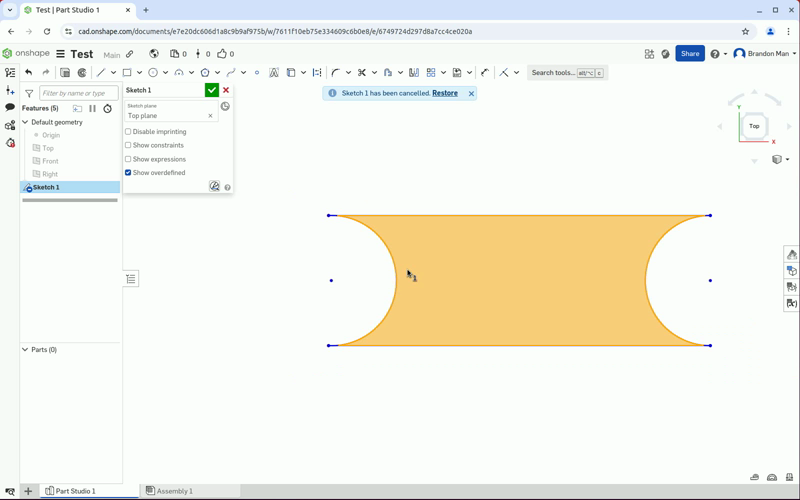
scroll(-6)
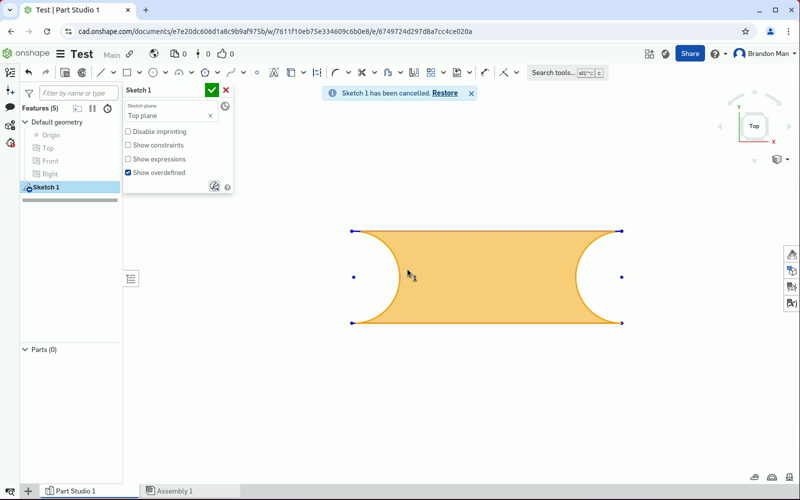
scroll(-6)
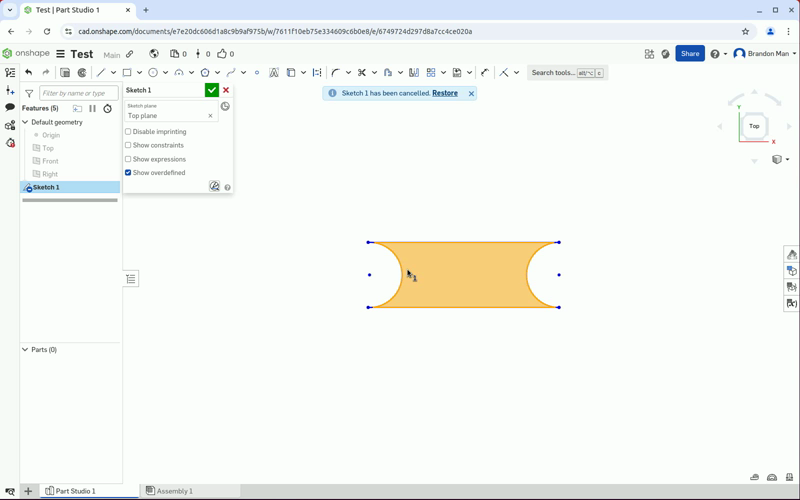
scroll(-6)
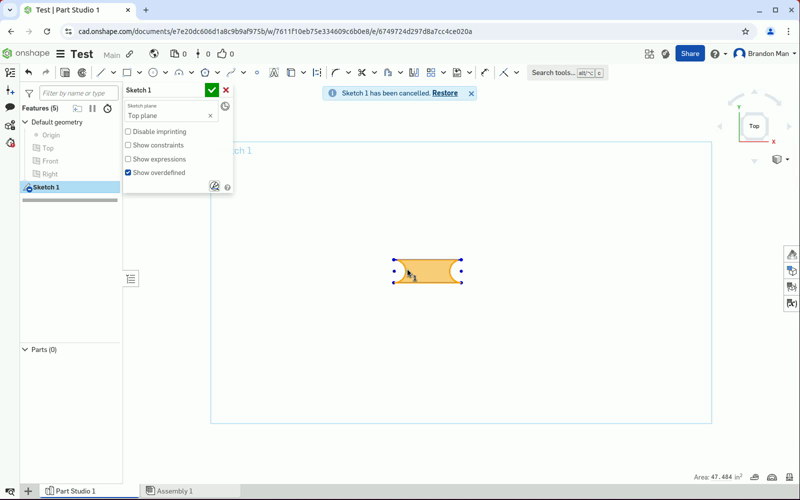
mouse_move(73, 352)
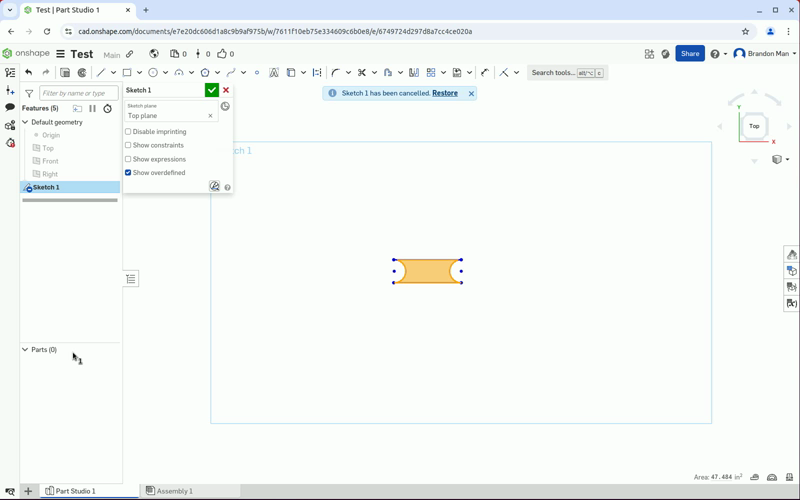
key(shift+y)
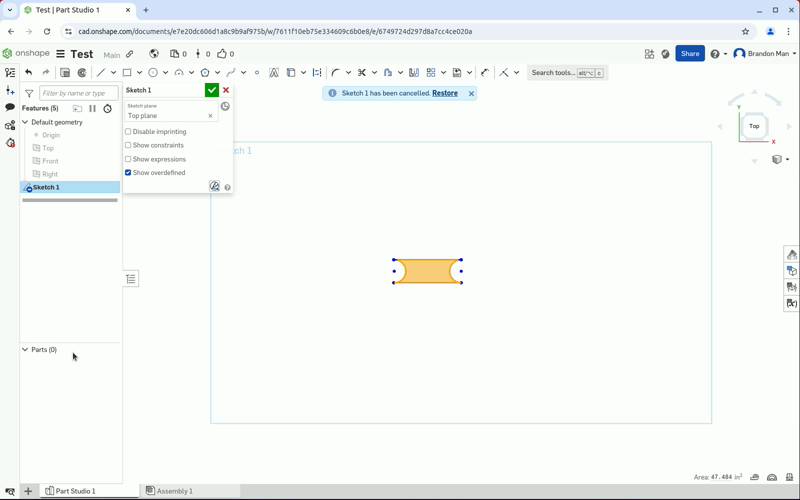
key(shift+e)
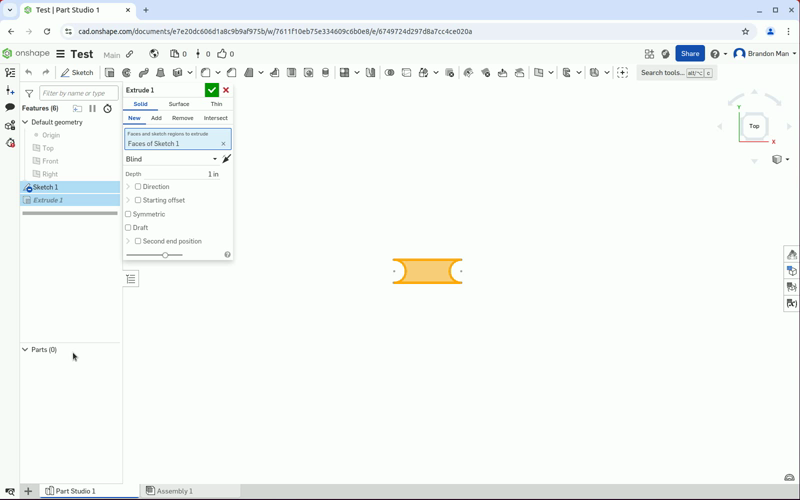
mouse_move(143, 106)
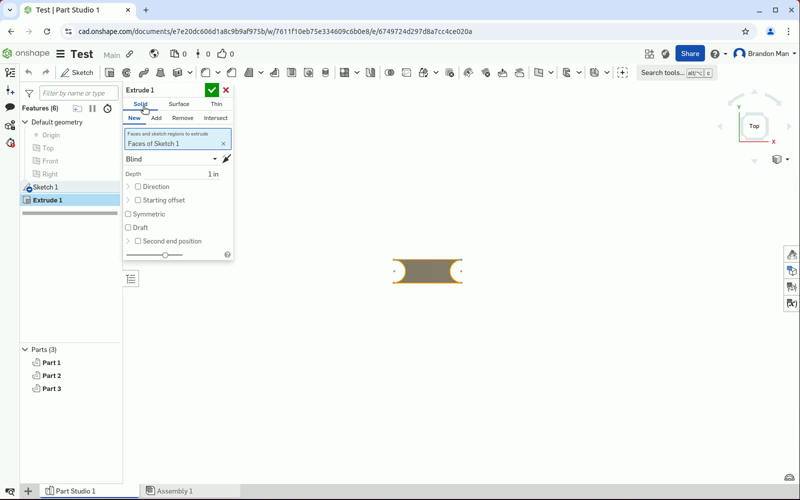
click(143, 106)
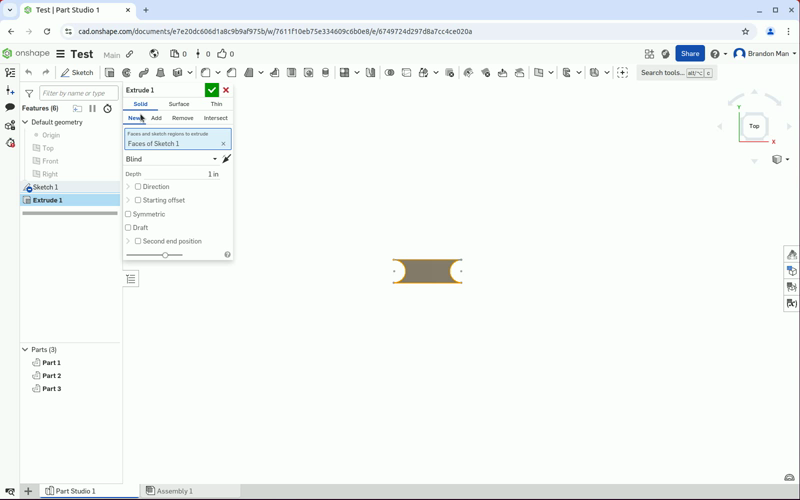
mouse_move(137, 120)
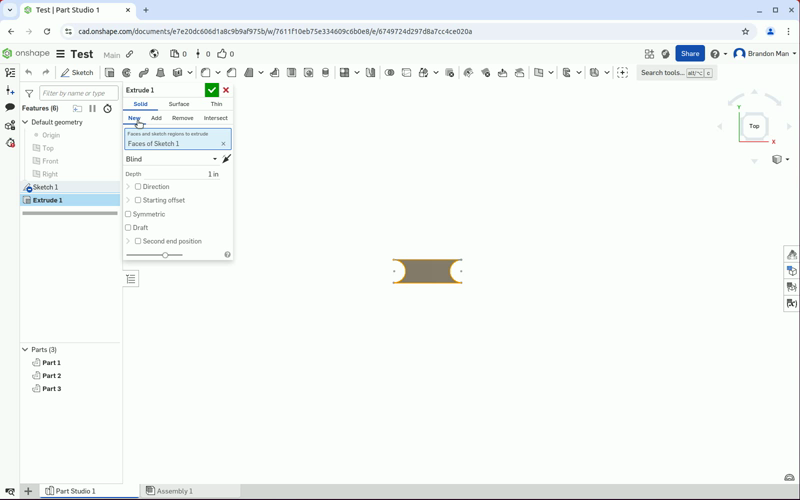
click(137, 120)
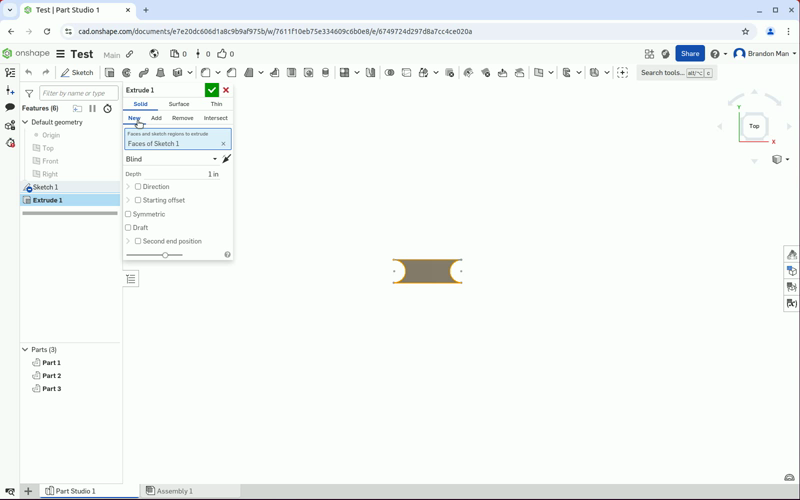
key(tab, 4)
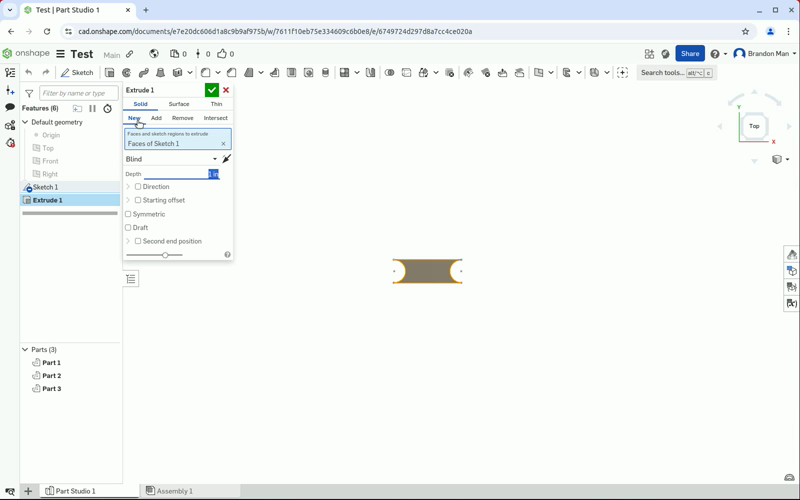
text(3.611)
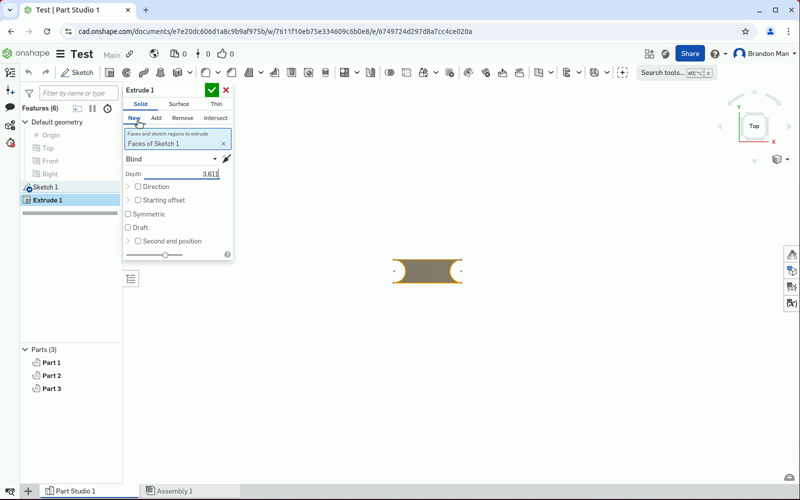
key(enter)
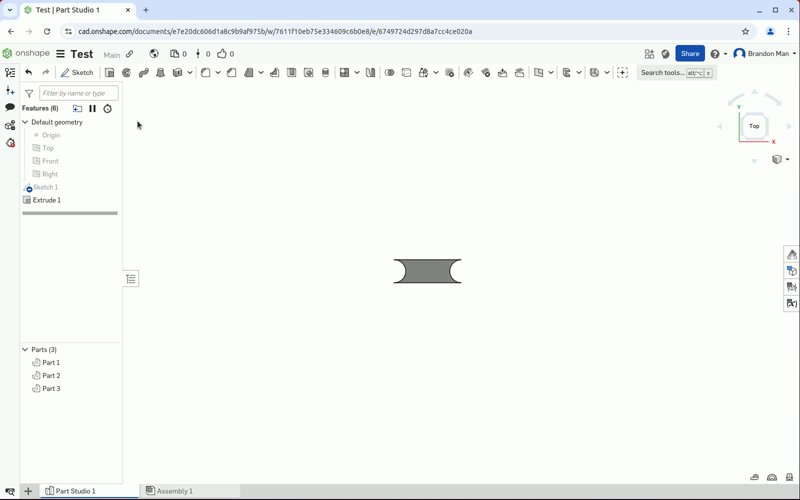
key(shift+h)
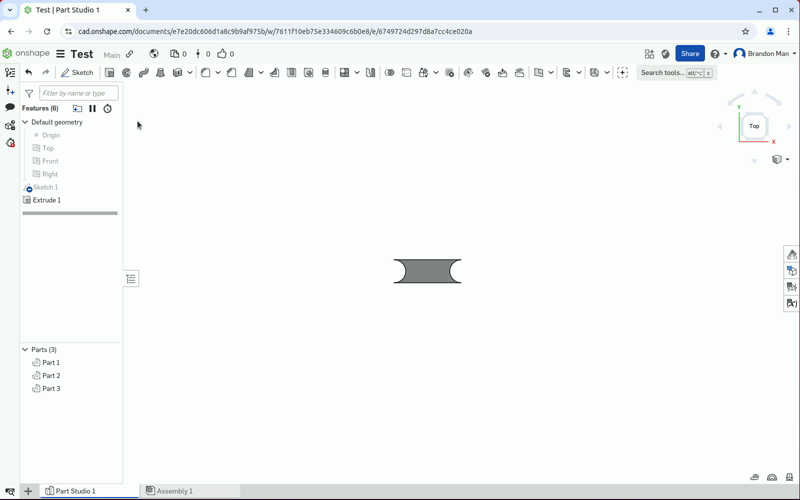
key(shift+h)
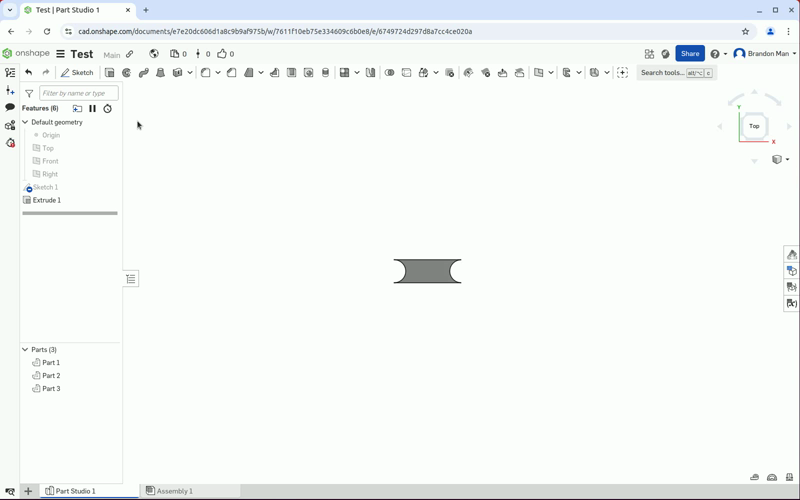
mouse_move(73, 189)
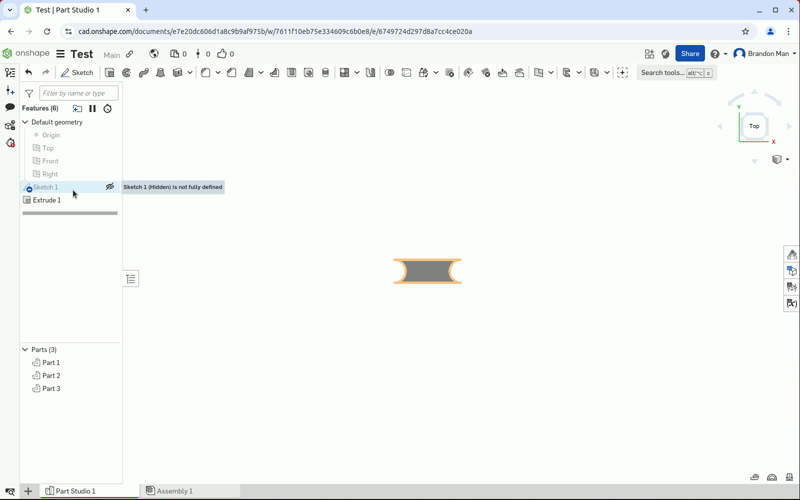
click(73, 189)
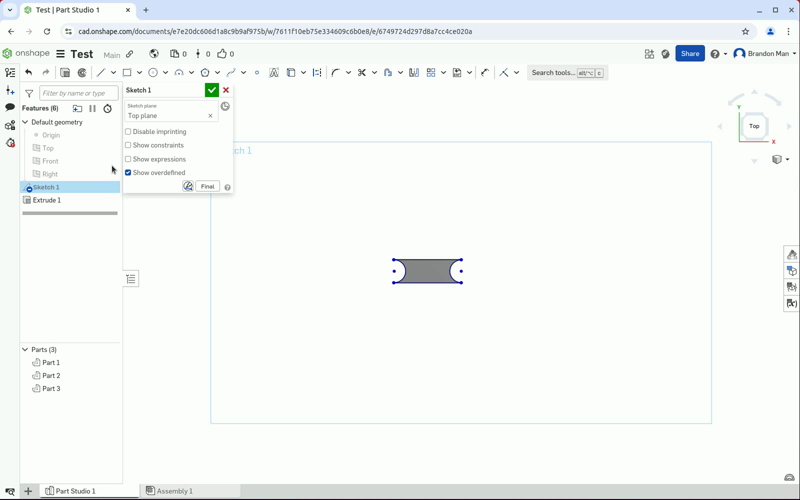
mouse_move(229, 92)
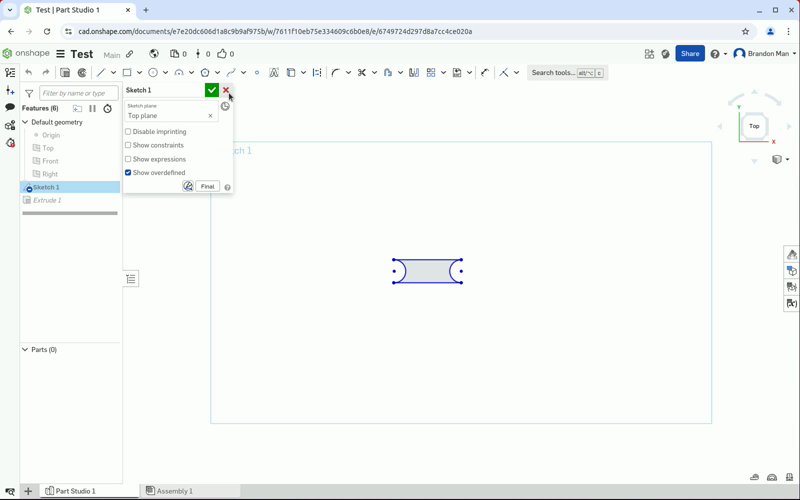
click(229, 92)
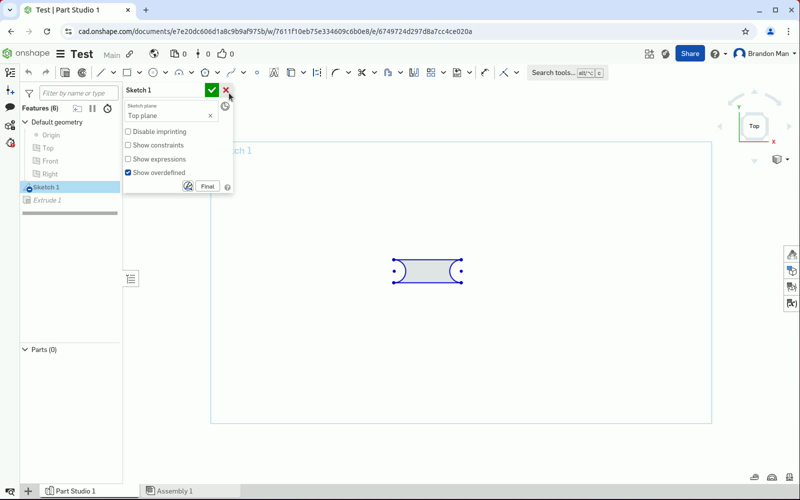
key(shift+s)
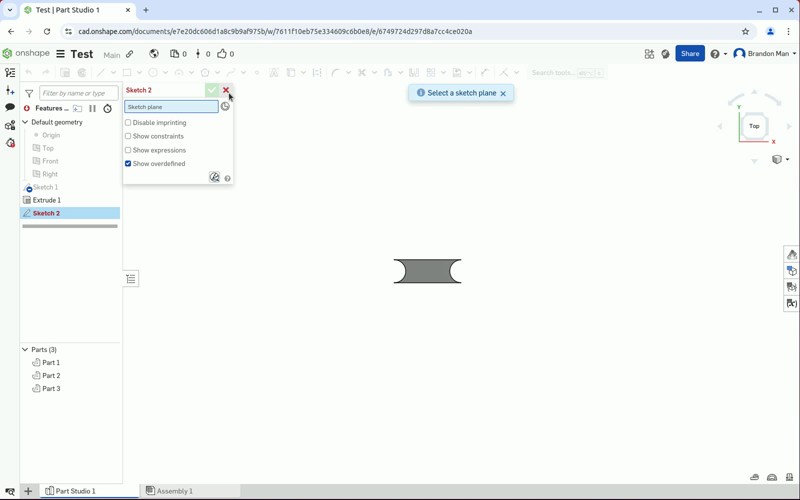
mouse_move(73, 150)
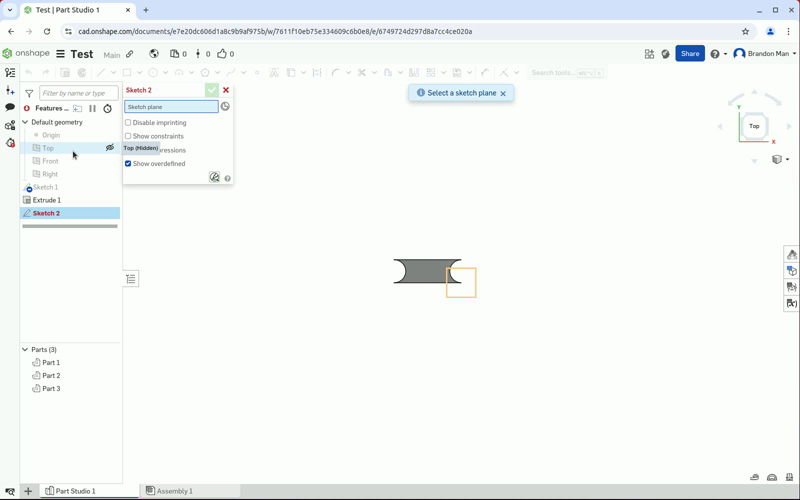
click(73, 150)
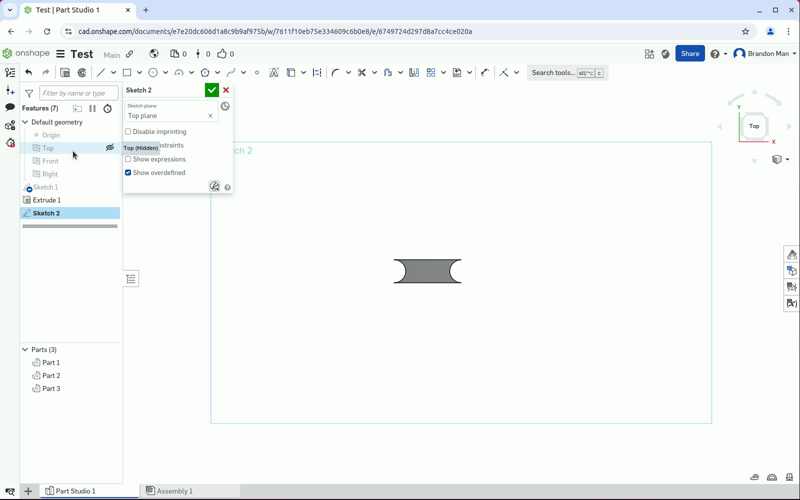
mouse_move(73, 352)
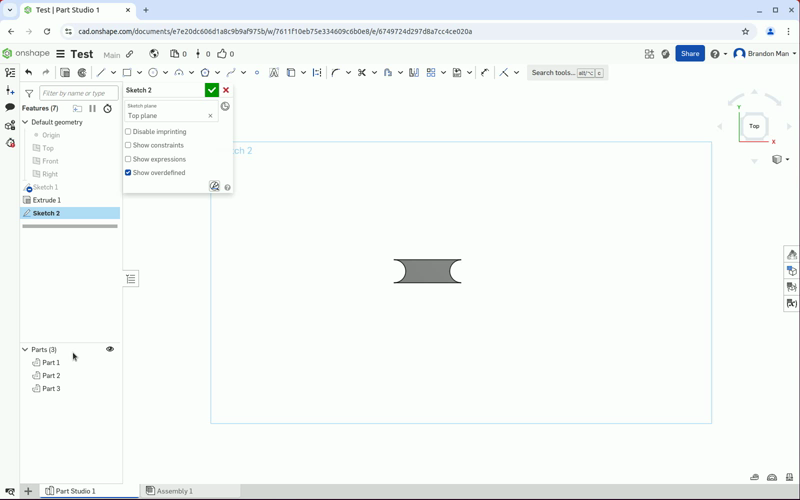
key(y)
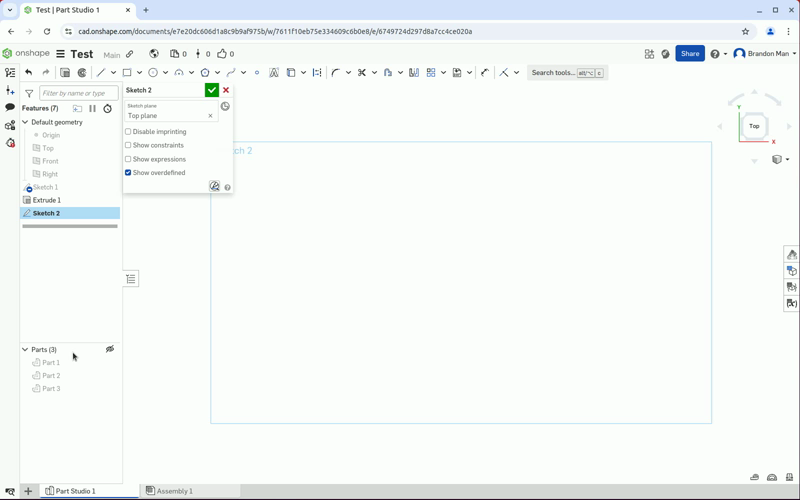
key(a)
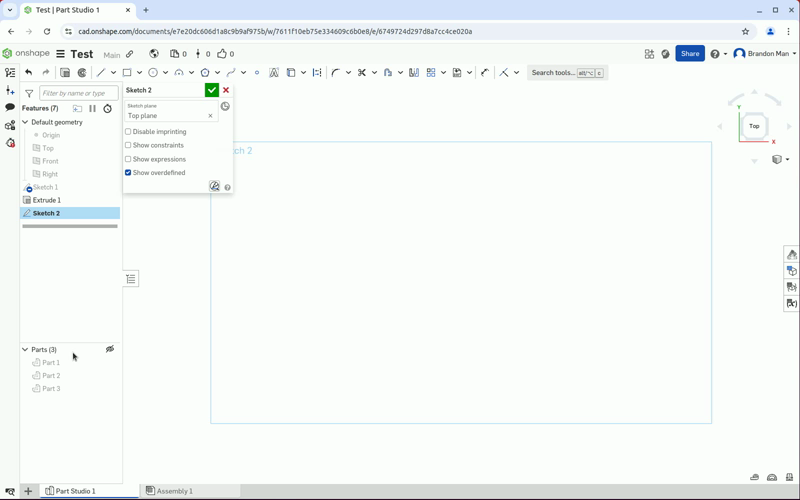
key_down(shift)
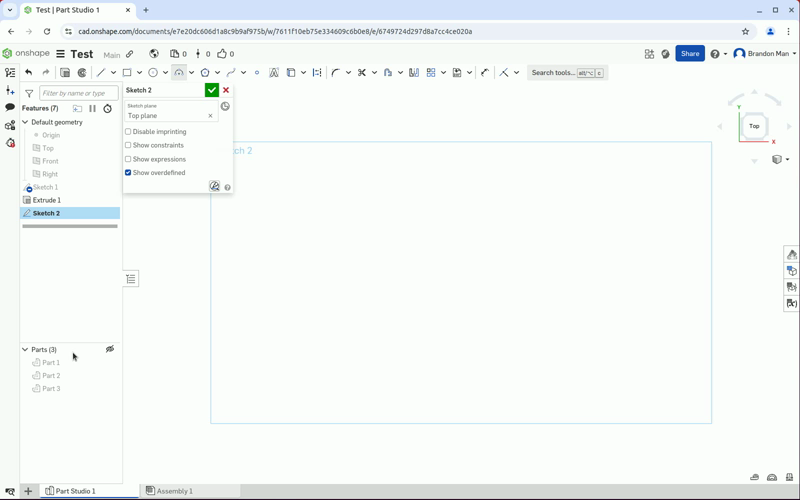
mouse_move(460, 282)
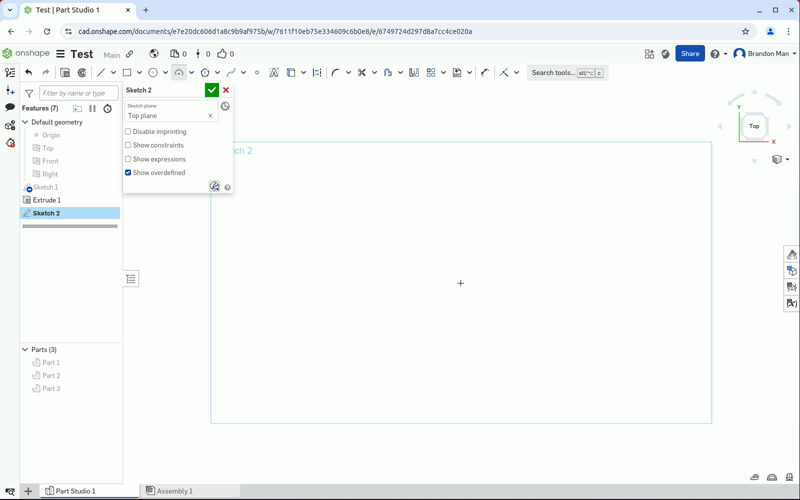
click(460, 282)
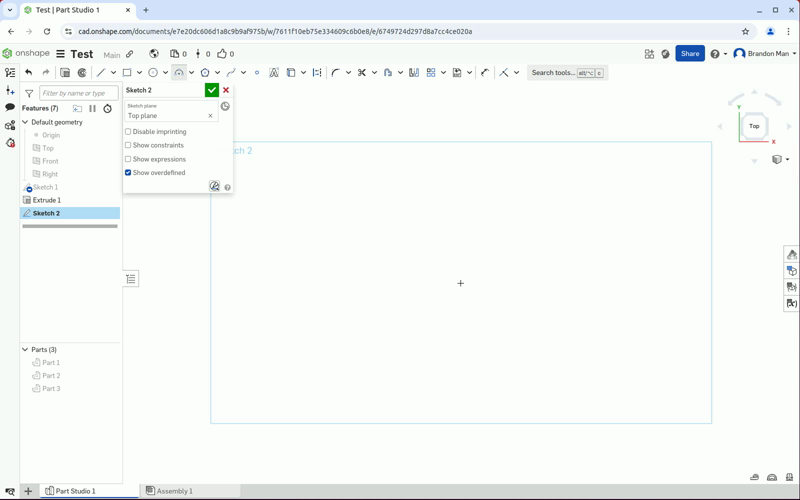
key_up(shift)
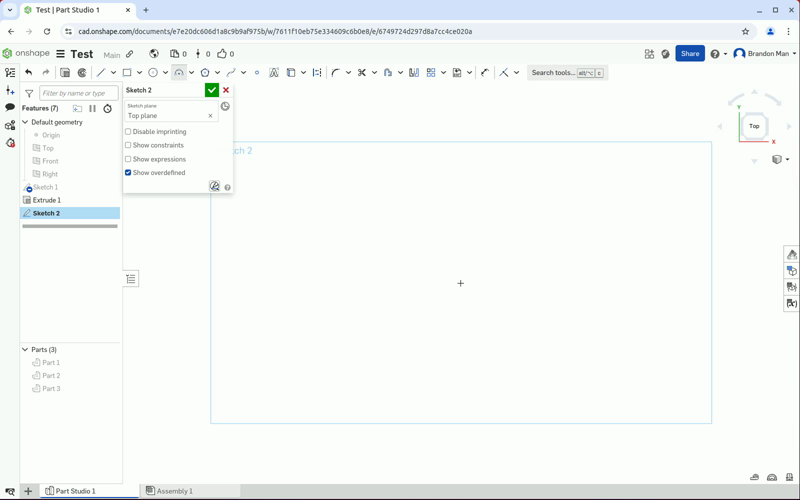
key_down(shift)
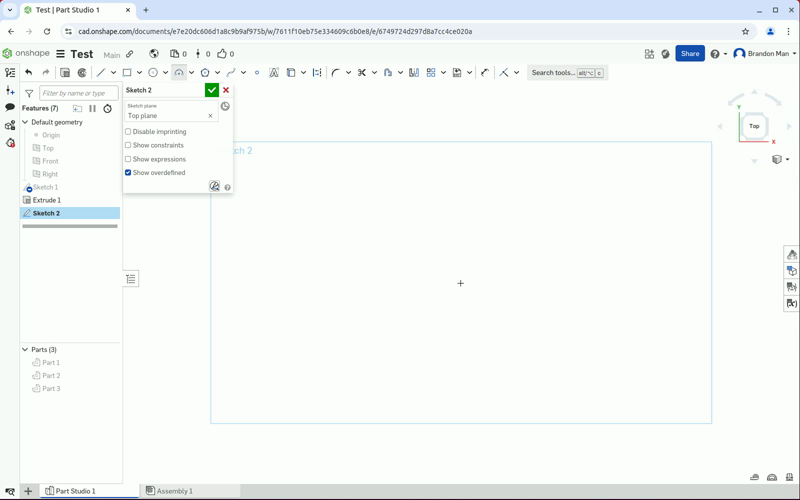
mouse_move(460, 258)
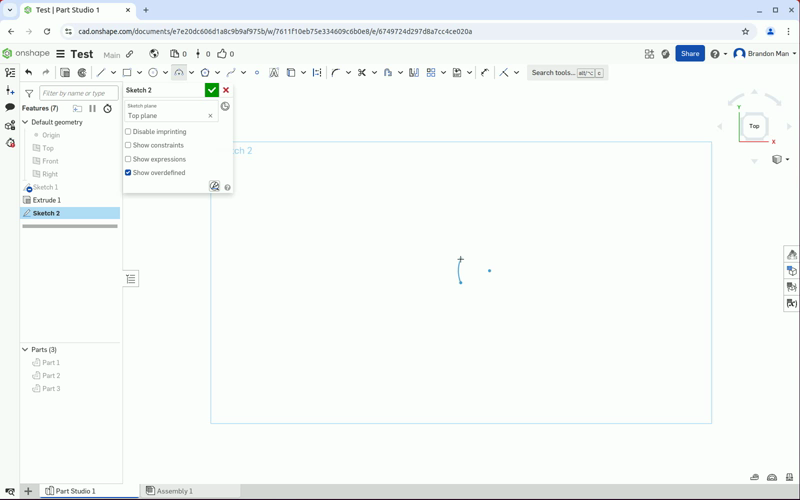
click(460, 258)
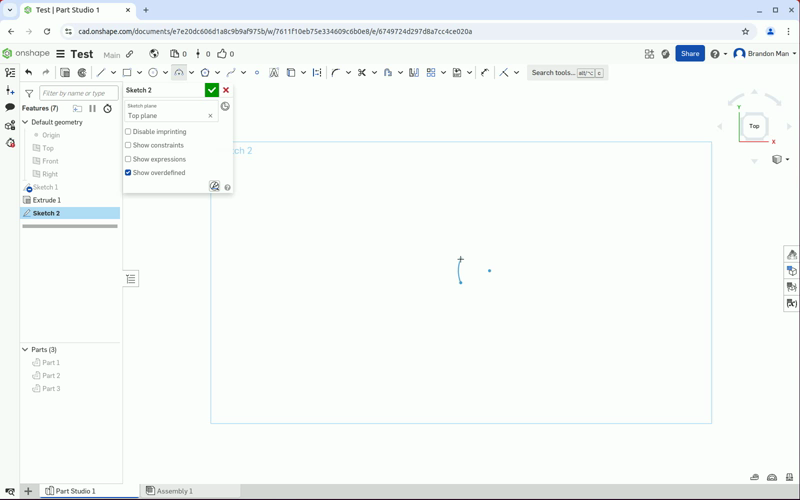
mouse_move(473, 270)
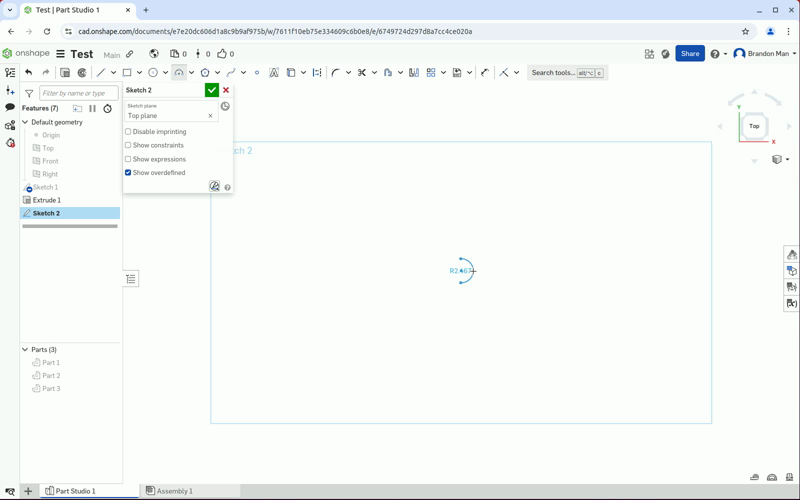
click(473, 270)
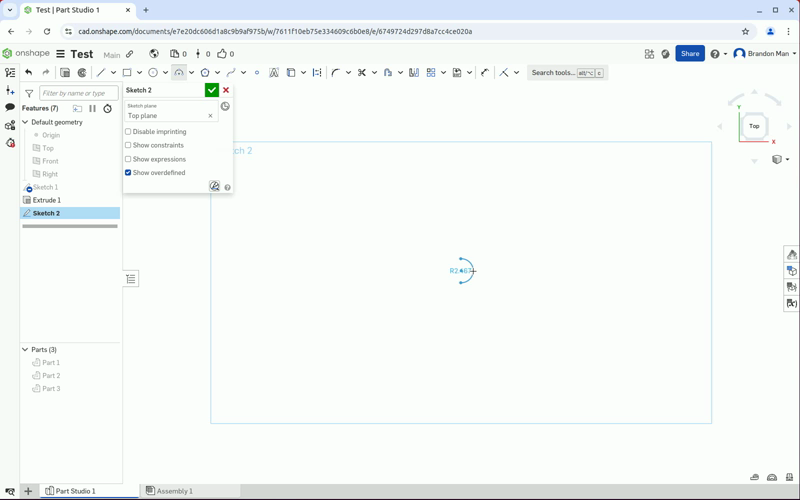
key_up(shift)
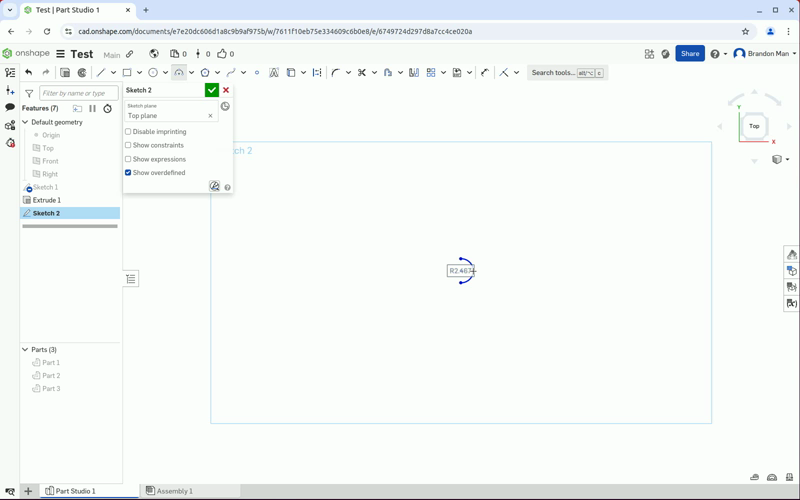
key(esc)
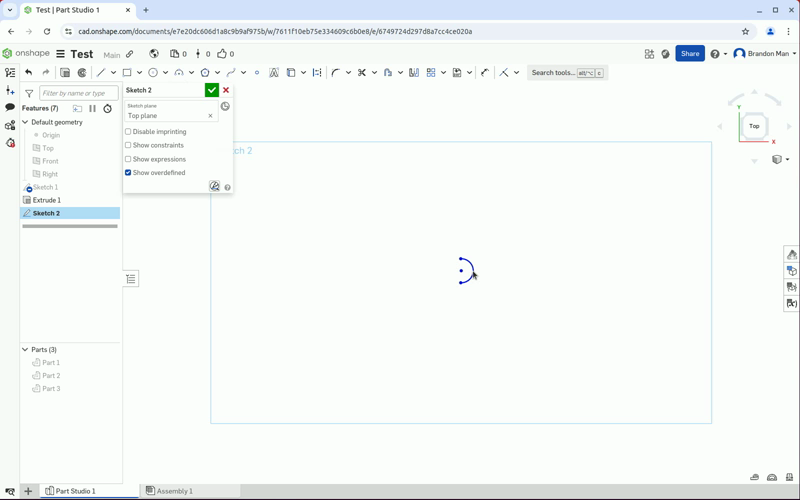
key(l)
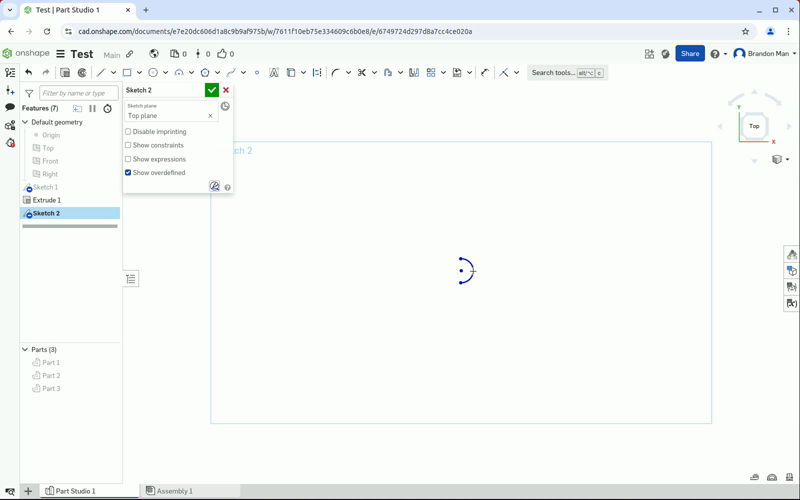
mouse_move(460, 258)
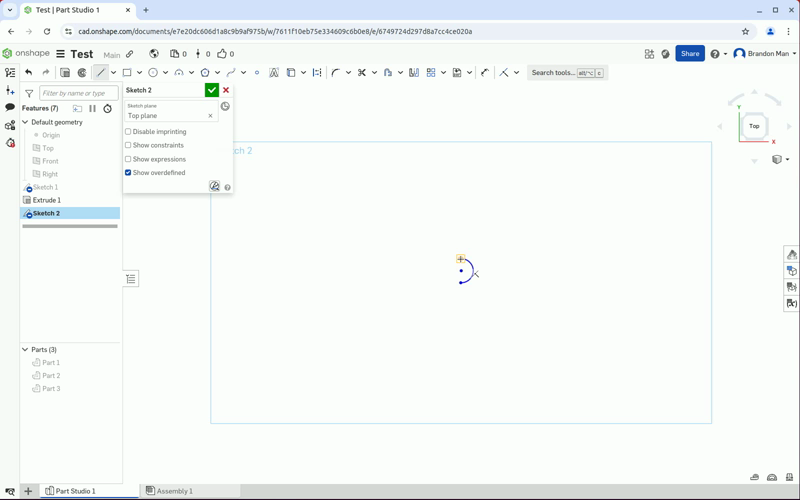
click(460, 258)
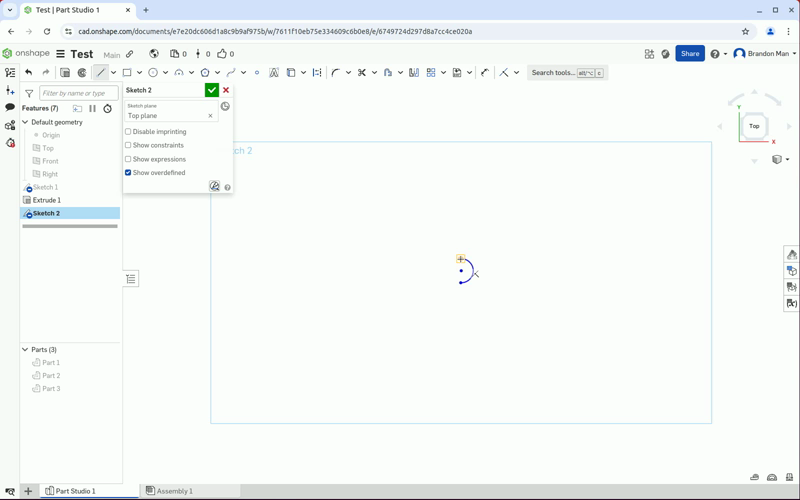
key_down(shift)
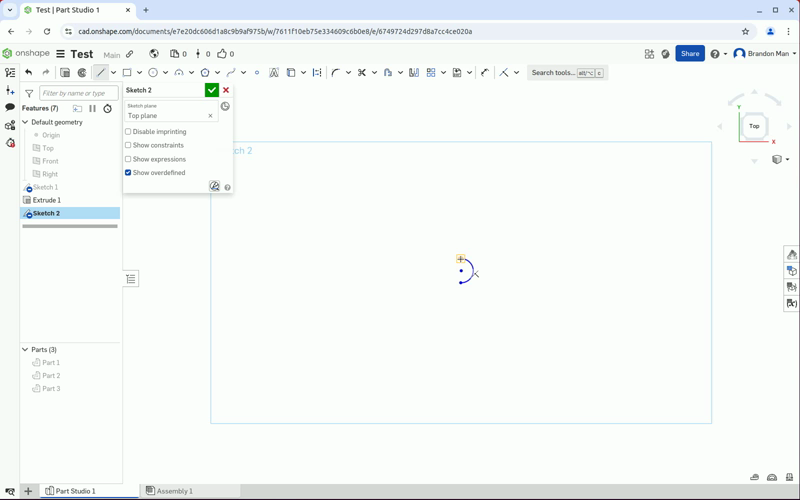
mouse_move(490, 258)
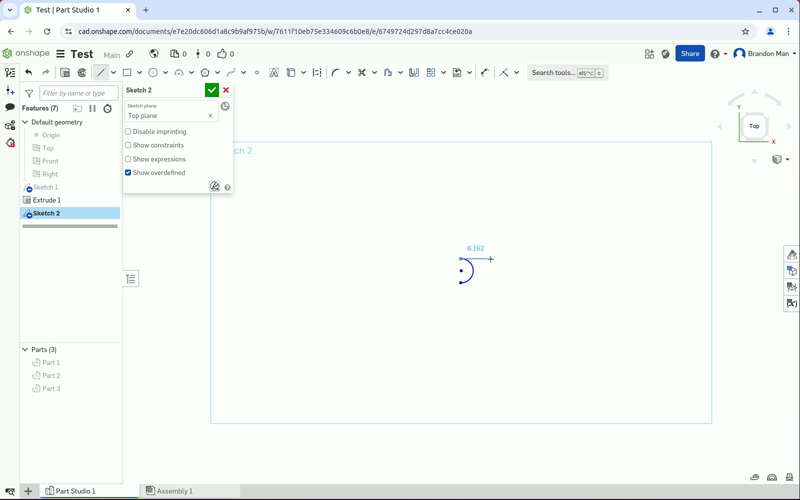
mouse_move(460, 264)
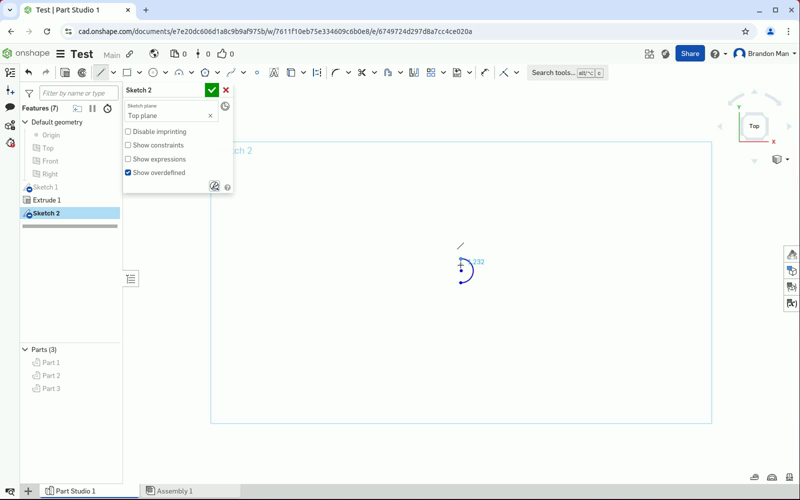
scroll(6)
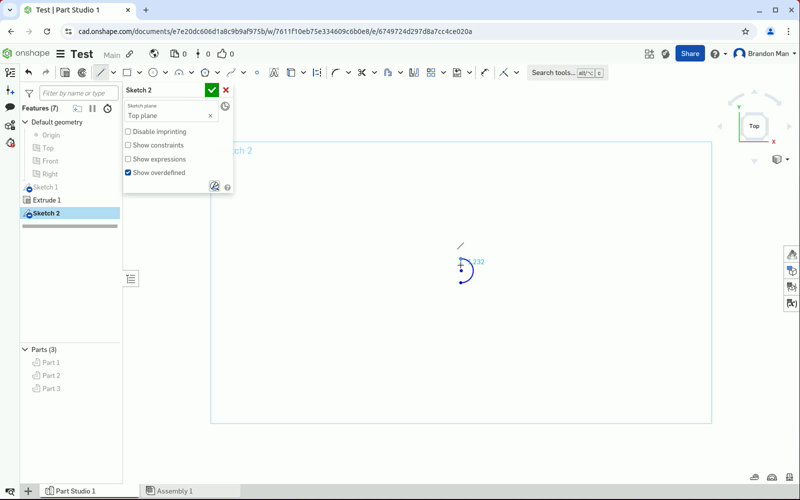
scroll(6)
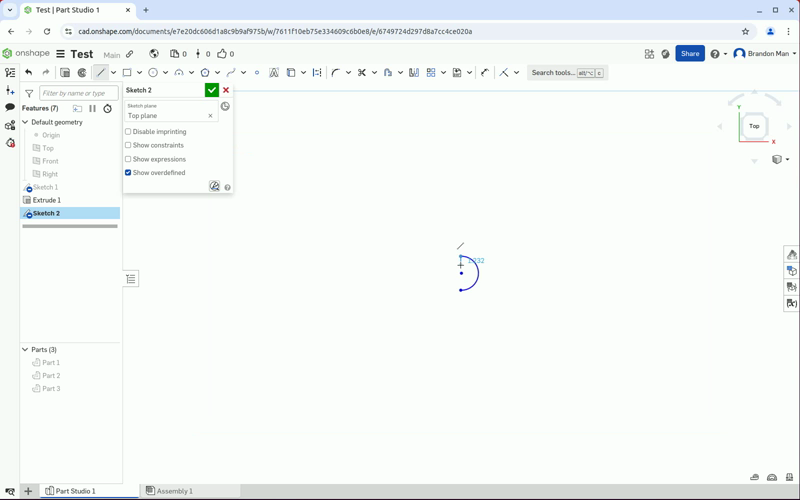
scroll(6)
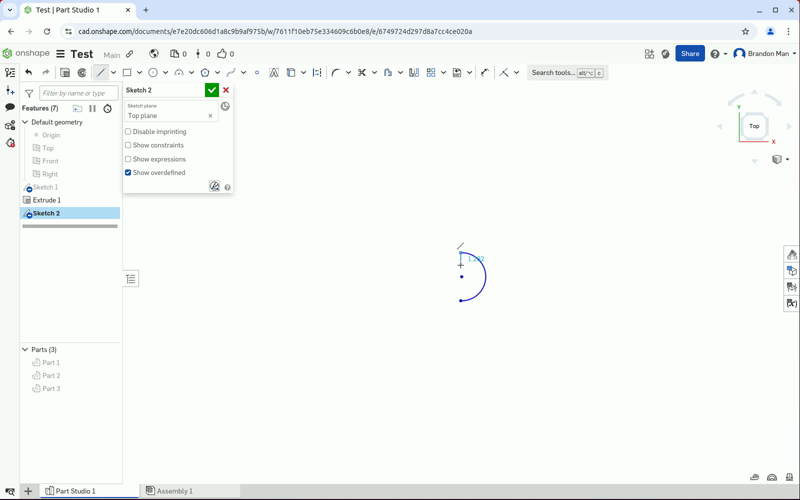
scroll(6)
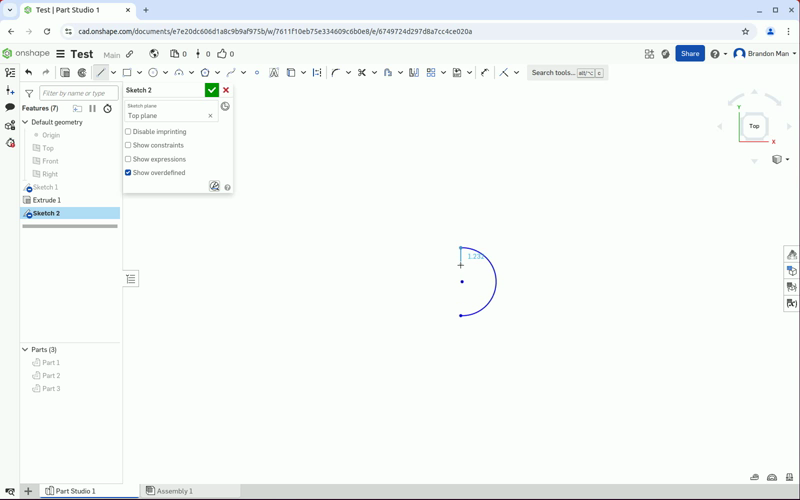
scroll(6)
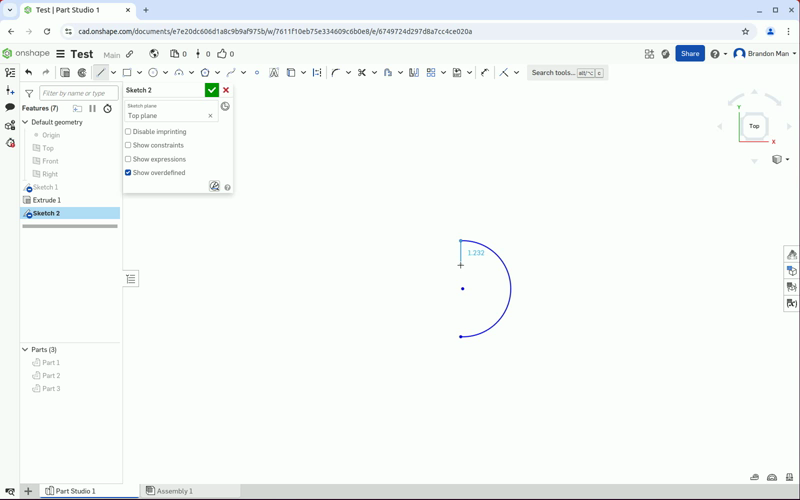
scroll(6)
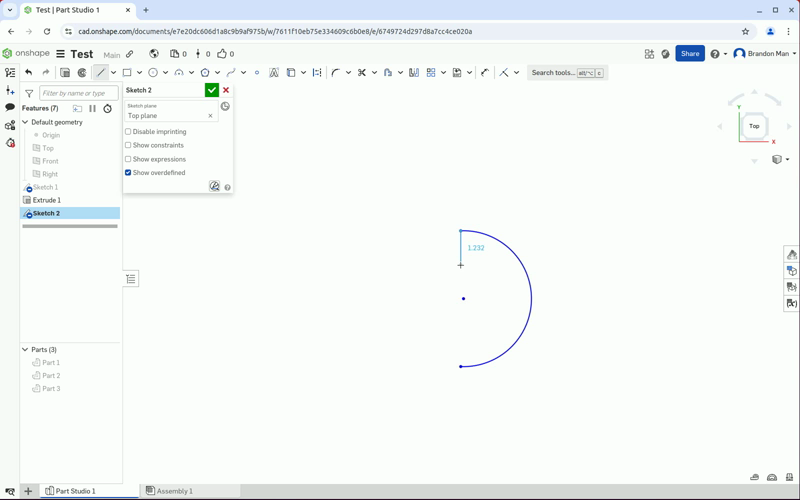
scroll(6)
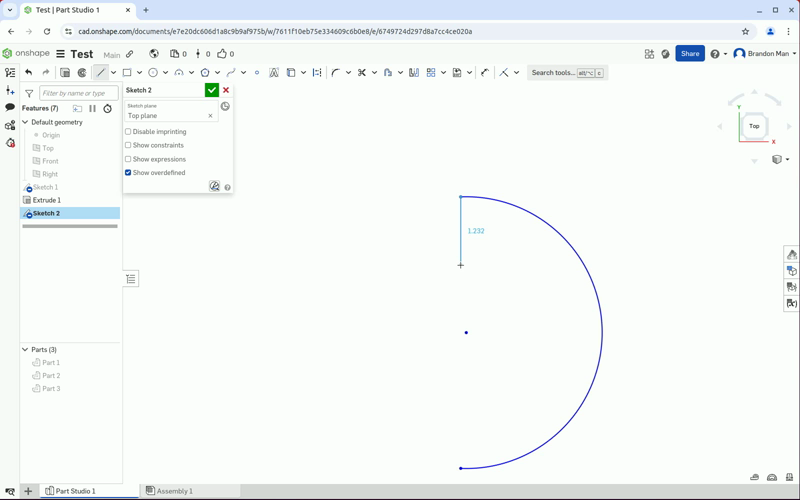
click(460, 264)
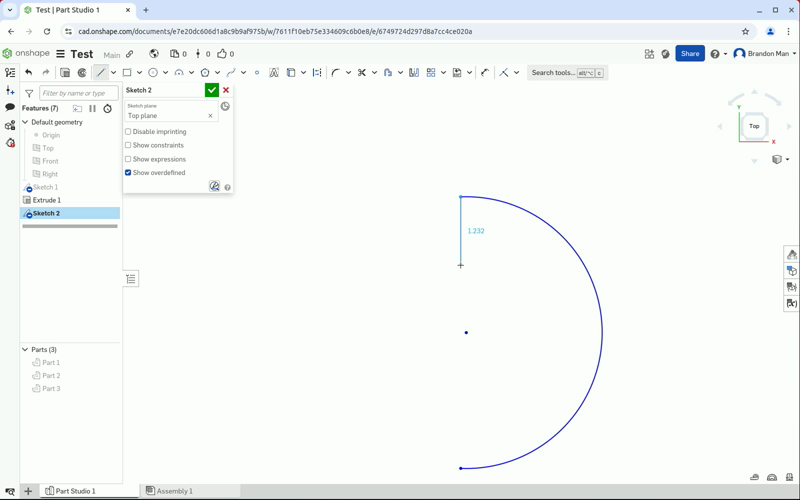
scroll(-6)
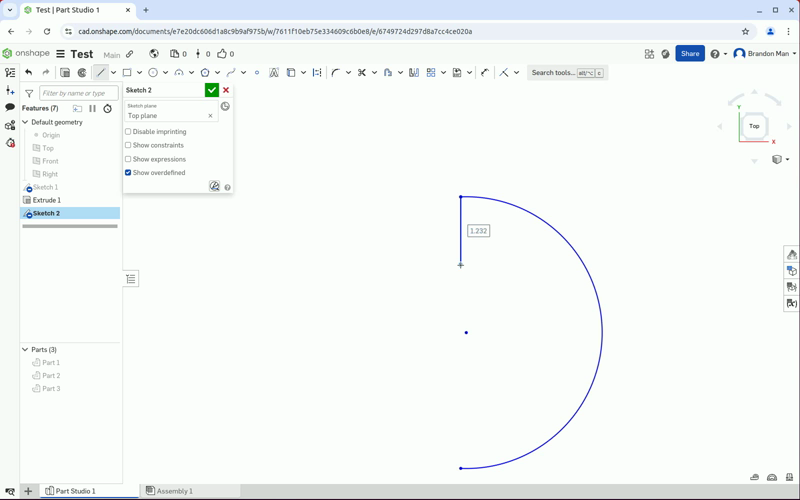
scroll(-6)
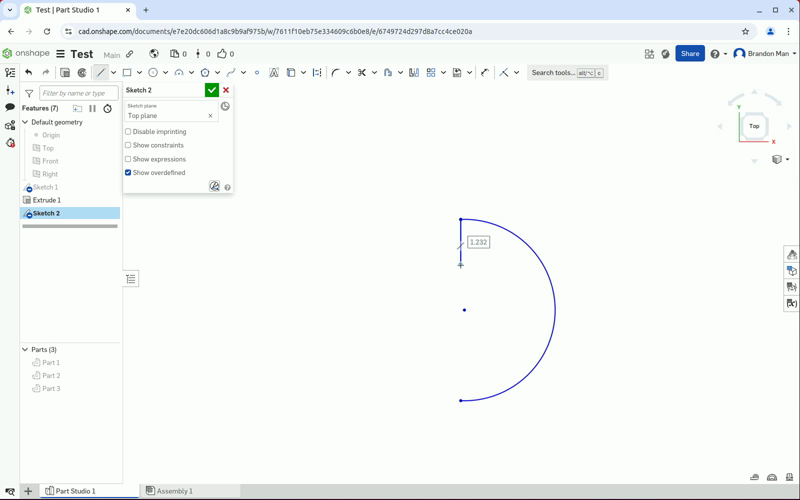
scroll(-6)
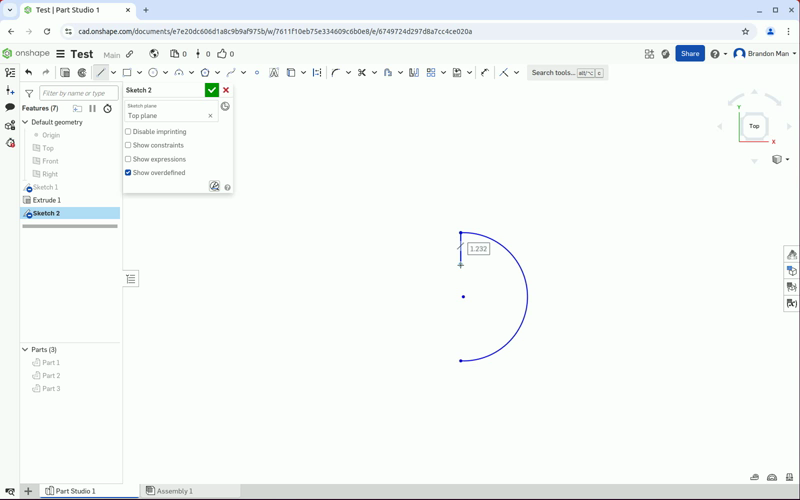
scroll(-6)
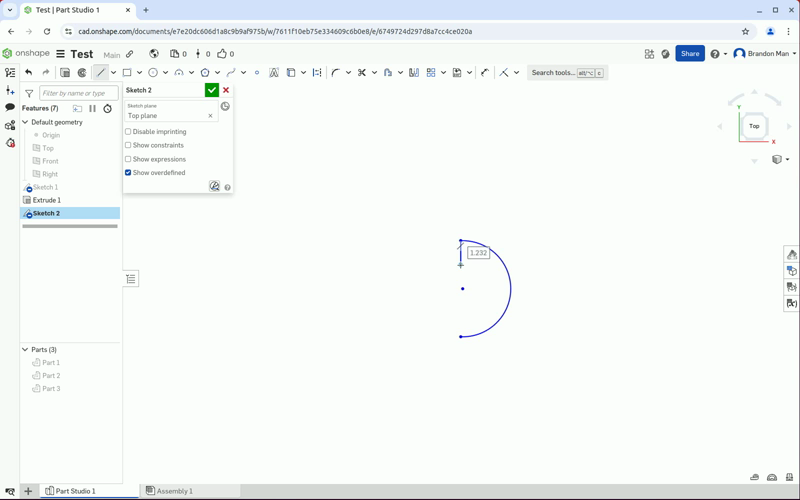
scroll(-6)
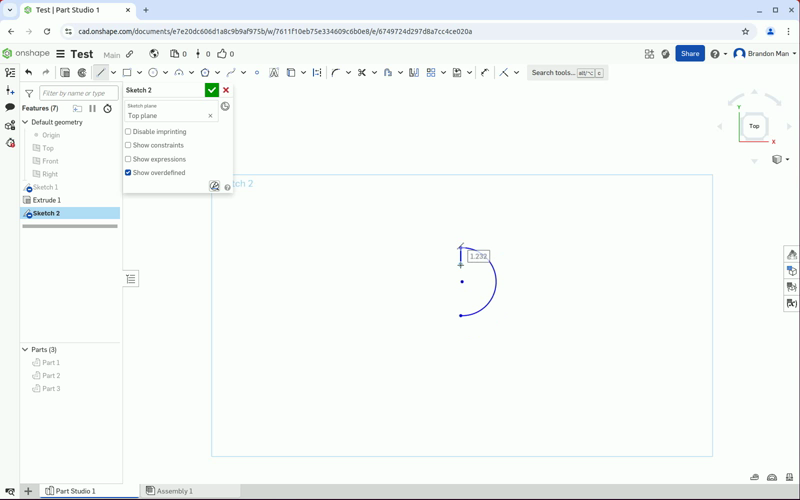
scroll(-6)
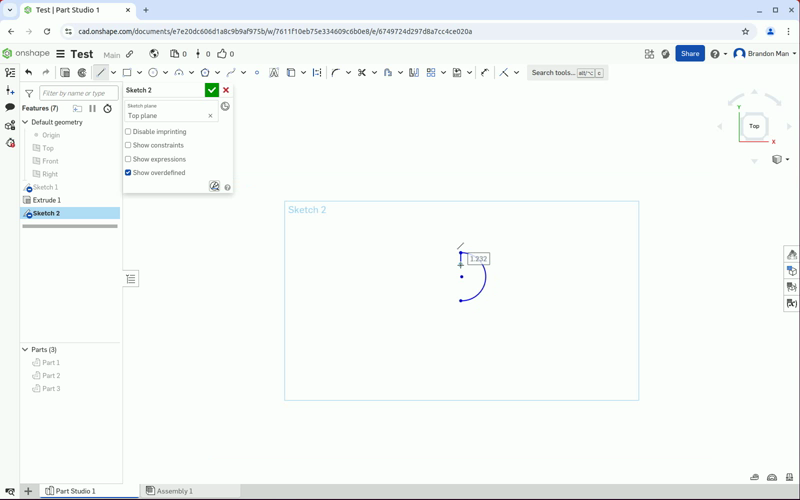
scroll(-6)
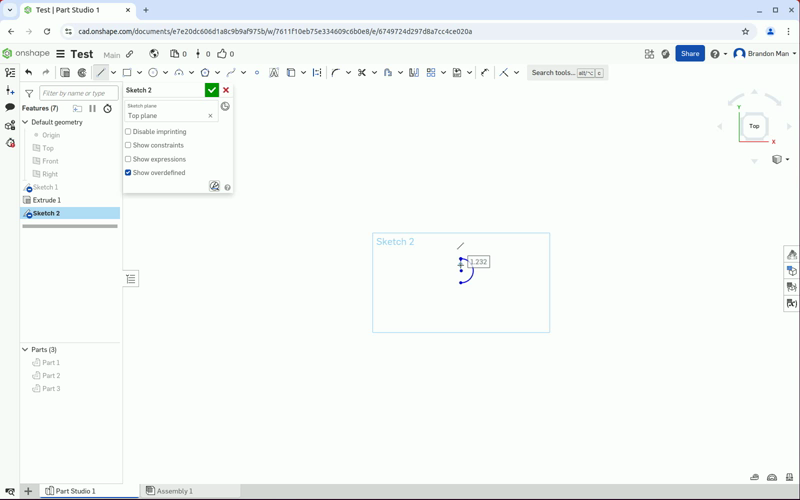
key_up(shift)
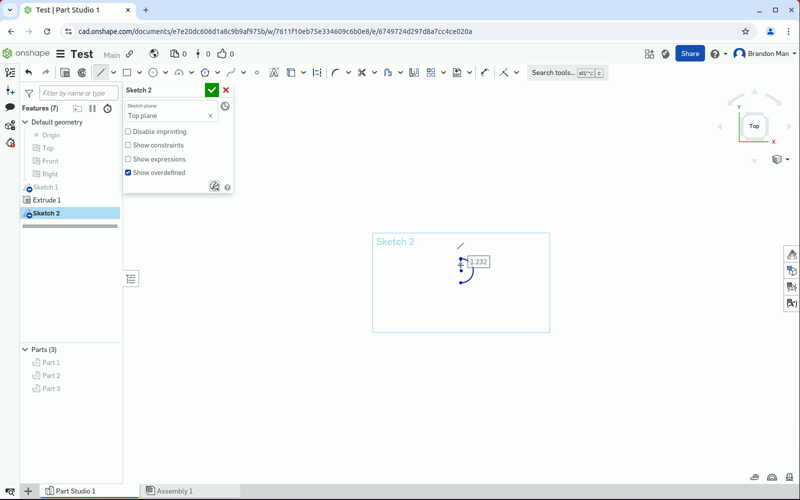
key(esc)
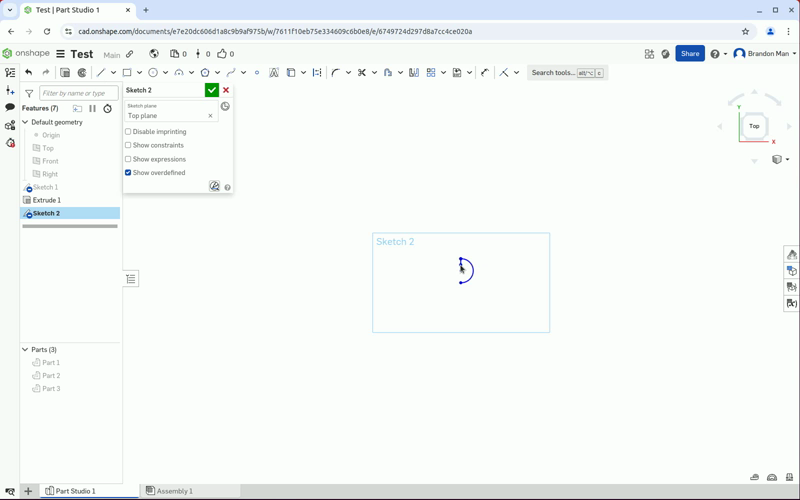
key(a)
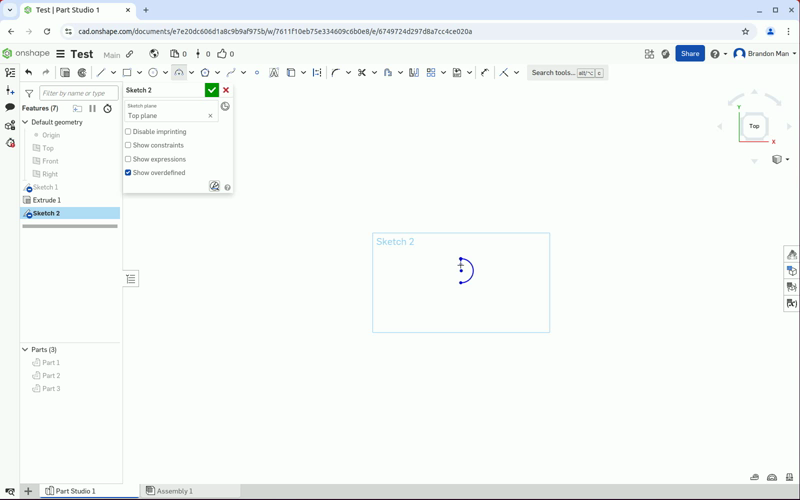
mouse_move(460, 264)
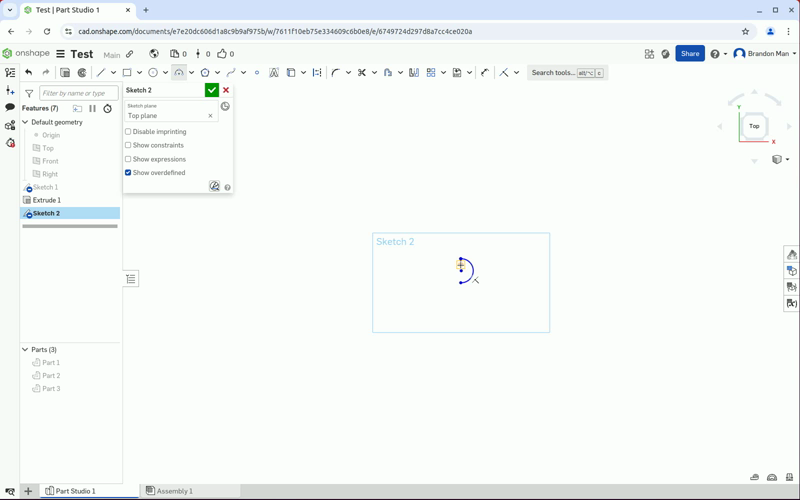
click(460, 264)
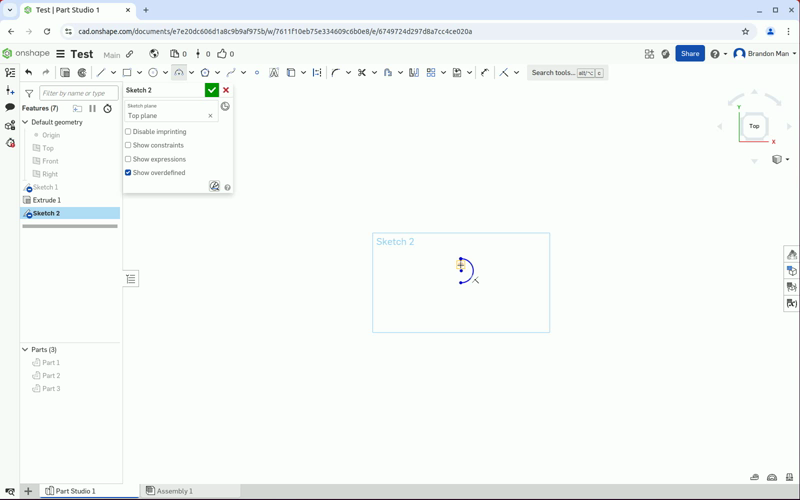
key_down(shift)
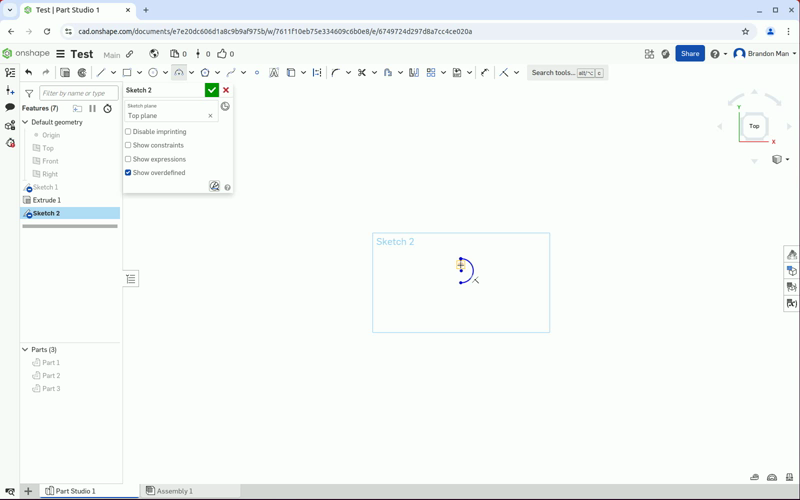
mouse_move(460, 276)
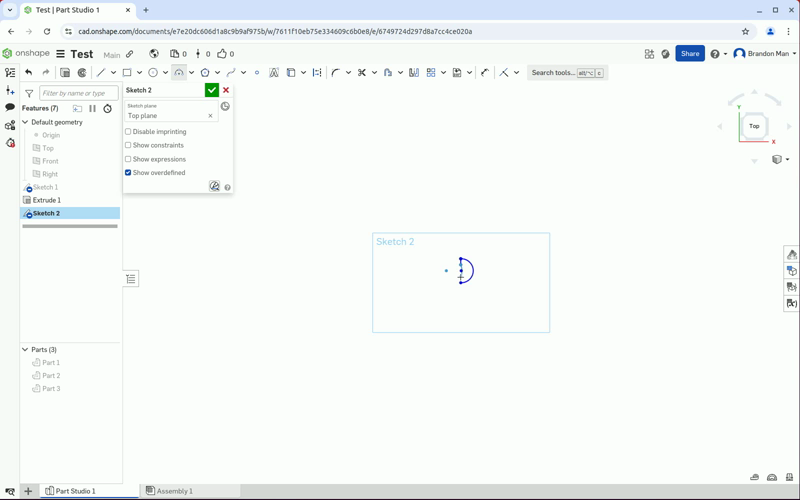
click(460, 276)
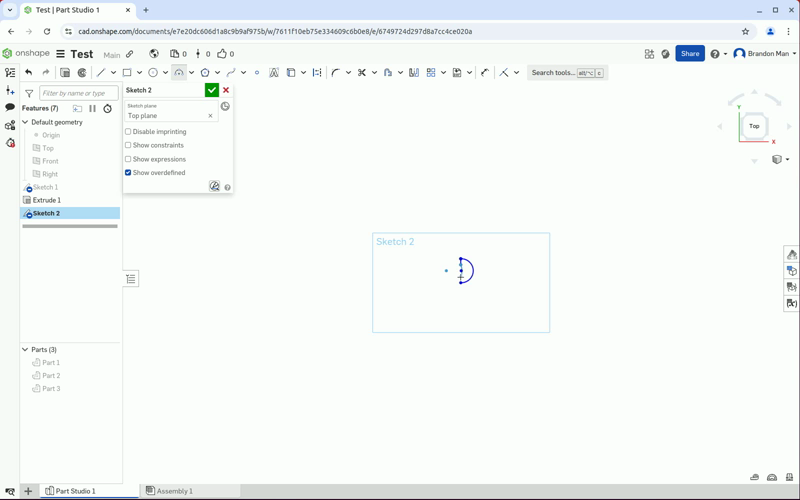
mouse_move(466, 270)
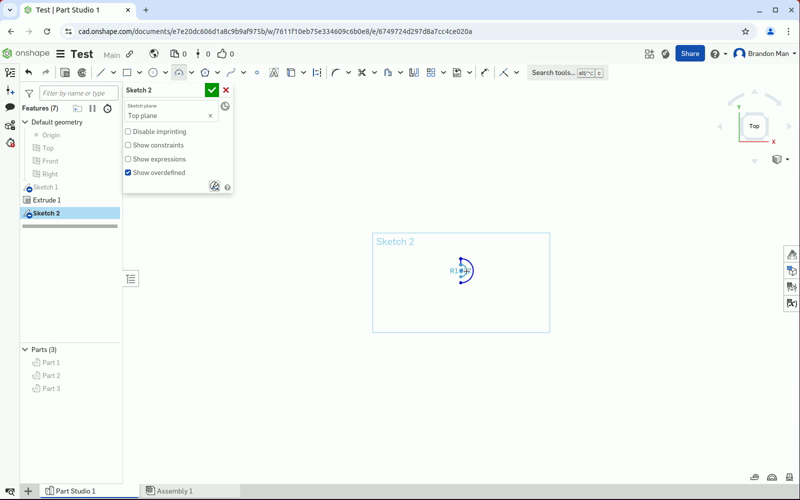
click(466, 270)
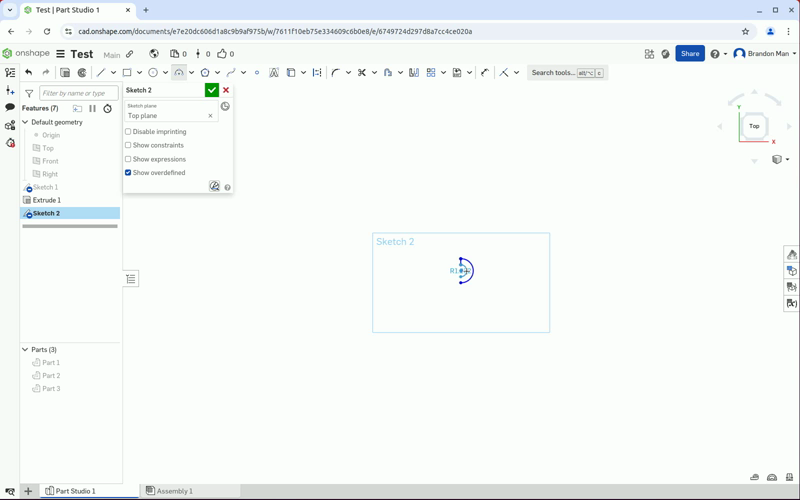
key_up(shift)
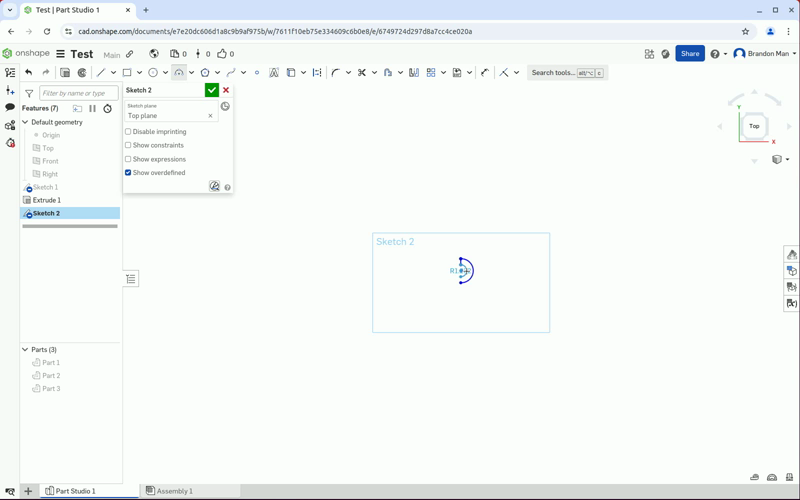
key(esc)
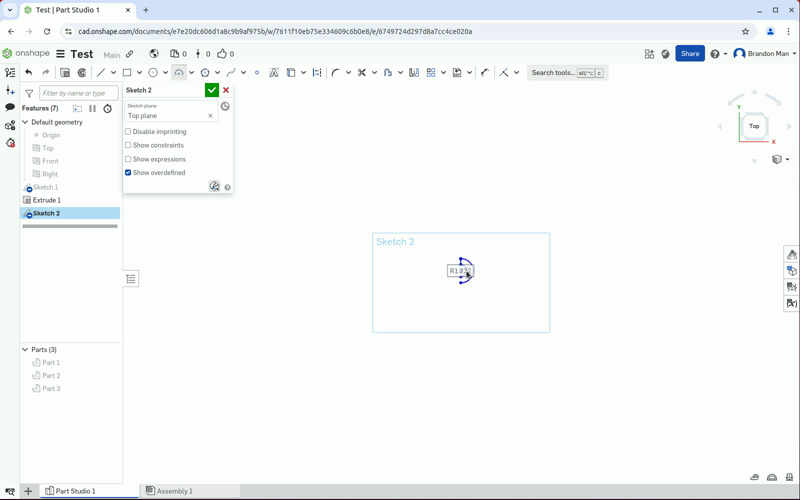
key(l)
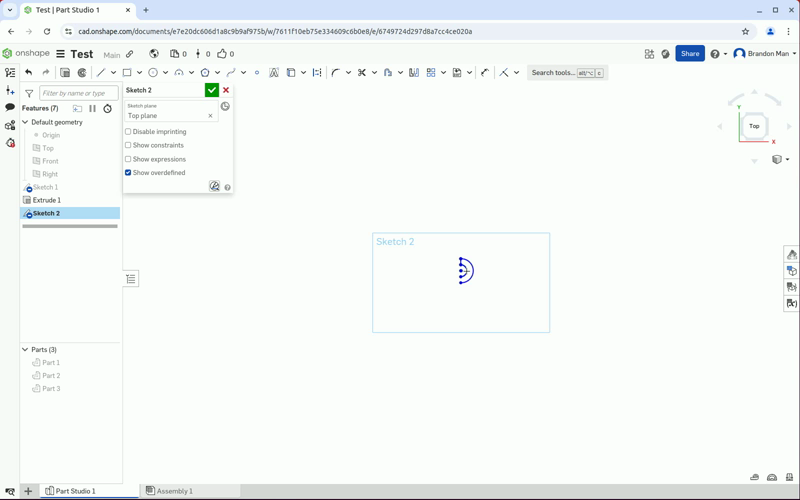
mouse_move(460, 276)
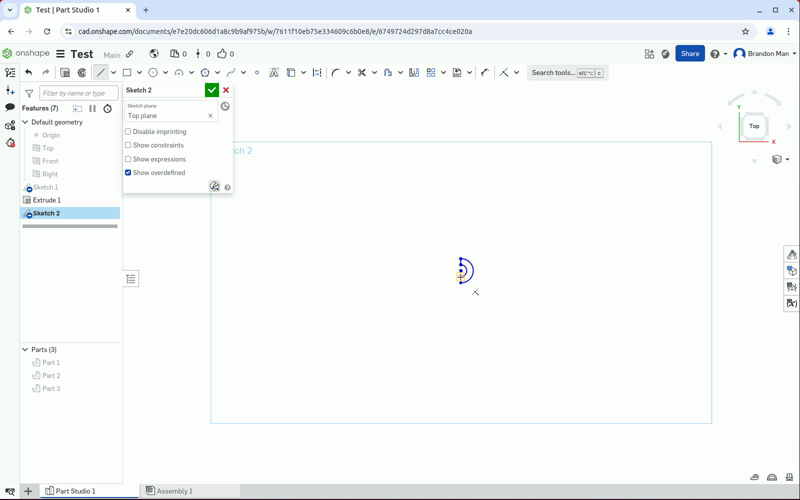
click(460, 276)
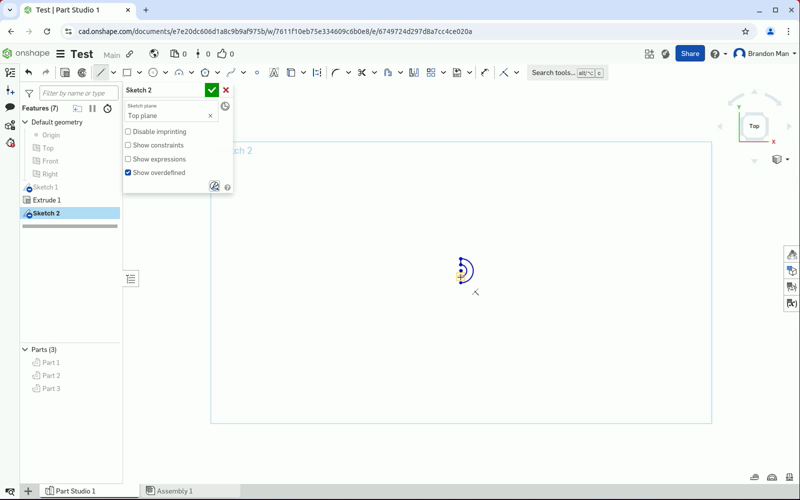
mouse_move(490, 276)
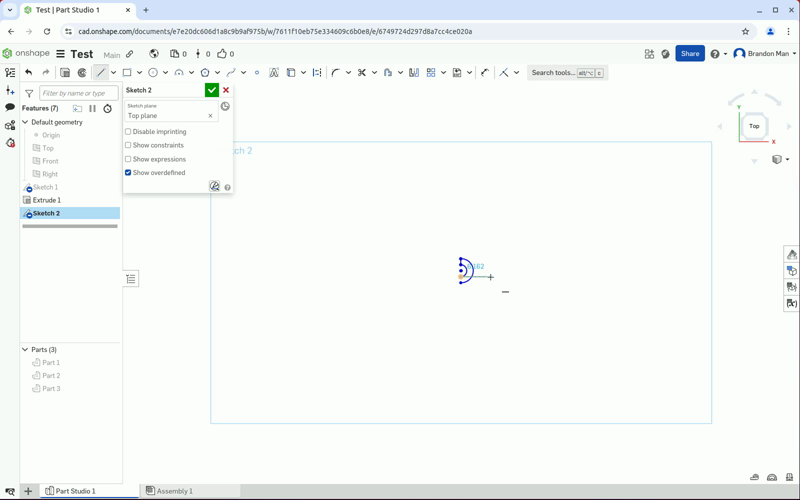
key_down(shift)
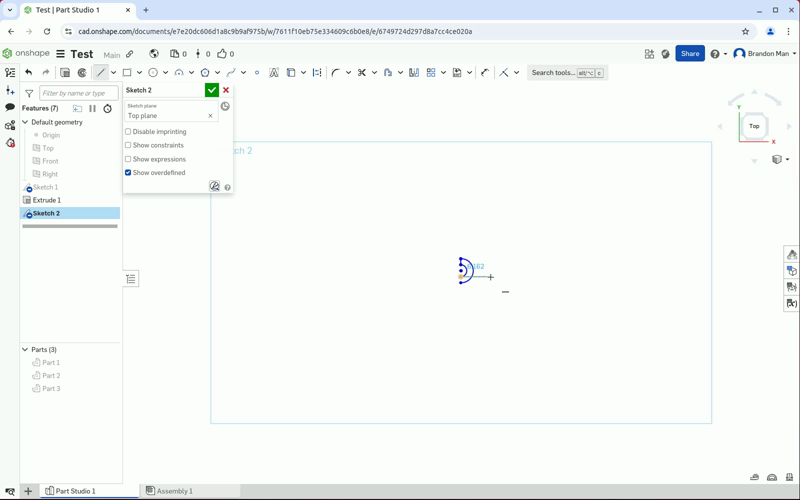
mouse_move(460, 282)
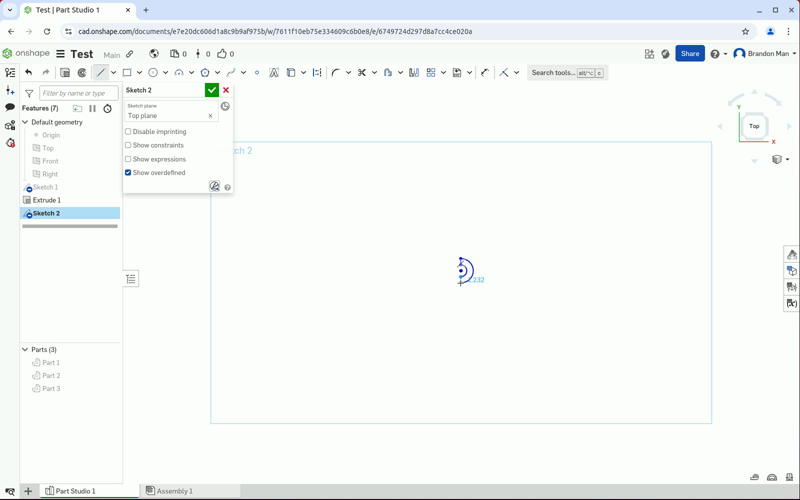
scroll(6)
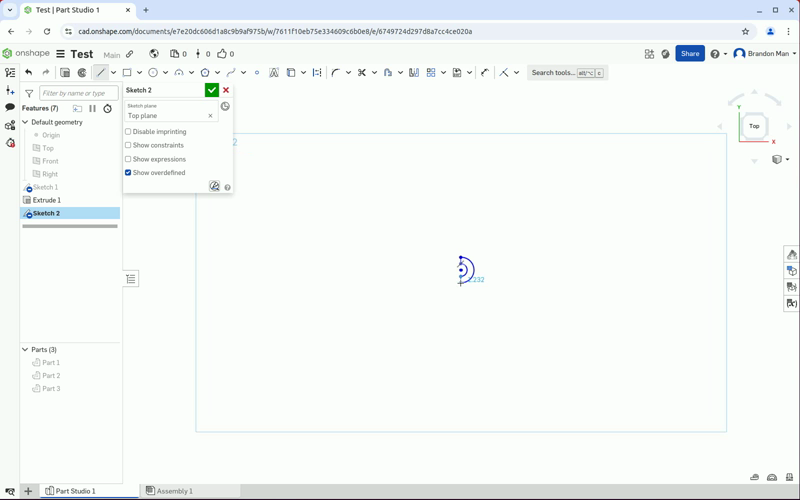
scroll(6)
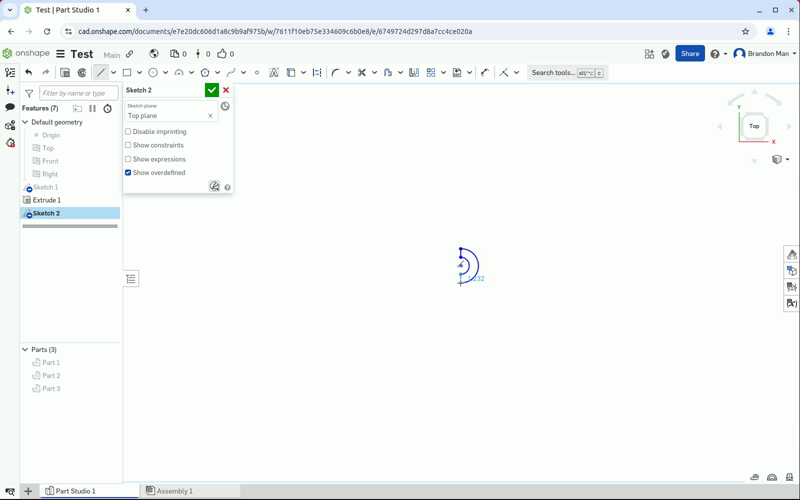
scroll(6)
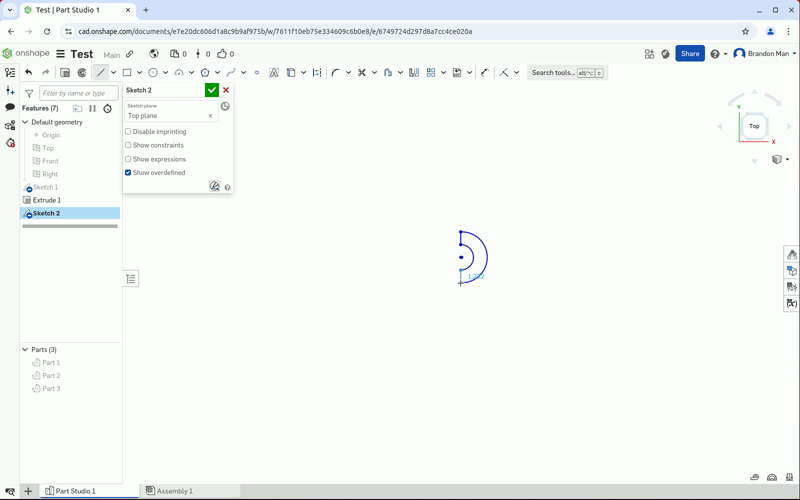
scroll(6)
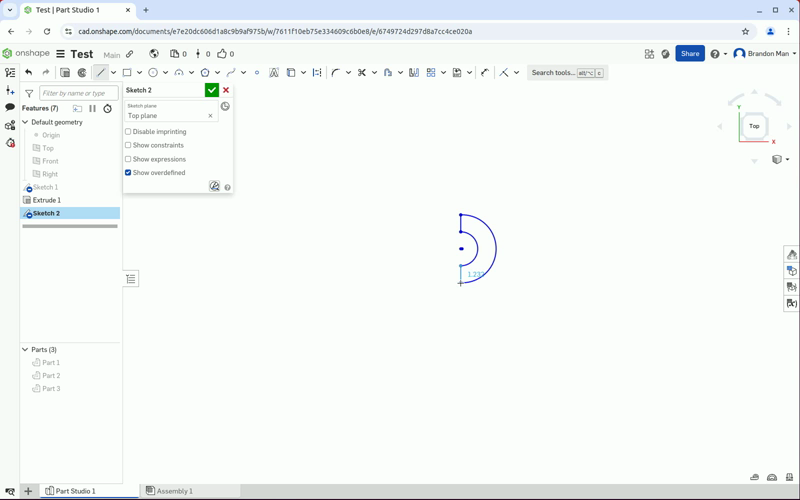
scroll(6)
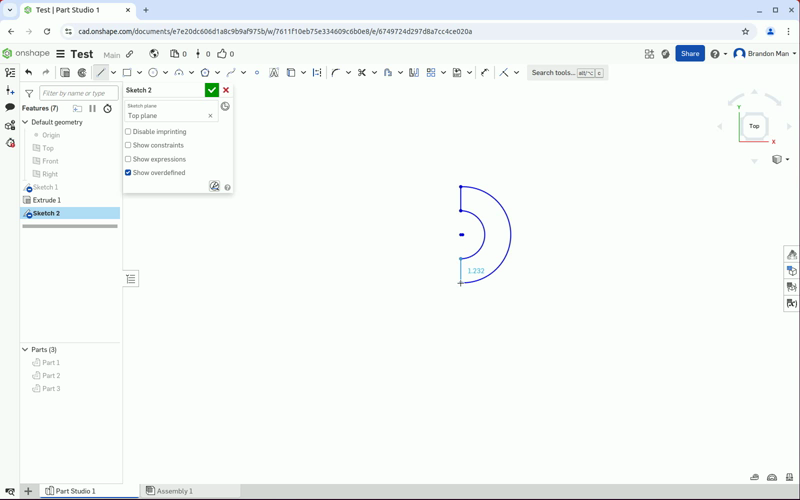
scroll(6)
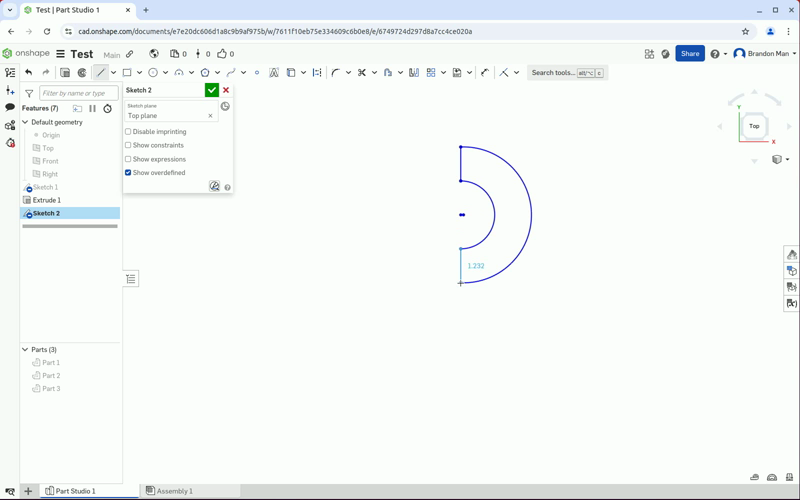
scroll(6)
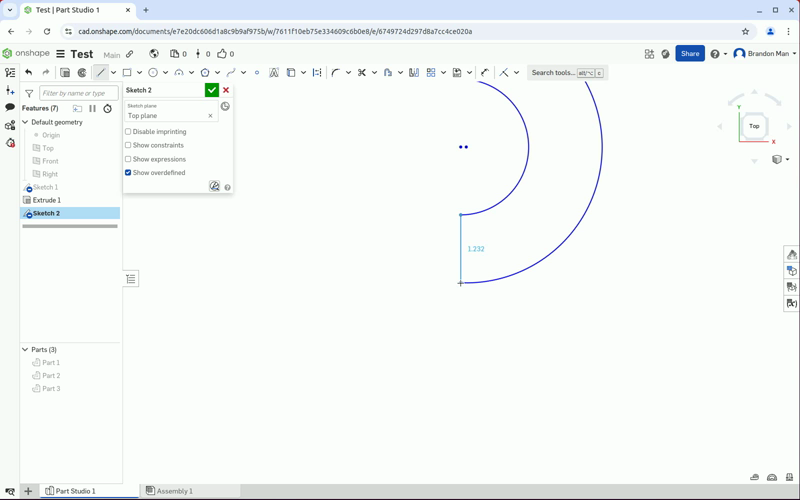
key_up(shift)
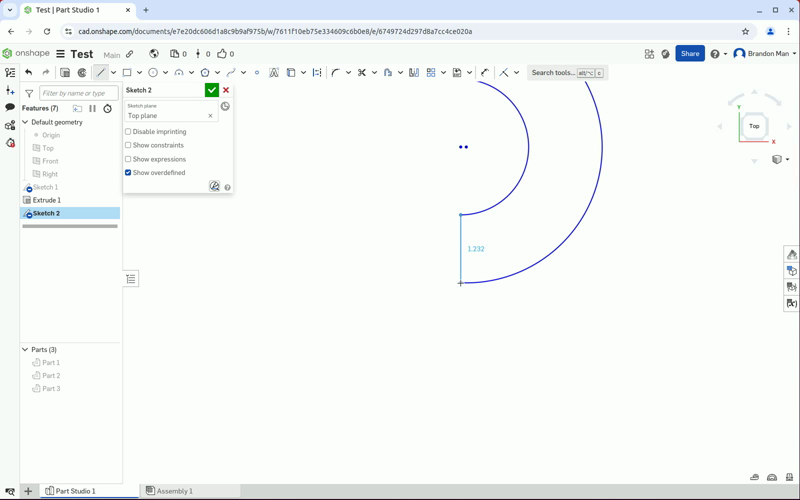
click(460, 282)
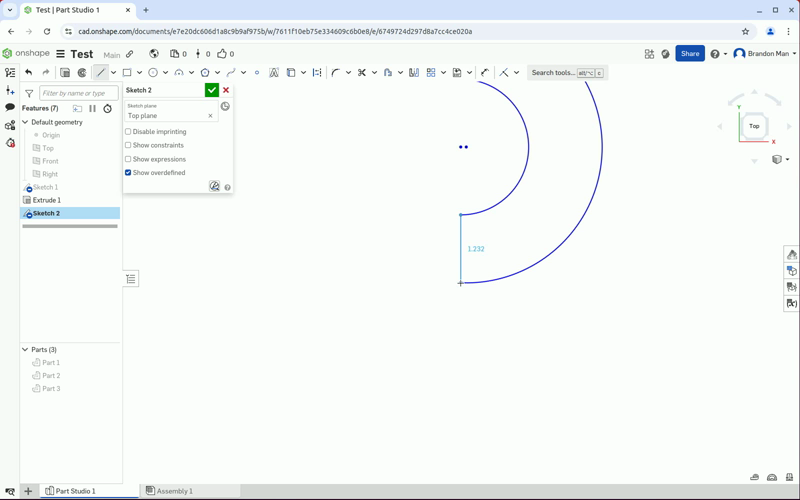
scroll(-6)
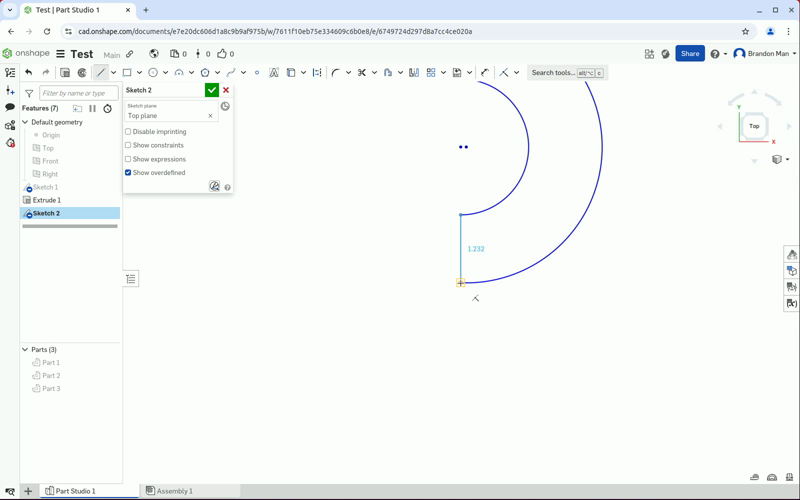
scroll(-6)
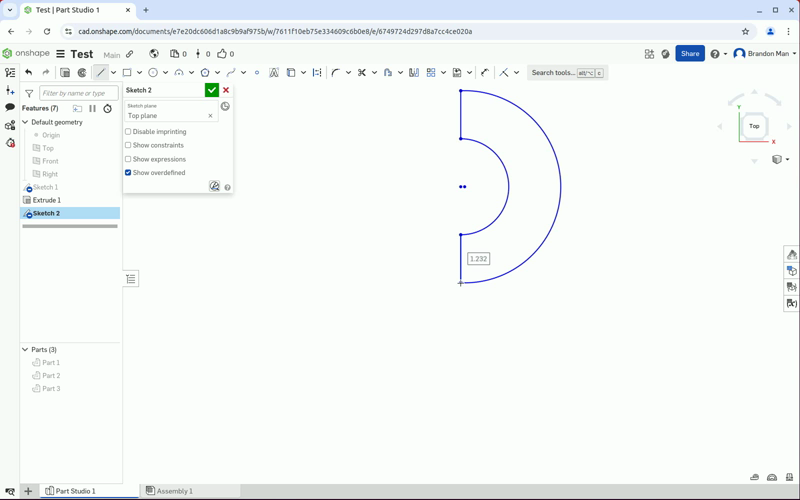
scroll(-6)
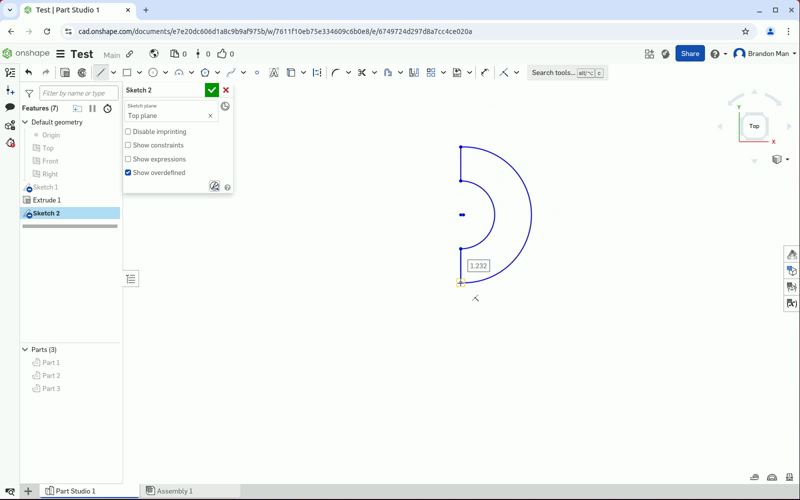
scroll(-6)
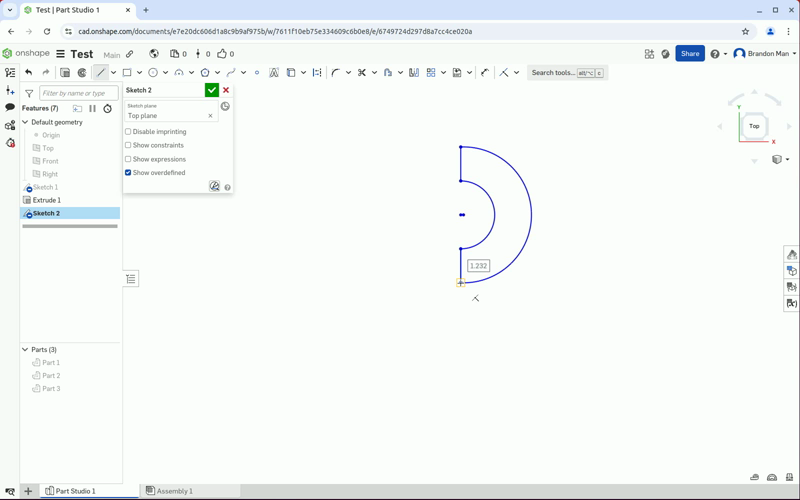
scroll(-6)
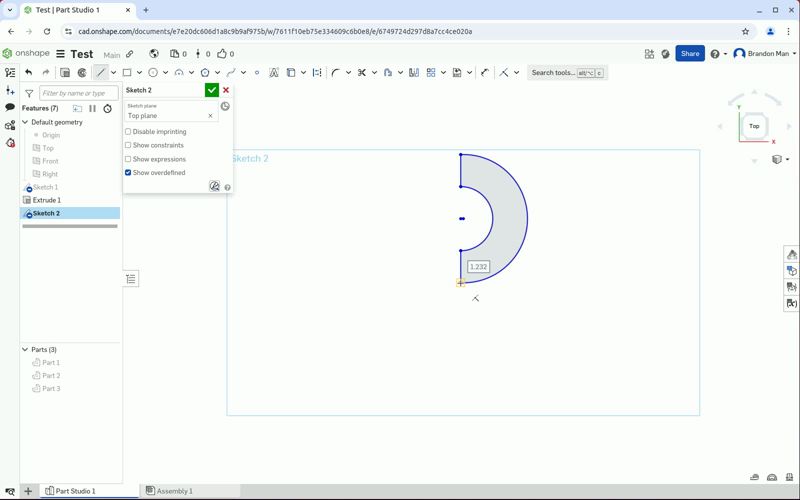
scroll(-6)
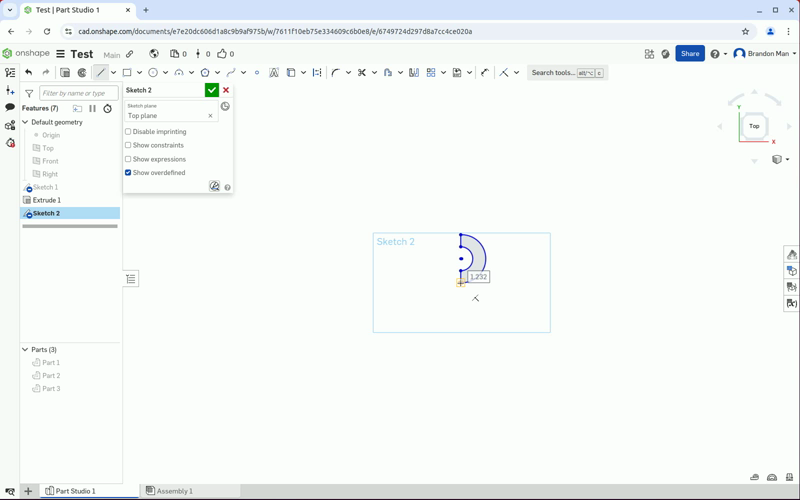
scroll(-6)
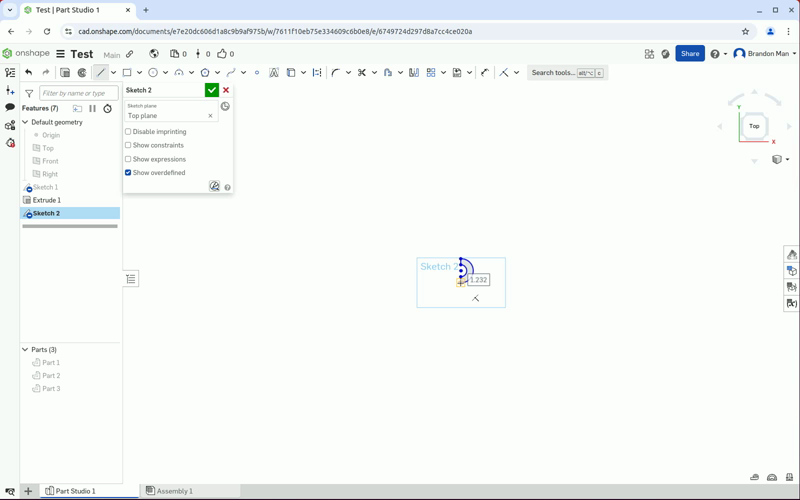
key(esc)
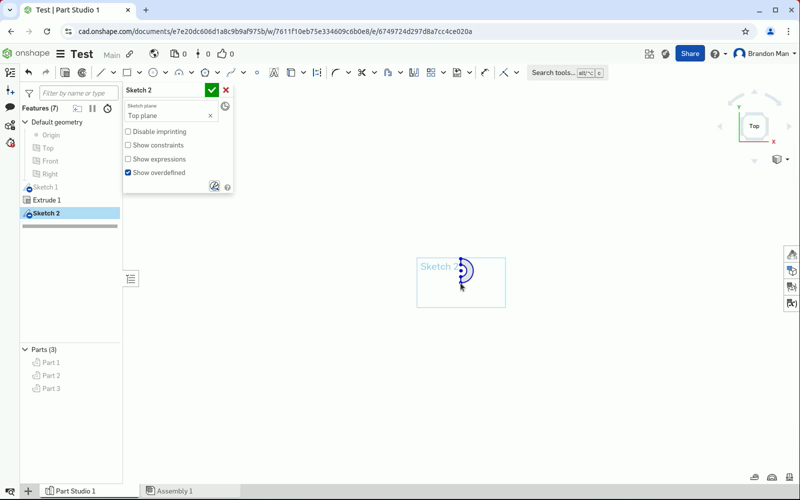
mouse_move(463, 279)
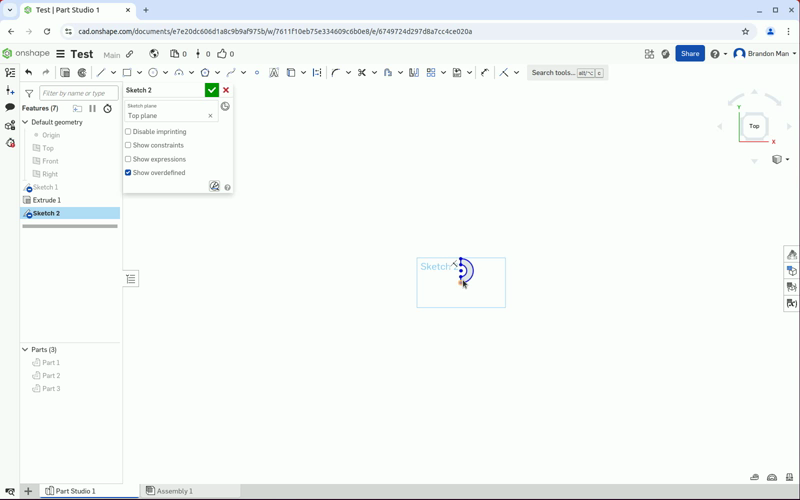
scroll(6)
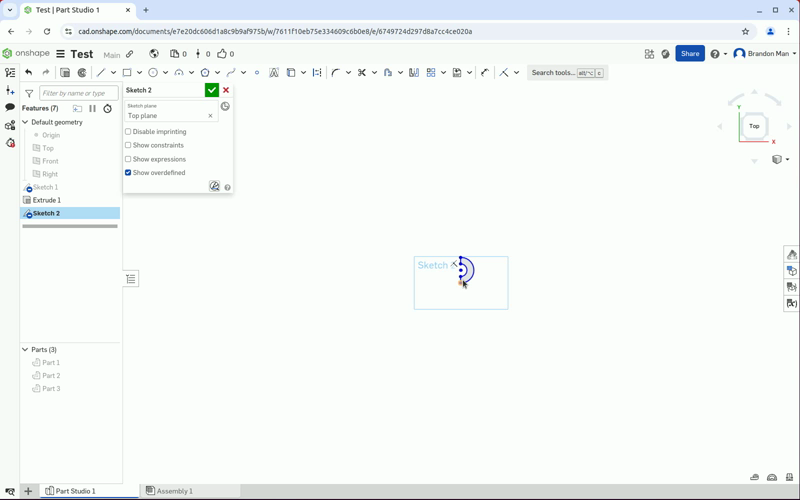
scroll(6)
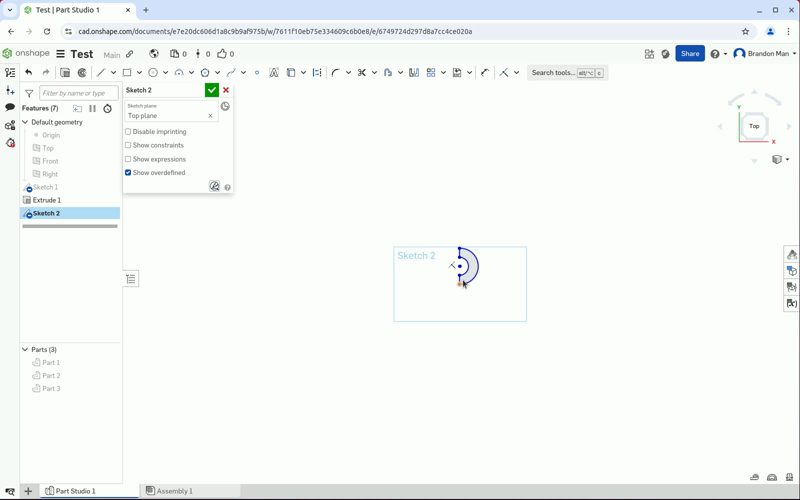
scroll(6)
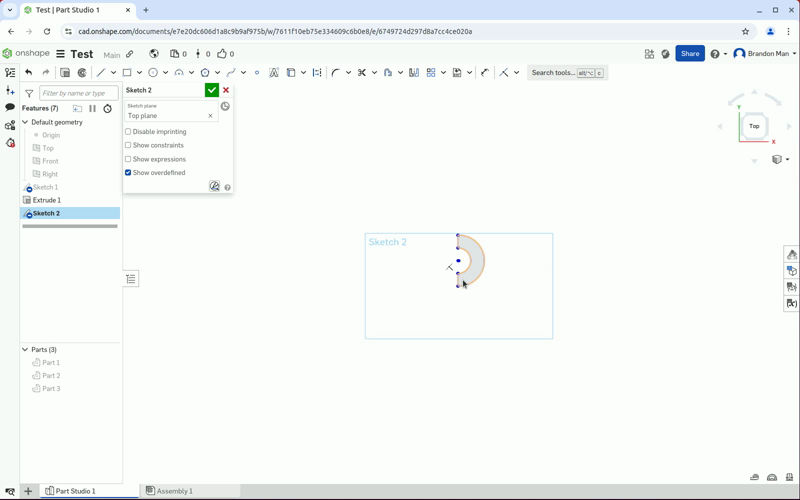
scroll(6)
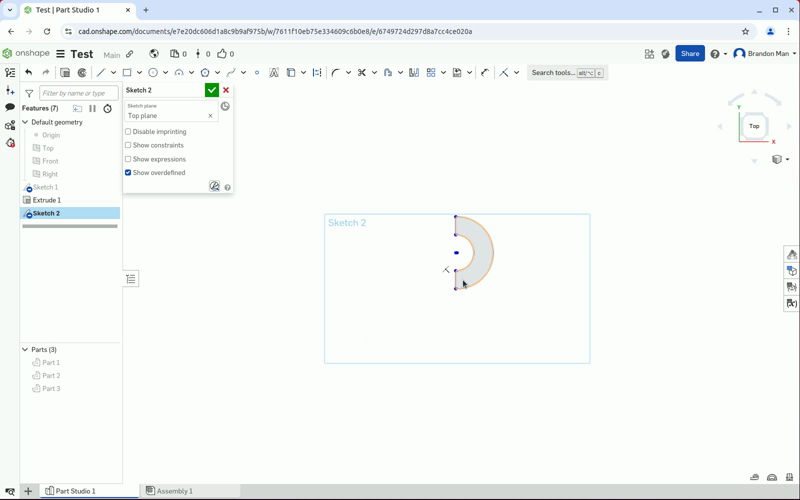
scroll(6)
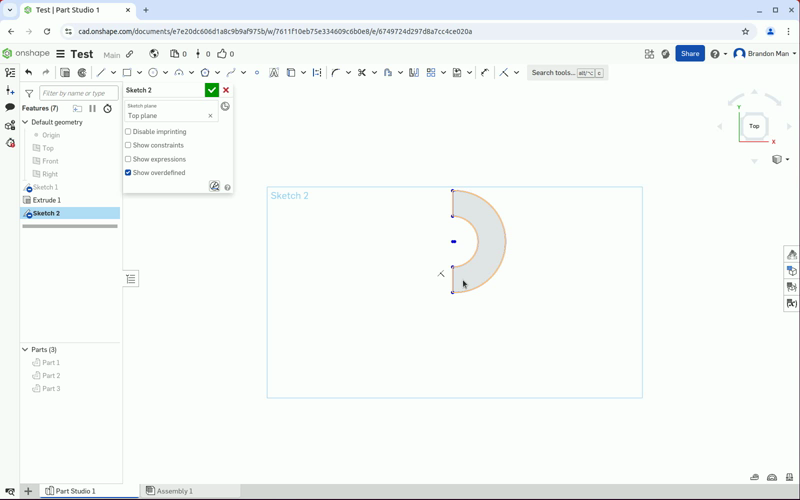
scroll(6)
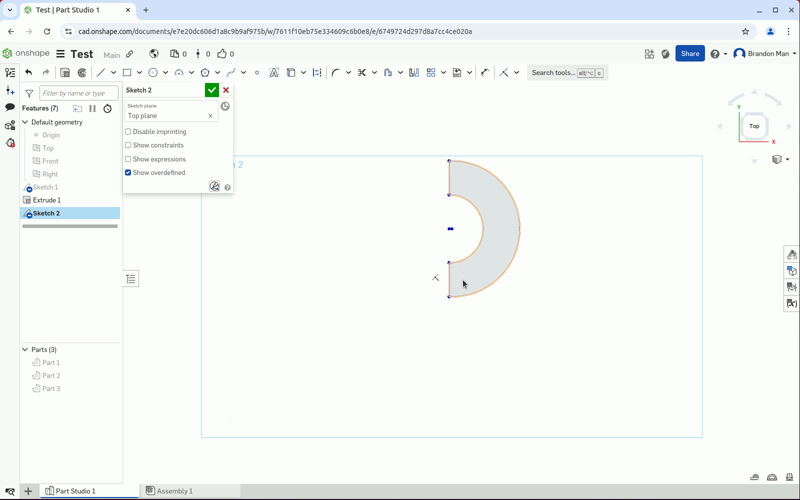
scroll(6)
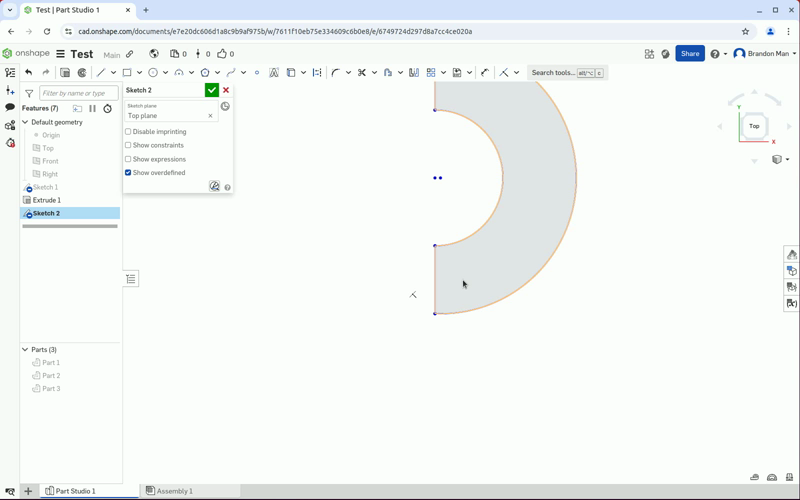
click(463, 279)
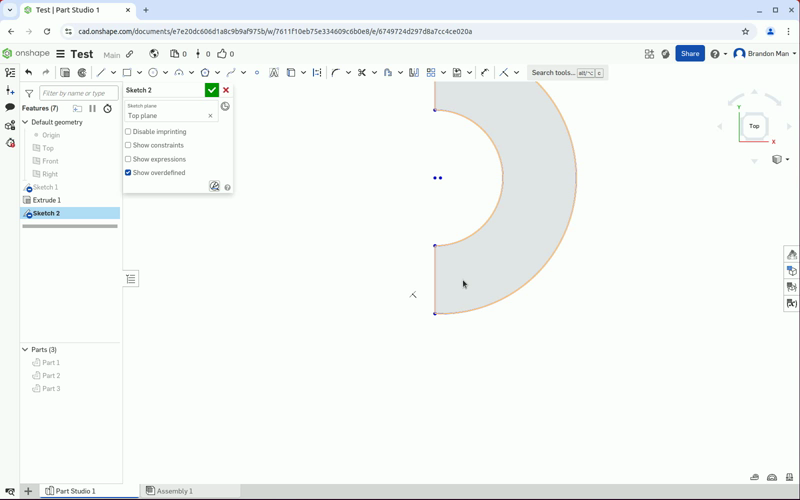
scroll(-6)
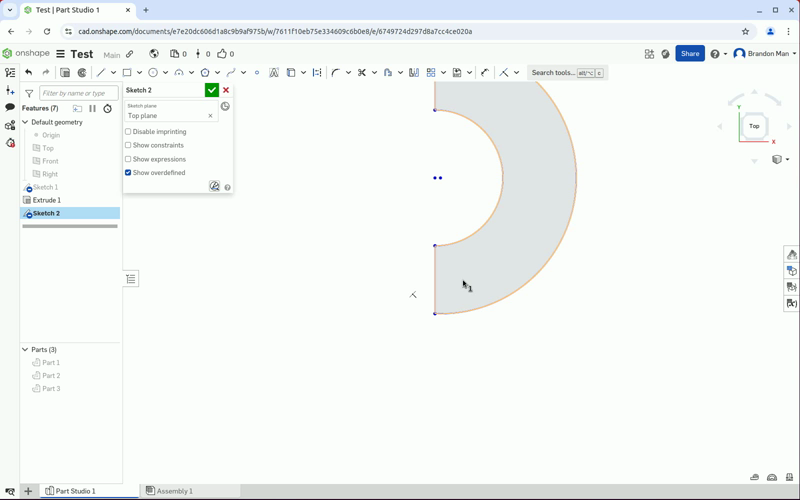
scroll(-6)
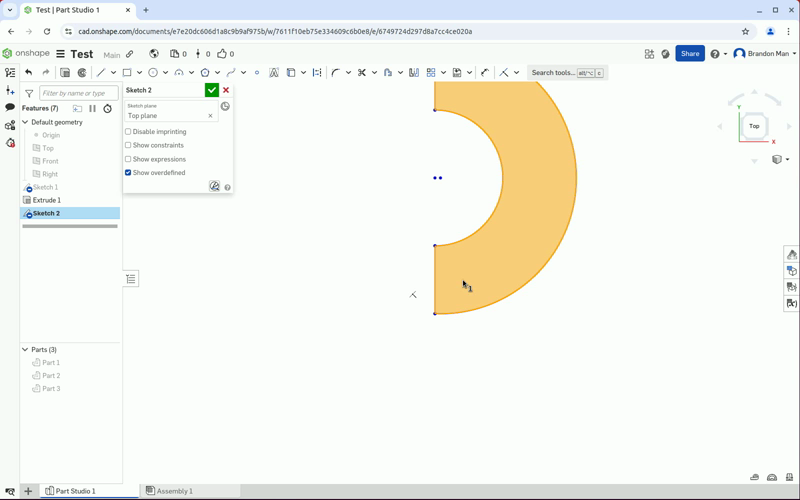
scroll(-6)
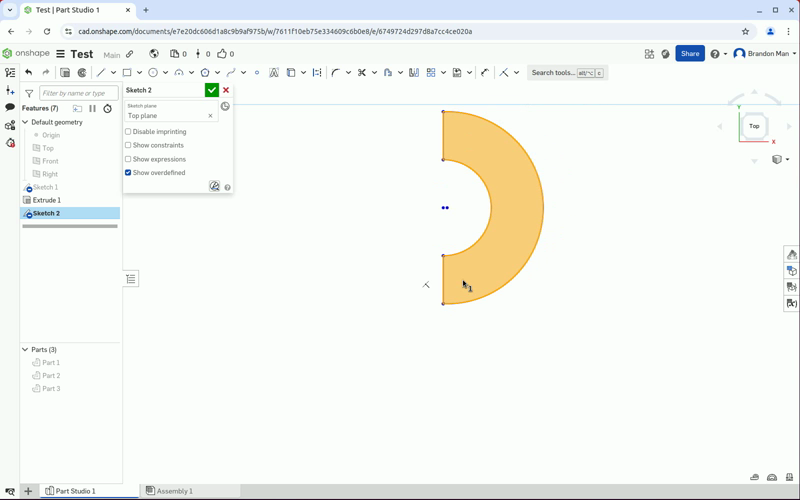
scroll(-6)
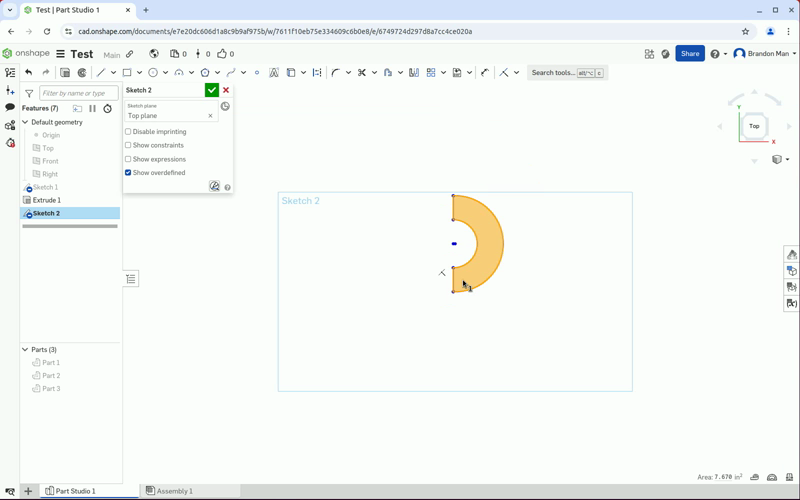
scroll(-6)
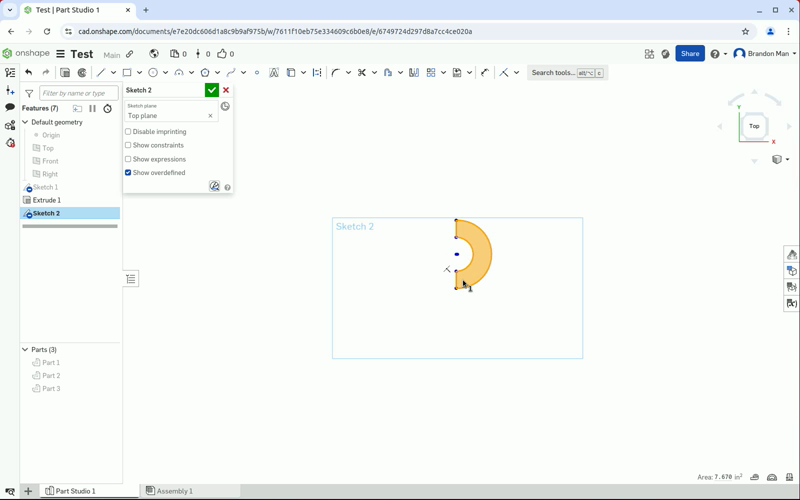
scroll(-6)
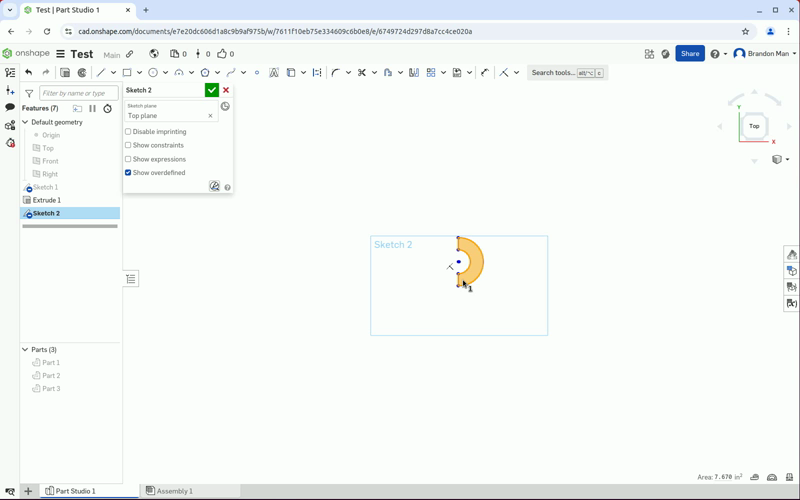
scroll(-6)
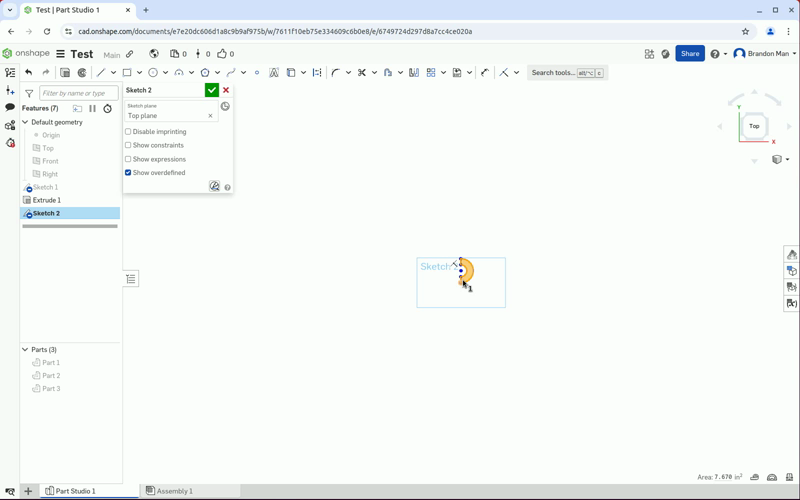
mouse_move(73, 352)
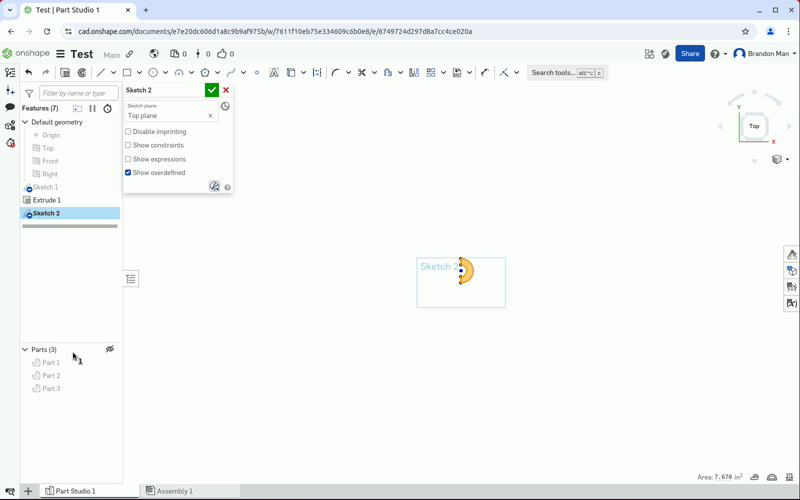
key(shift+y)
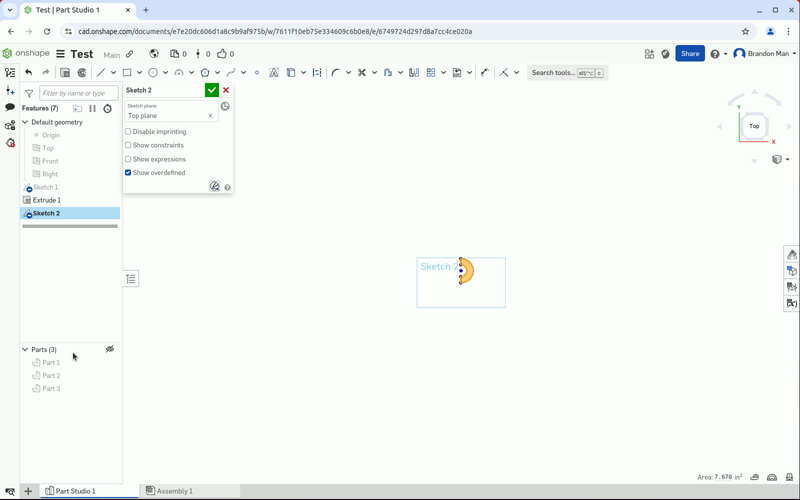
key(shift+e)
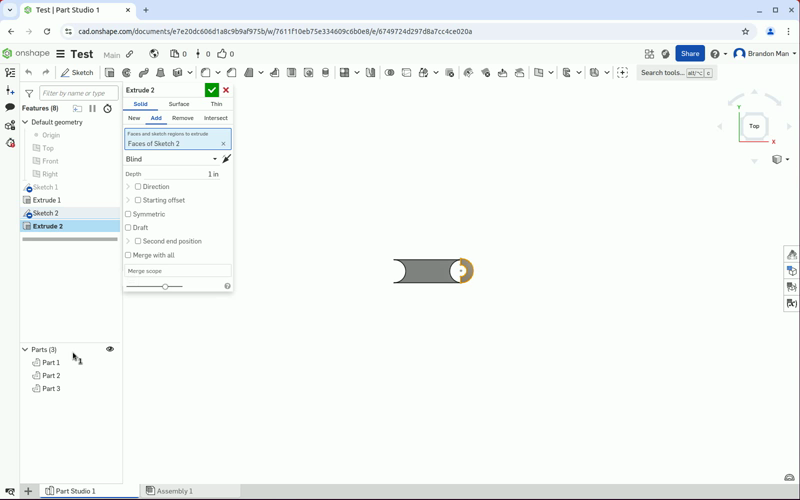
mouse_move(143, 106)
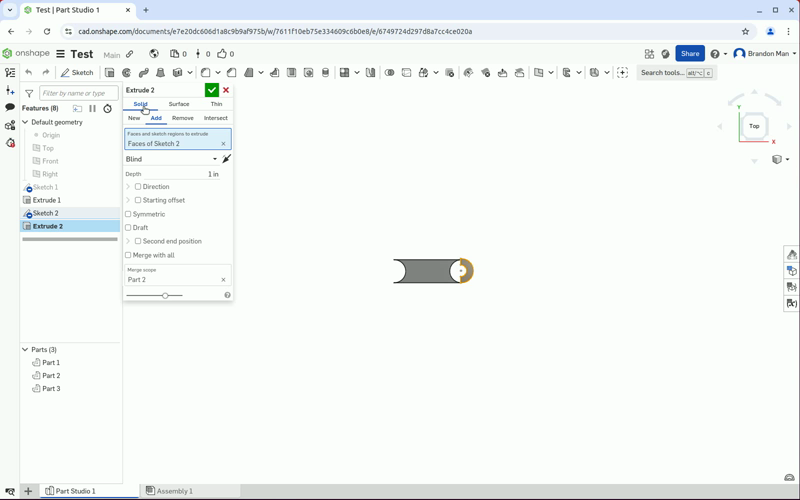
click(143, 106)
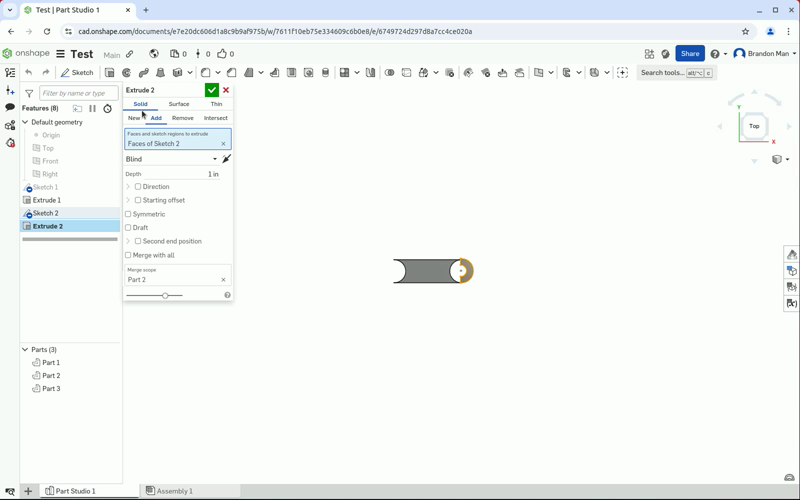
mouse_move(137, 120)
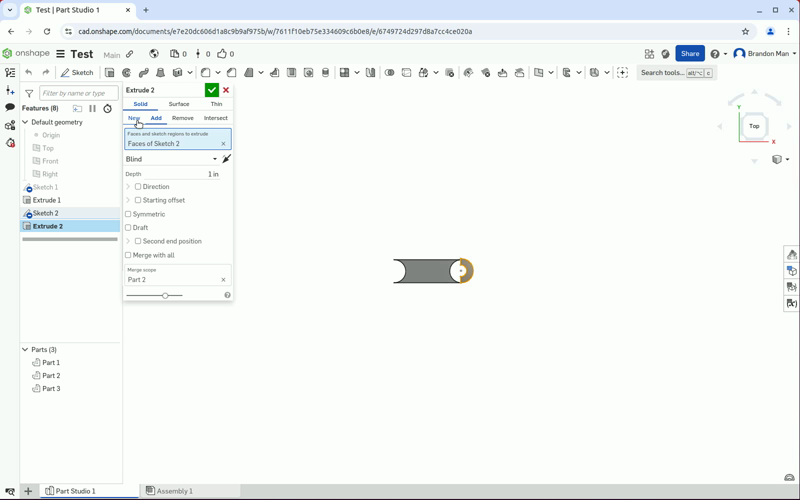
click(137, 120)
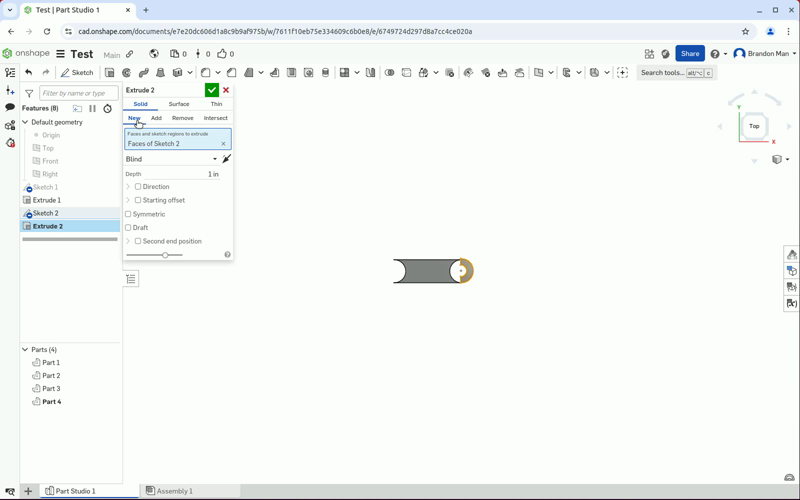
key(tab, 4)
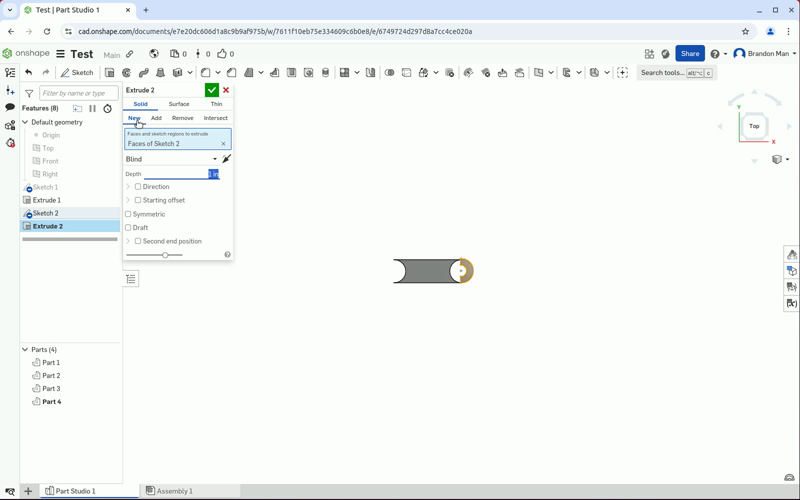
text(3.611)
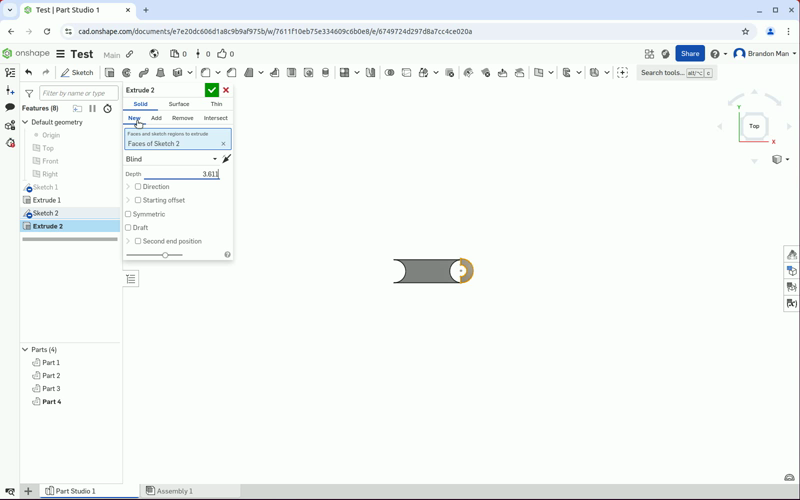
key(enter)
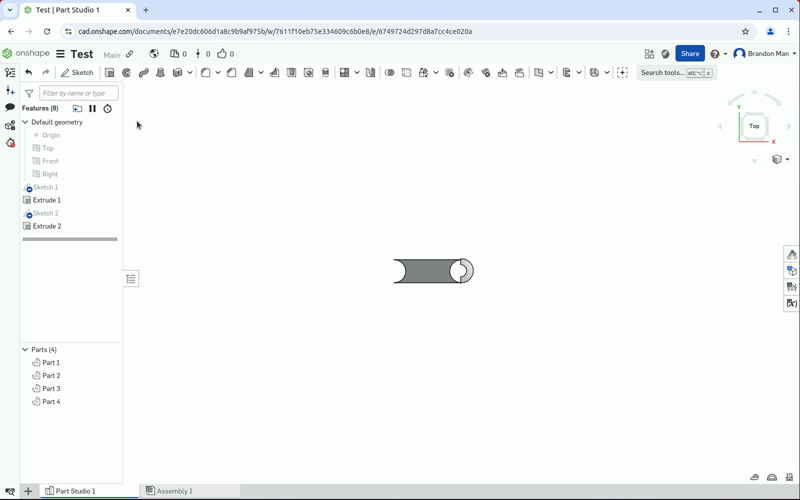
key(shift+h)
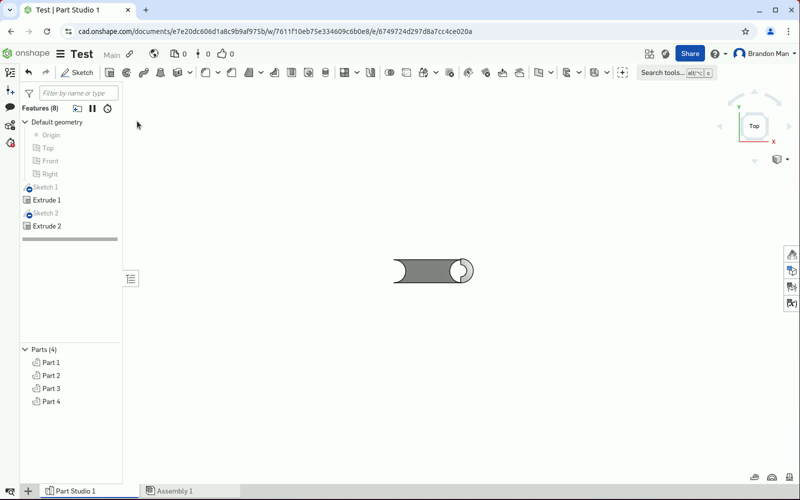
key(shift+h)
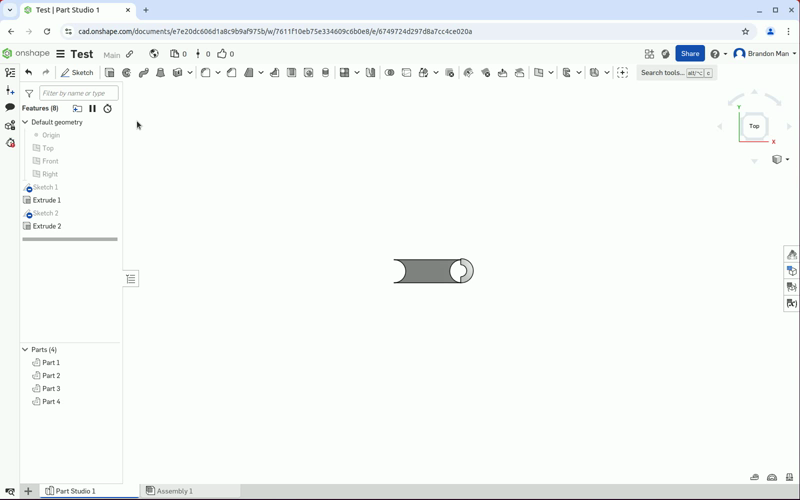
mouse_move(73, 189)
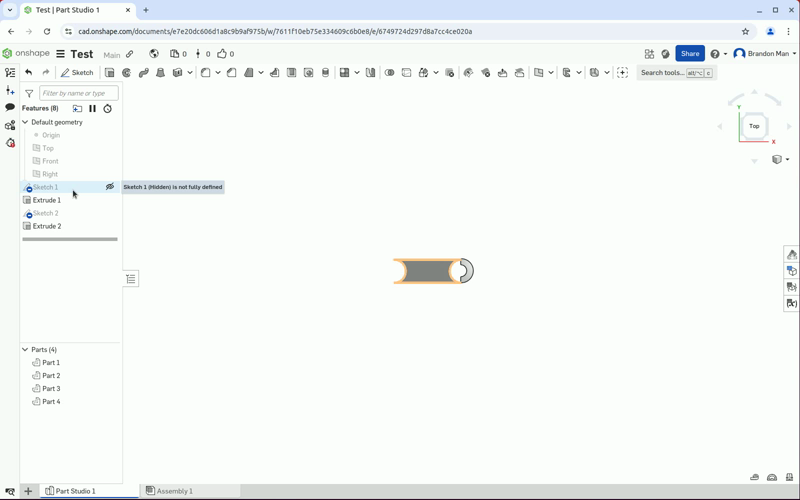
click(73, 189)
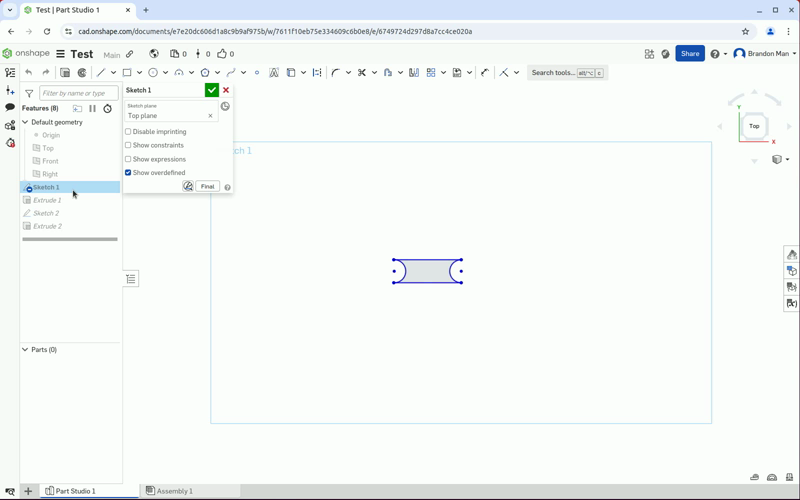
mouse_move(229, 92)
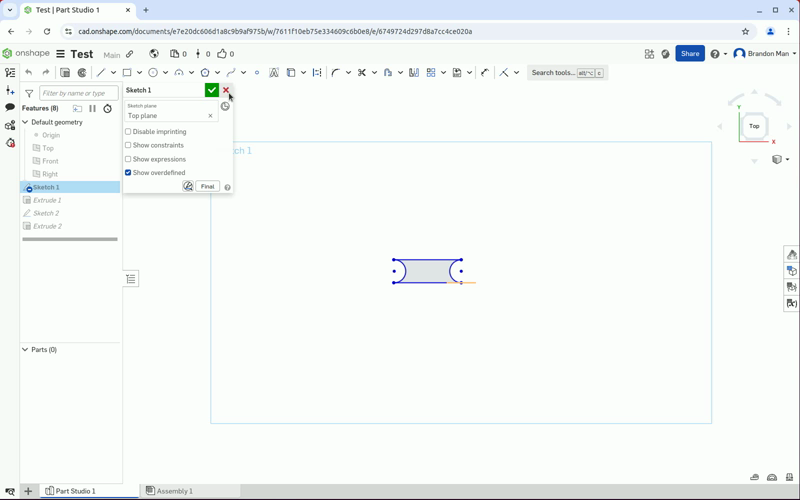
click(229, 92)
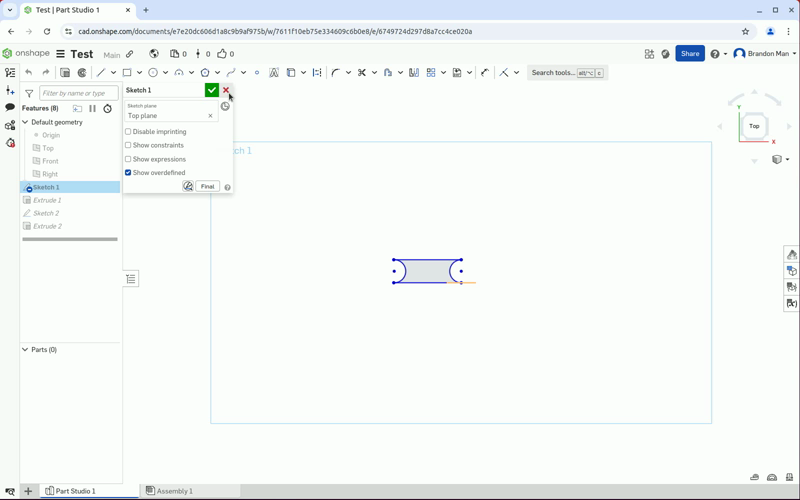
key(shift+s)
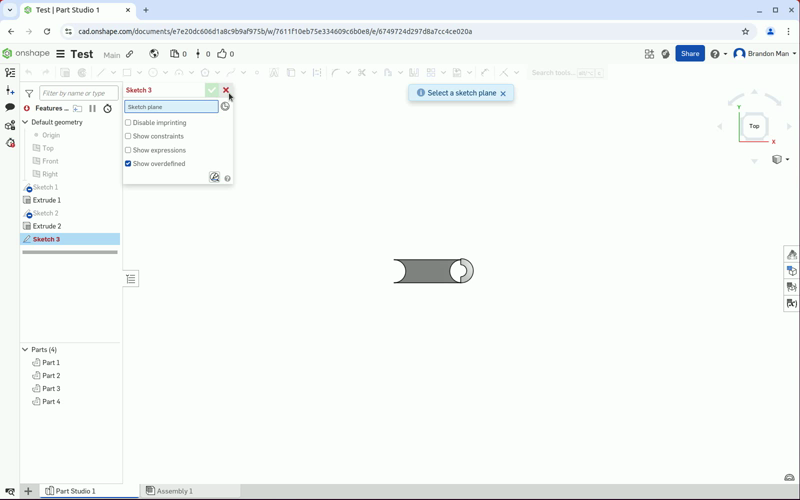
mouse_move(73, 150)
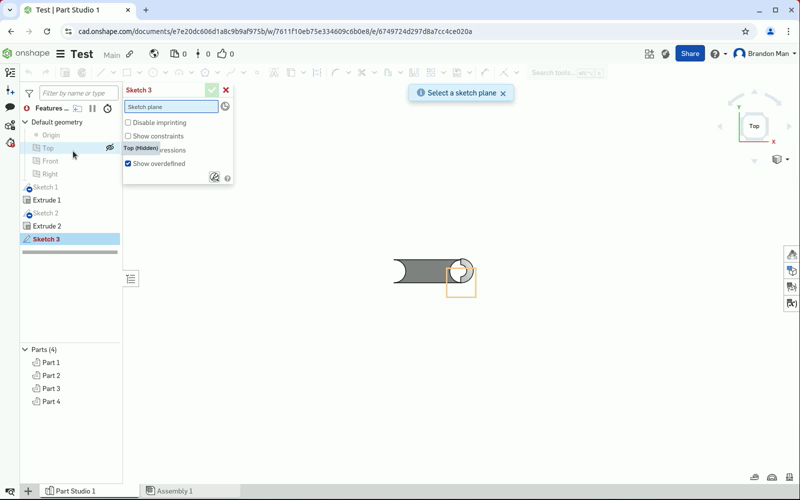
click(73, 150)
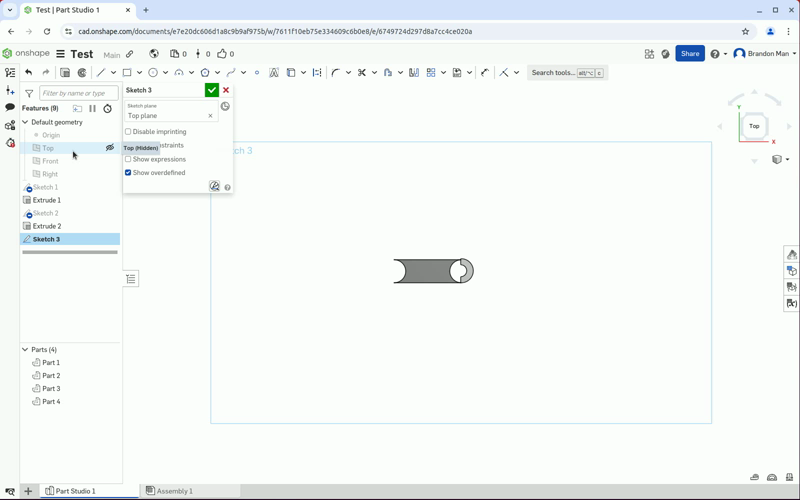
mouse_move(73, 352)
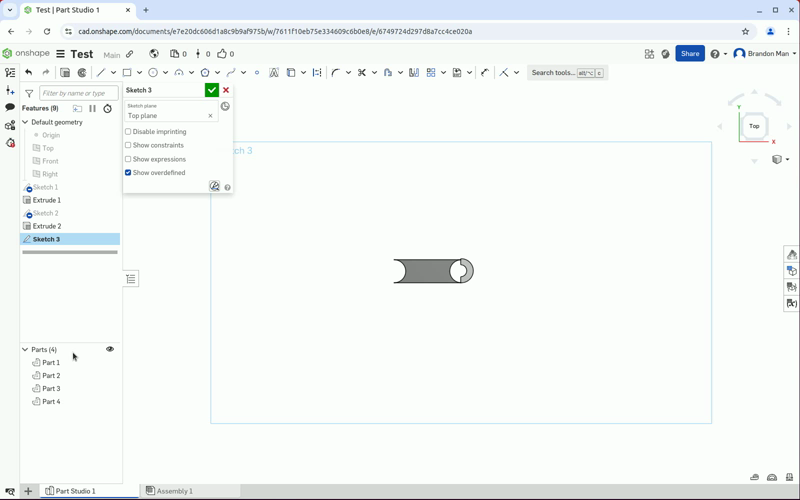
key(y)
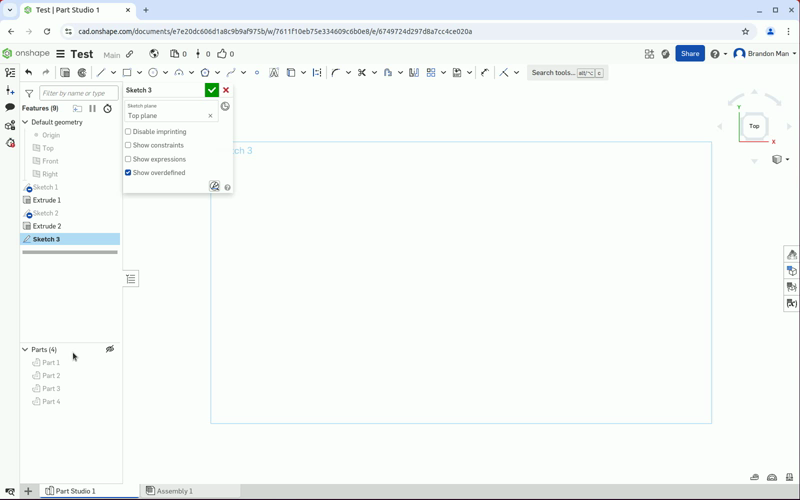
key(l)
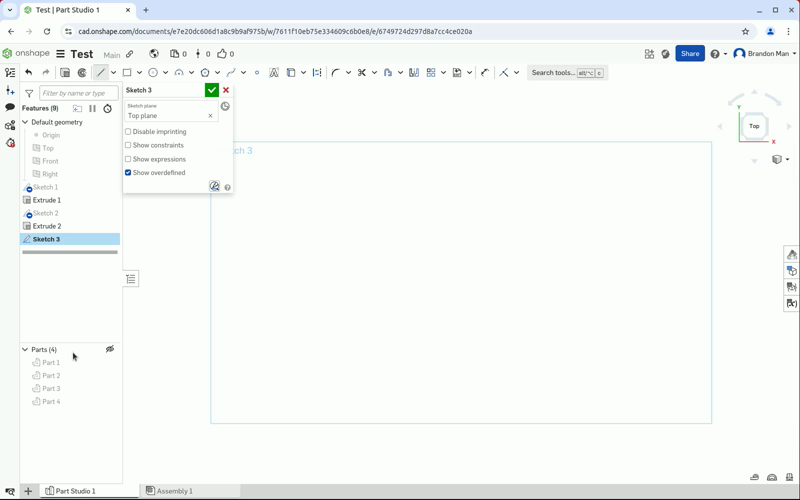
key_down(shift)
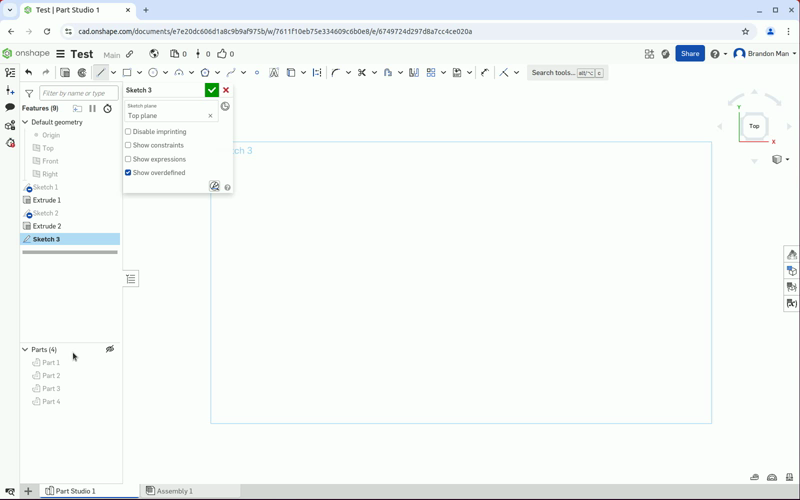
mouse_move(393, 282)
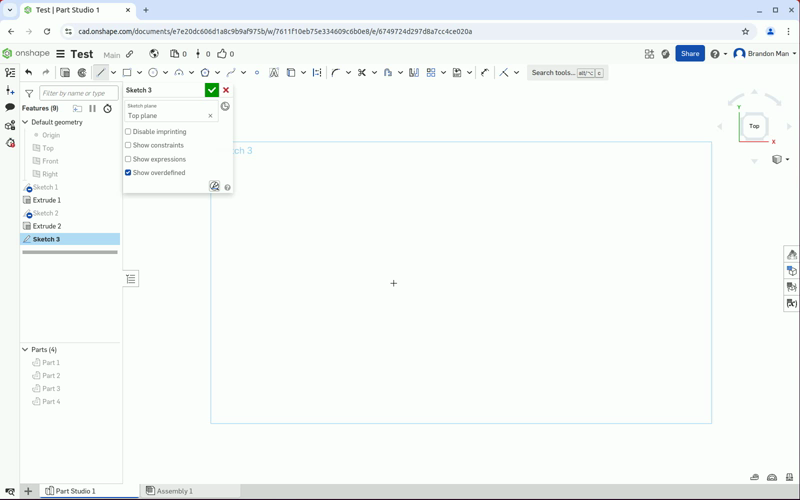
click(393, 282)
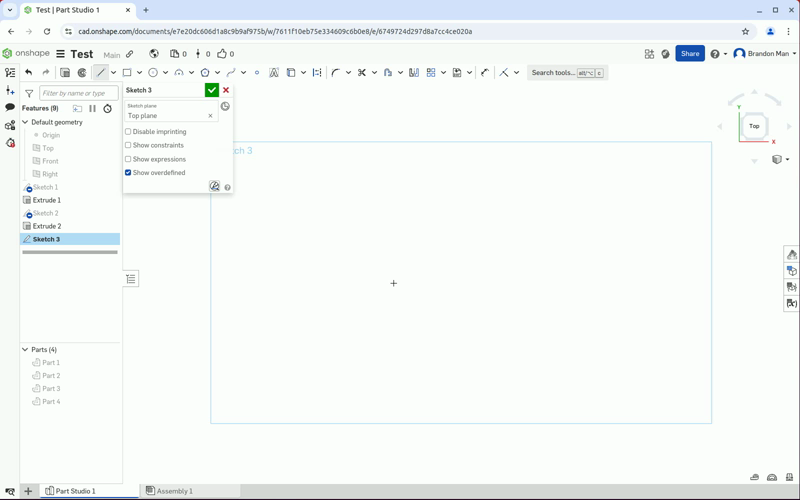
key_up(shift)
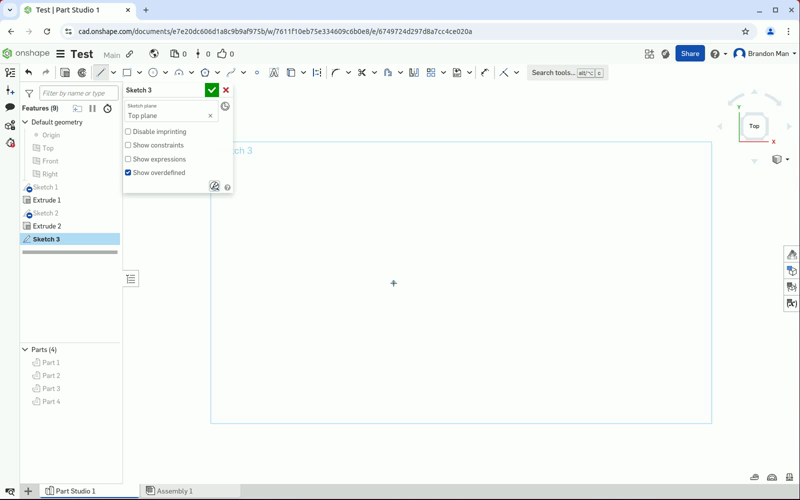
key_down(shift)
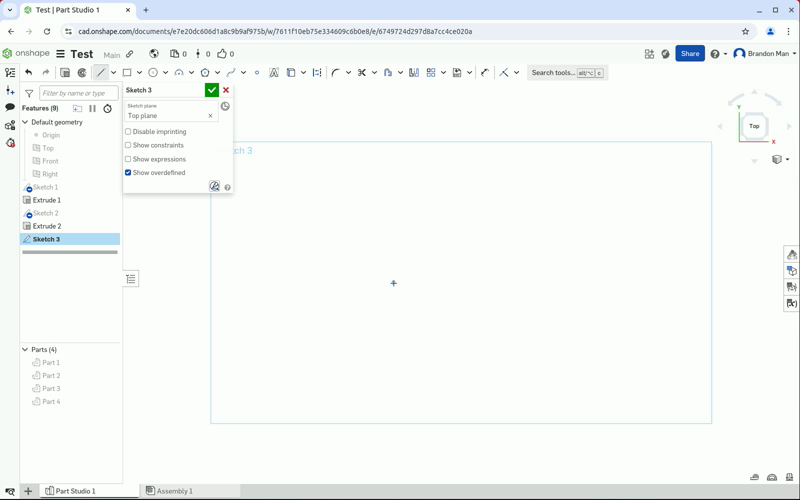
mouse_move(423, 282)
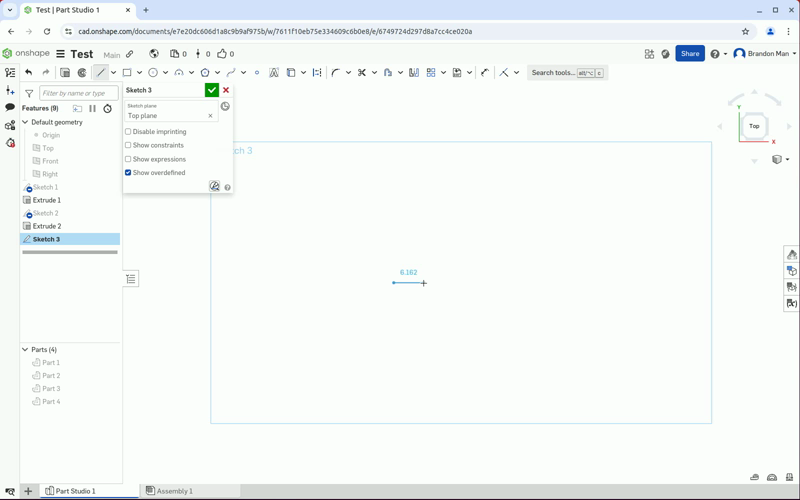
mouse_move(393, 276)
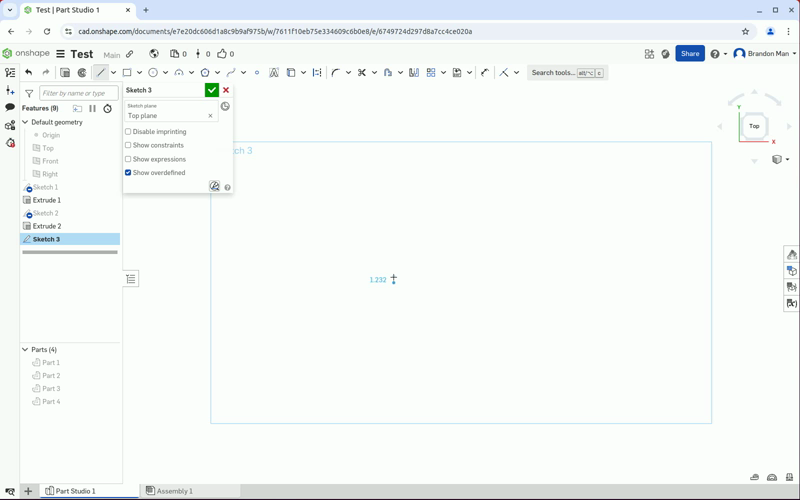
scroll(6)
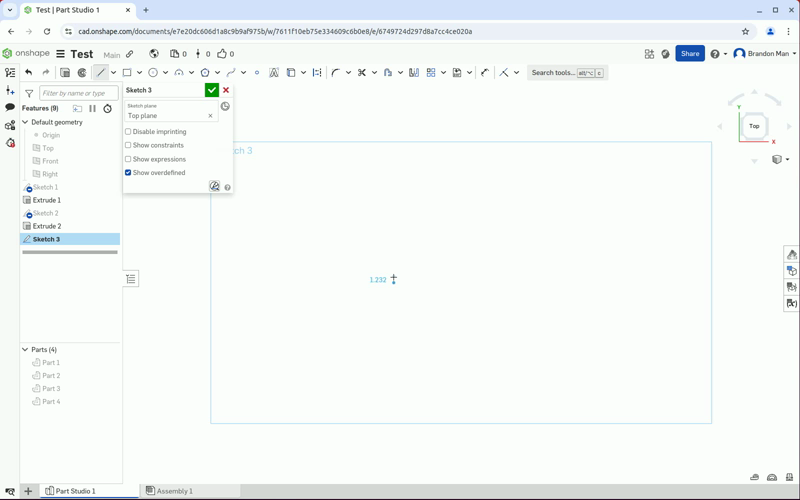
scroll(6)
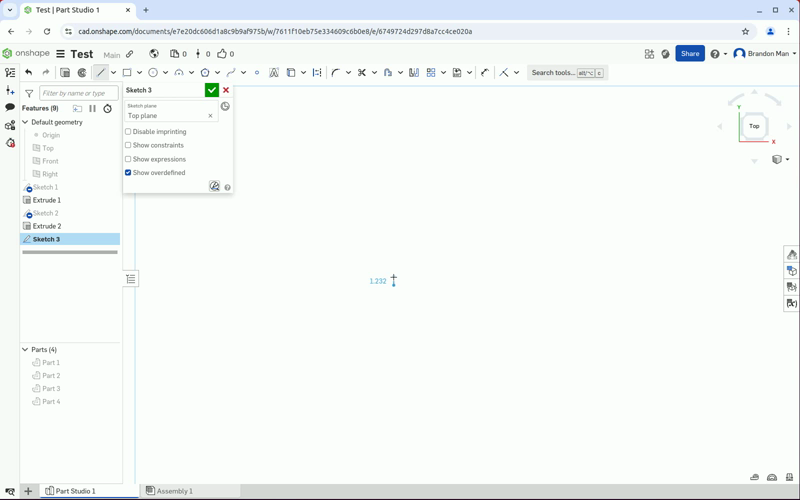
scroll(6)
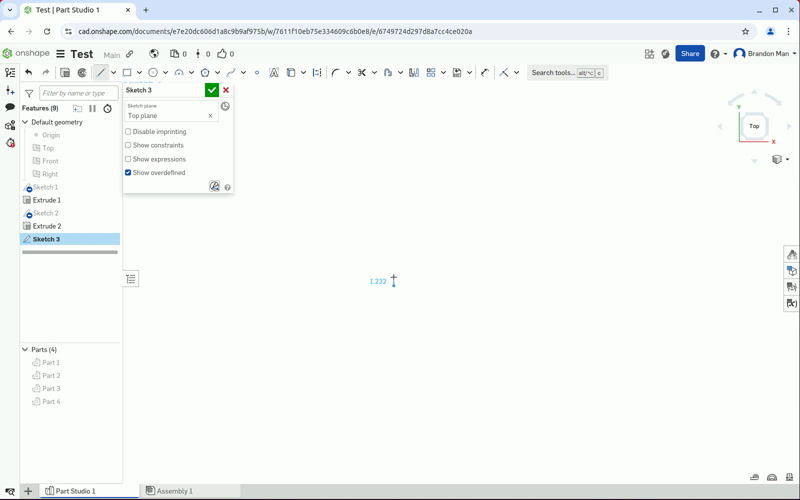
scroll(6)
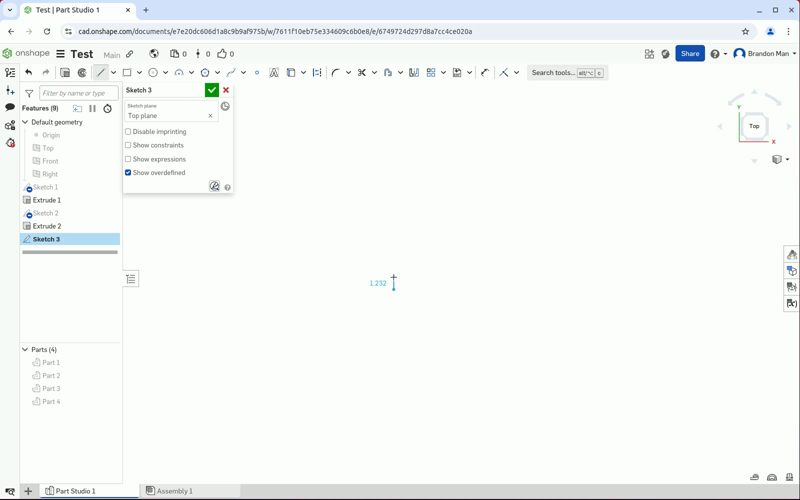
scroll(6)
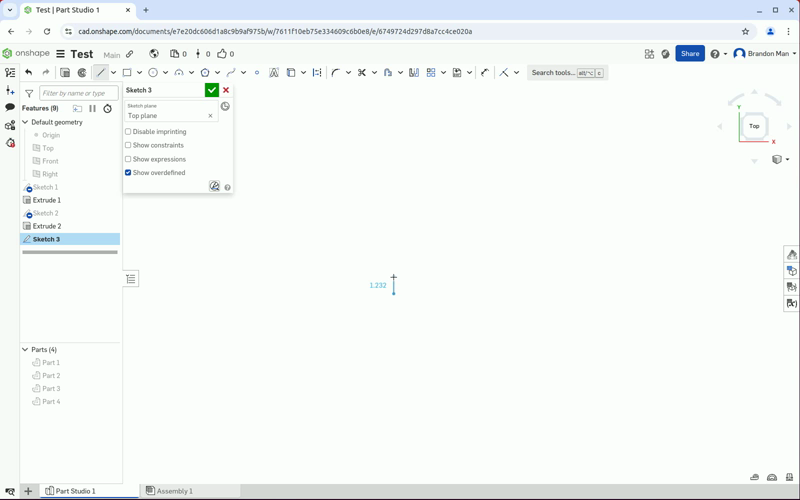
scroll(6)
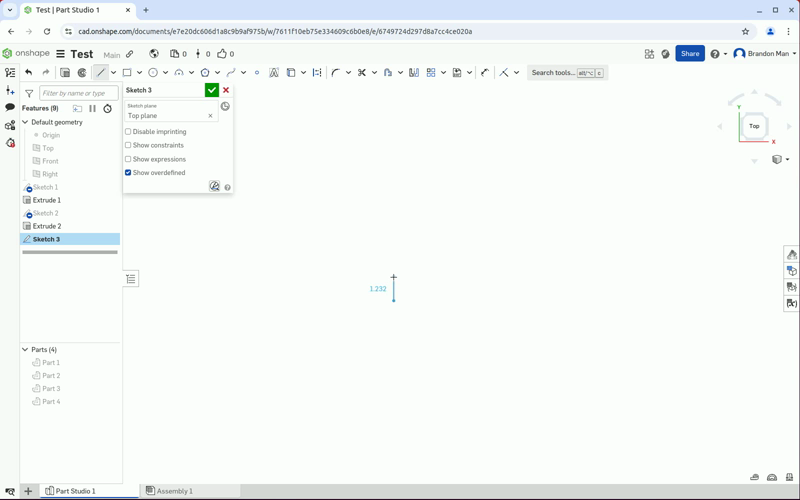
scroll(6)
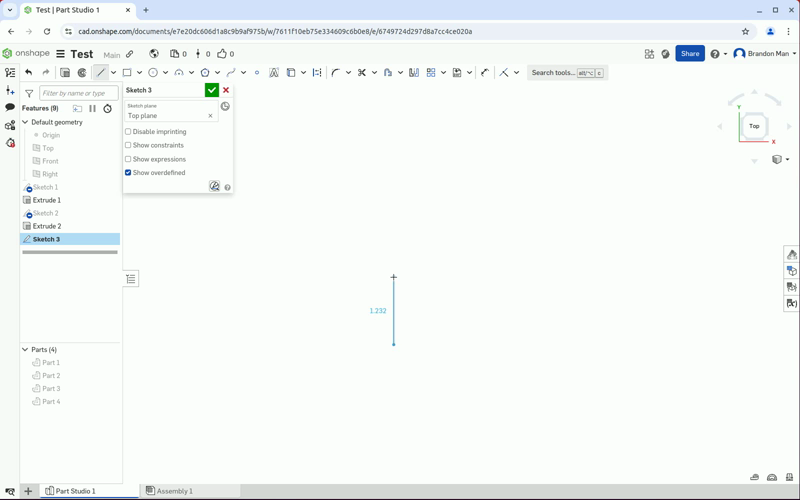
click(393, 276)
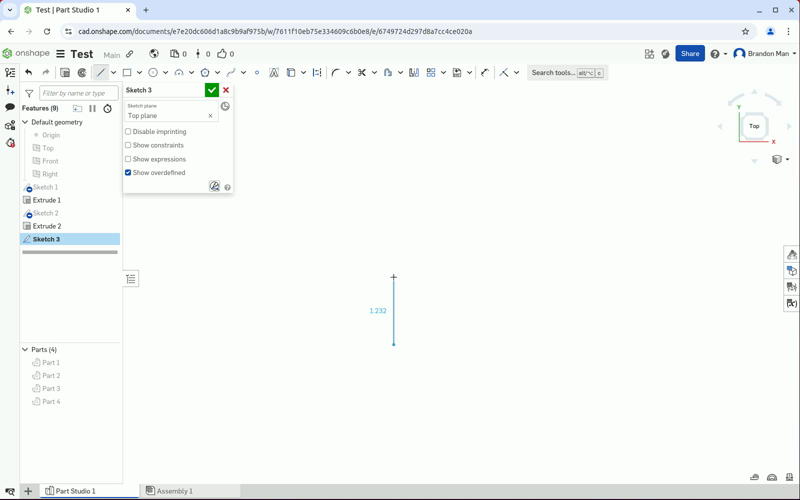
scroll(-6)
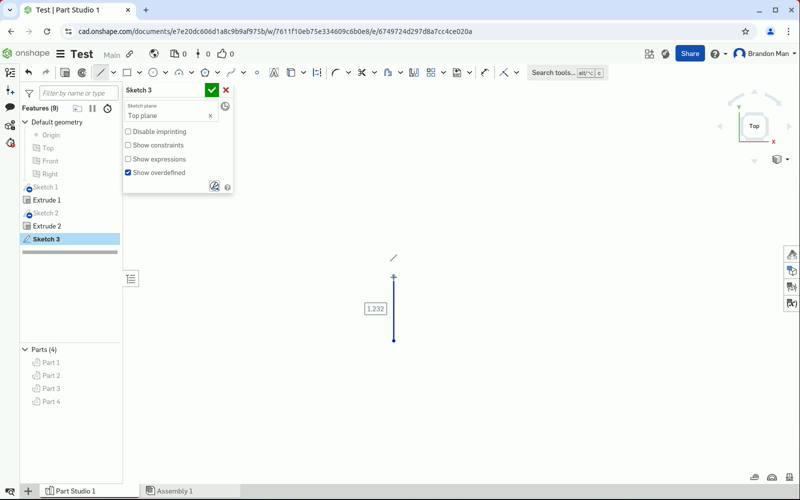
scroll(-6)
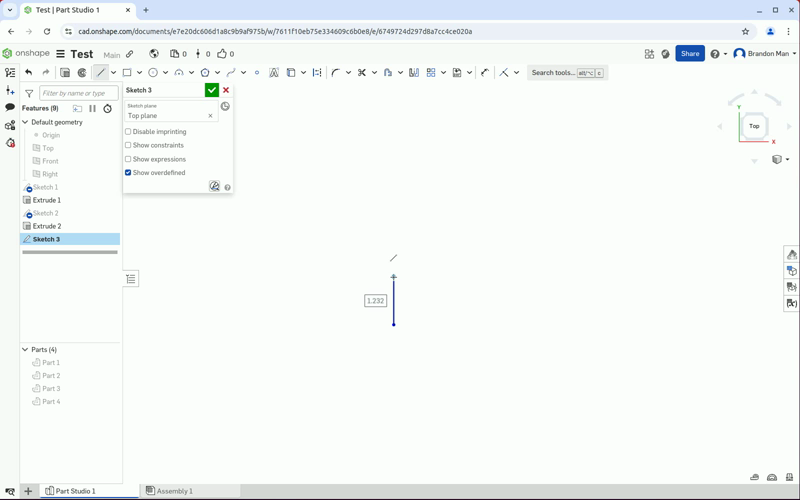
scroll(-6)
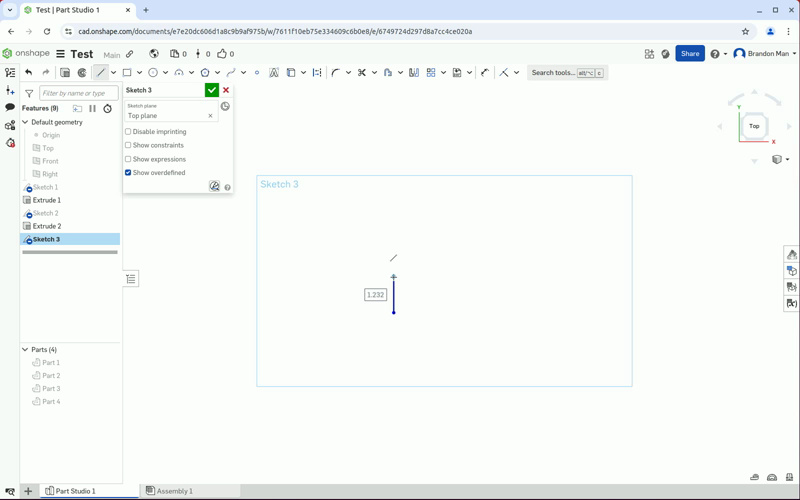
scroll(-6)
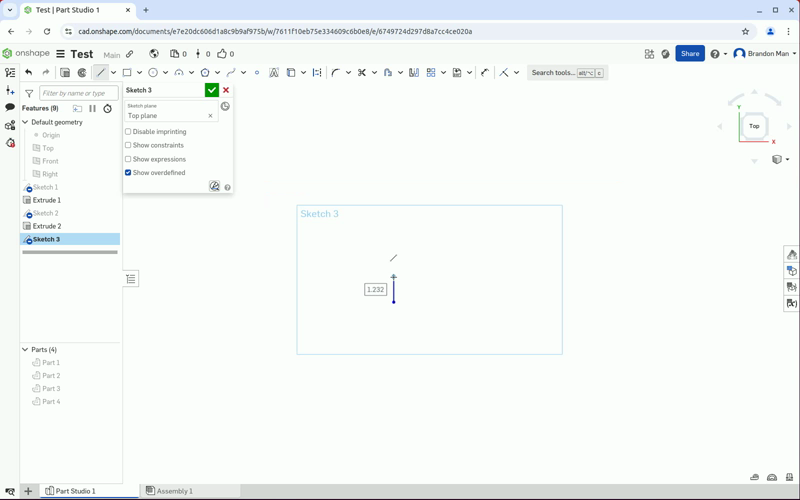
scroll(-6)
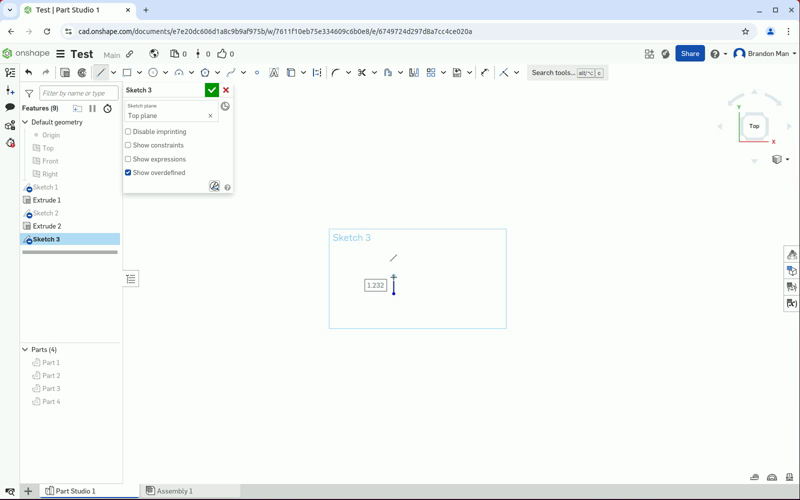
scroll(-6)
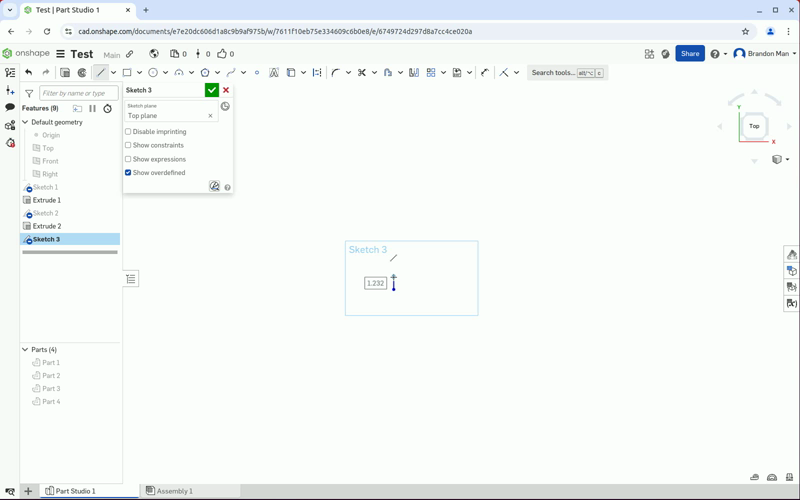
scroll(-6)
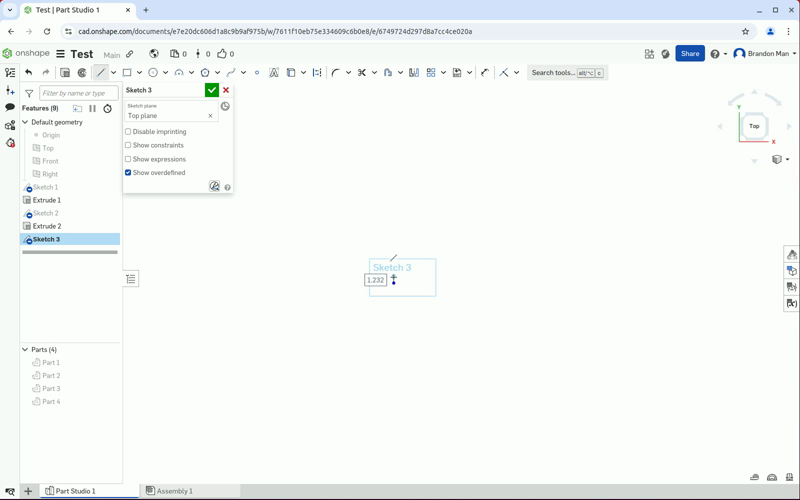
key_up(shift)
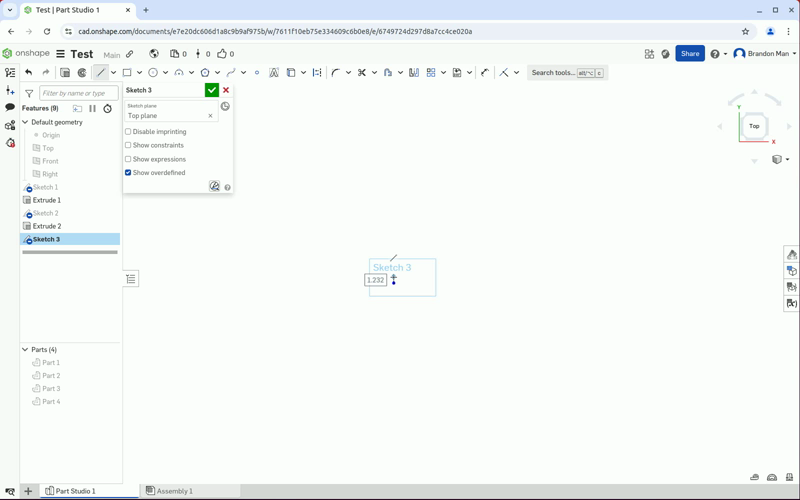
key(esc)
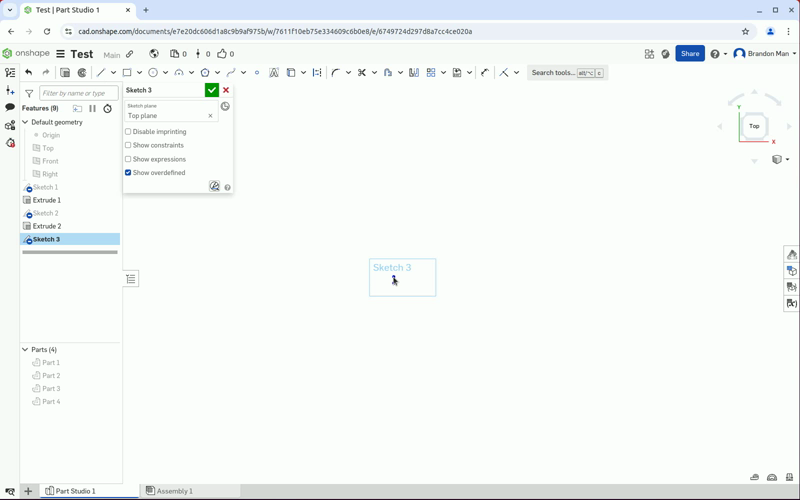
key(a)
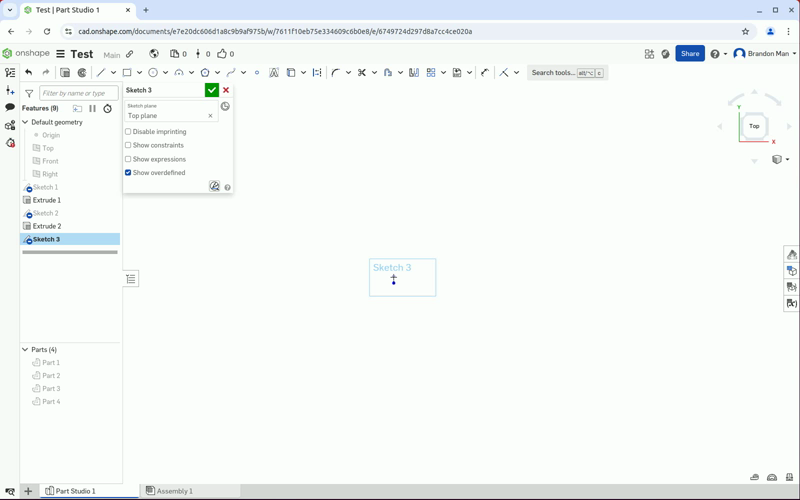
mouse_move(393, 276)
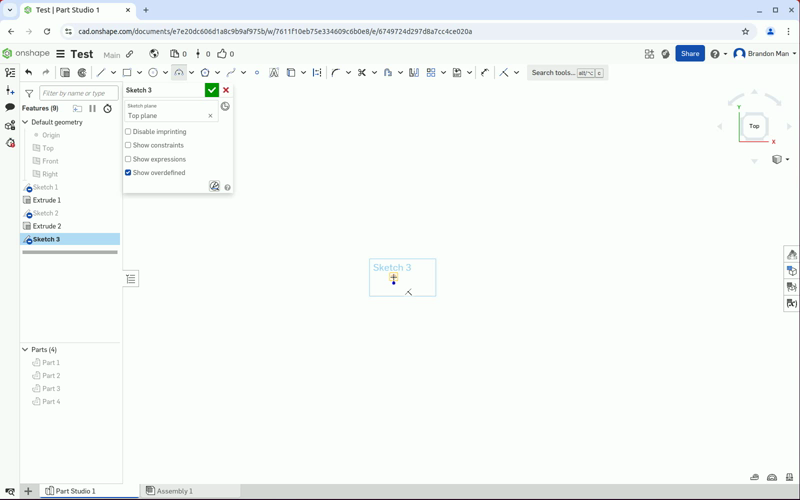
click(393, 276)
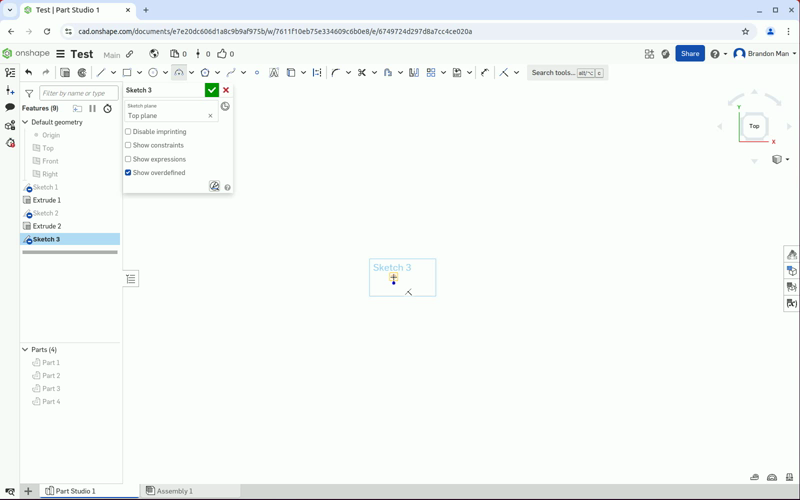
key_down(shift)
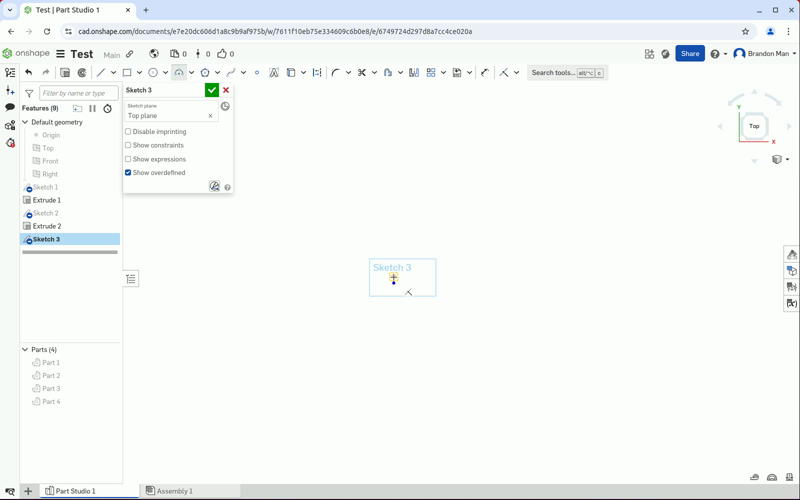
mouse_move(393, 264)
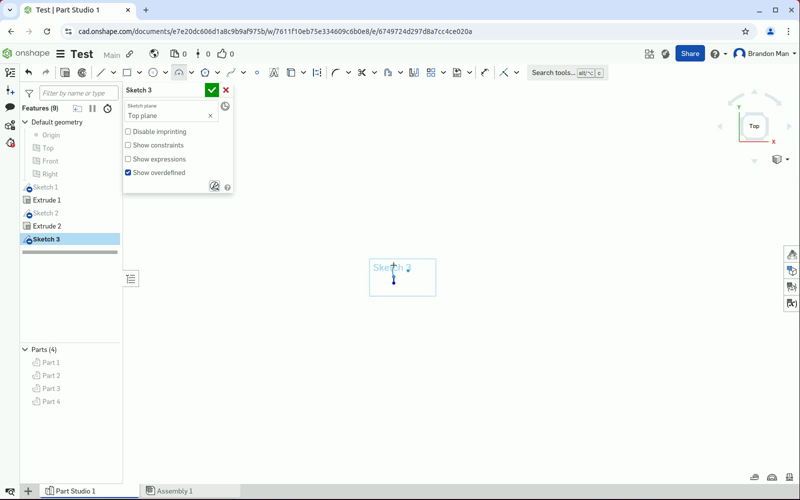
click(393, 264)
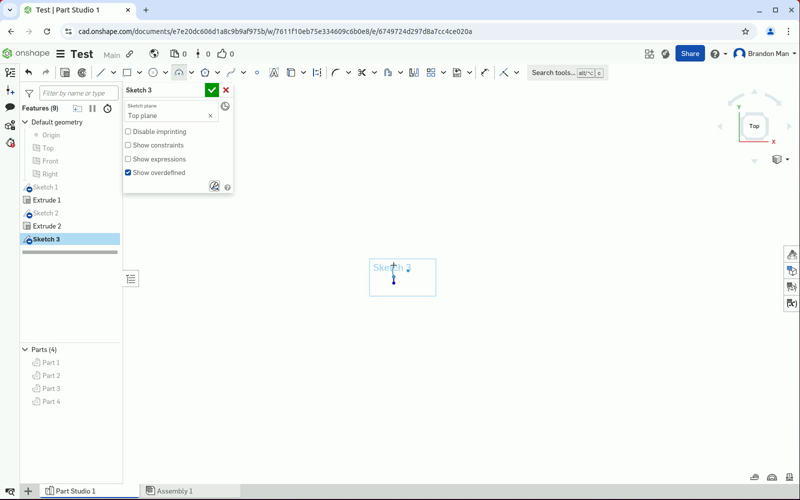
mouse_move(387, 270)
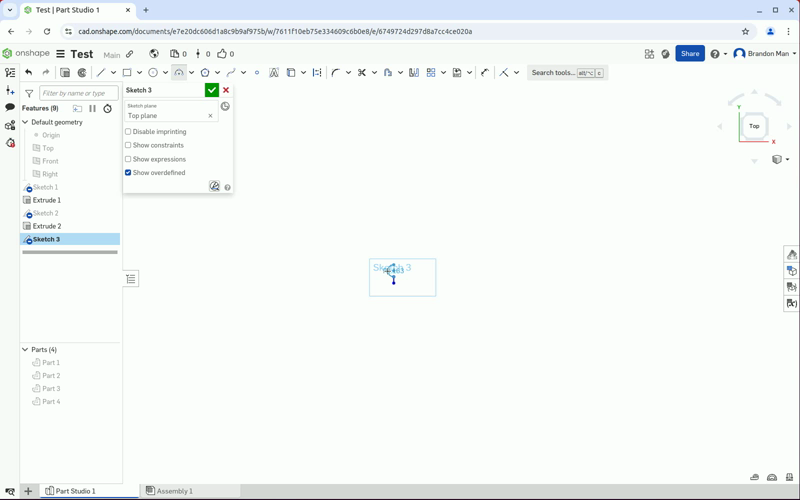
click(387, 270)
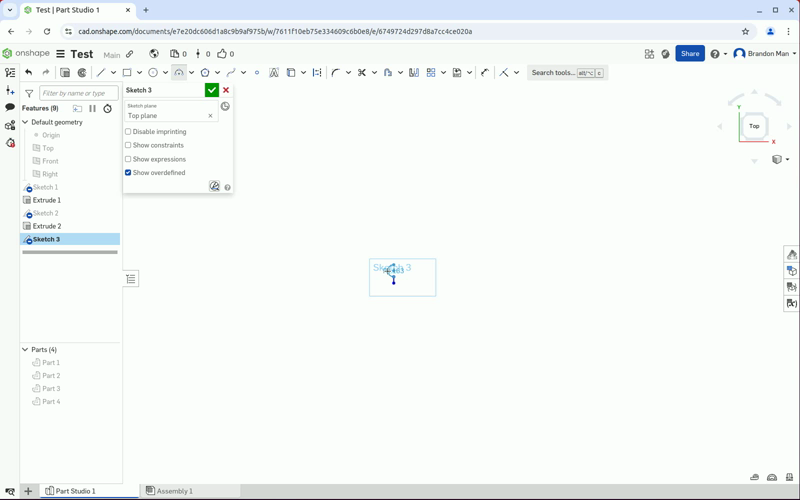
key_up(shift)
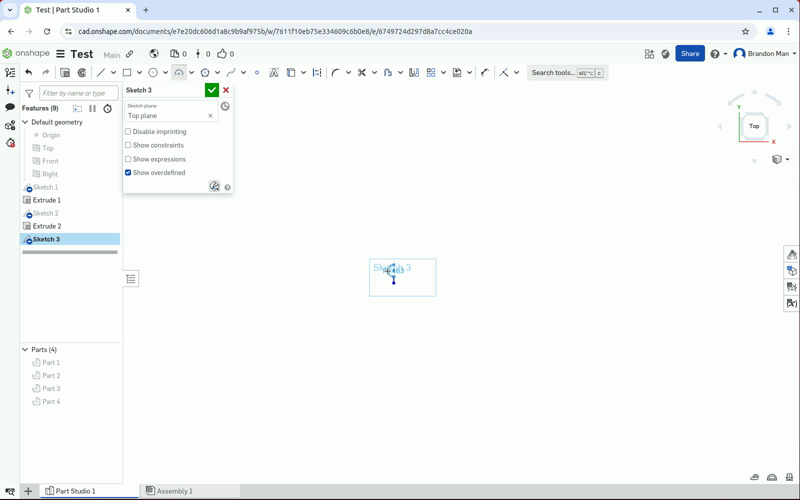
key(esc)
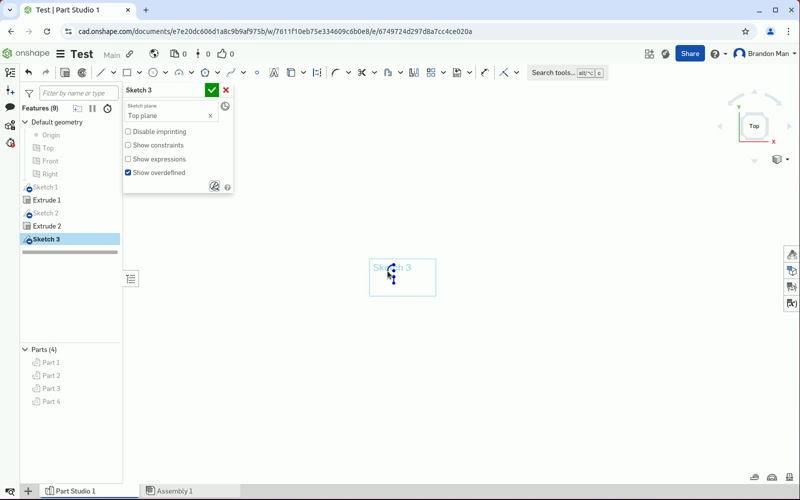
key(l)
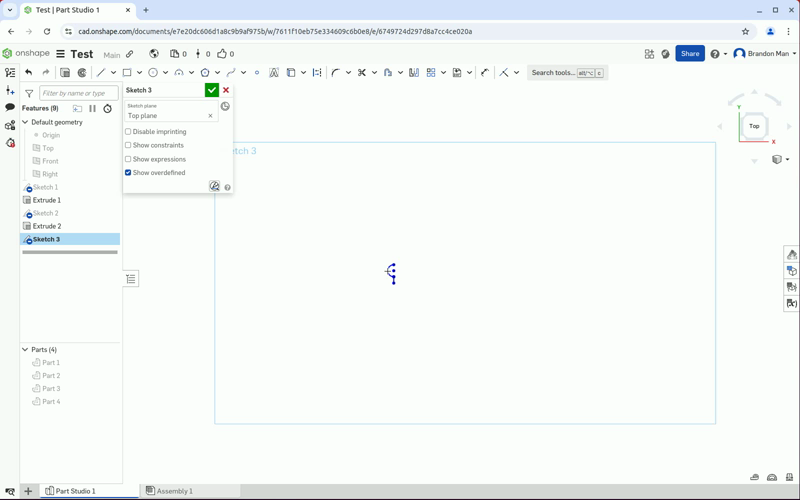
mouse_move(393, 264)
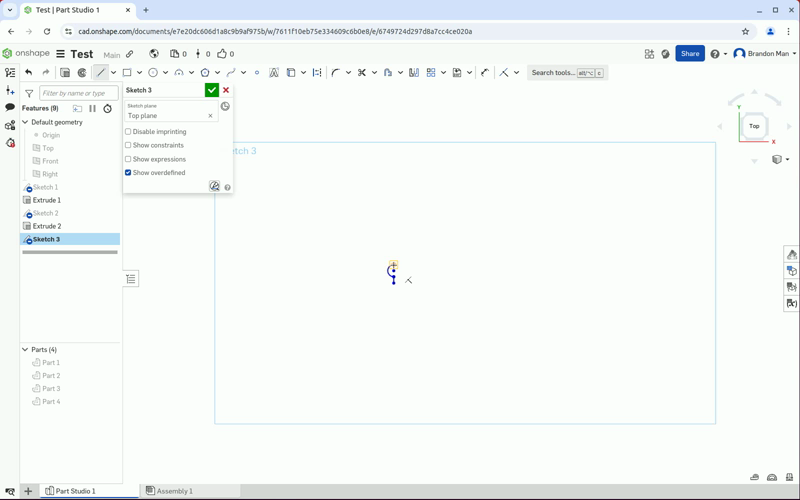
click(393, 264)
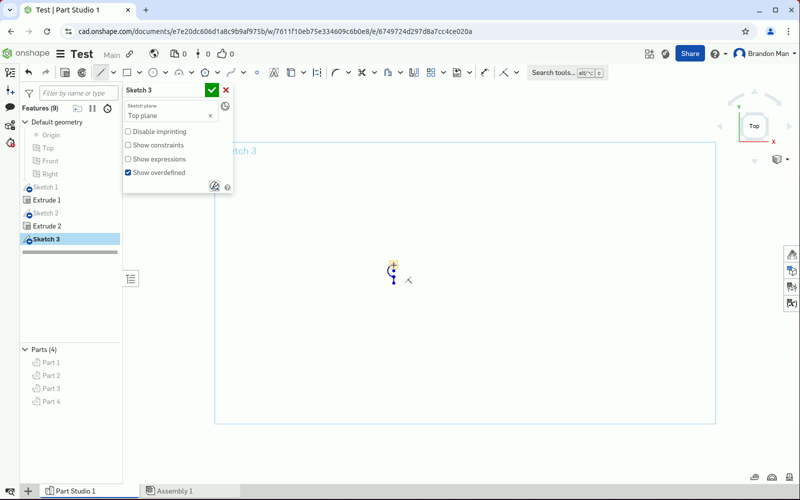
key_down(shift)
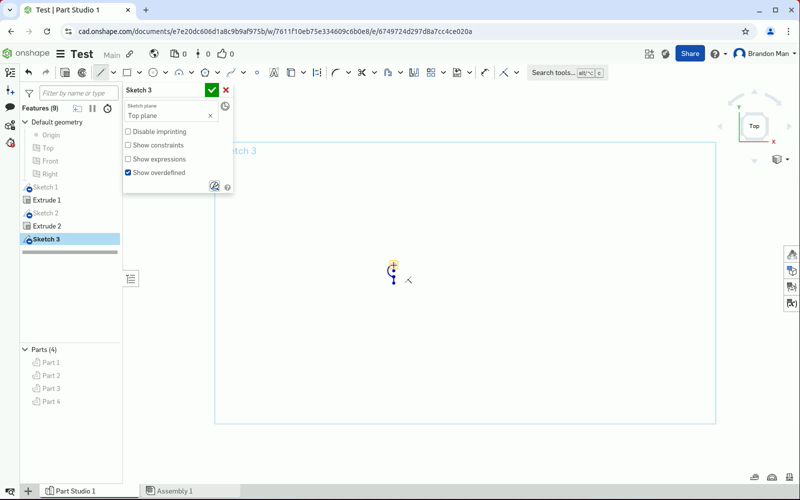
mouse_move(423, 264)
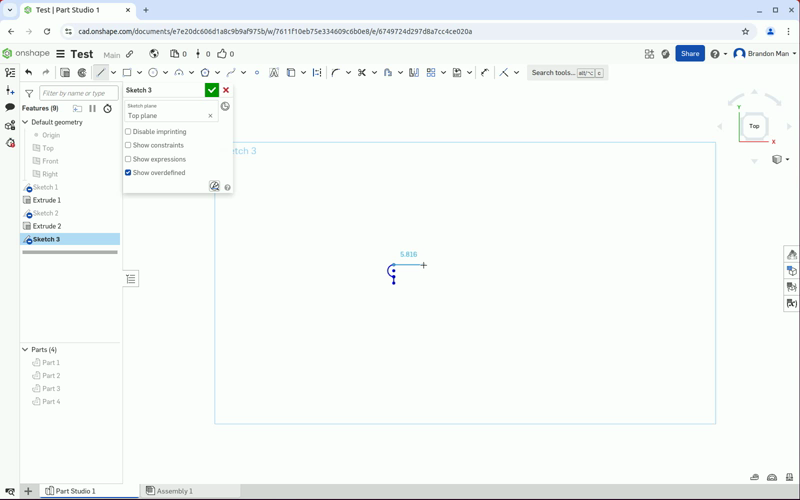
mouse_move(393, 258)
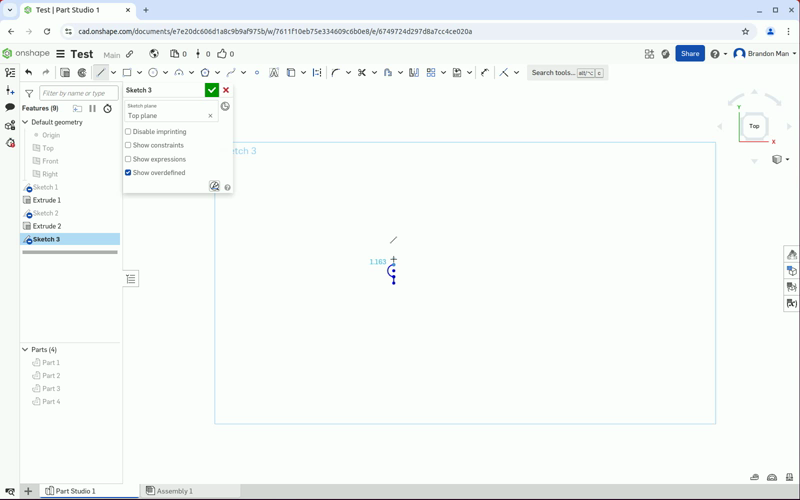
scroll(6)
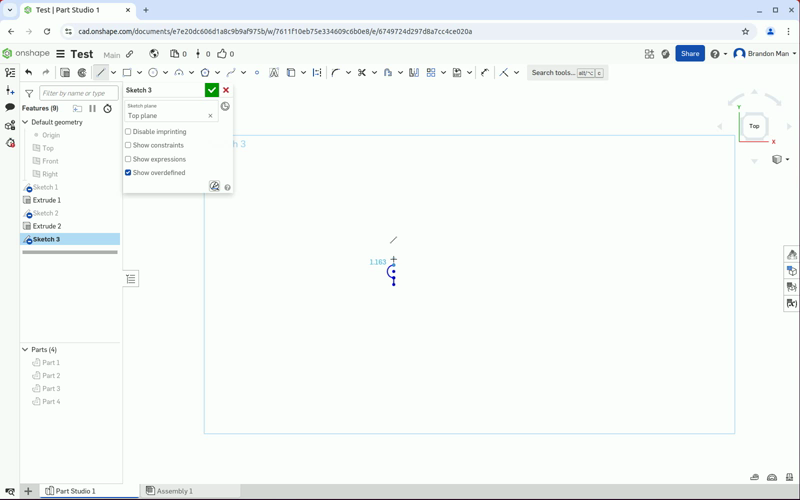
scroll(6)
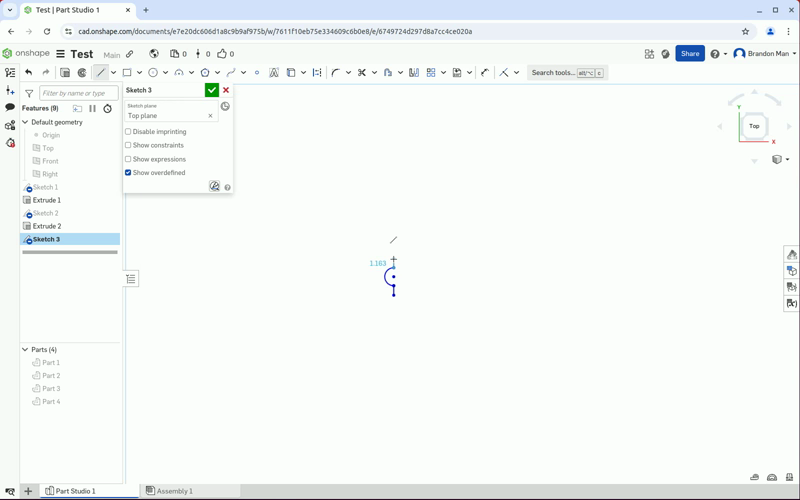
scroll(6)
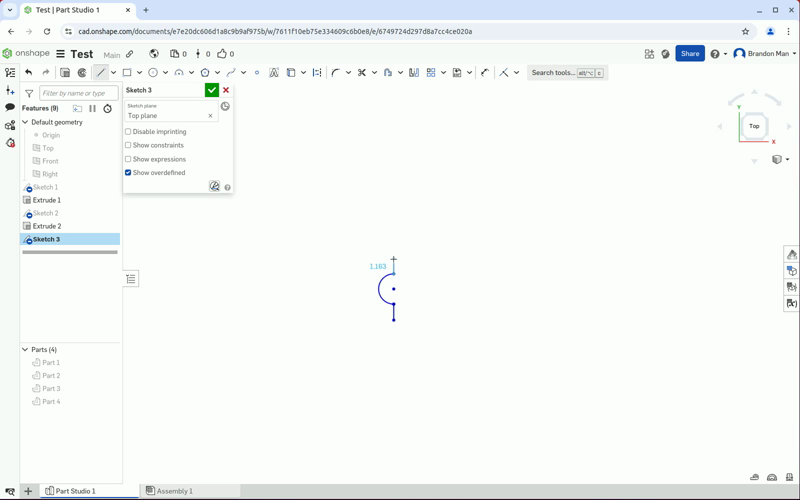
scroll(6)
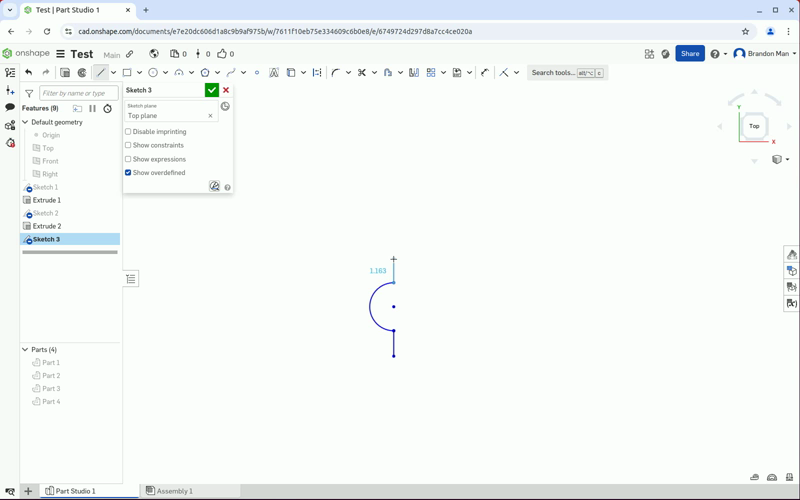
scroll(6)
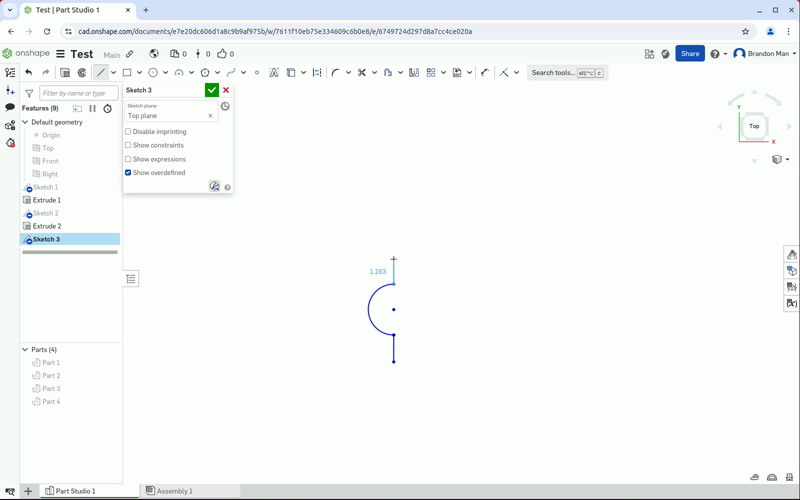
scroll(6)
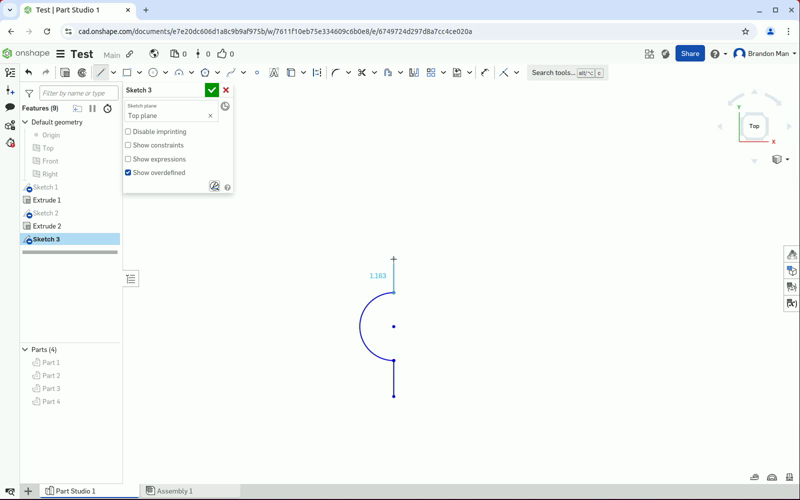
scroll(6)
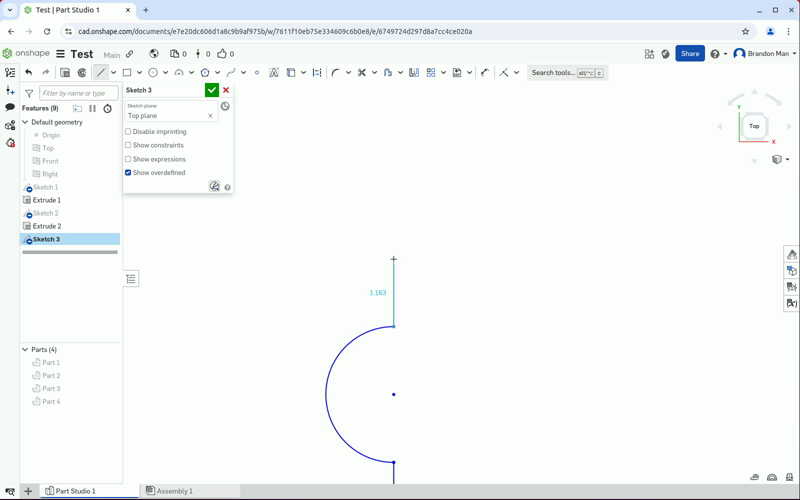
click(393, 258)
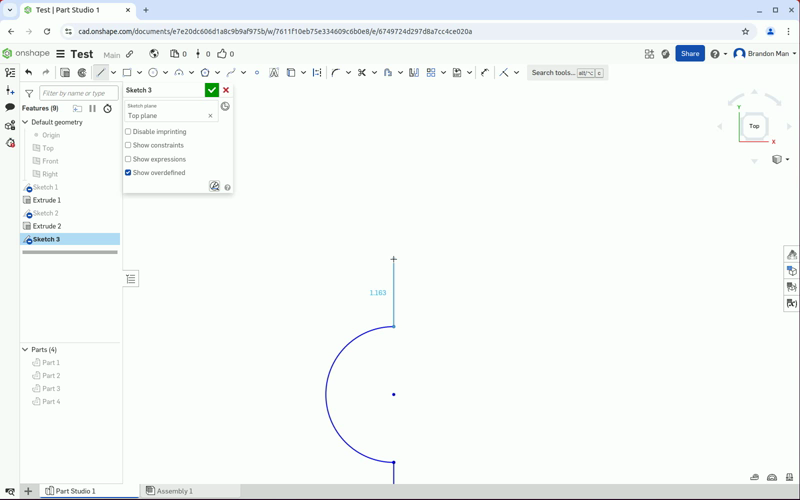
scroll(-6)
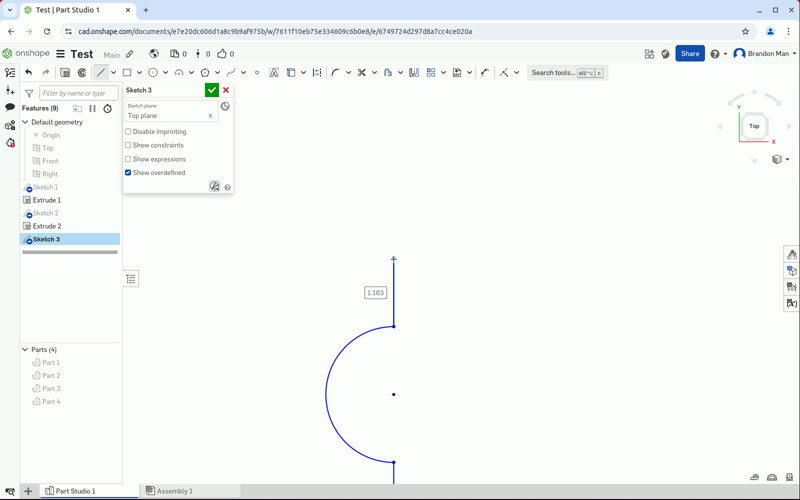
scroll(-6)
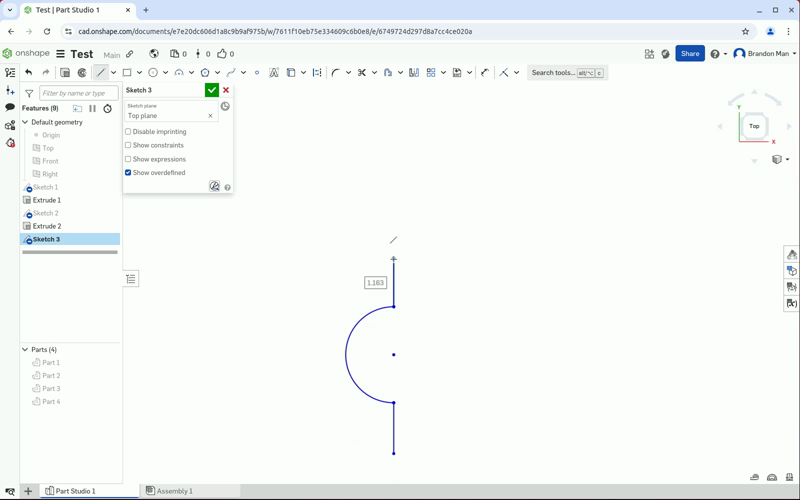
scroll(-6)
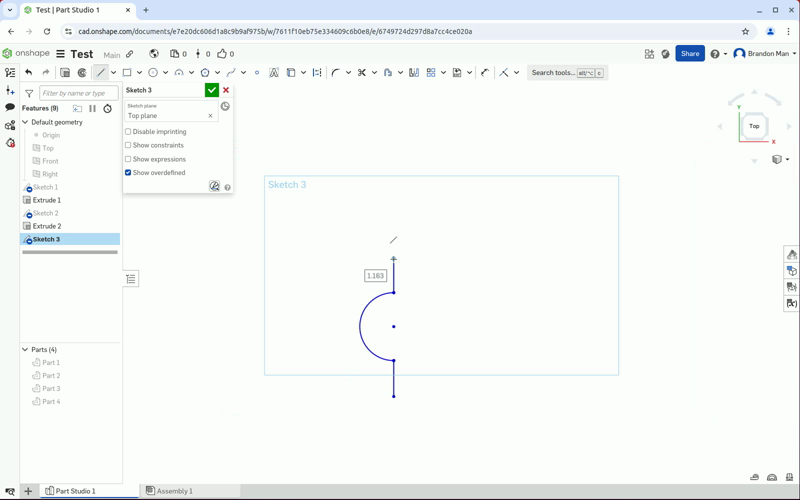
scroll(-6)
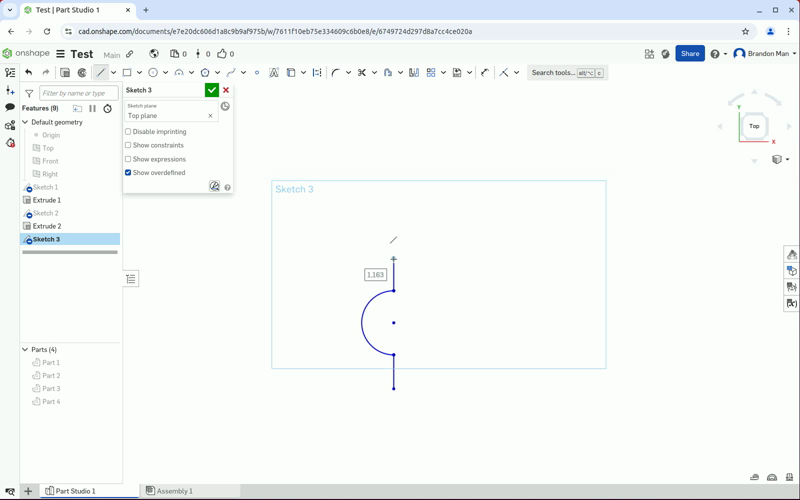
scroll(-6)
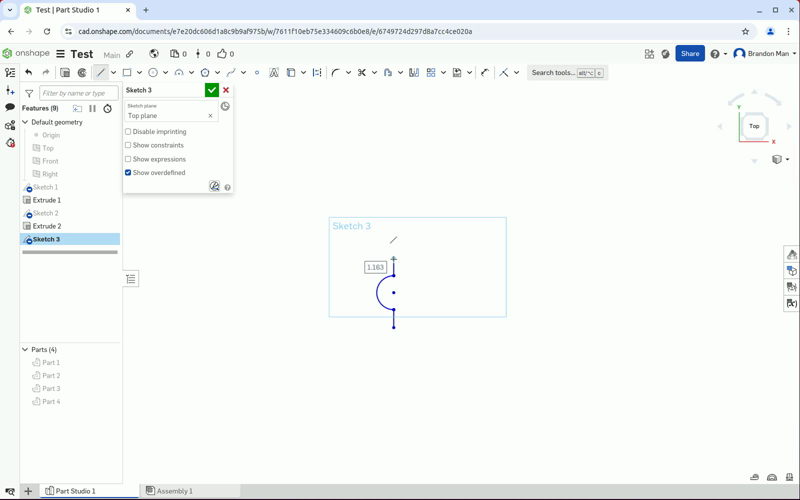
scroll(-6)
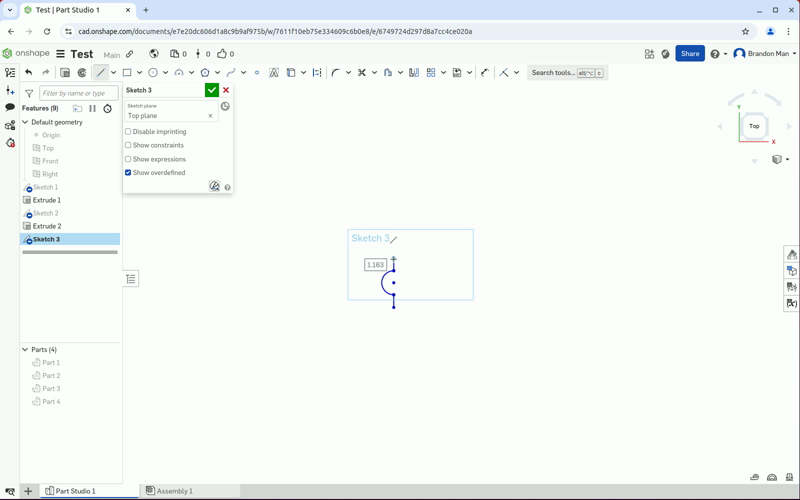
scroll(-6)
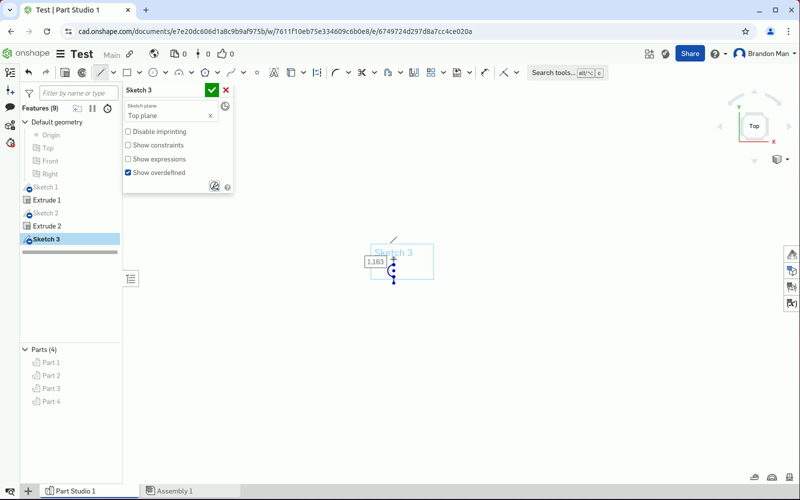
key_up(shift)
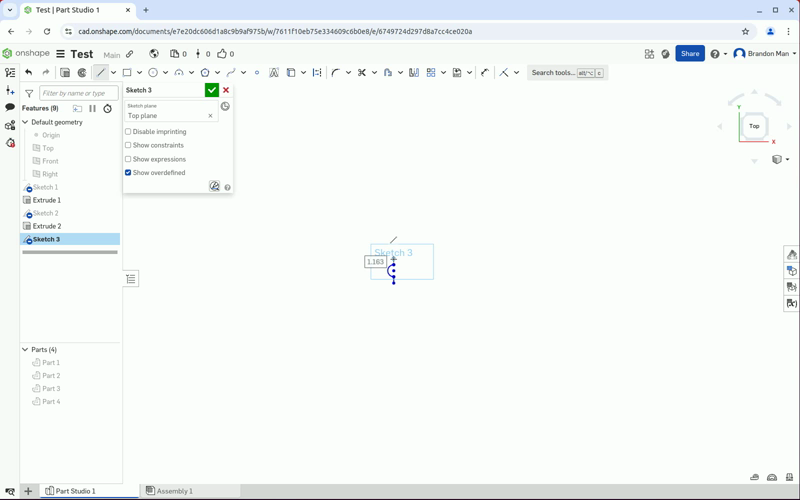
key(esc)
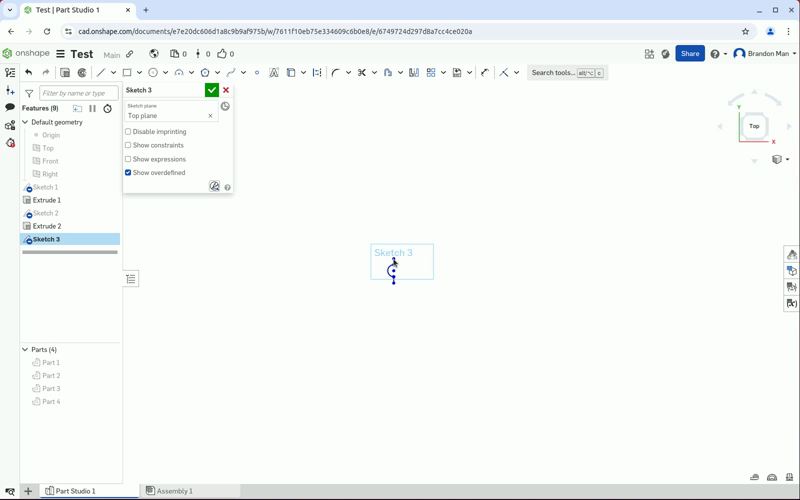
key(a)
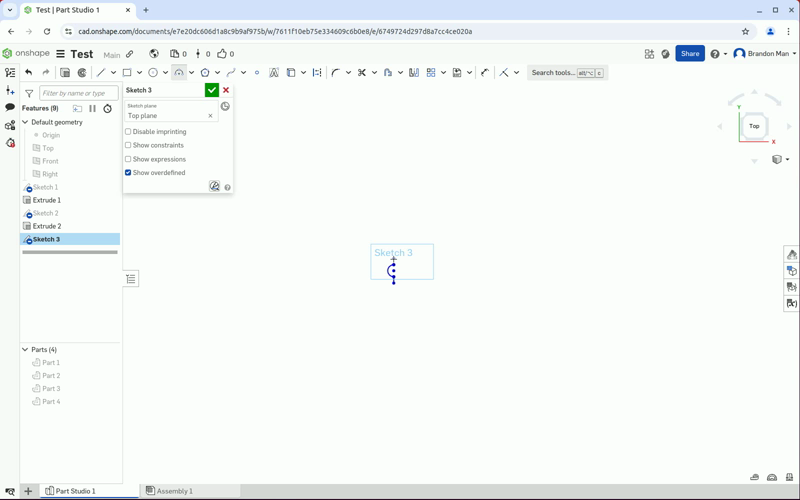
mouse_move(393, 258)
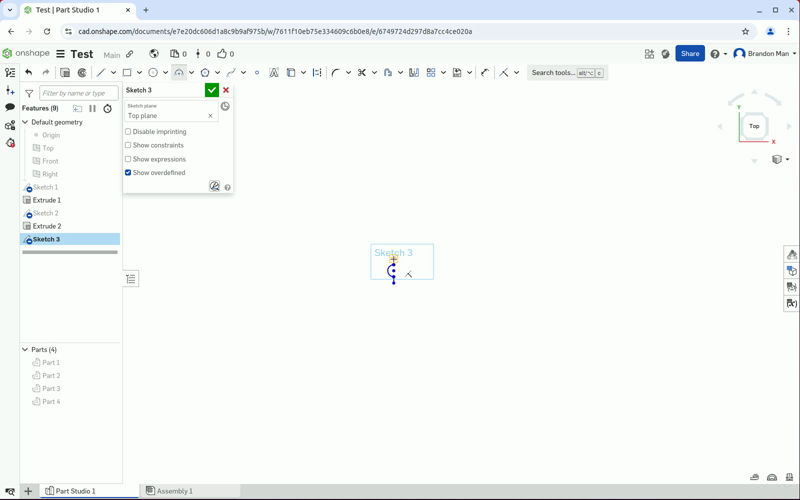
click(393, 258)
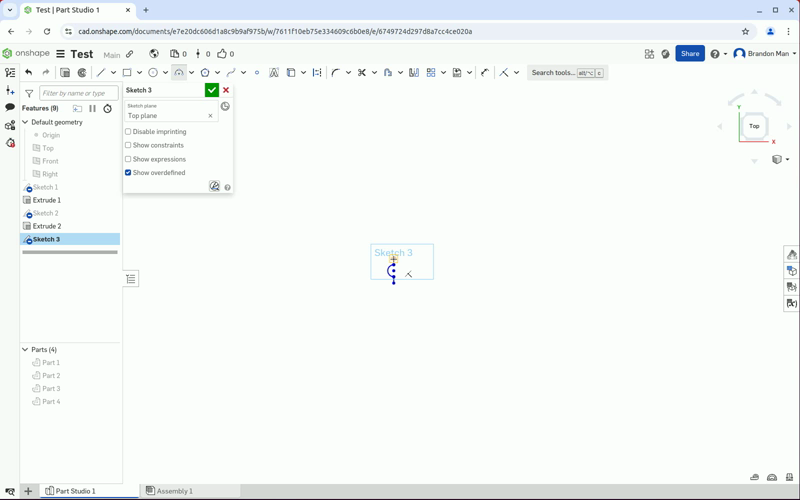
mouse_move(393, 282)
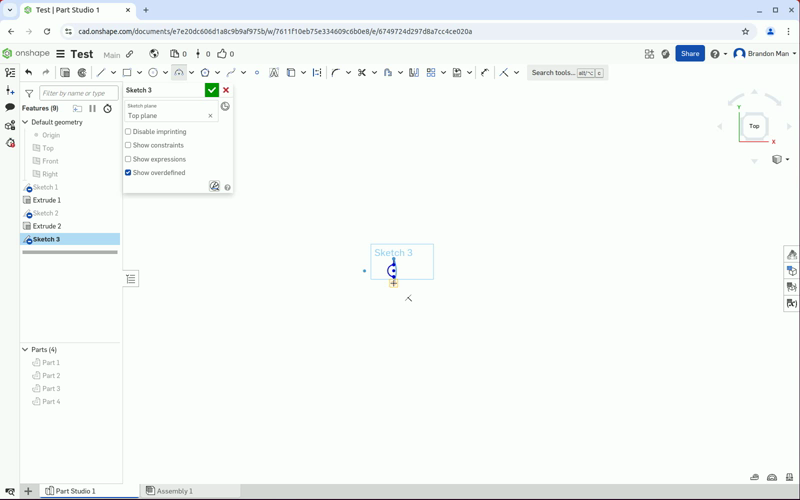
click(393, 282)
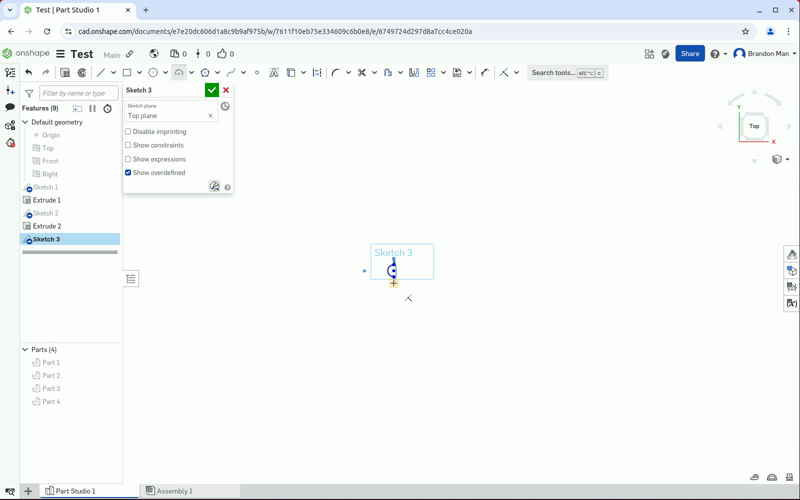
key_down(shift)
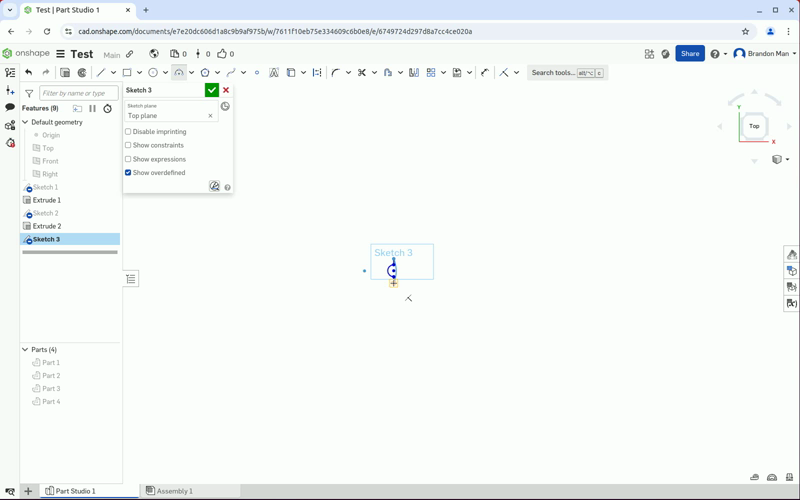
mouse_move(381, 270)
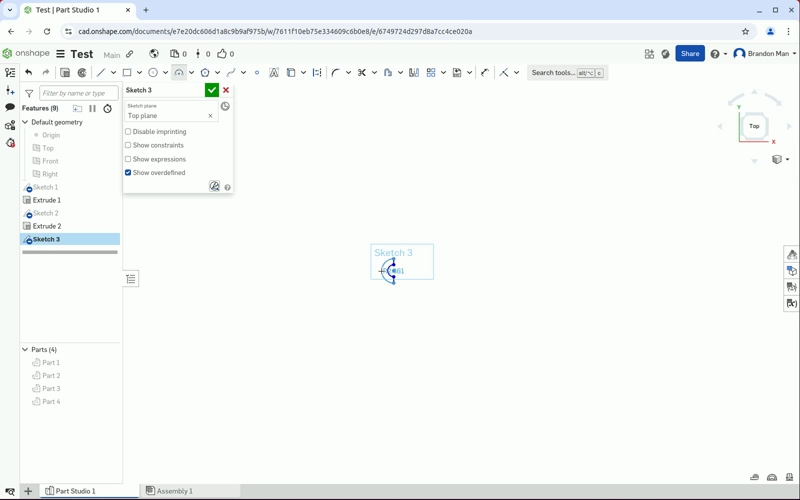
click(381, 270)
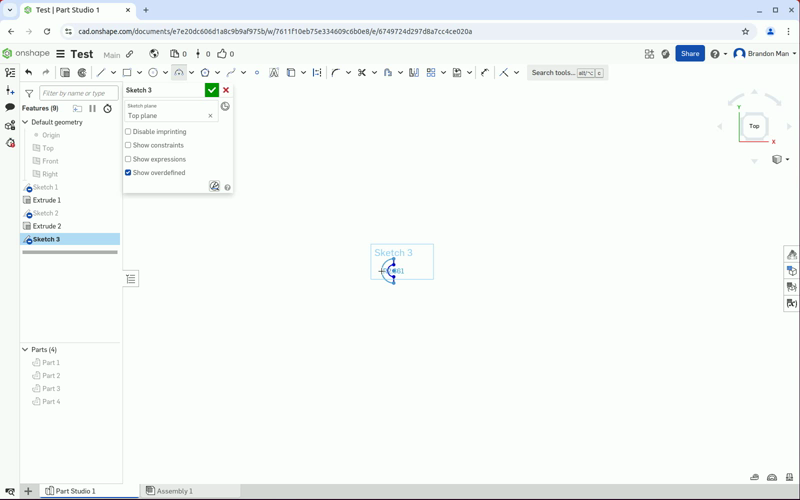
key_up(shift)
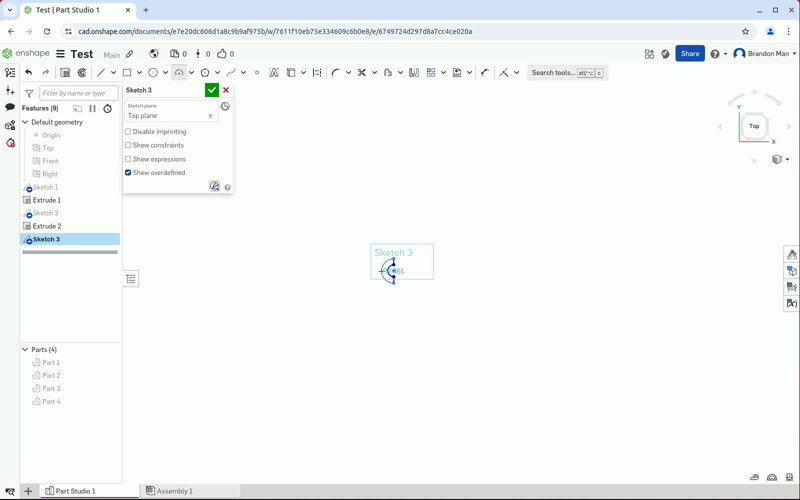
key(esc)
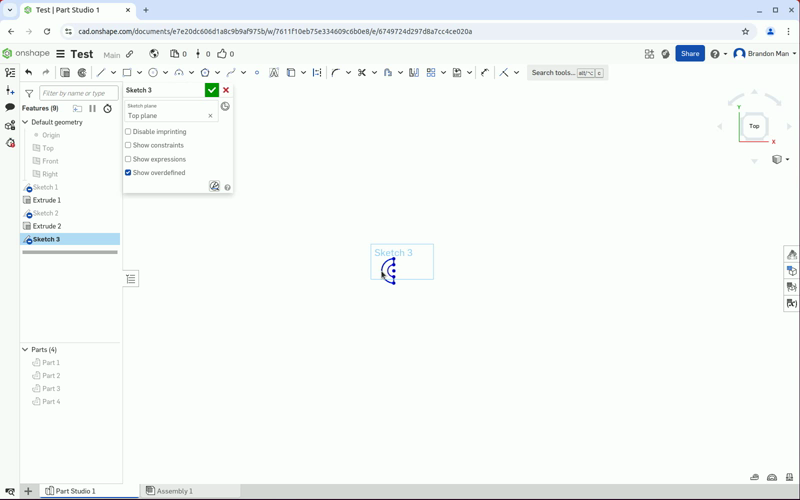
mouse_move(391, 260)
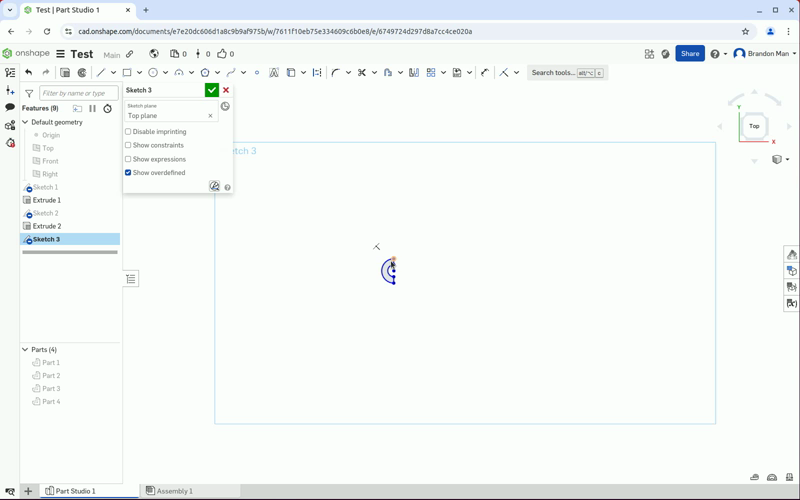
scroll(6)
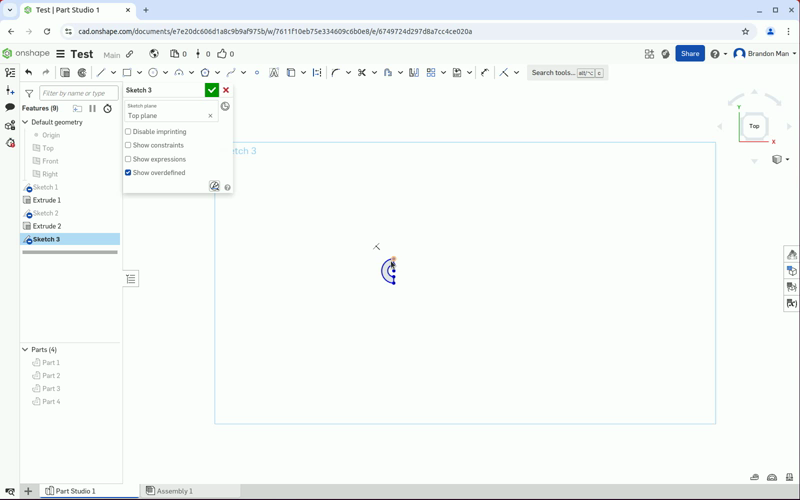
scroll(6)
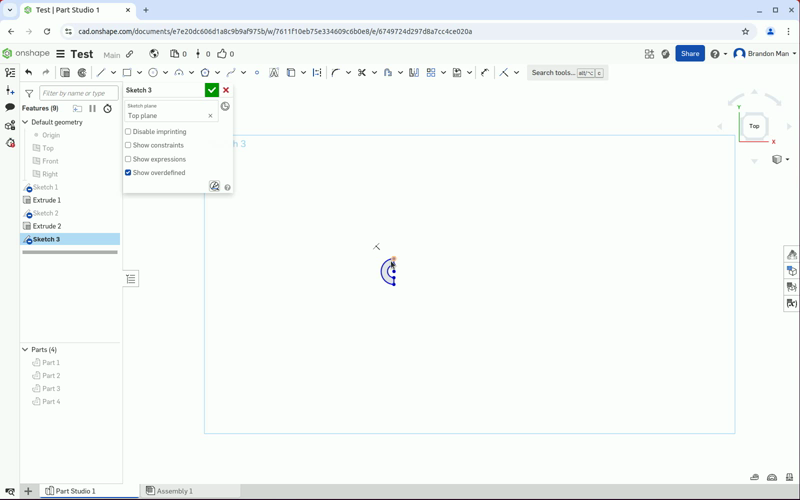
scroll(6)
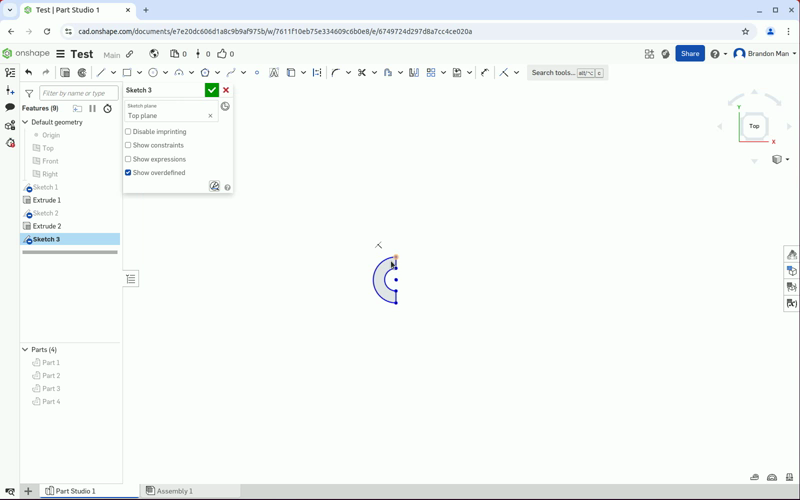
scroll(6)
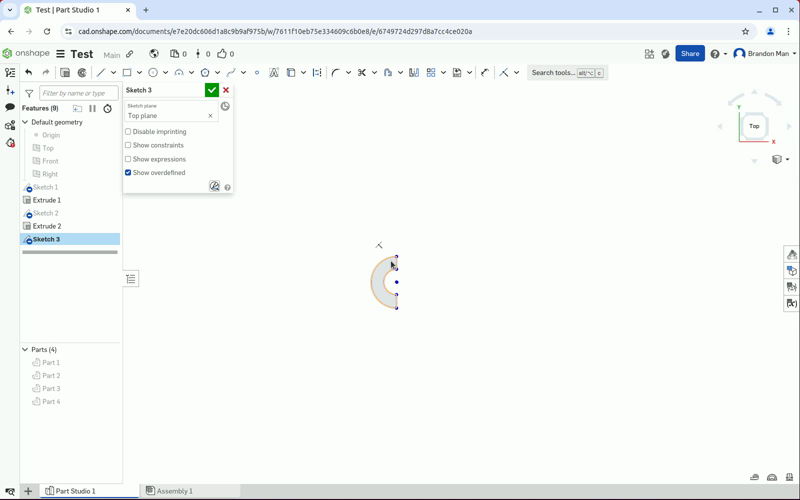
scroll(6)
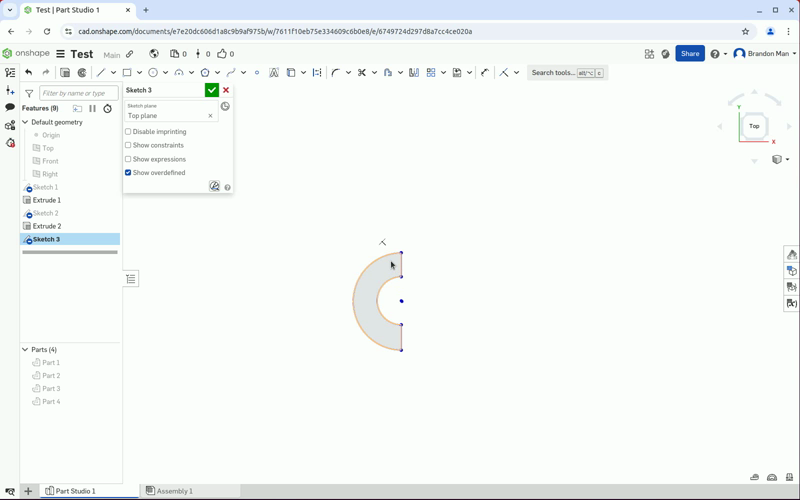
scroll(6)
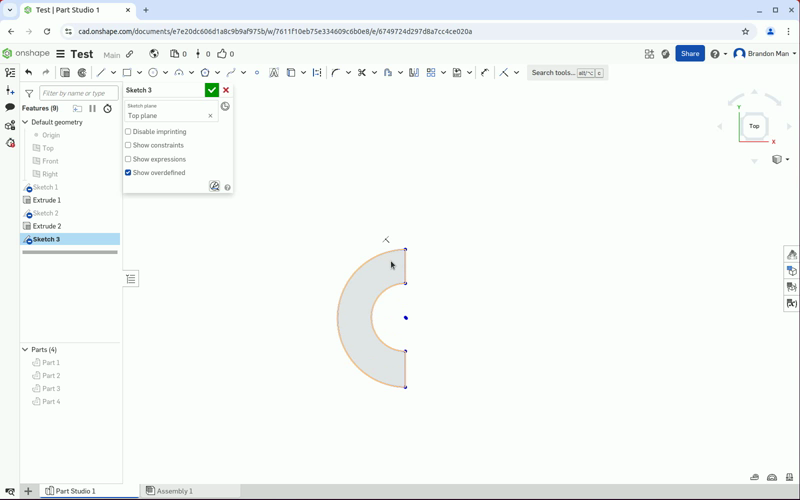
scroll(6)
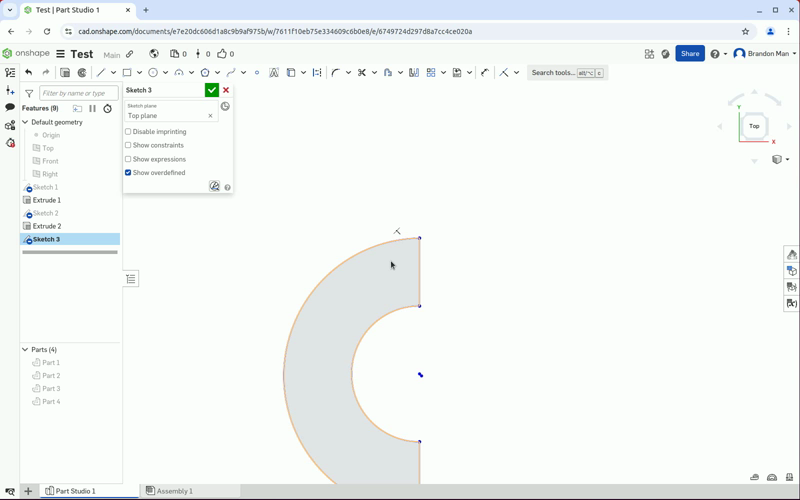
click(391, 260)
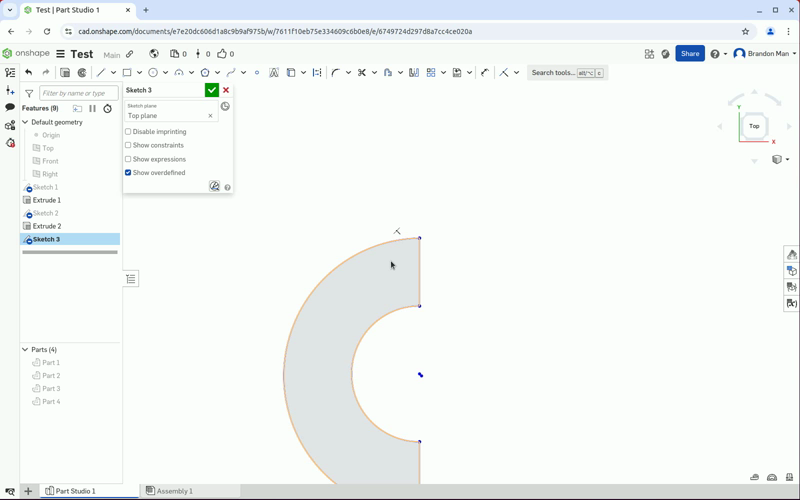
scroll(-6)
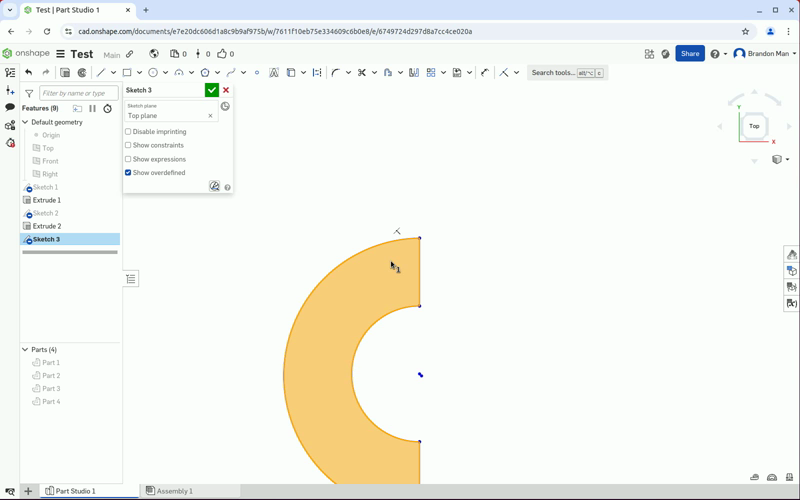
scroll(-6)
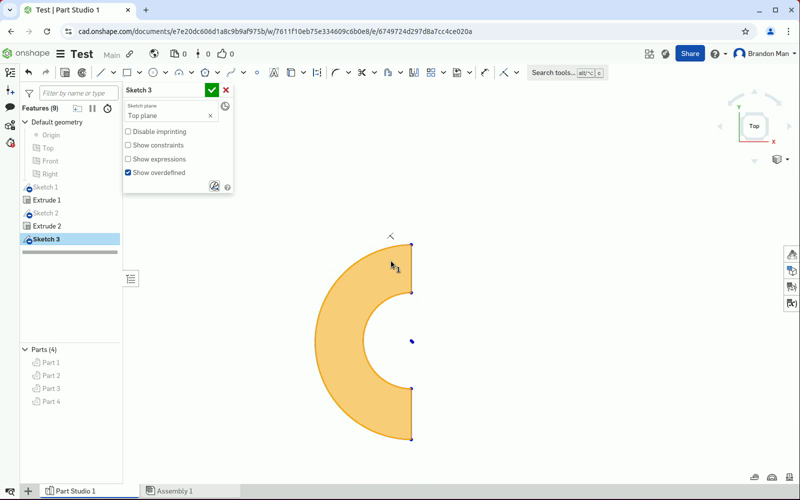
scroll(-6)
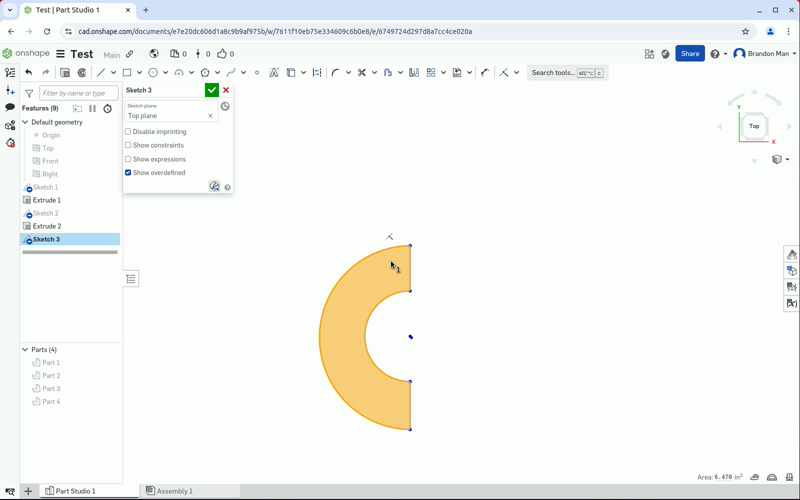
scroll(-6)
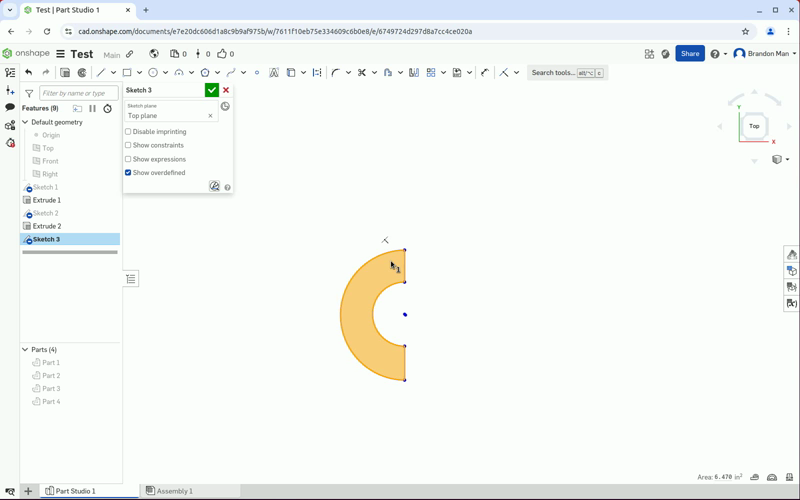
scroll(-6)
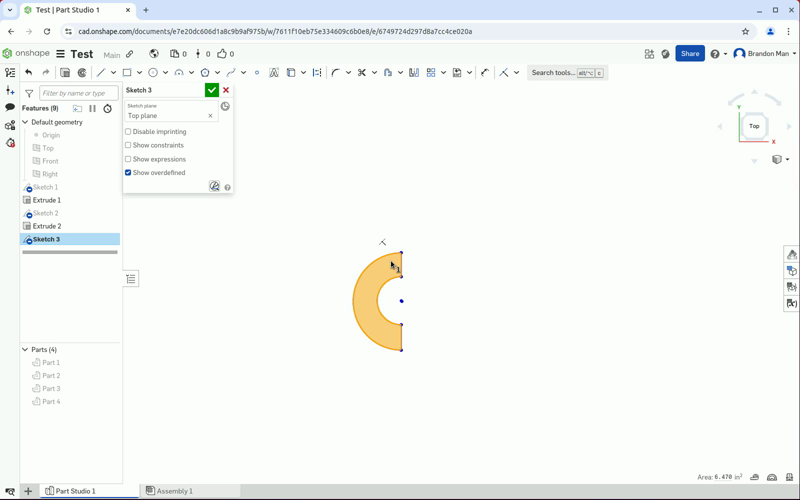
scroll(-6)
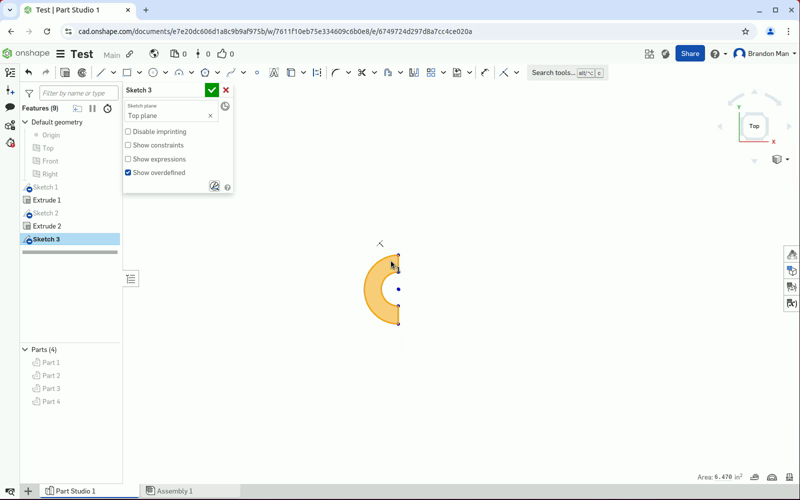
scroll(-6)
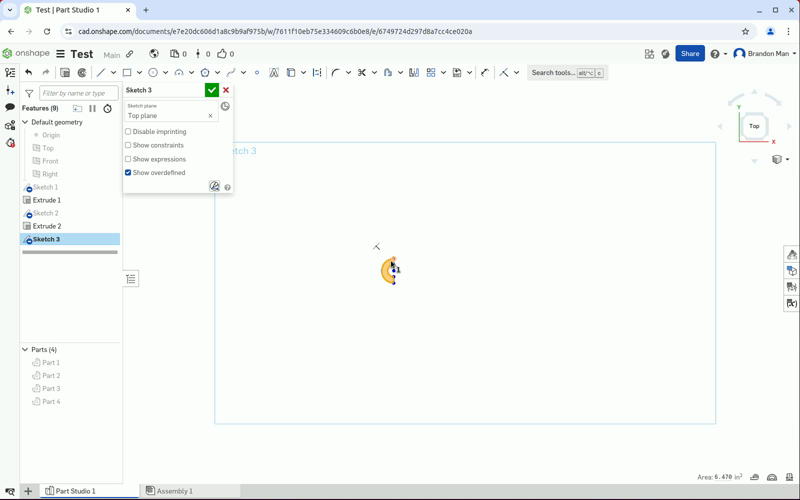
mouse_move(73, 352)
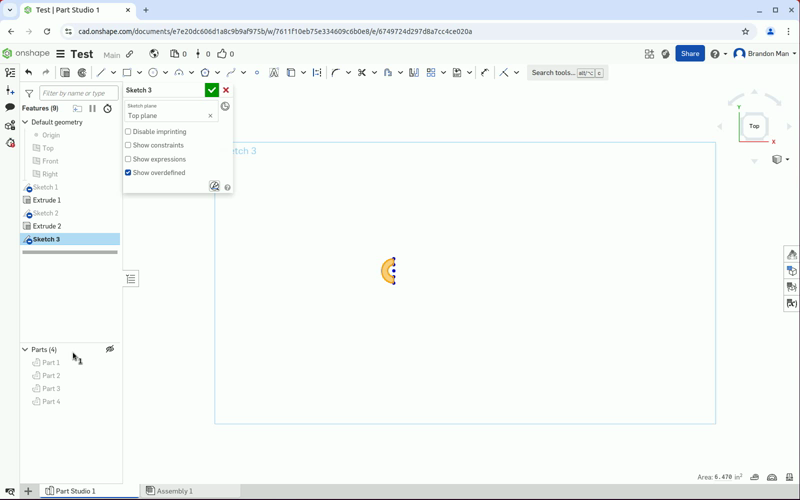
key(shift+y)
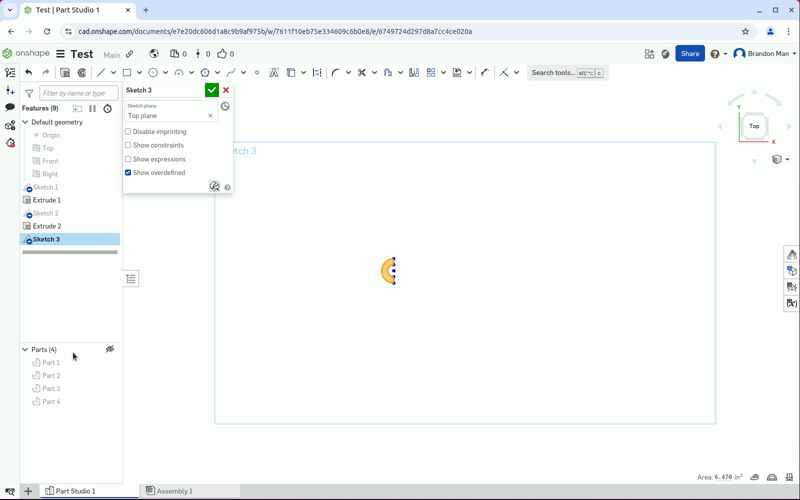
key(shift+e)
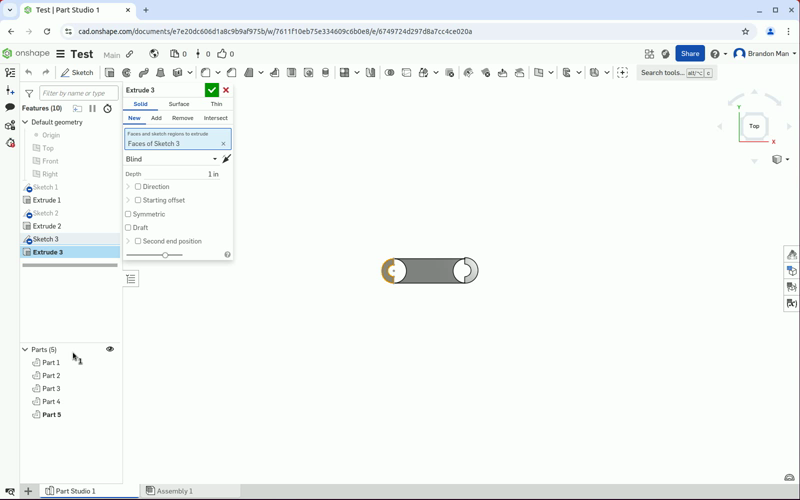
mouse_move(143, 106)
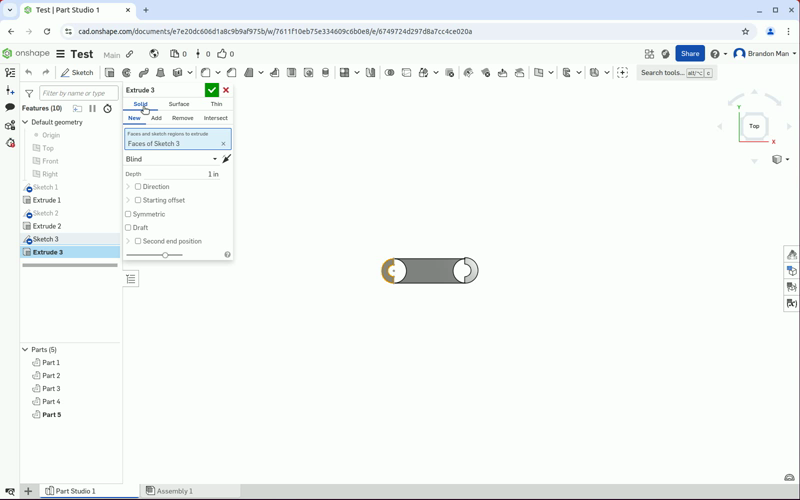
click(143, 106)
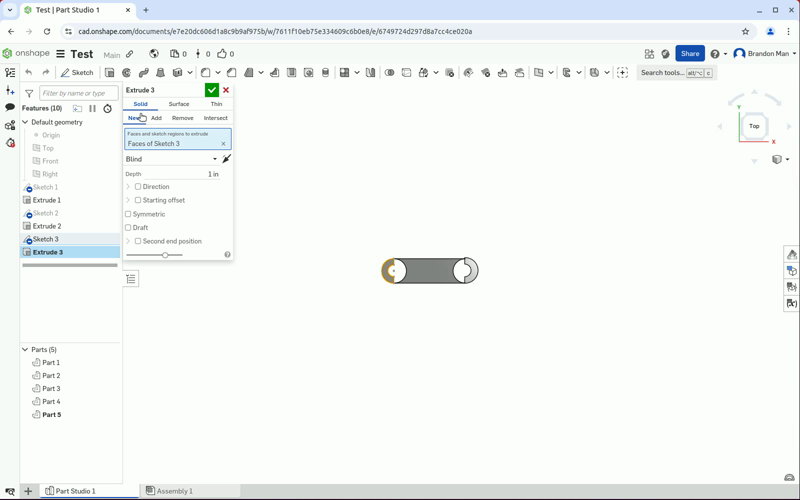
mouse_move(137, 120)
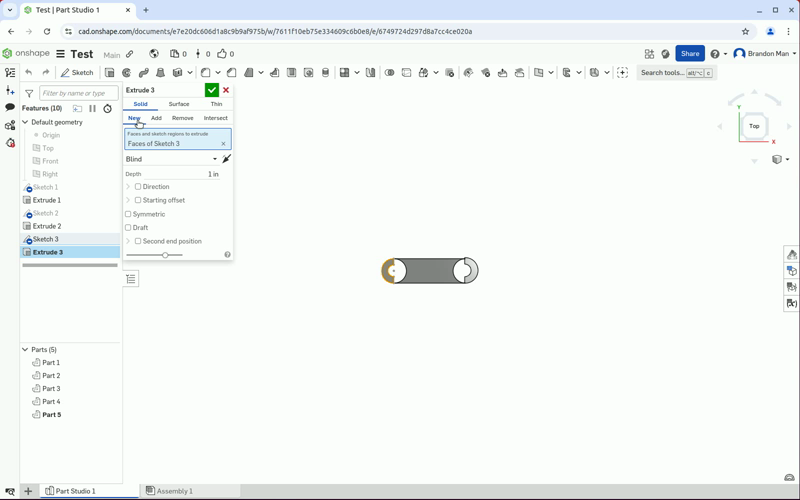
click(137, 120)
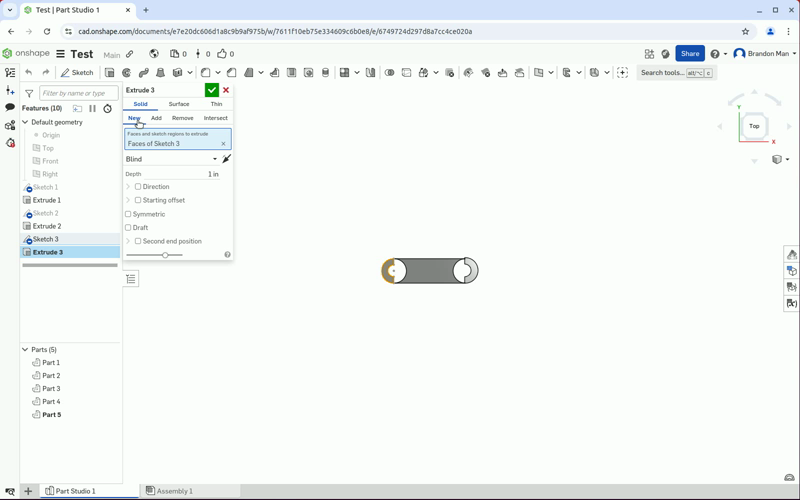
key(tab, 4)
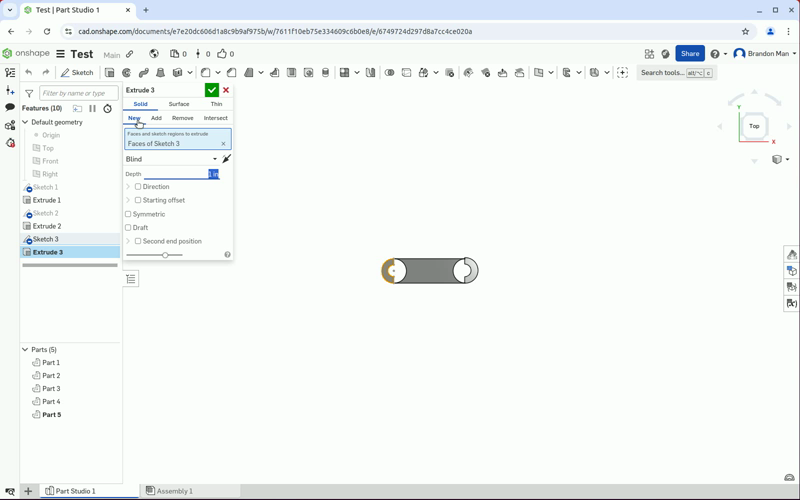
text(3.611)
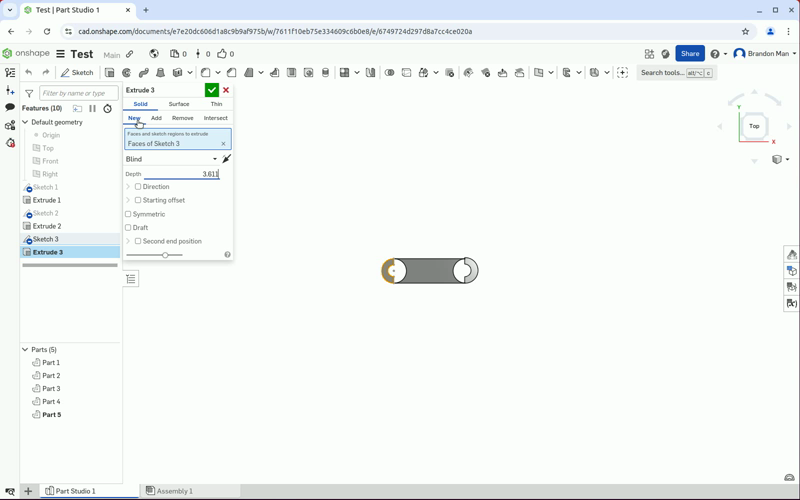
key(enter)
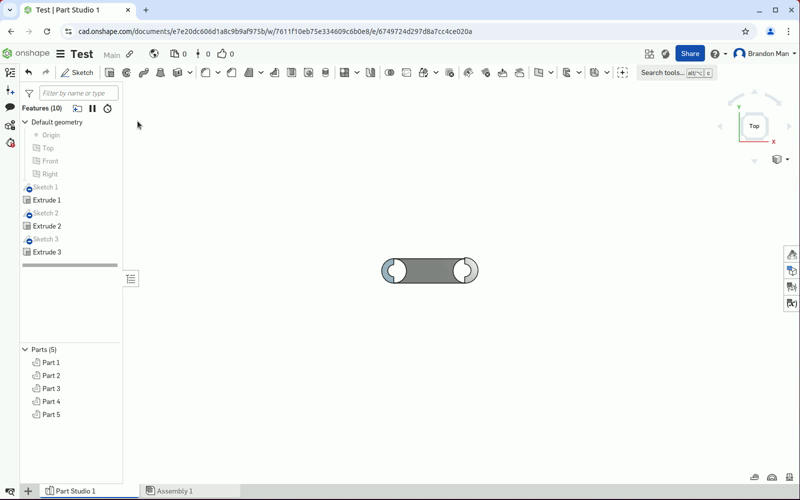
key(shift+h)
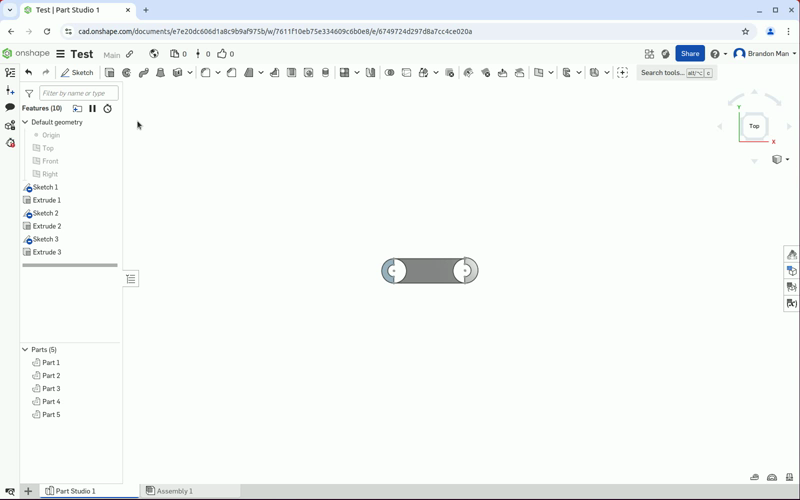
key(shift+h)
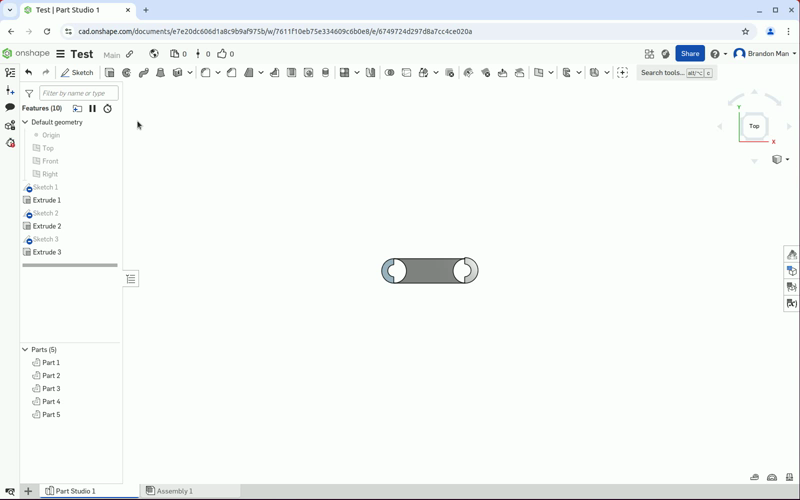
mouse_move(73, 189)
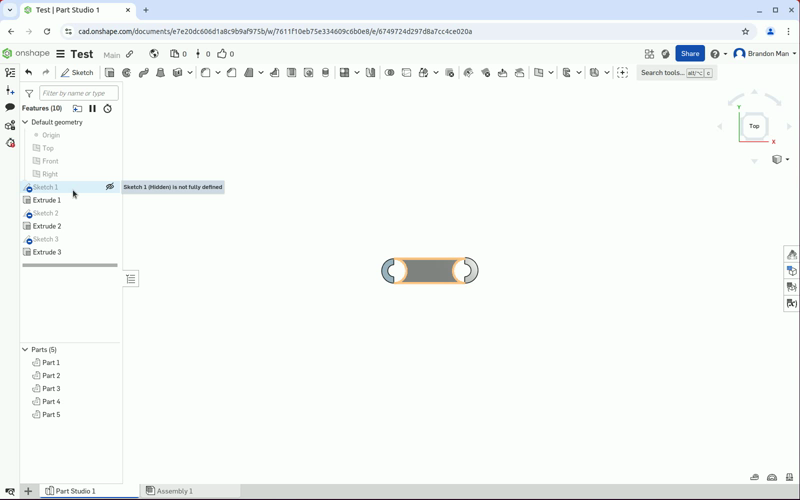
click(73, 189)
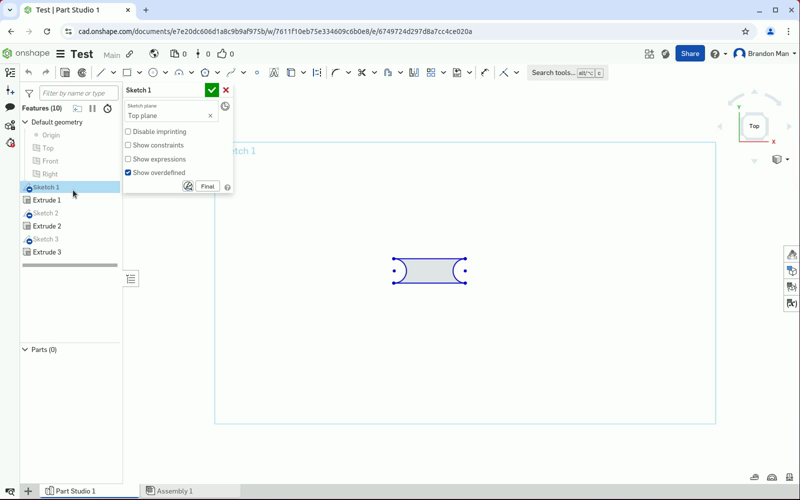
mouse_move(229, 92)
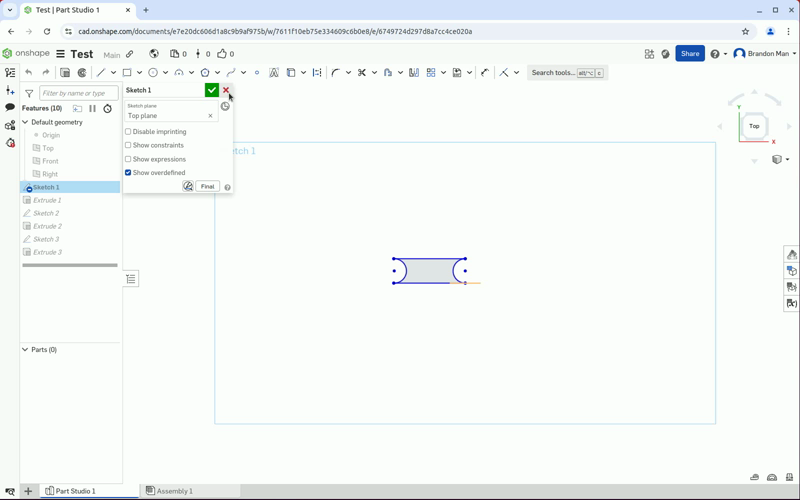
click(229, 92)
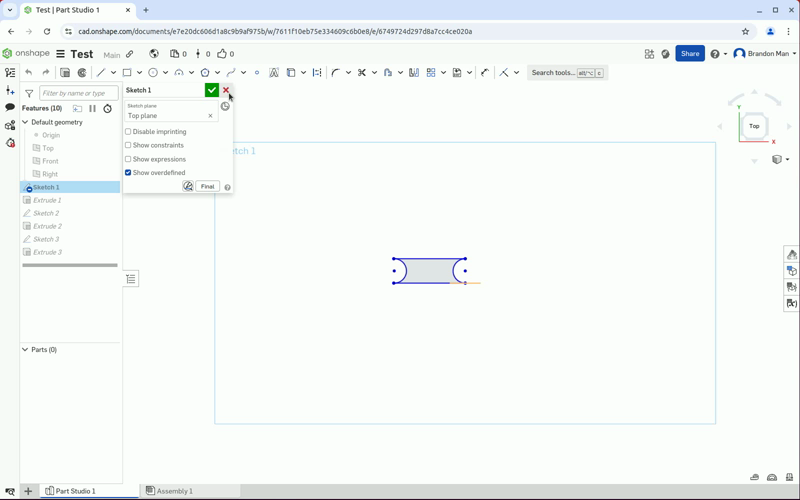
key(shift+s)
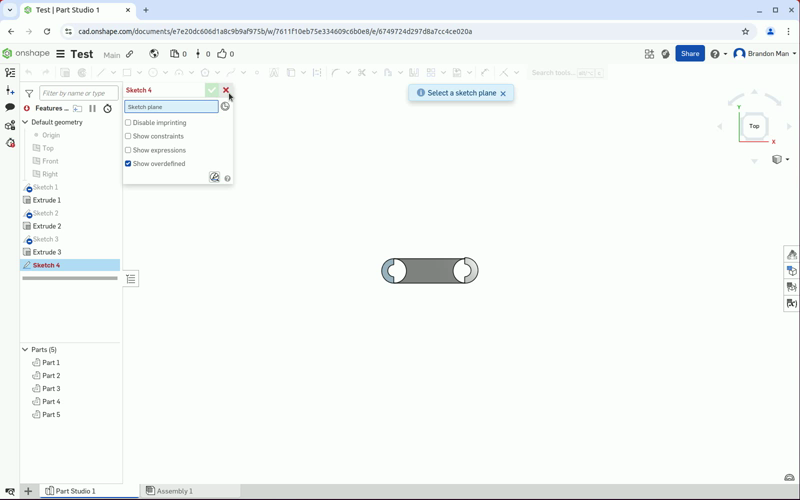
mouse_move(73, 150)
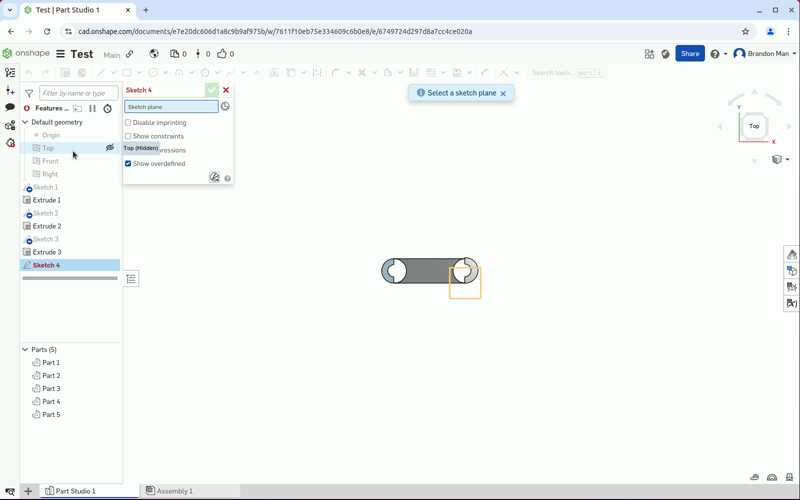
click(73, 150)
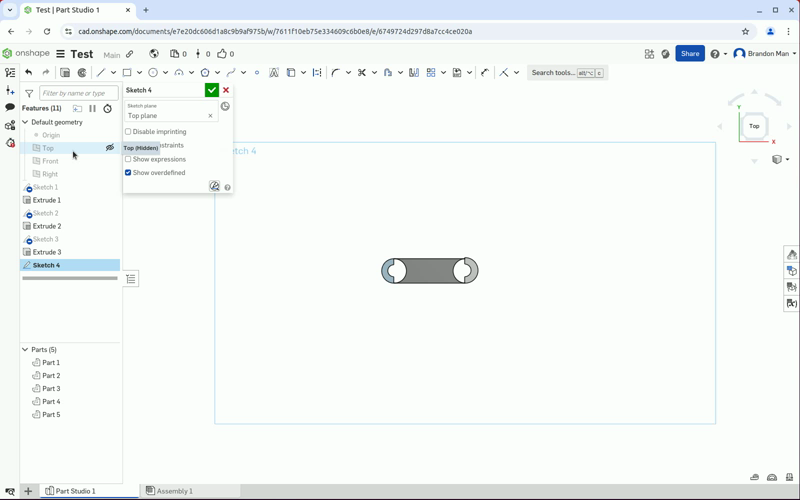
mouse_move(73, 352)
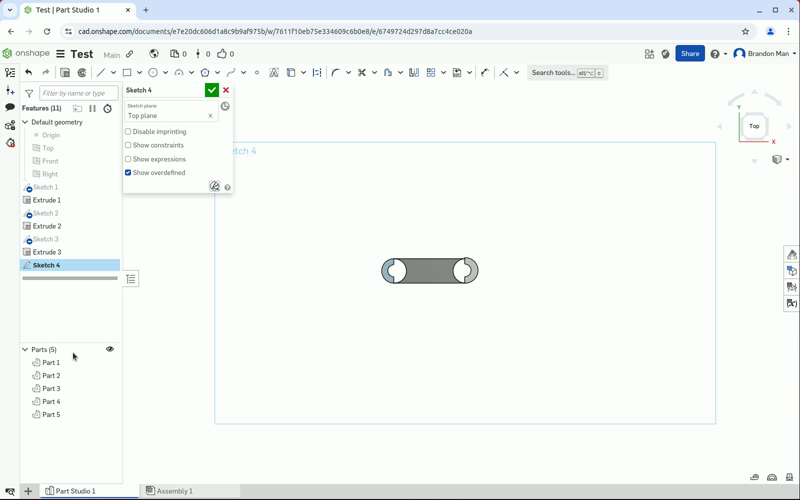
key(y)
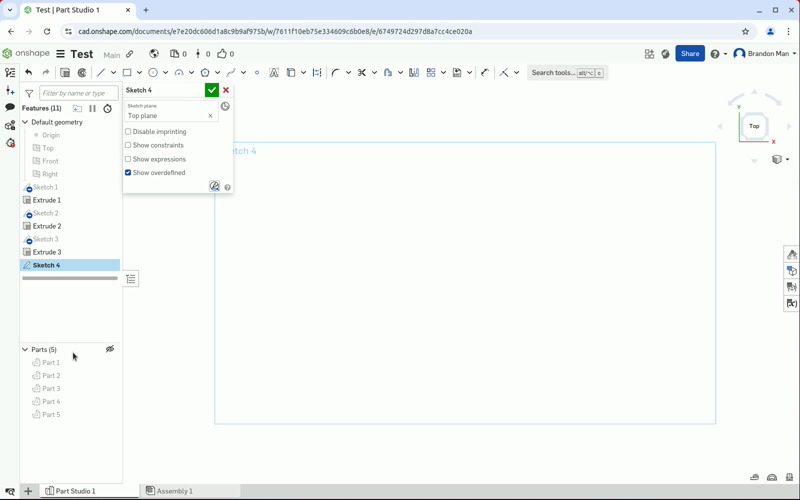
key(l)
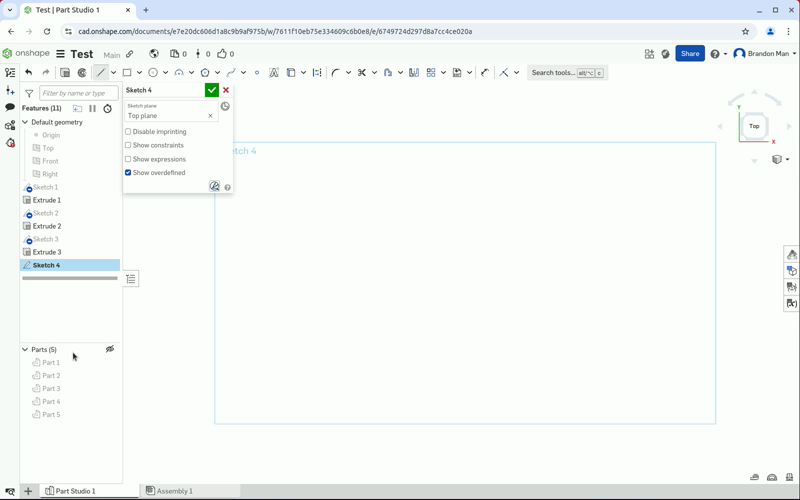
key_down(shift)
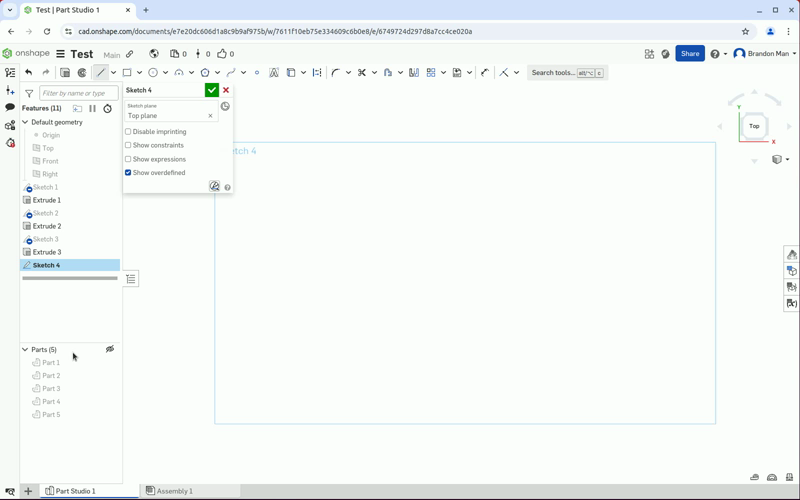
mouse_move(460, 282)
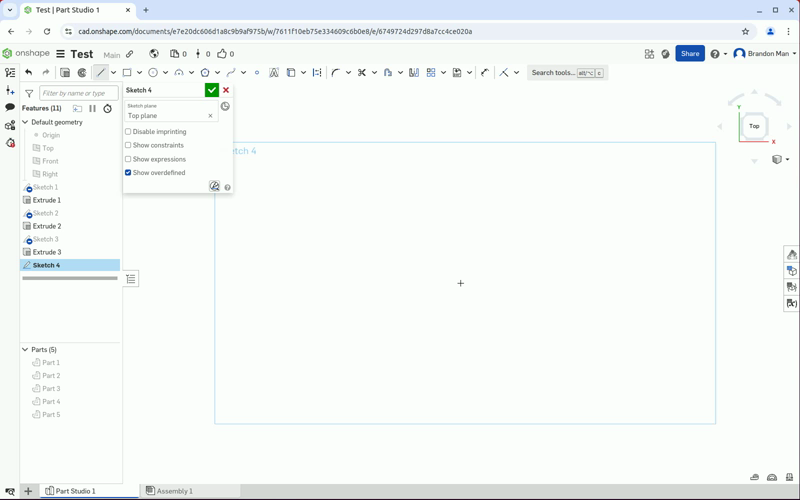
click(460, 282)
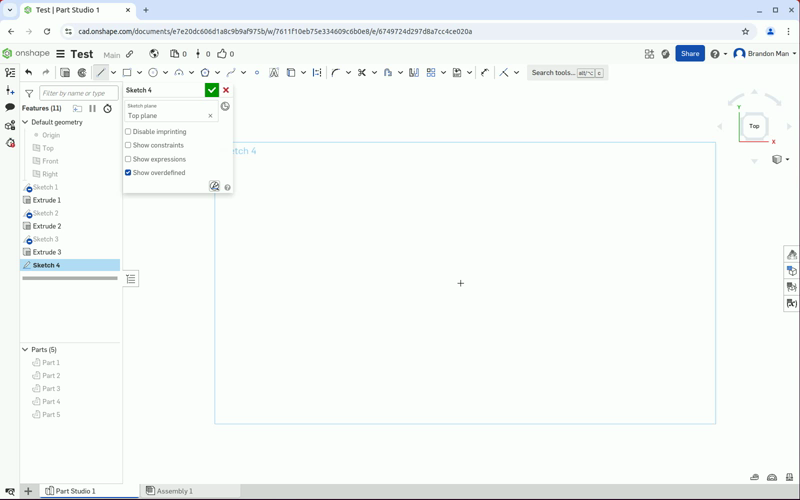
key_up(shift)
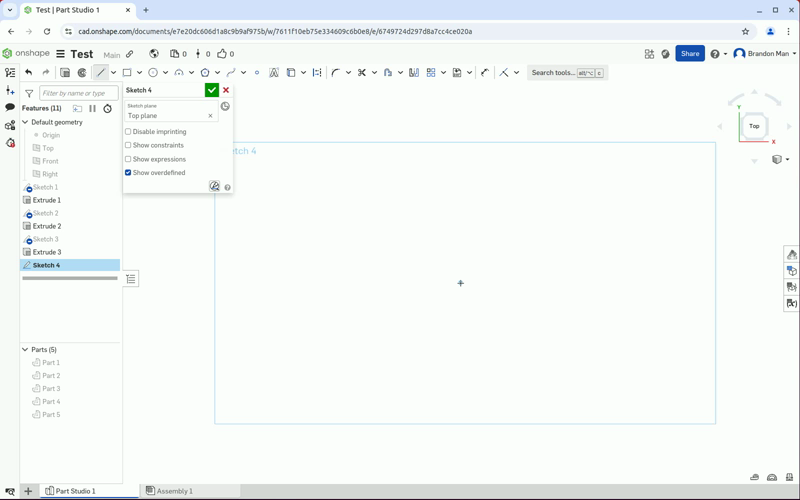
key_down(shift)
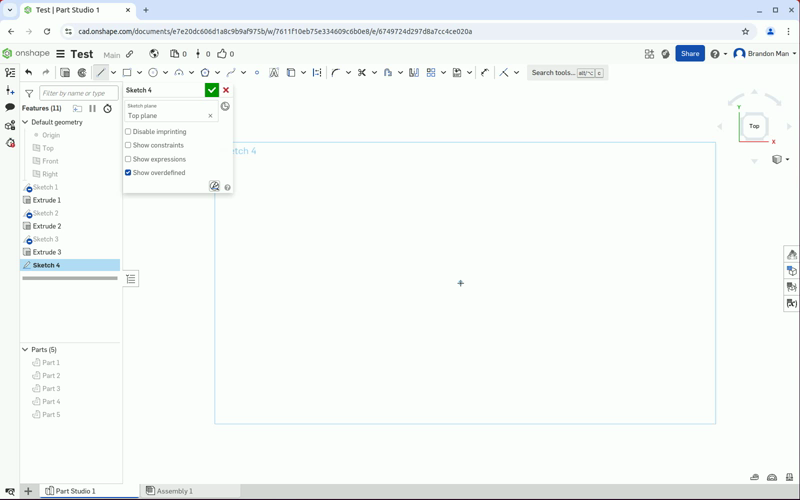
mouse_move(490, 282)
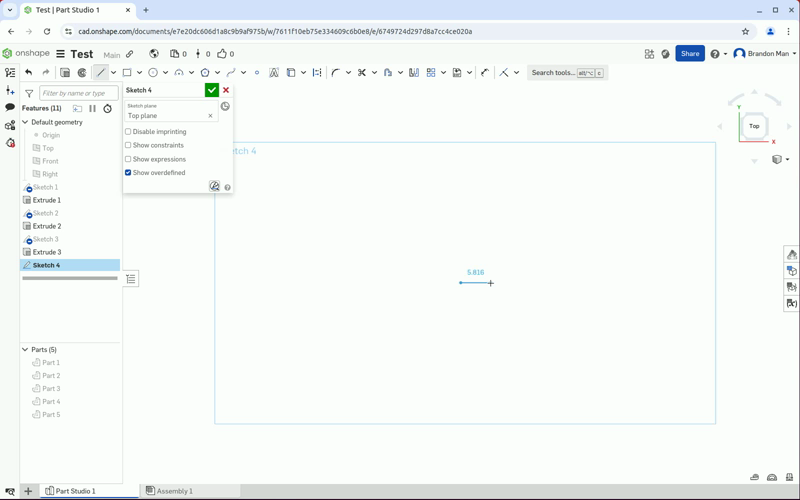
mouse_move(460, 276)
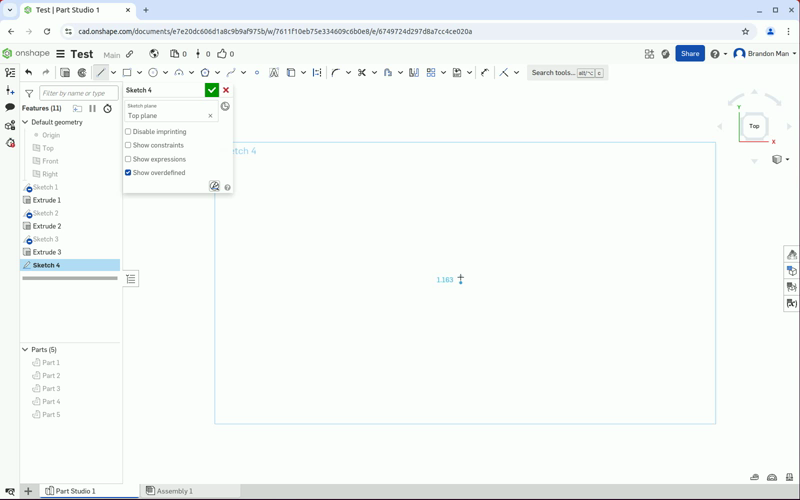
scroll(6)
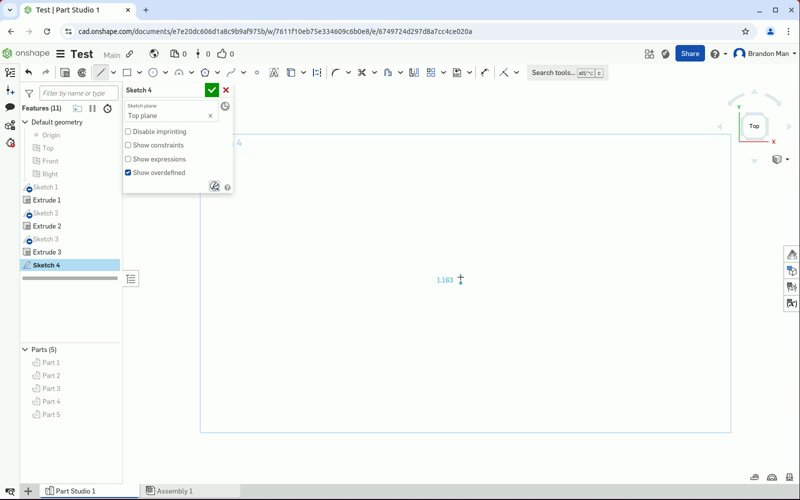
scroll(6)
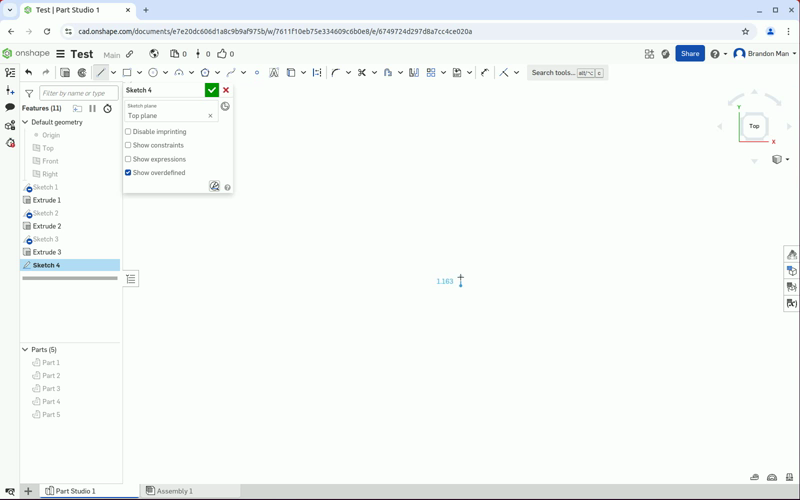
scroll(6)
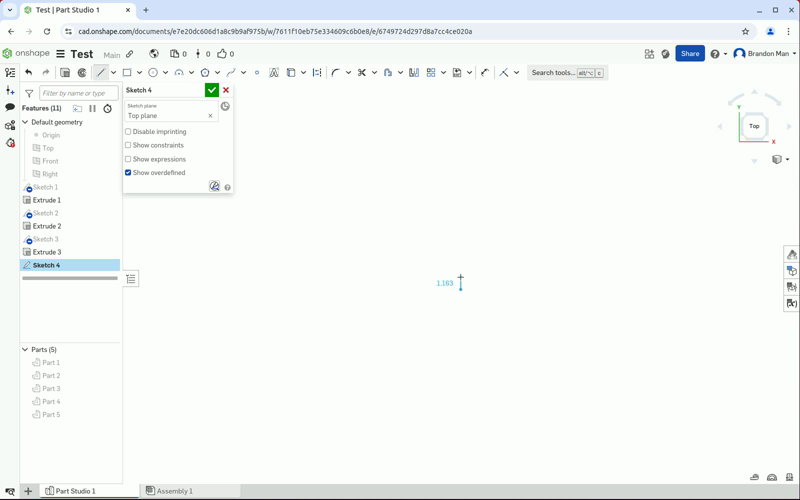
scroll(6)
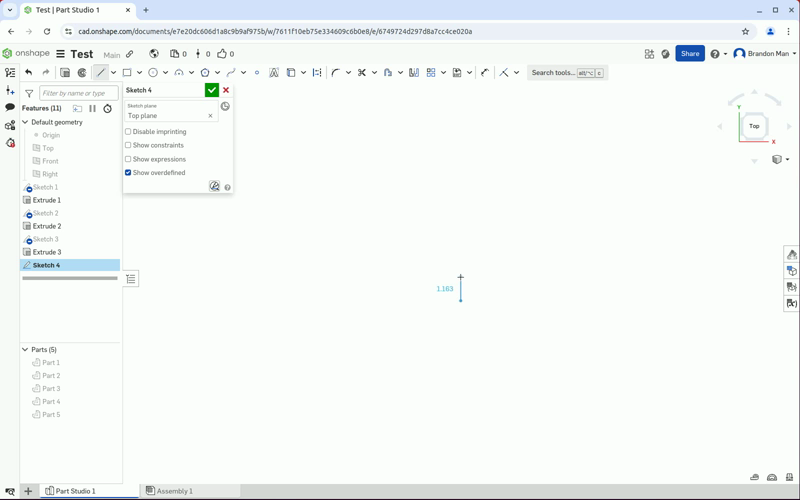
scroll(6)
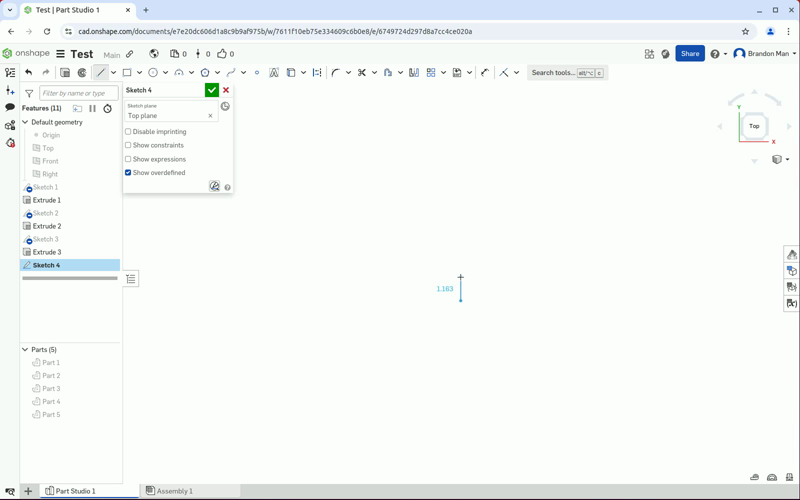
scroll(6)
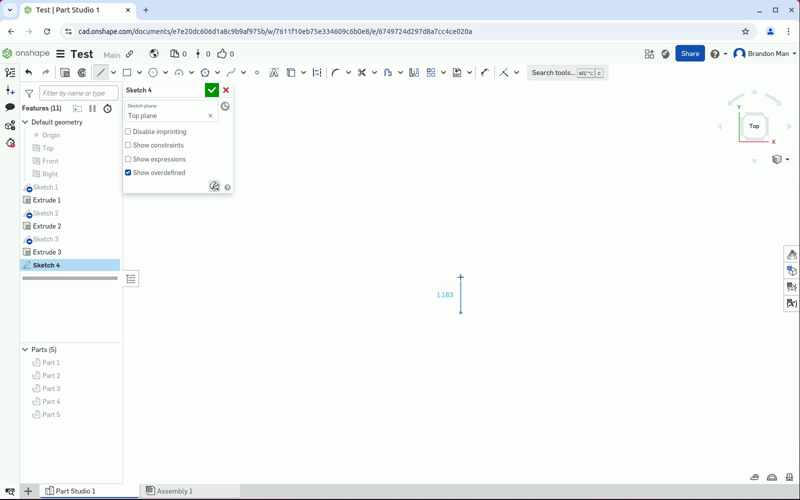
scroll(6)
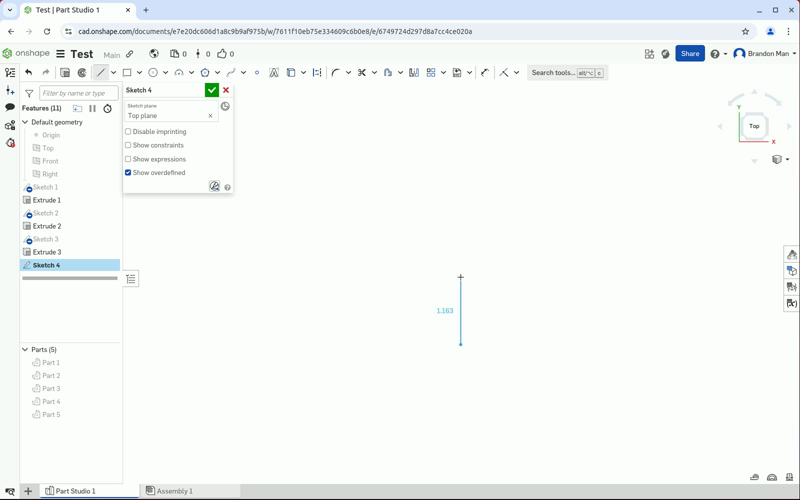
click(460, 276)
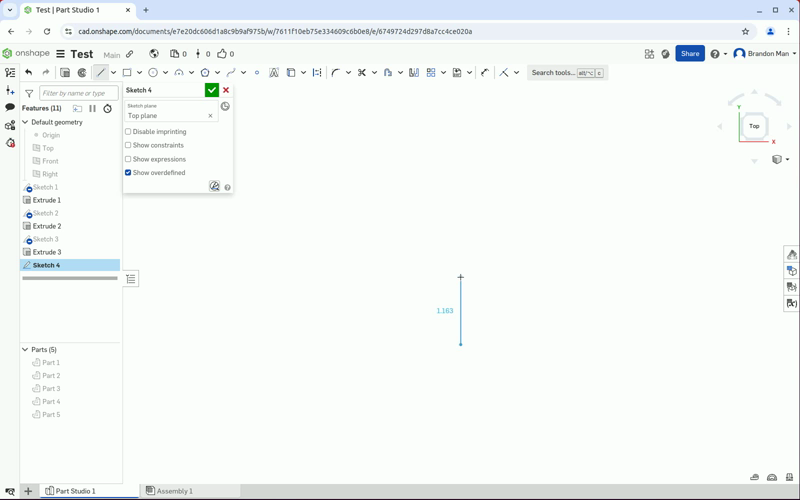
scroll(-6)
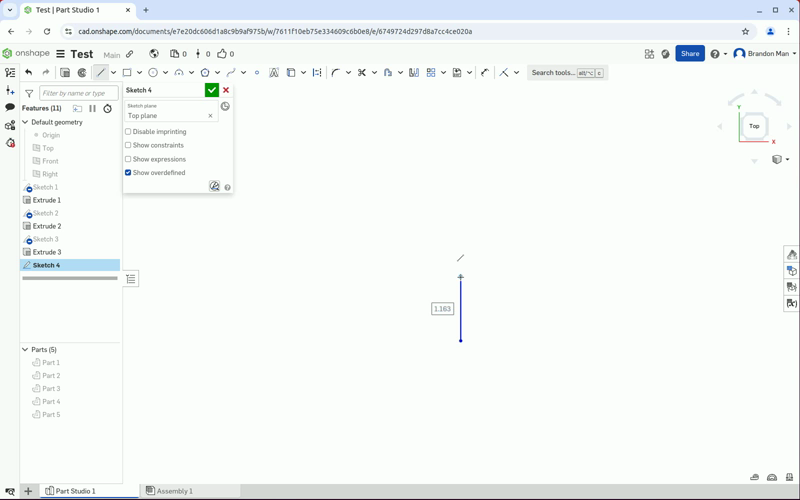
scroll(-6)
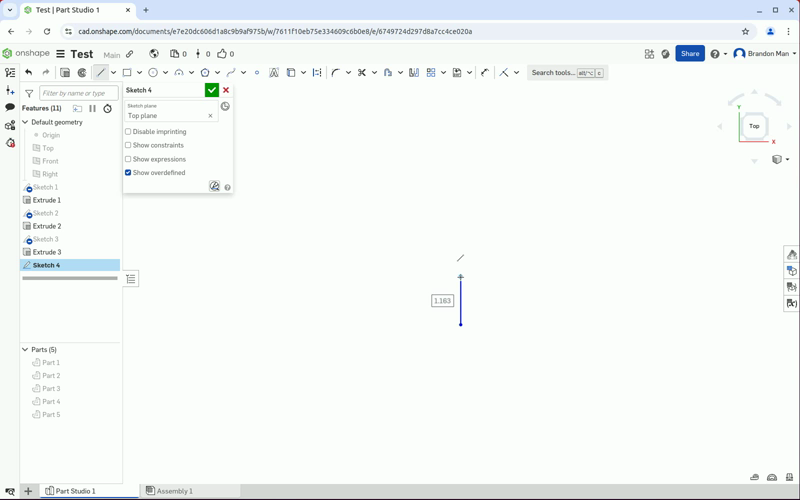
scroll(-6)
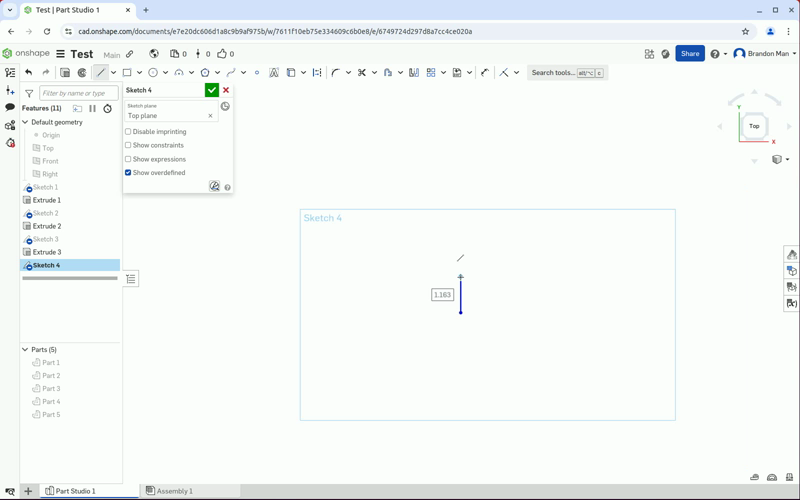
scroll(-6)
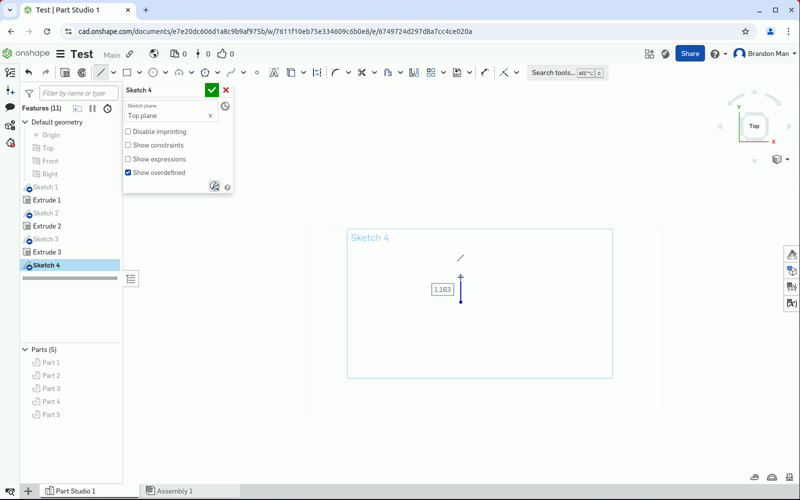
scroll(-6)
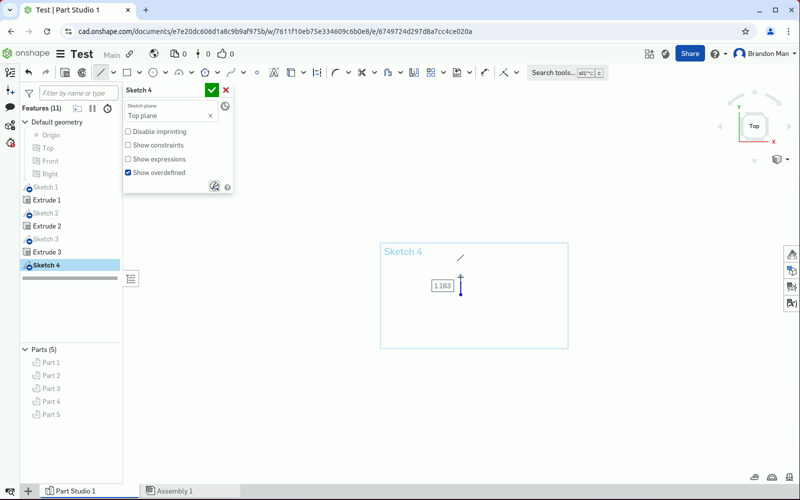
scroll(-6)
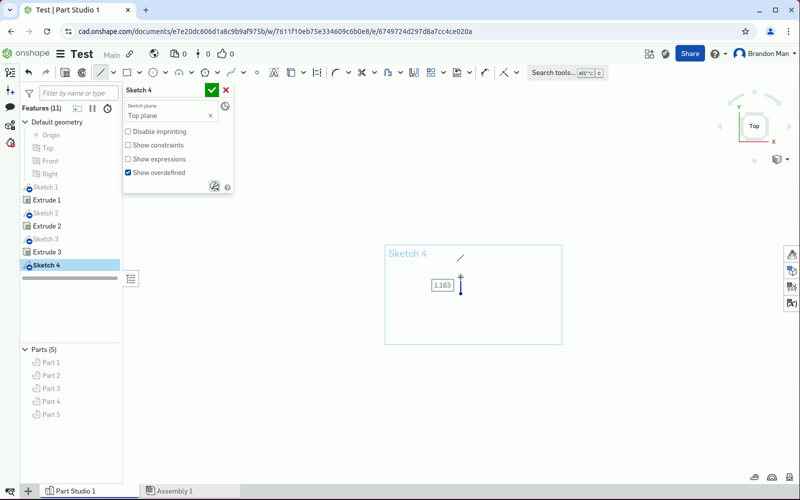
scroll(-6)
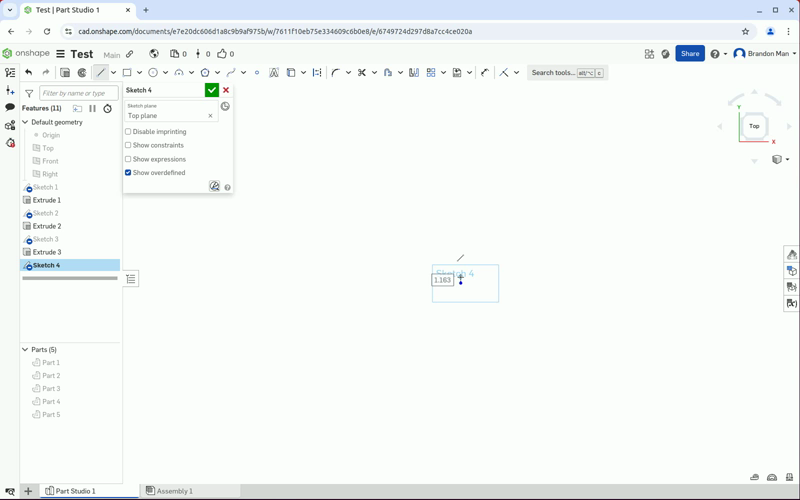
key_up(shift)
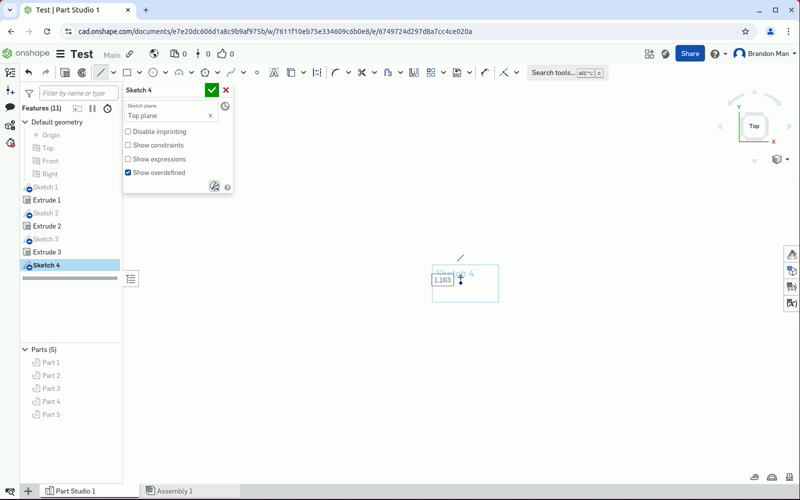
key(esc)
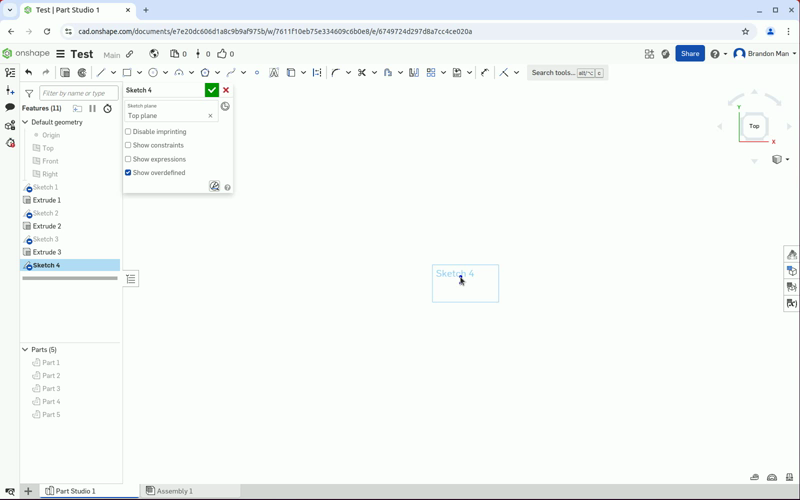
key(a)
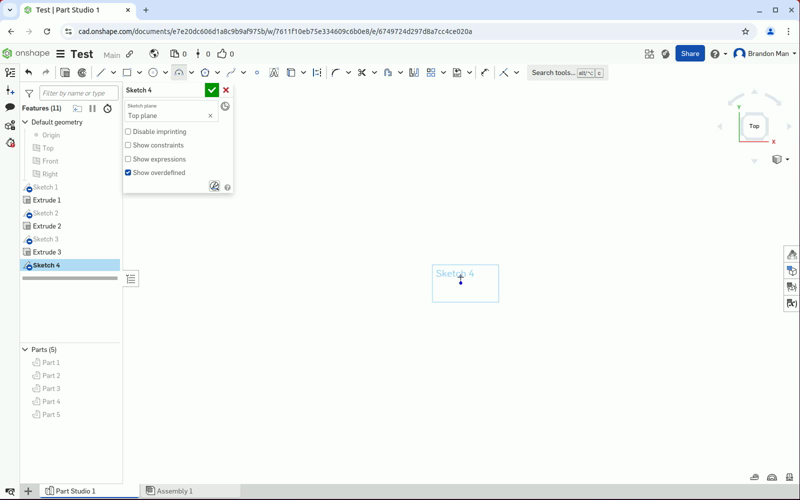
mouse_move(460, 276)
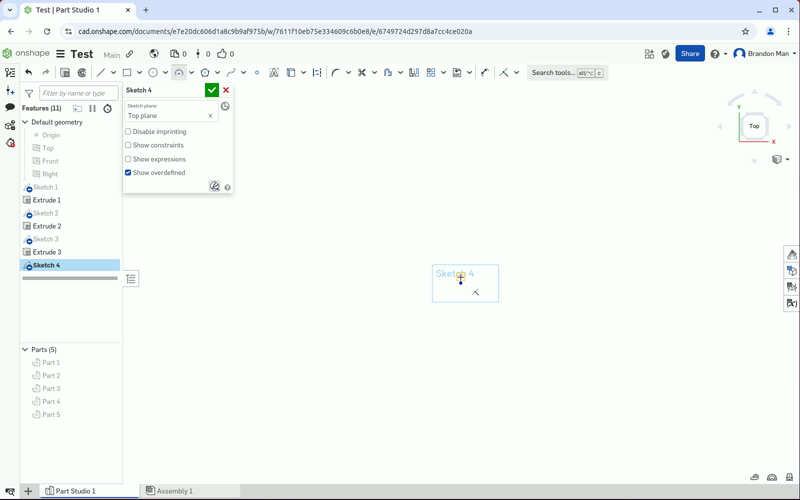
click(460, 276)
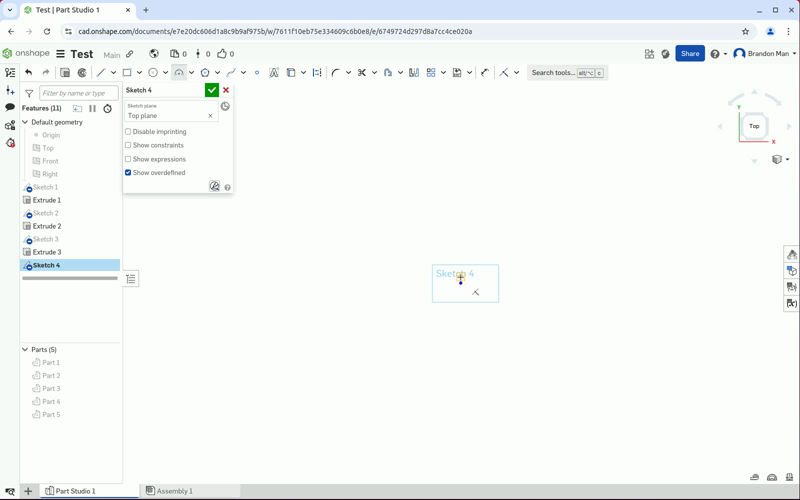
key_down(shift)
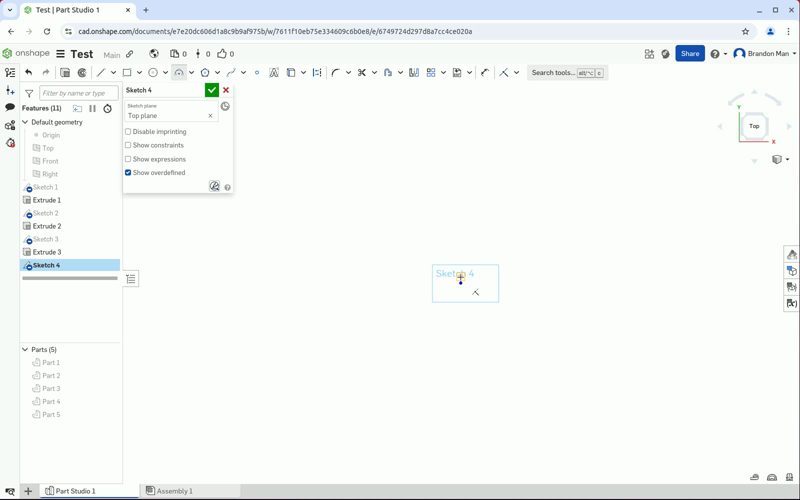
mouse_move(460, 264)
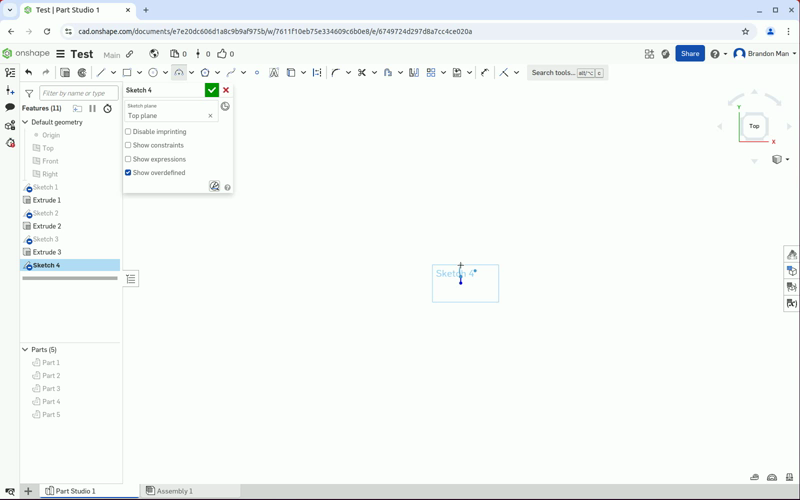
click(460, 264)
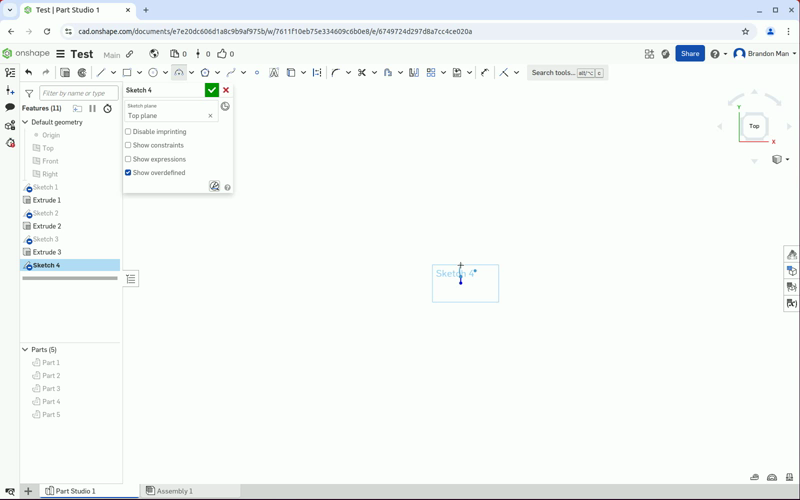
mouse_move(454, 270)
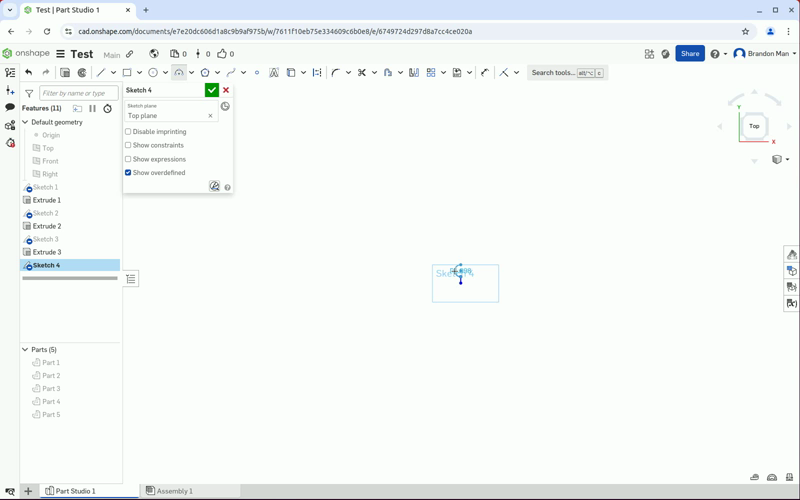
click(454, 270)
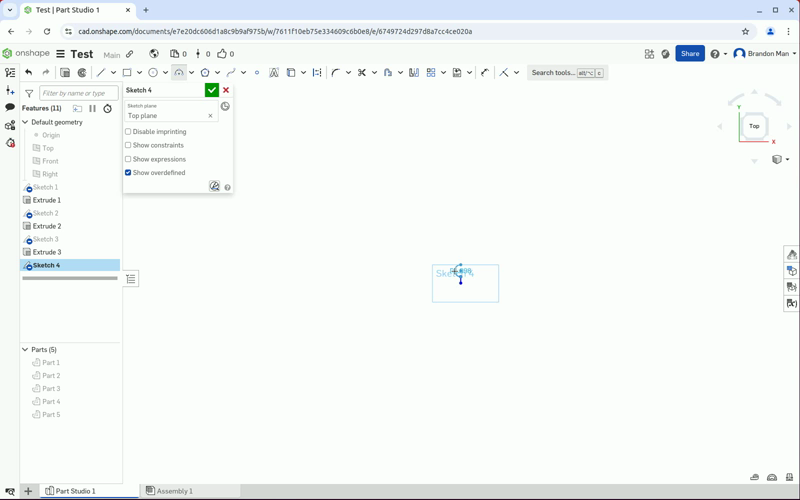
key_up(shift)
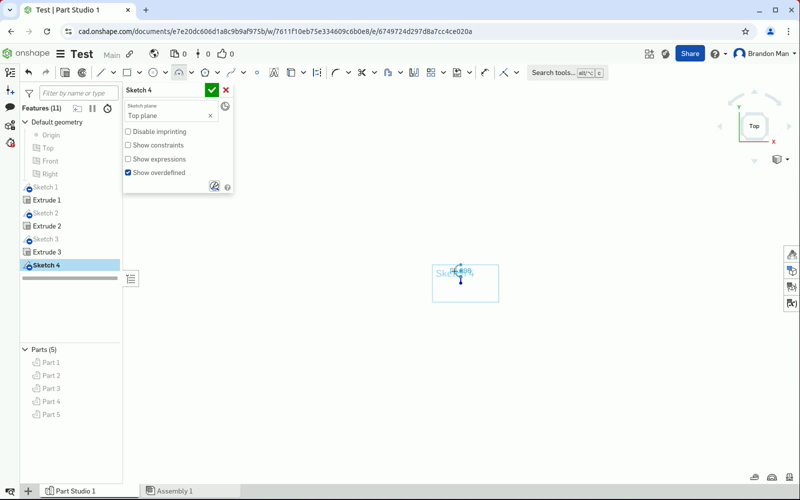
key(esc)
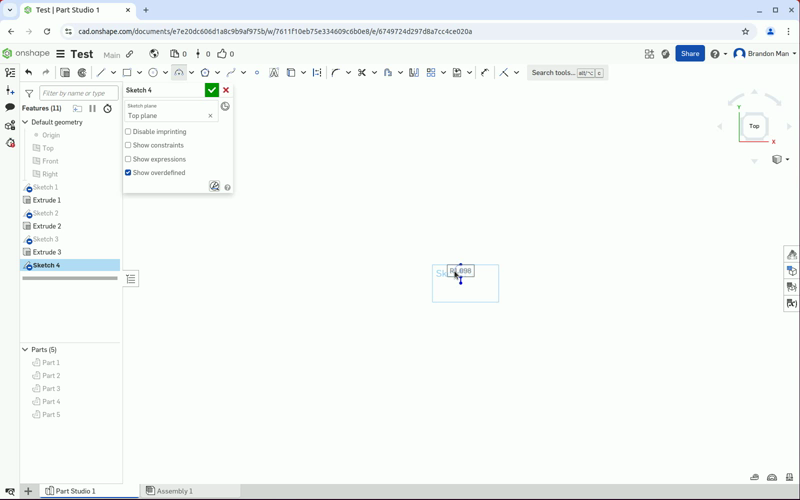
key(l)
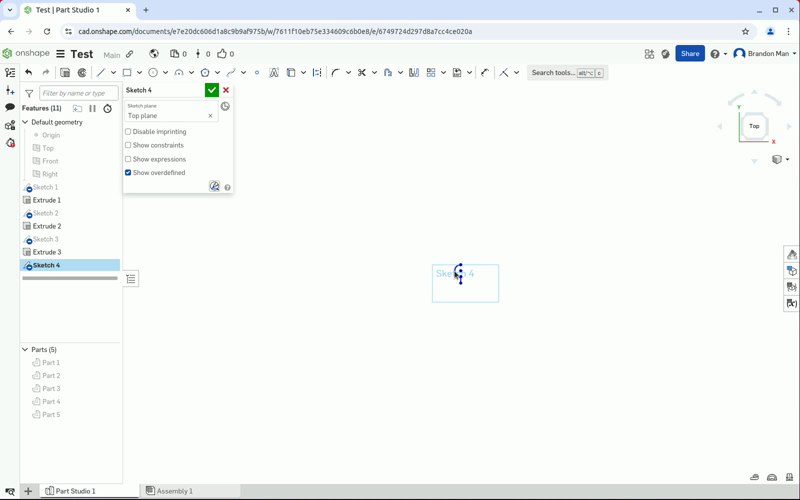
mouse_move(460, 264)
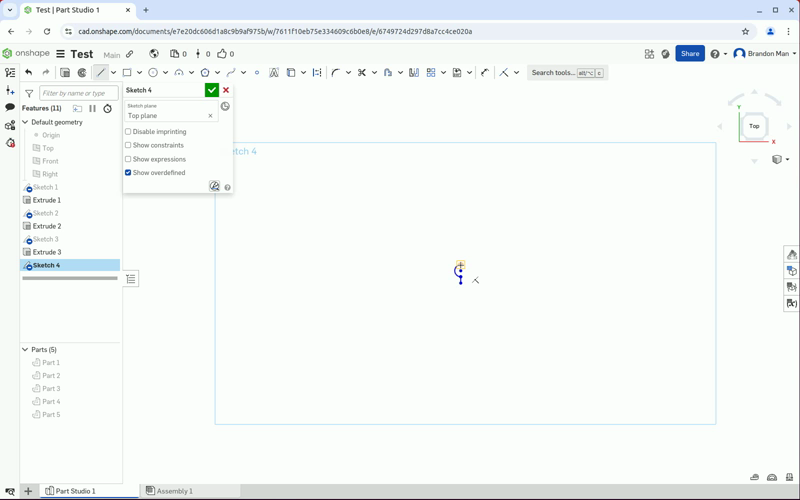
click(460, 264)
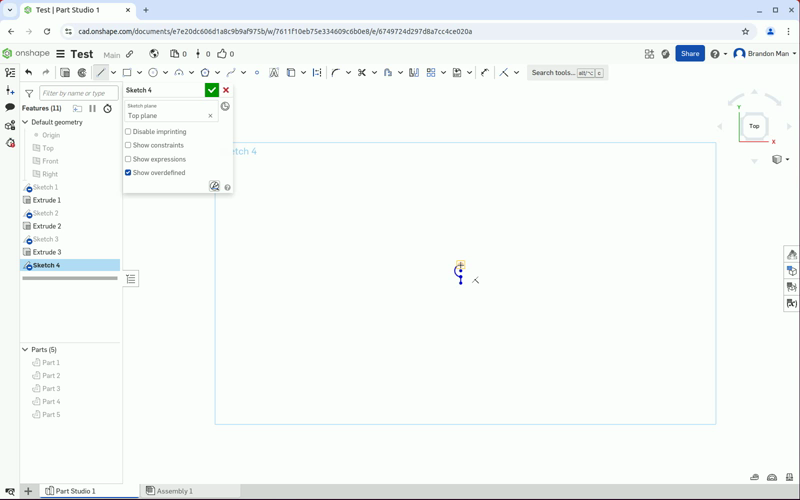
key_down(shift)
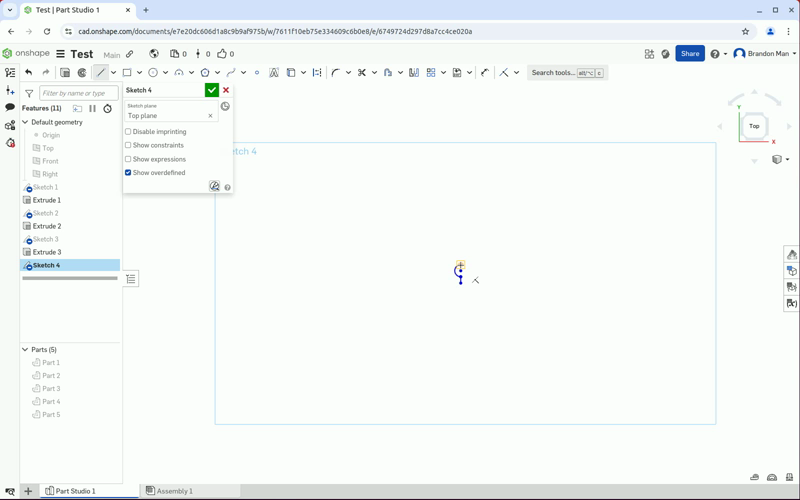
mouse_move(490, 264)
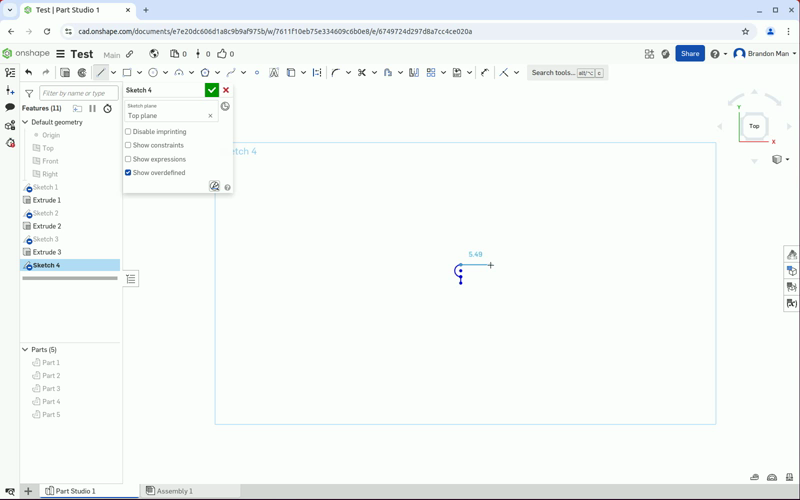
mouse_move(460, 258)
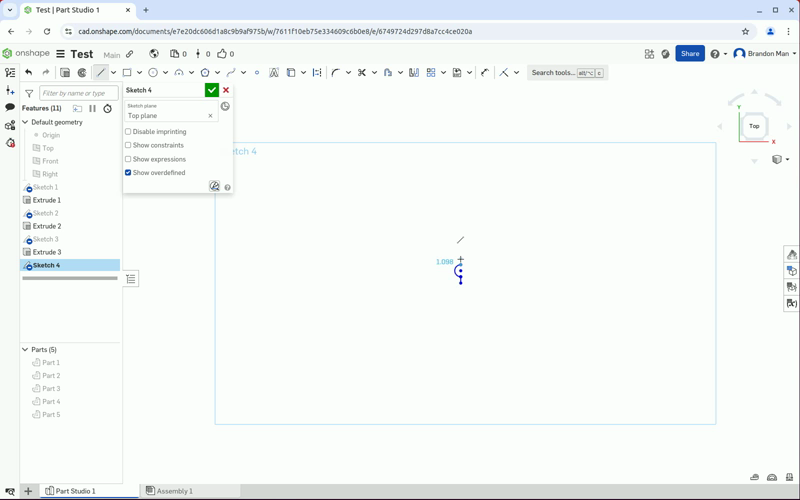
scroll(6)
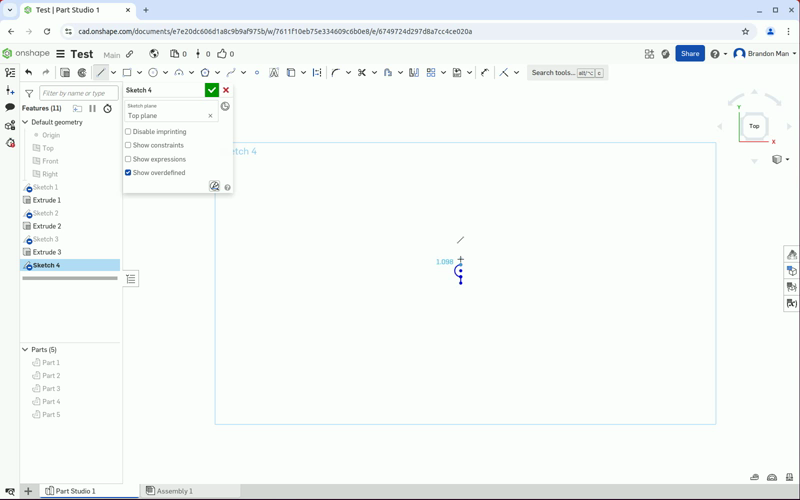
scroll(6)
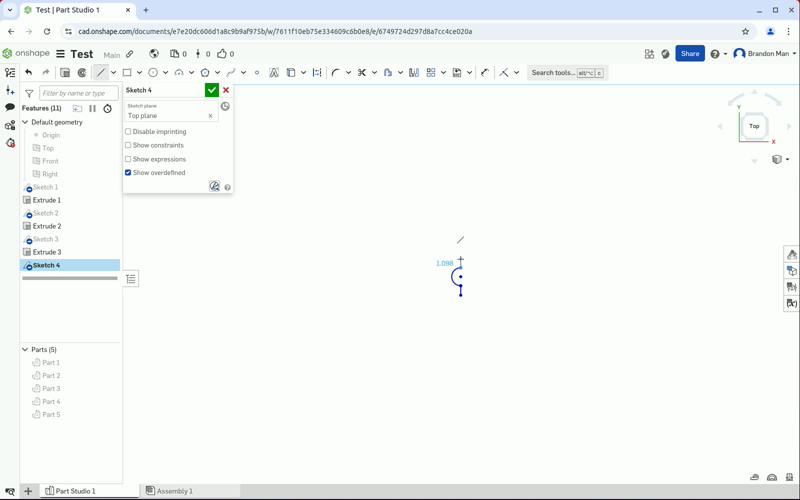
scroll(6)
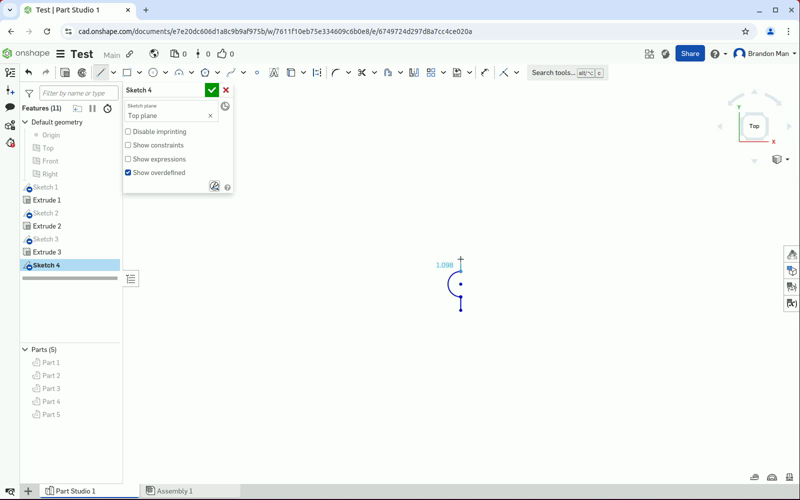
scroll(6)
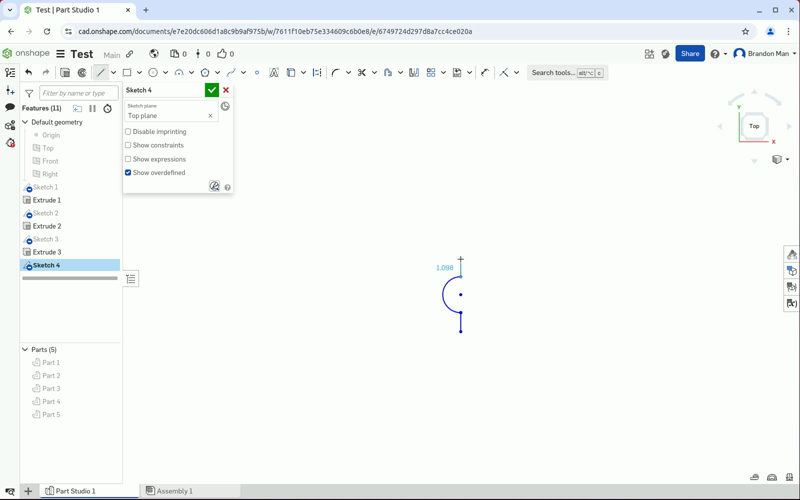
scroll(6)
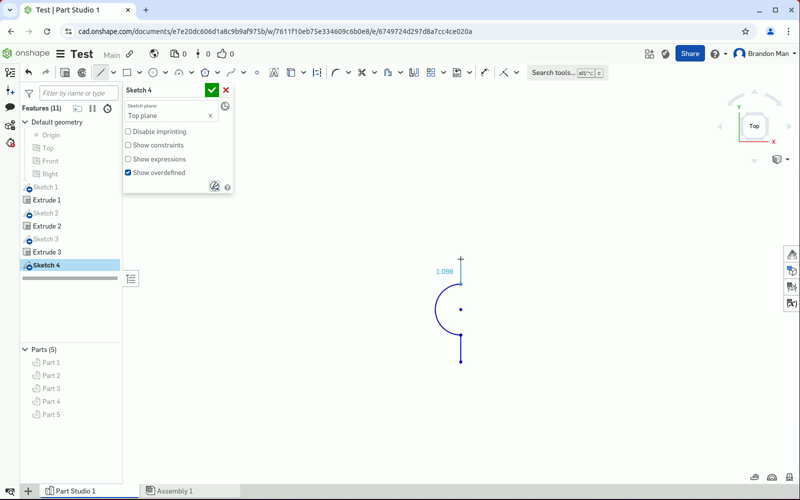
scroll(6)
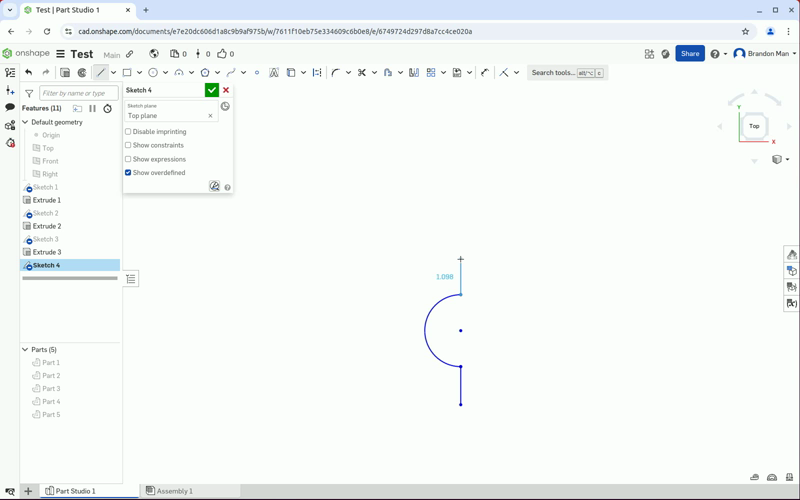
scroll(6)
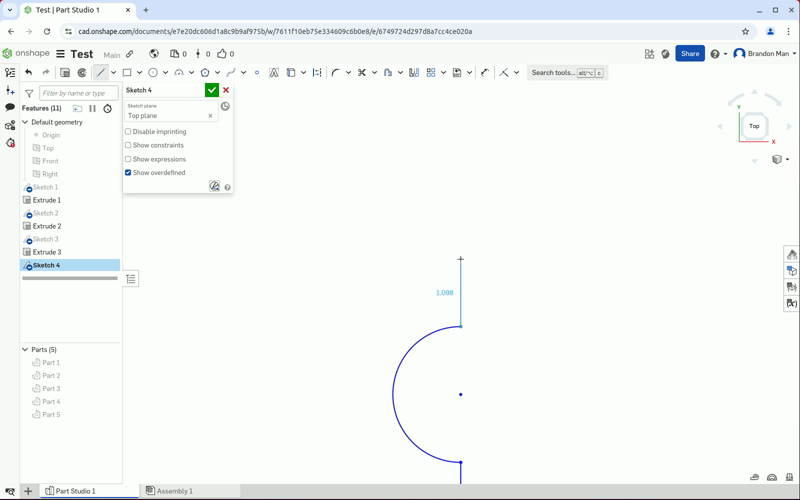
click(460, 258)
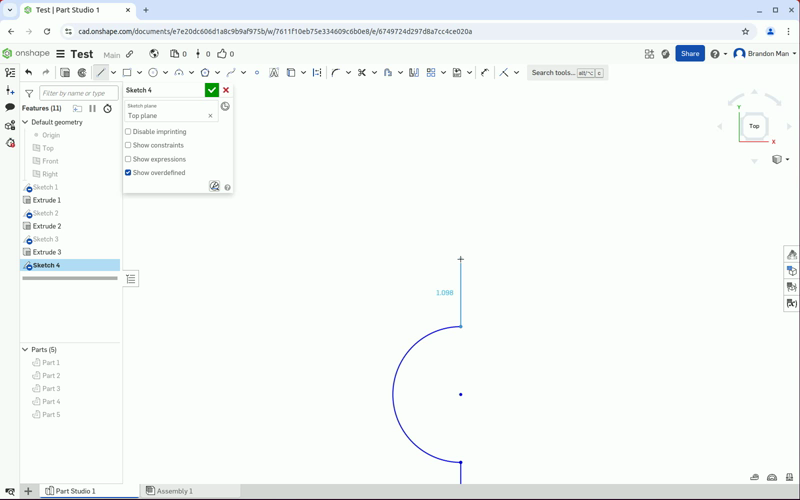
scroll(-6)
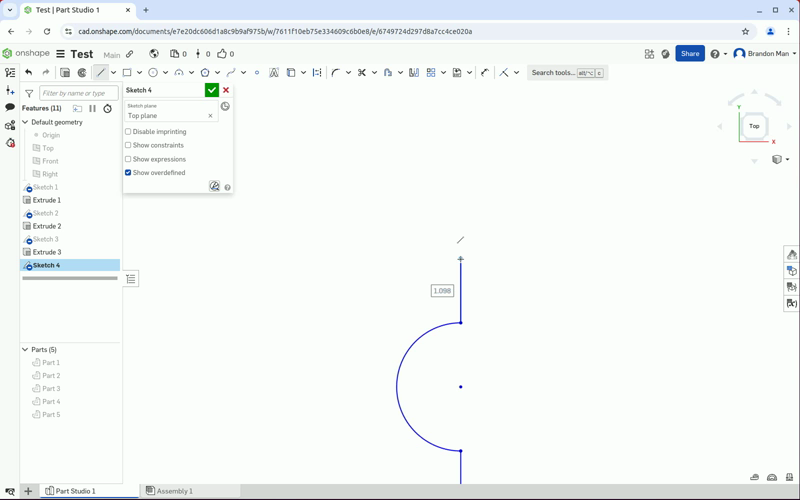
scroll(-6)
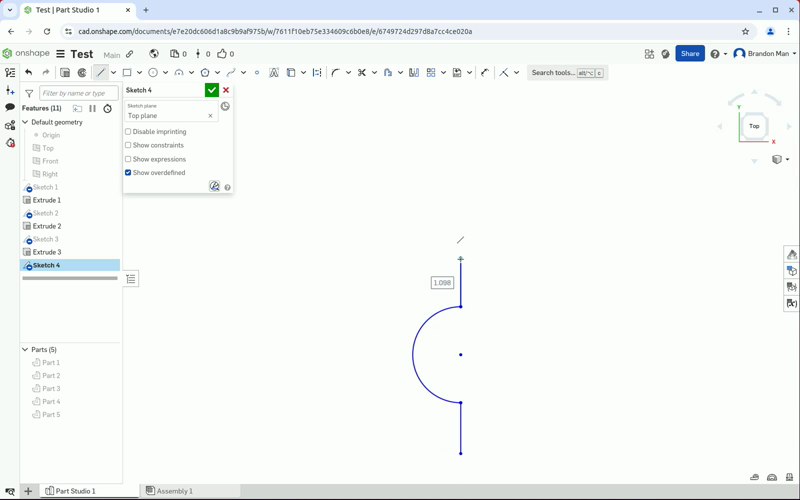
scroll(-6)
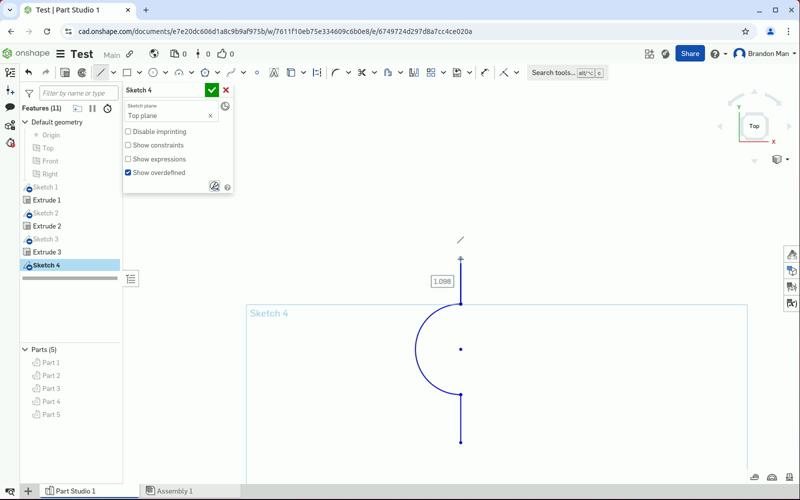
scroll(-6)
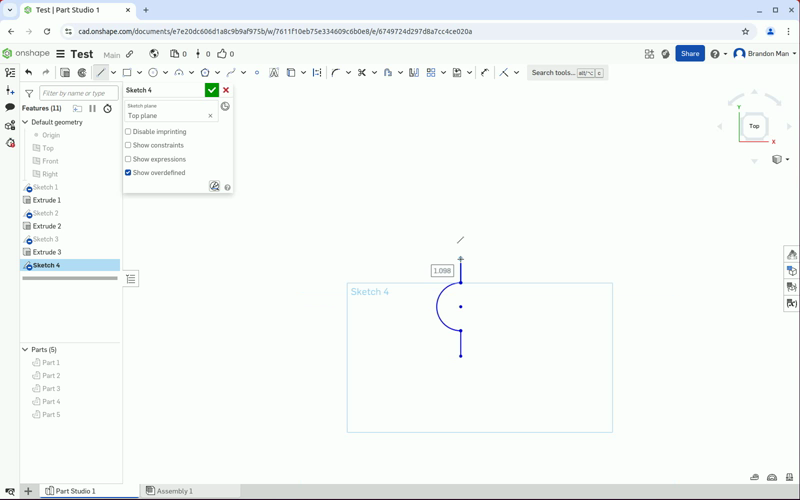
scroll(-6)
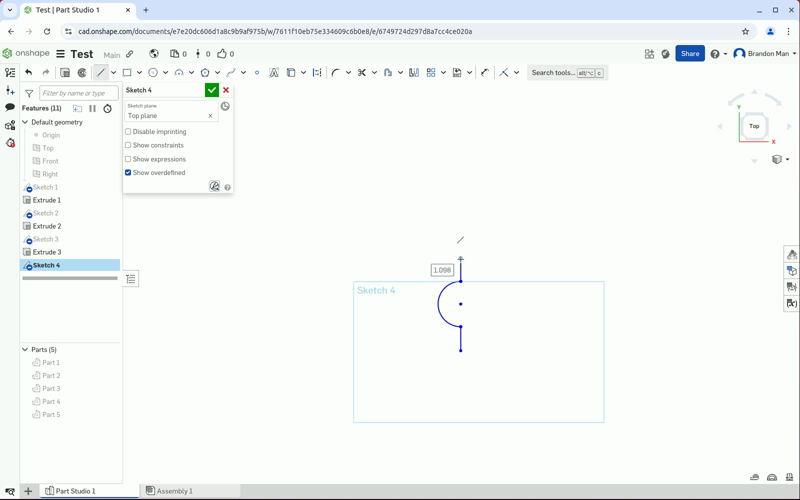
scroll(-6)
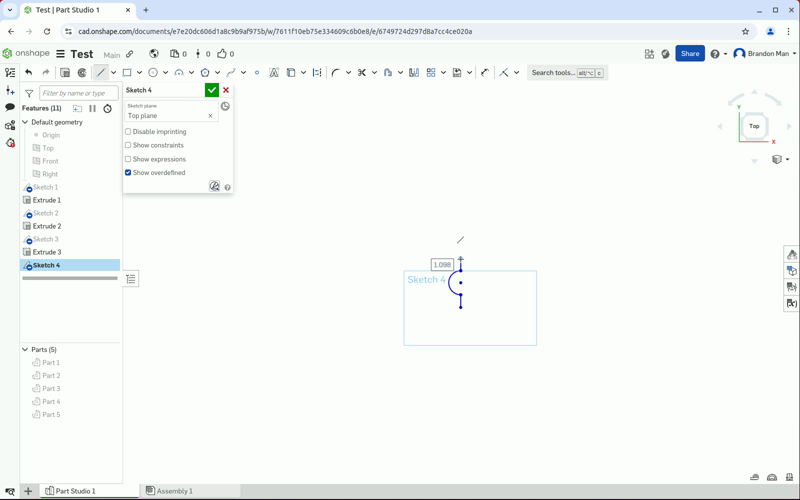
scroll(-6)
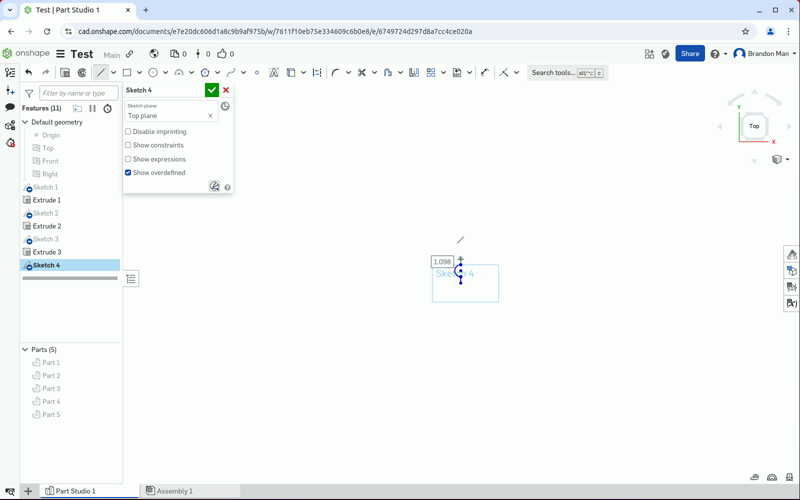
key_up(shift)
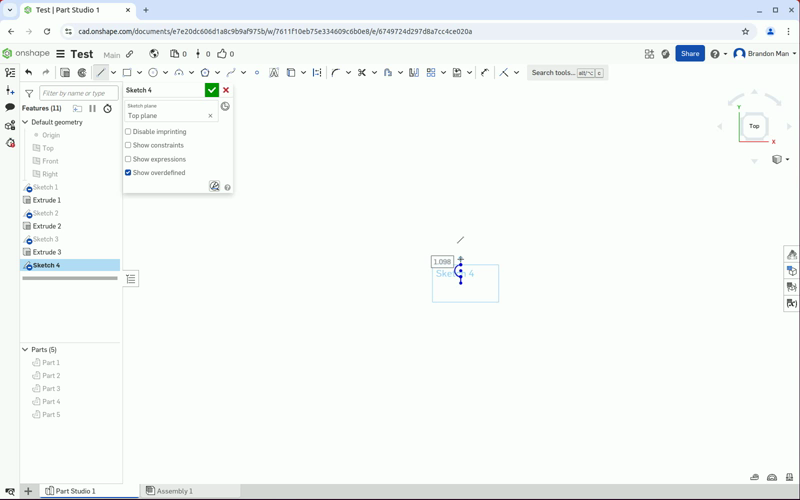
key(esc)
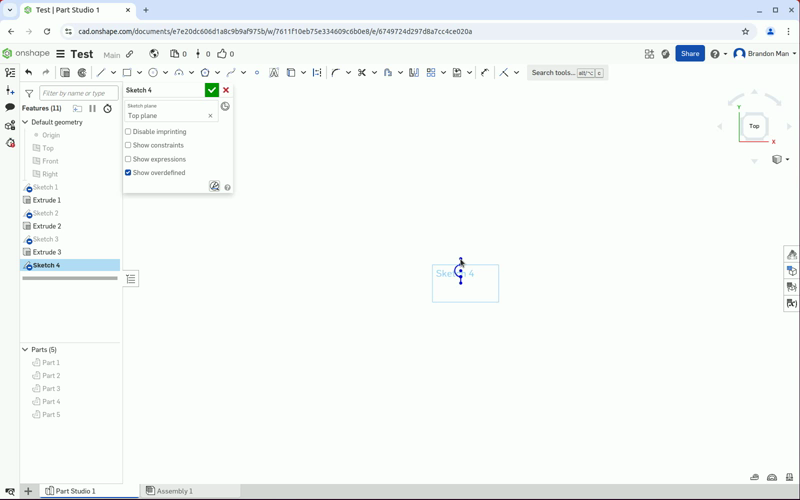
key(a)
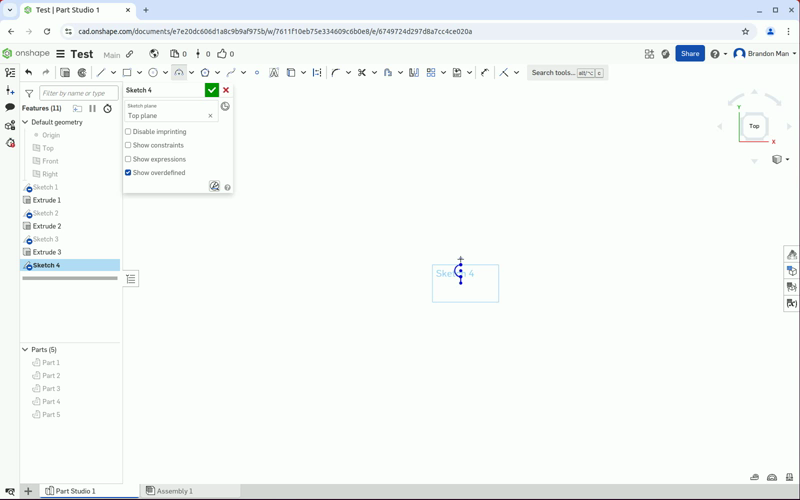
mouse_move(460, 258)
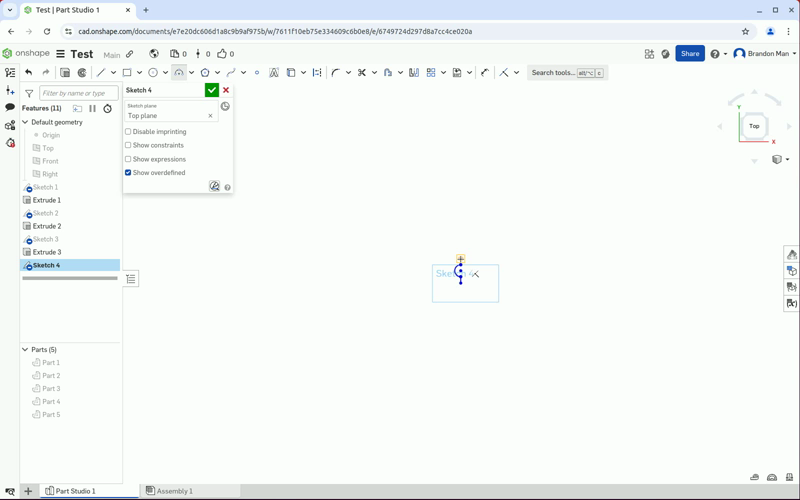
click(460, 258)
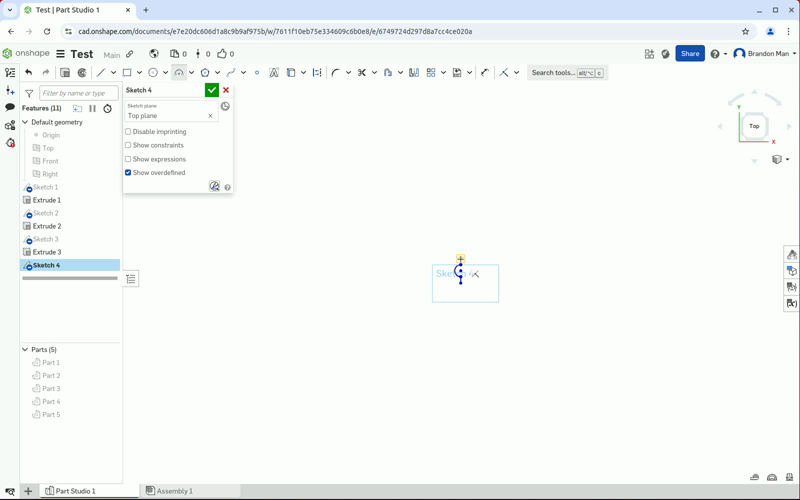
mouse_move(460, 282)
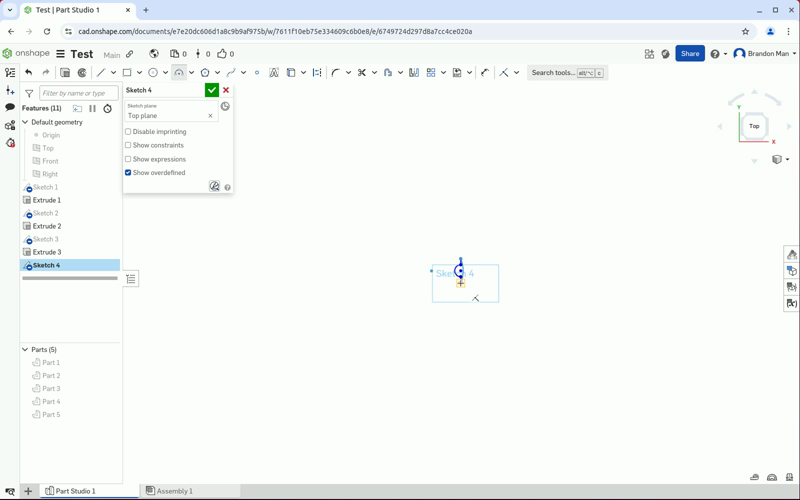
click(460, 282)
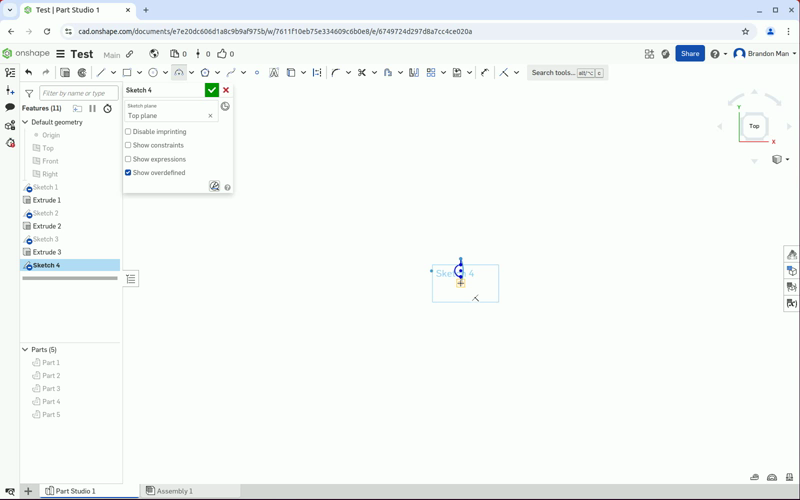
key_down(shift)
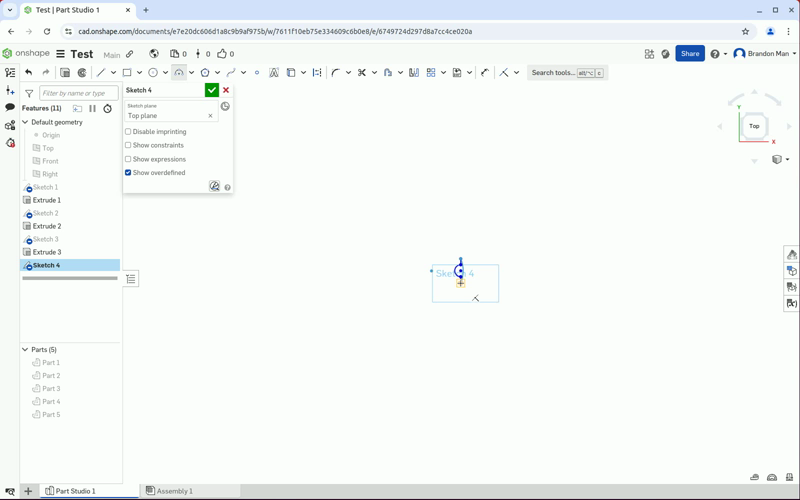
mouse_move(448, 270)
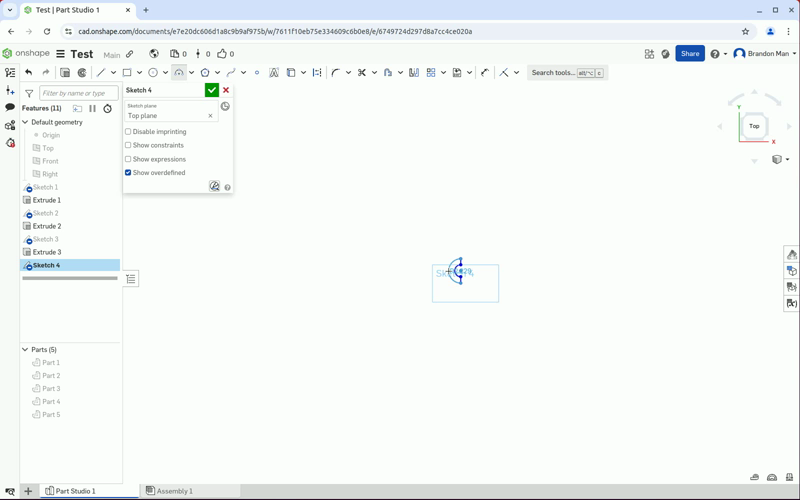
click(448, 270)
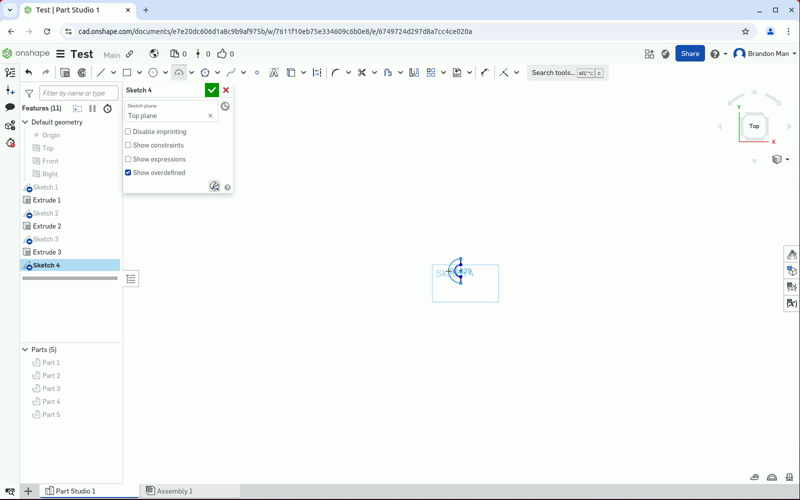
key_up(shift)
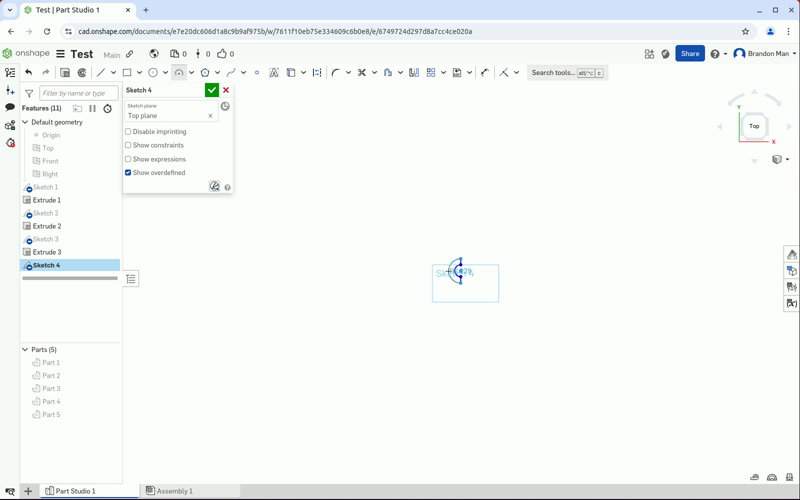
key(esc)
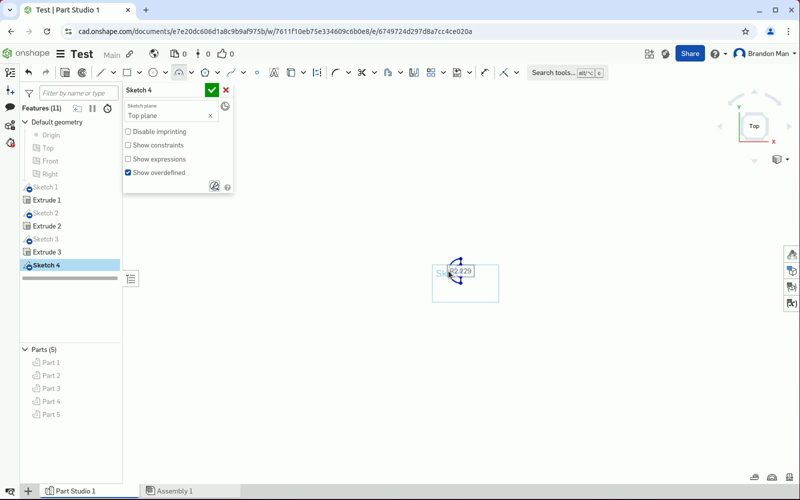
mouse_move(449, 270)
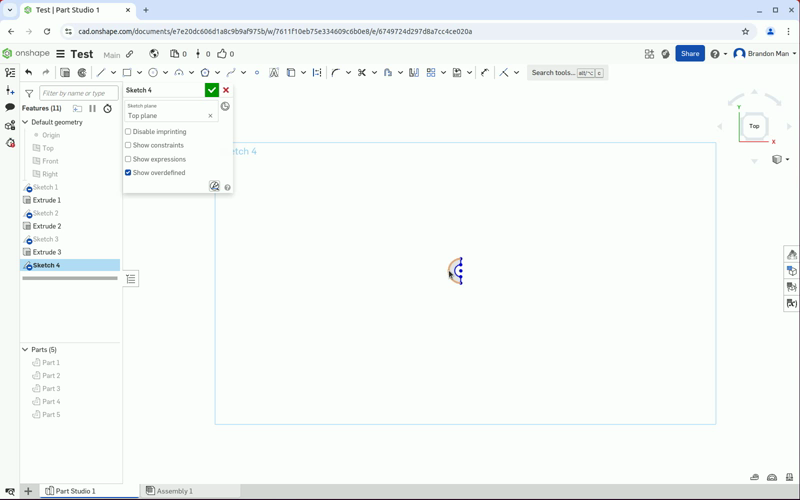
scroll(6)
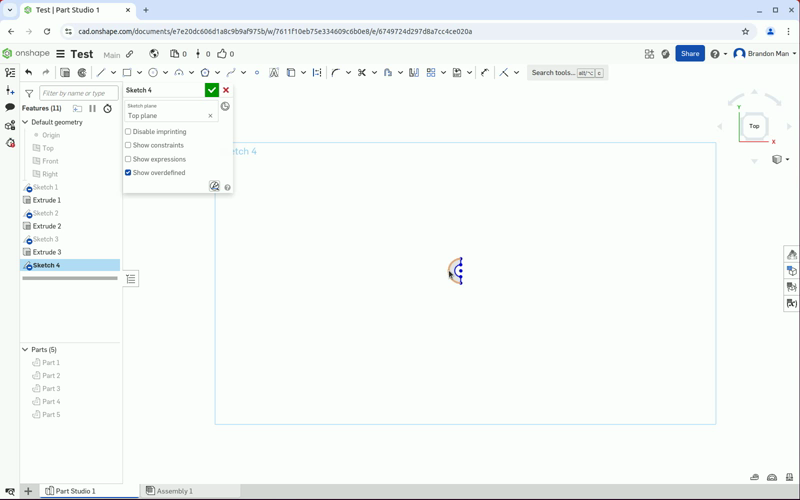
scroll(6)
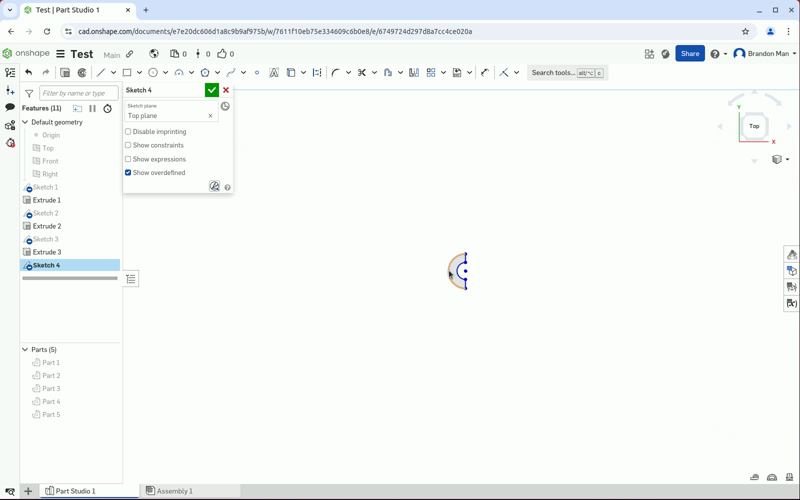
scroll(6)
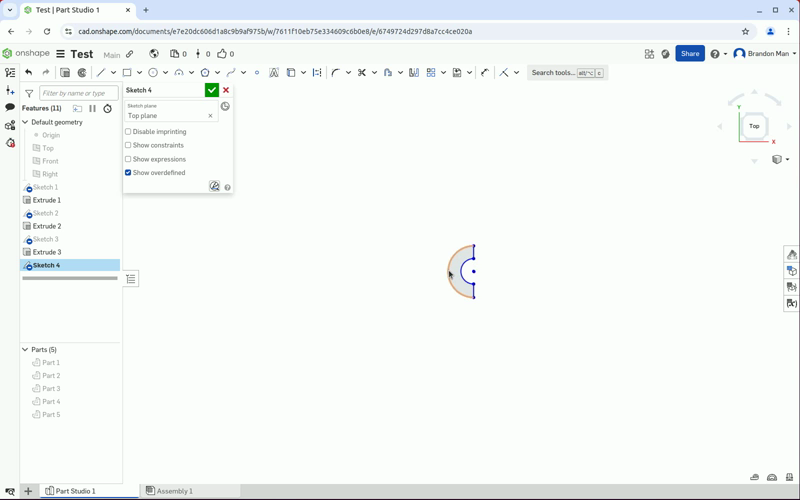
scroll(6)
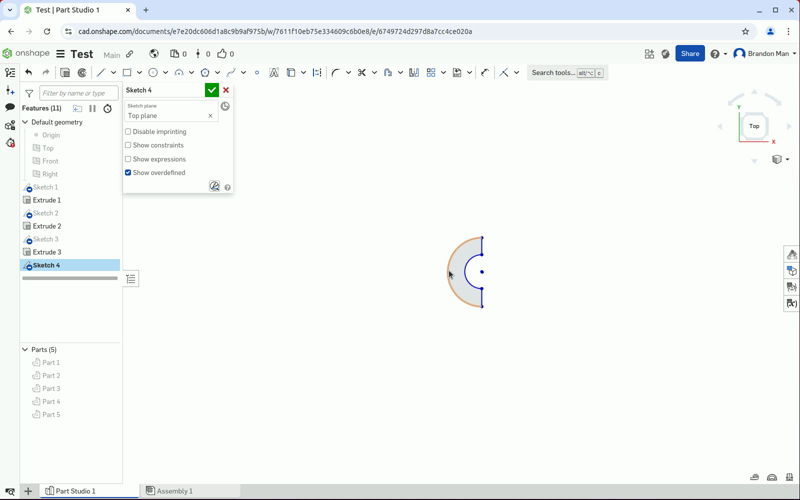
scroll(6)
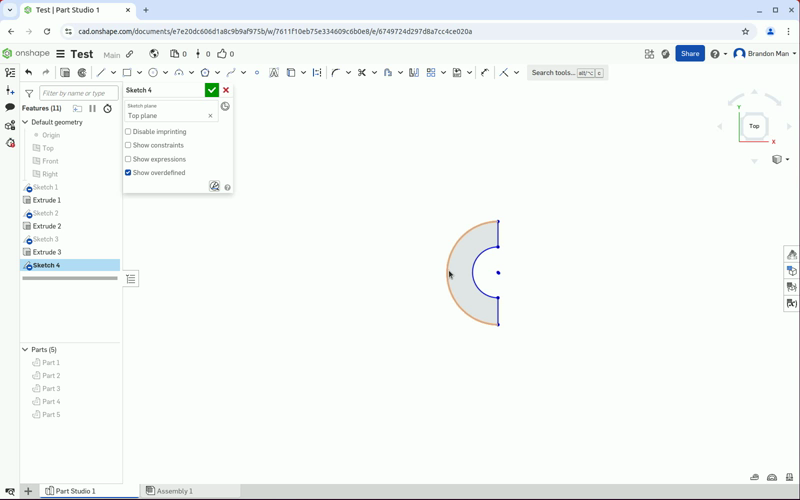
scroll(6)
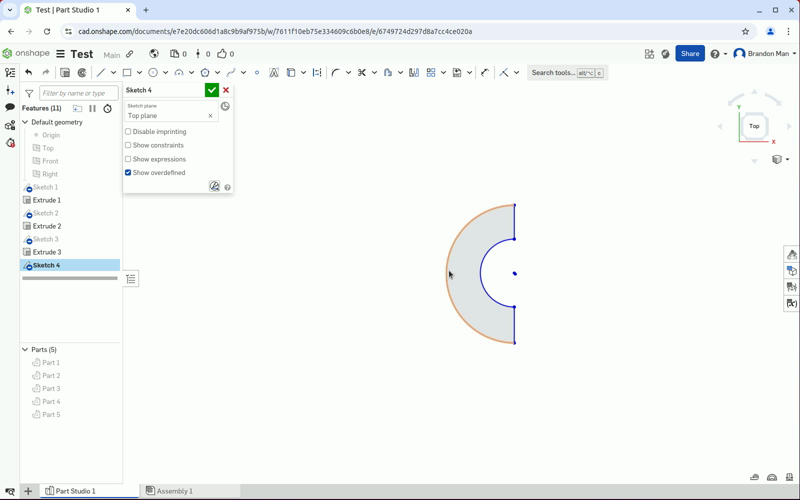
scroll(6)
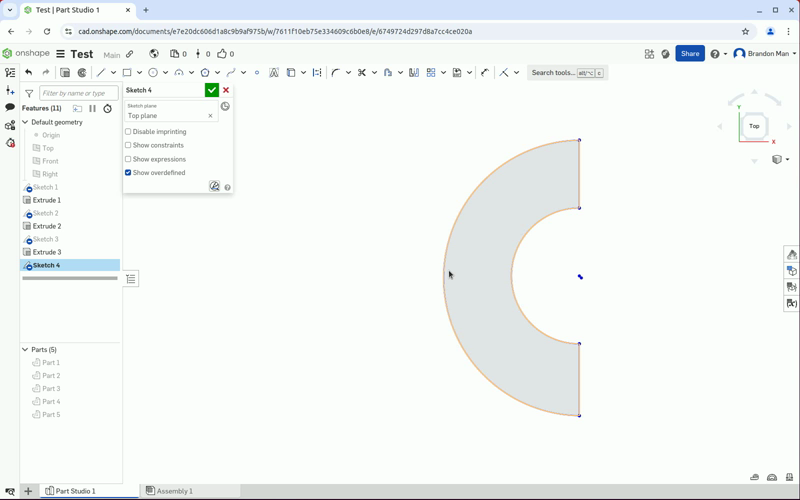
click(449, 270)
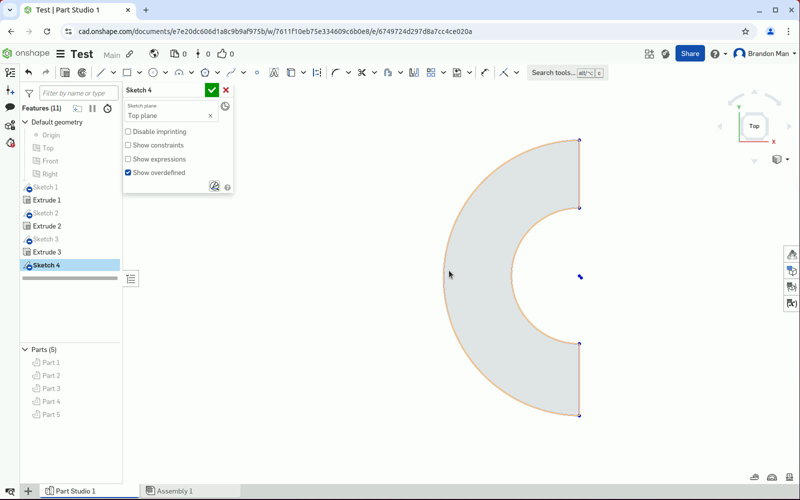
scroll(-6)
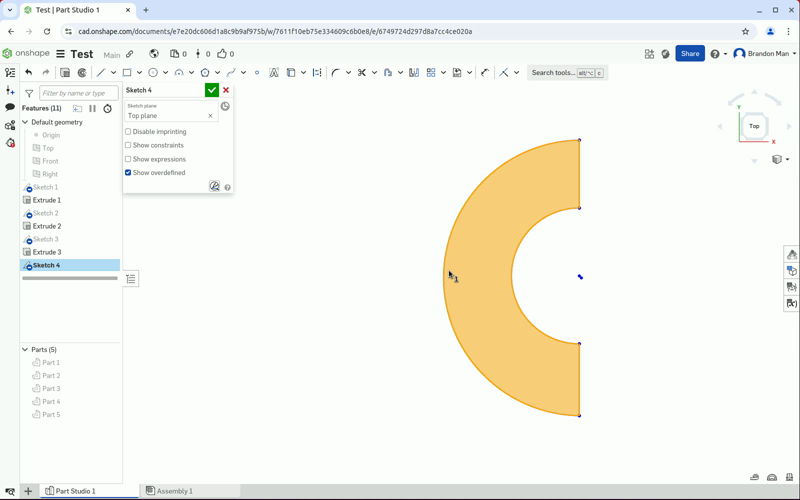
scroll(-6)
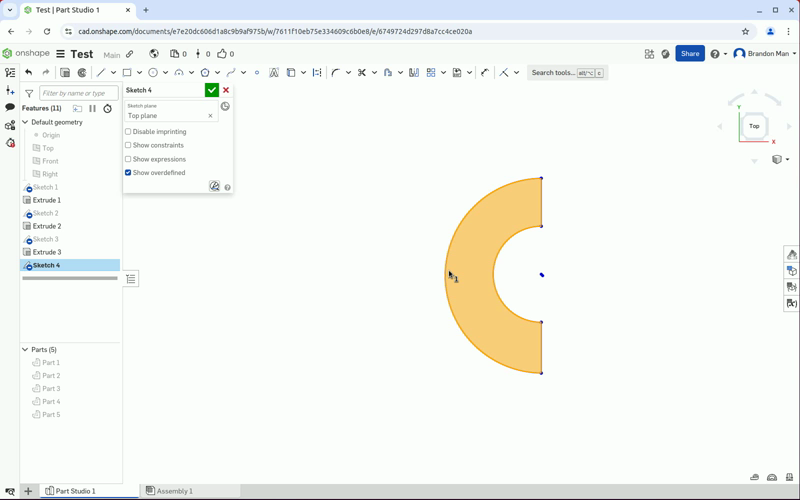
scroll(-6)
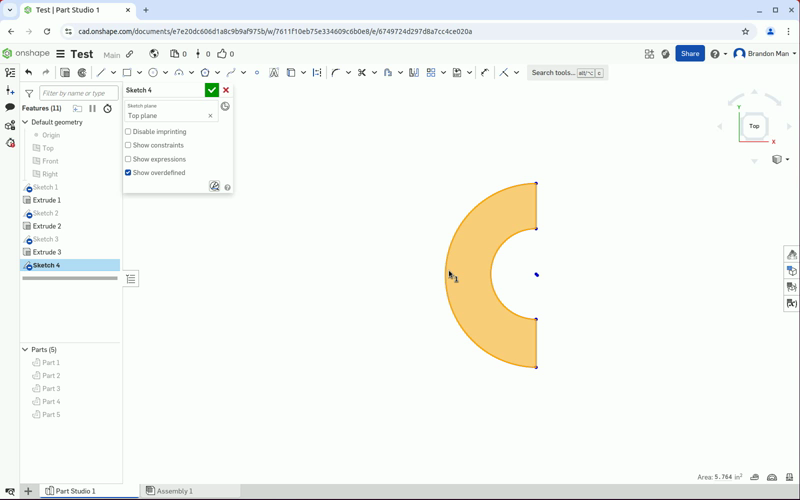
scroll(-6)
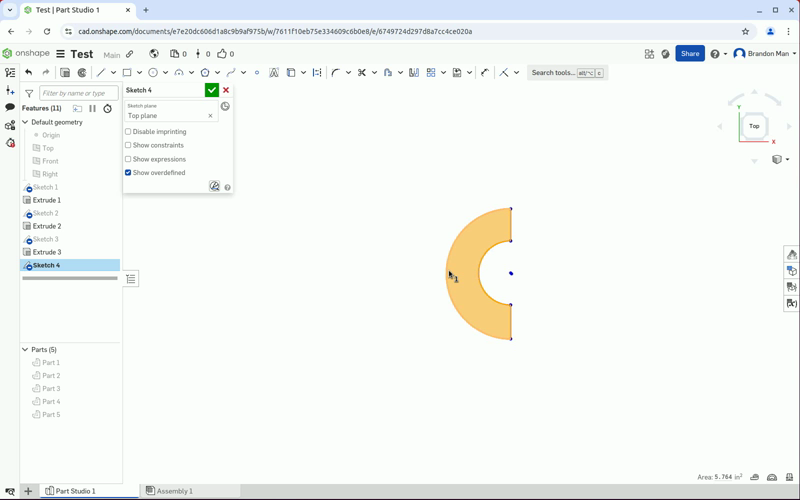
scroll(-6)
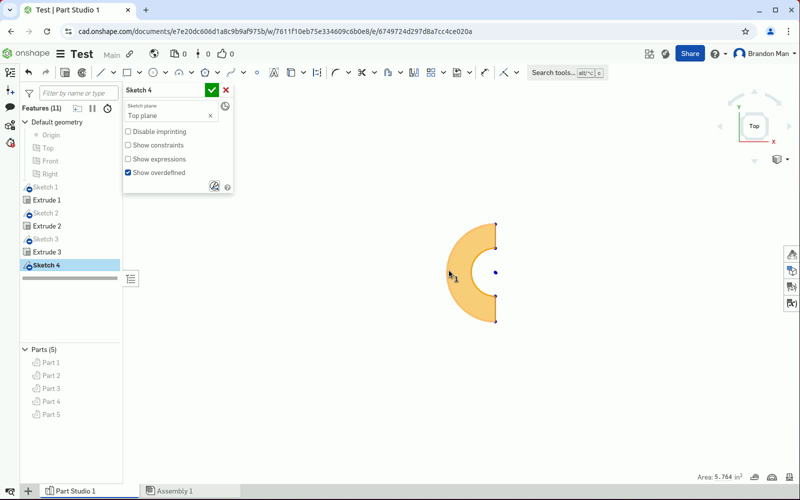
scroll(-6)
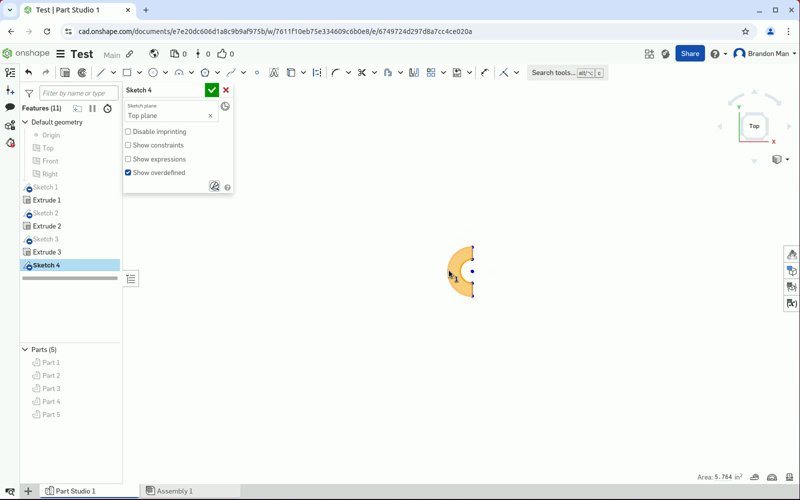
scroll(-6)
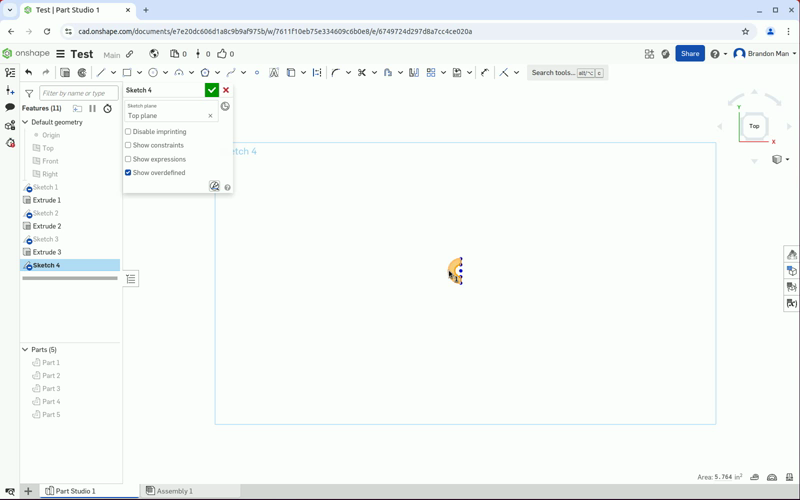
mouse_move(73, 352)
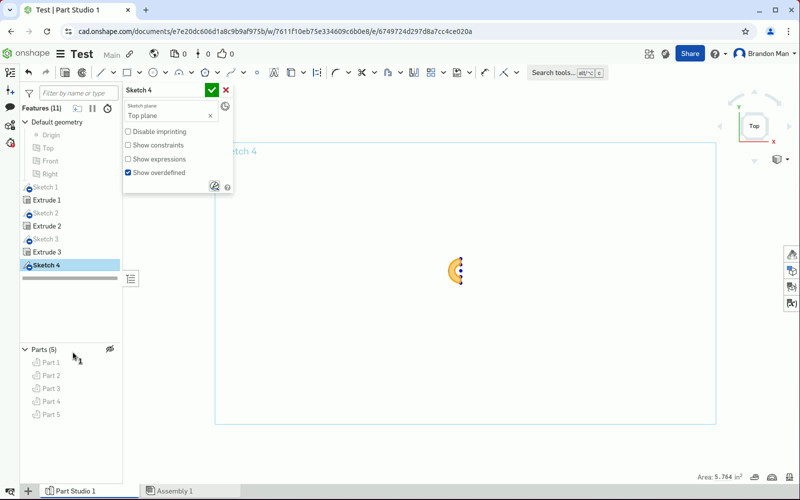
key(shift+y)
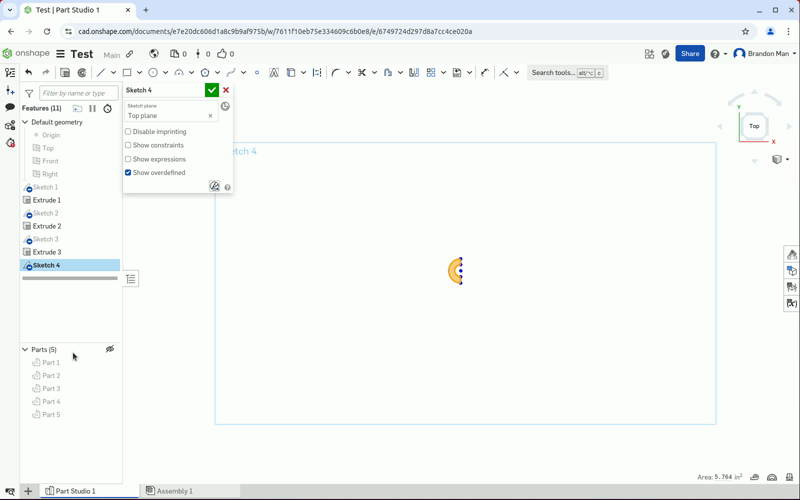
key(shift+e)
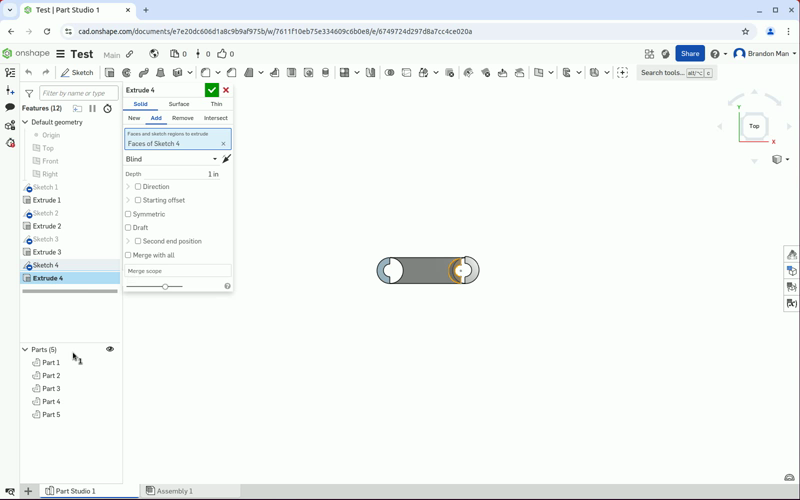
mouse_move(143, 106)
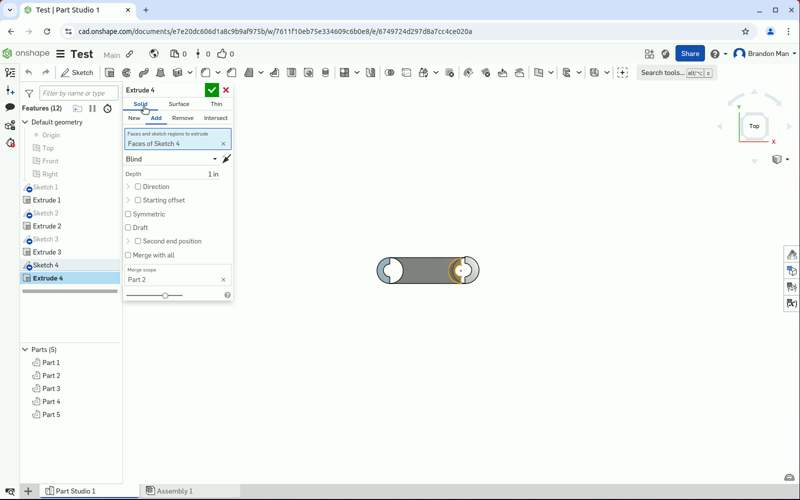
click(143, 106)
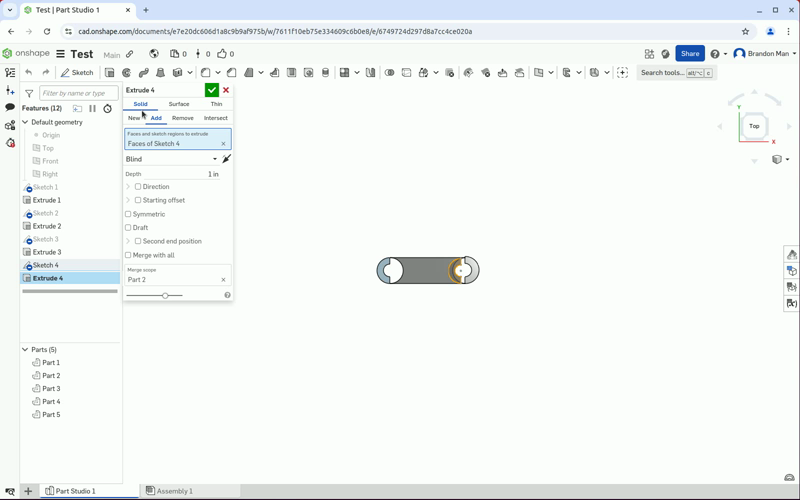
mouse_move(137, 120)
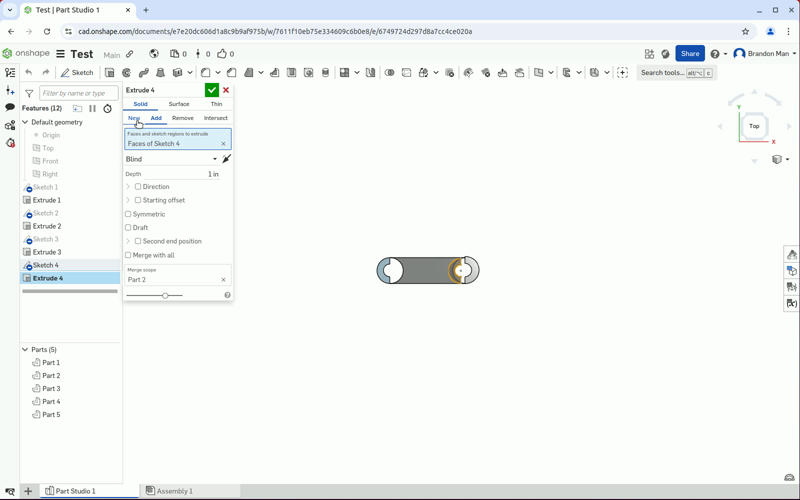
click(137, 120)
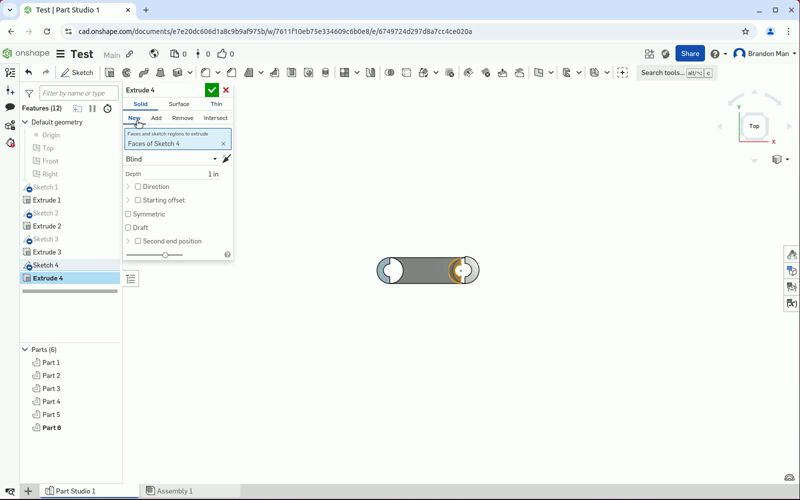
key(tab, 4)
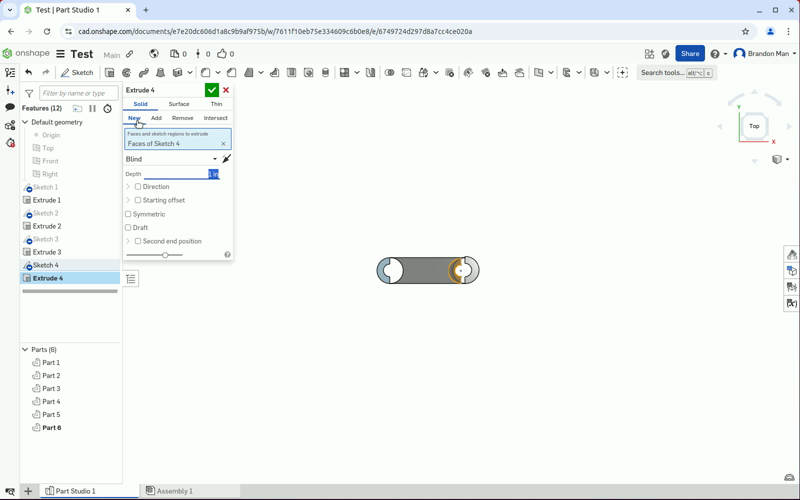
text(3.611)
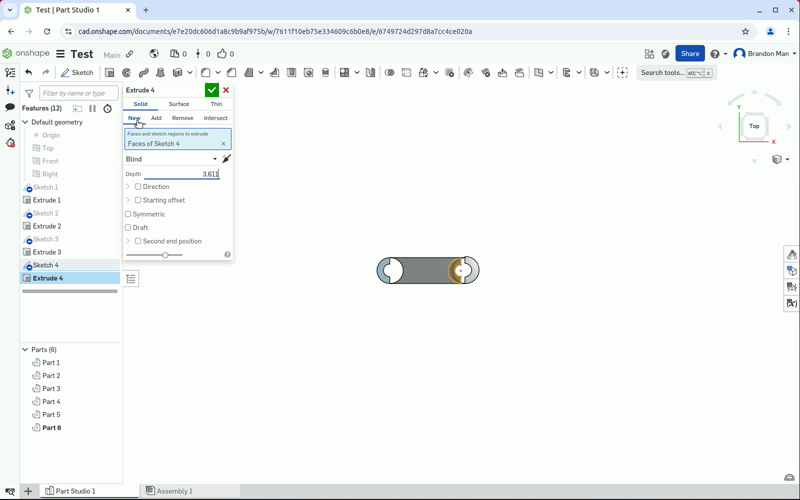
key(enter)
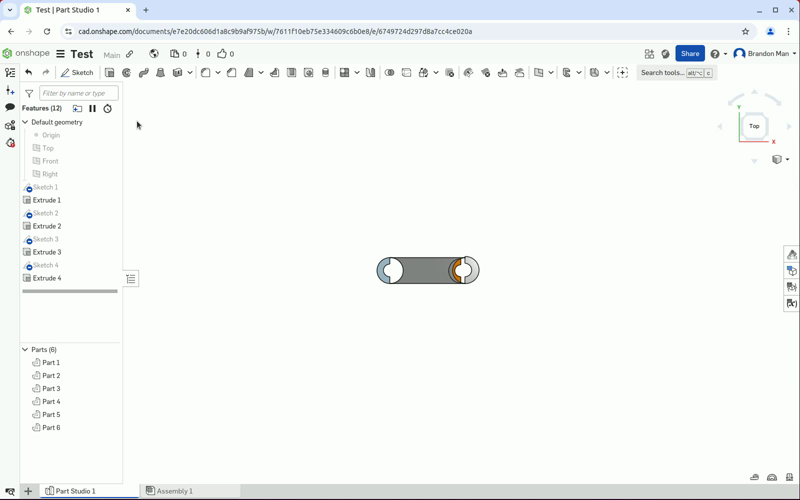
key(shift+h)
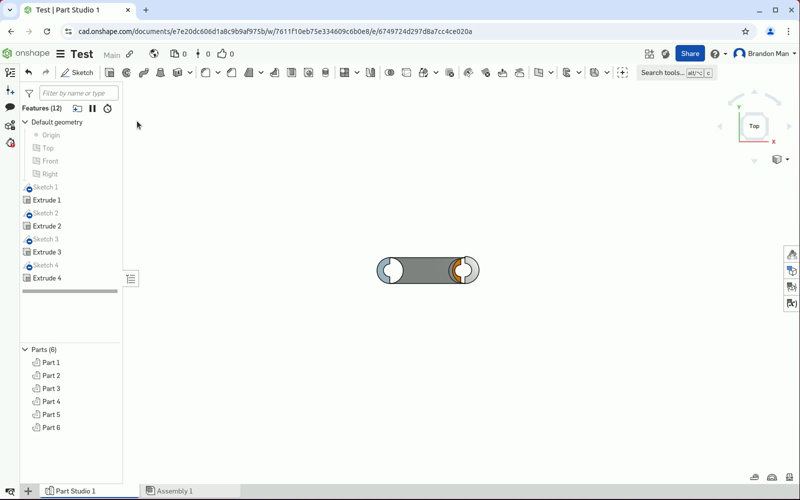
key(shift+h)
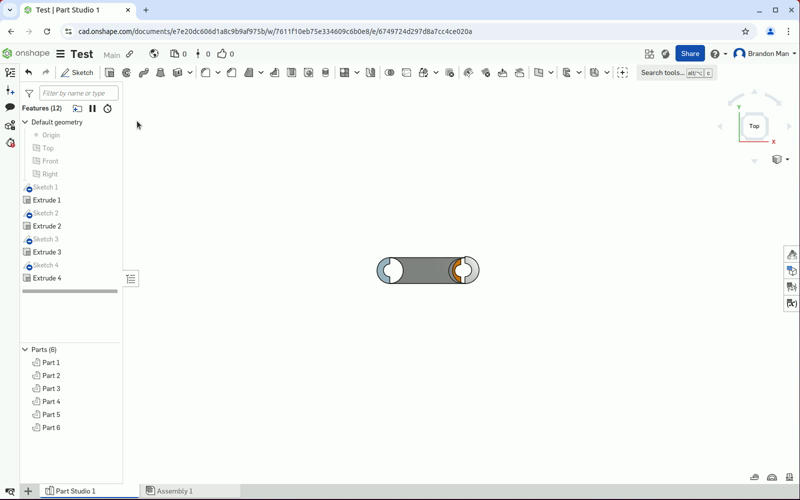
mouse_move(73, 189)
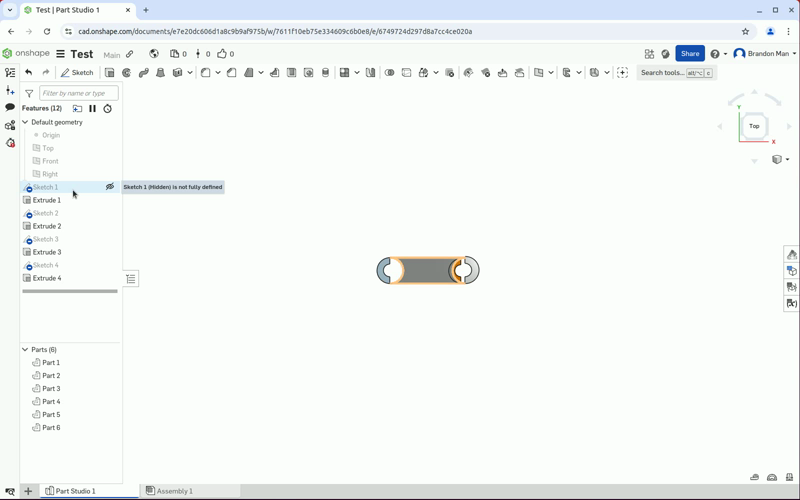
click(73, 189)
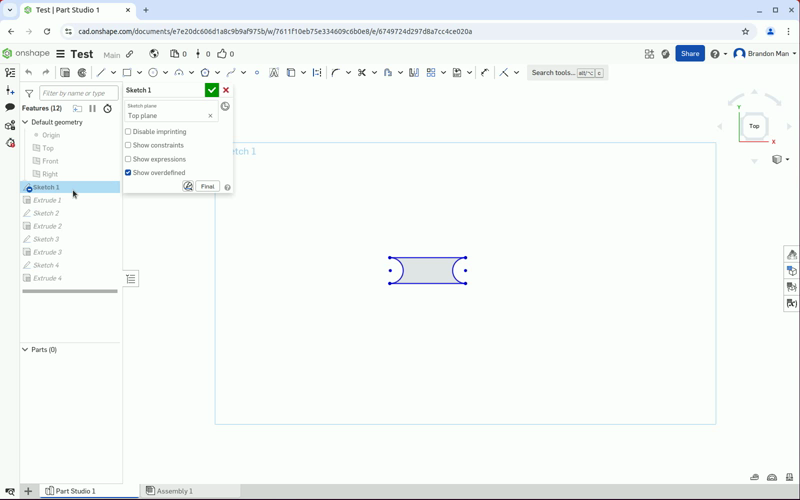
mouse_move(229, 92)
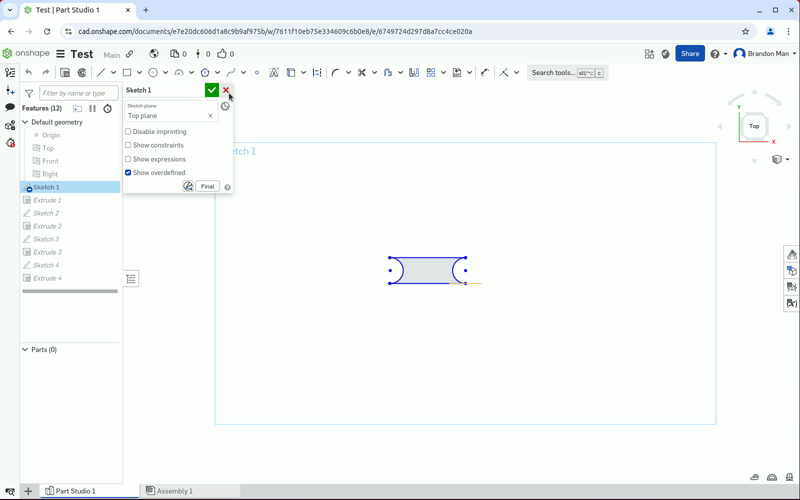
click(229, 92)
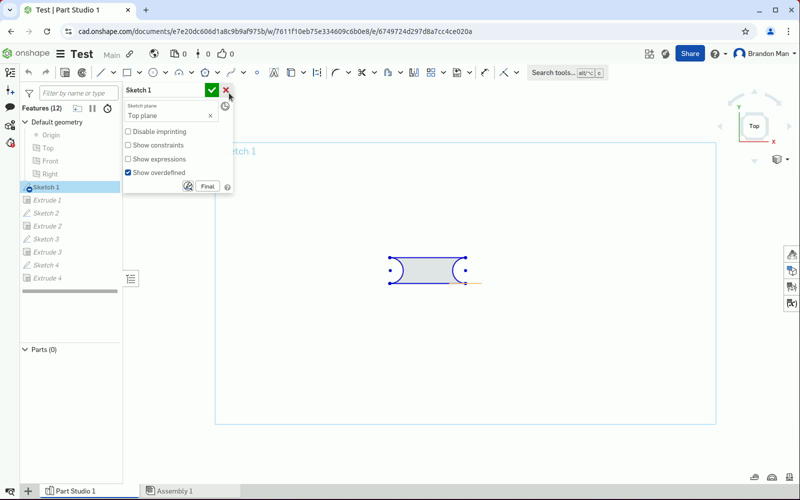
key(shift+s)
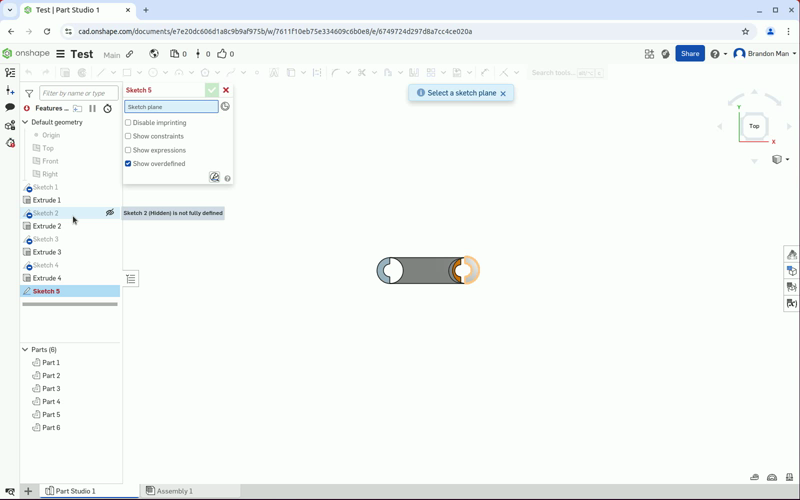
scroll(3)
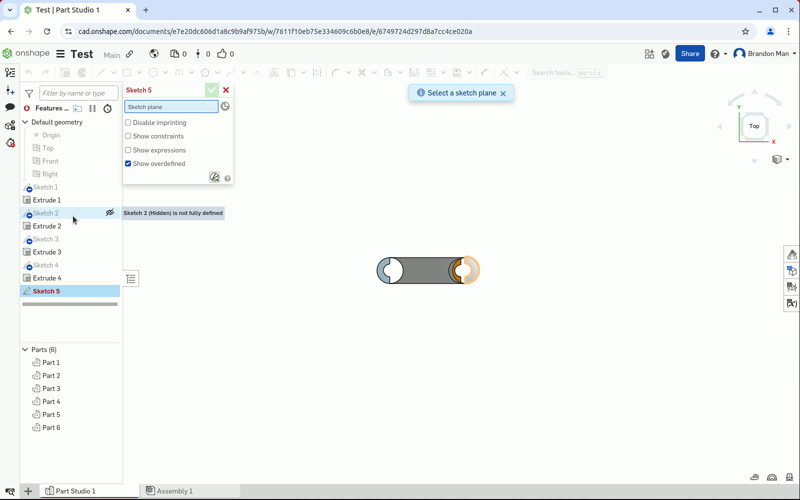
mouse_move(73, 150)
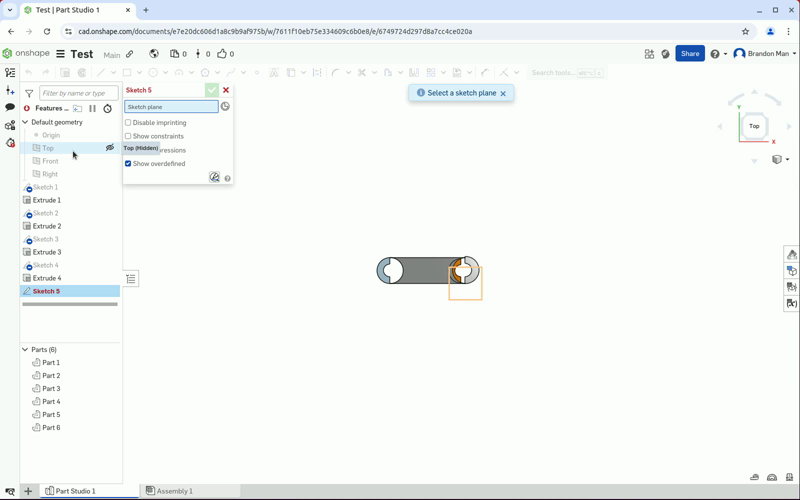
click(73, 150)
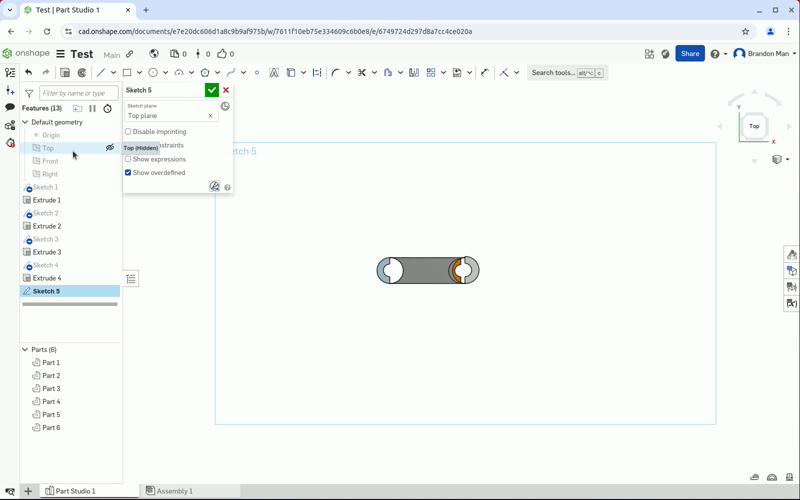
mouse_move(73, 352)
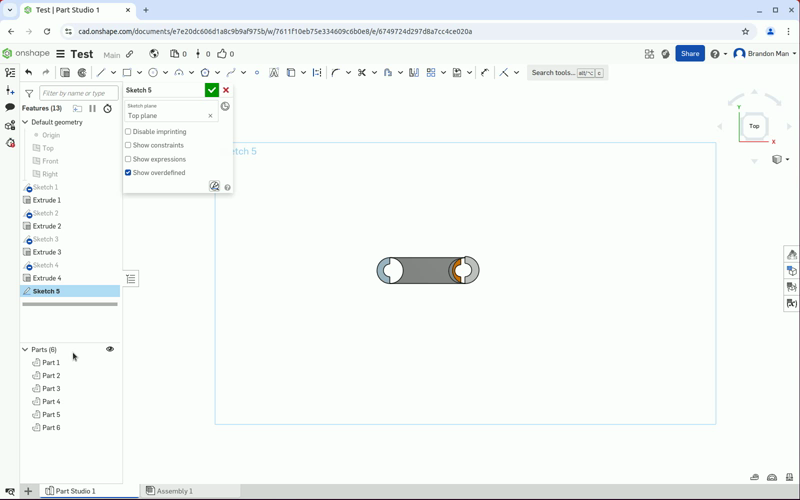
key(y)
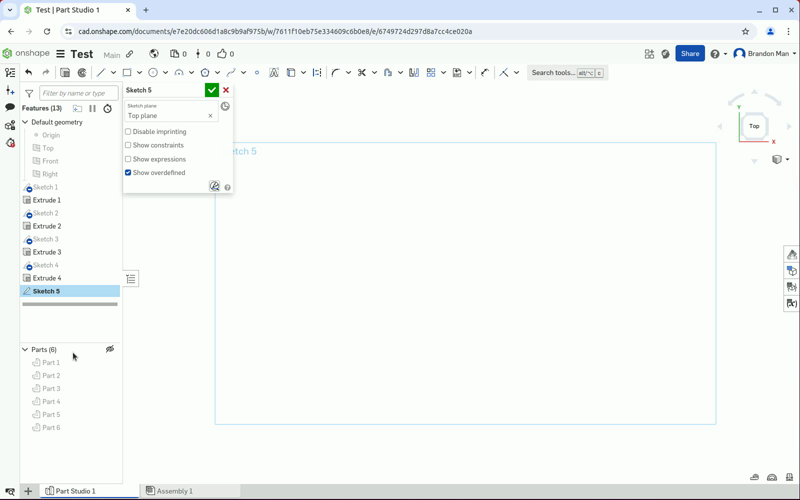
key(a)
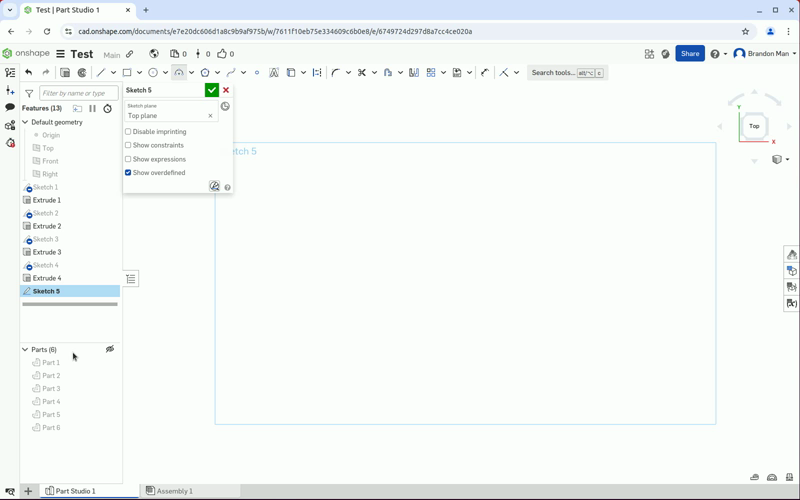
key_down(shift)
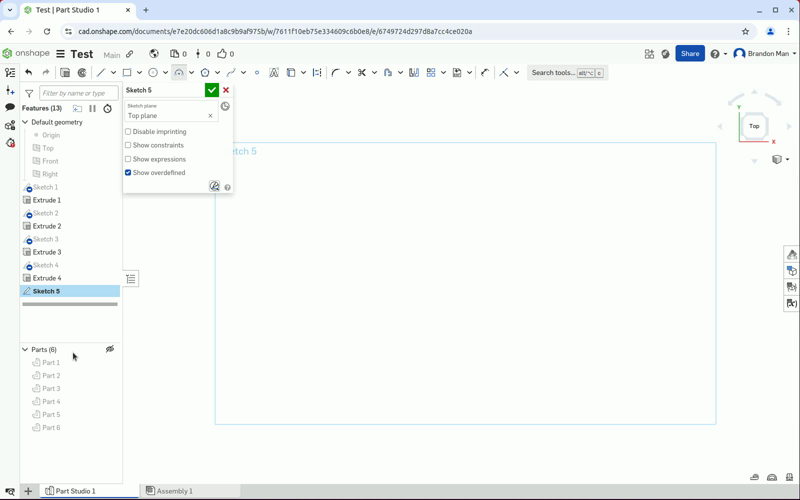
mouse_move(393, 282)
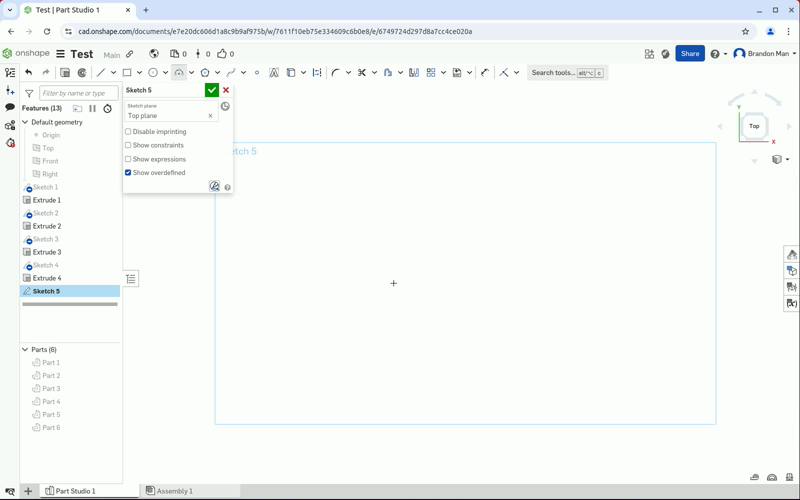
click(393, 282)
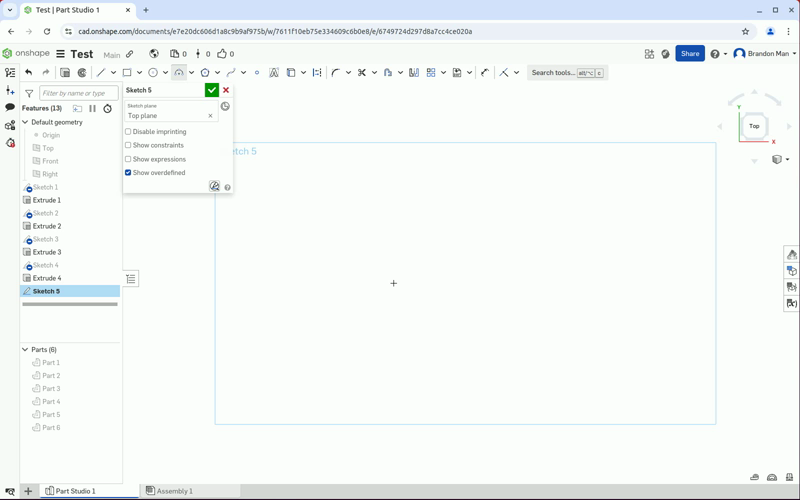
key_up(shift)
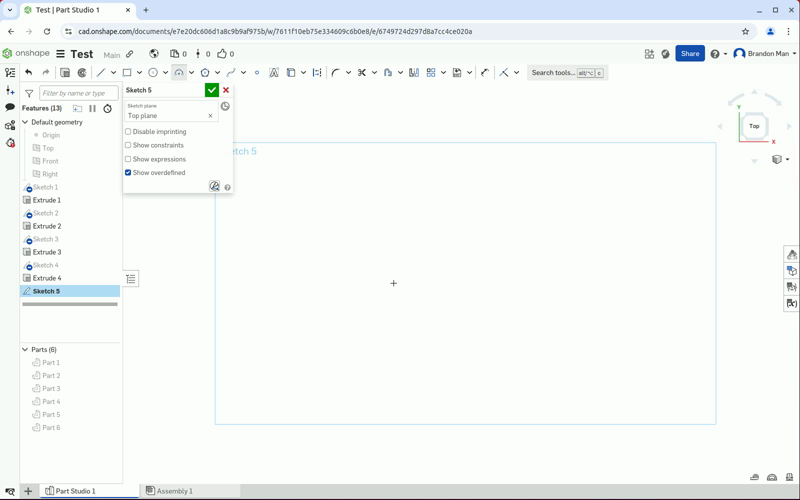
key_down(shift)
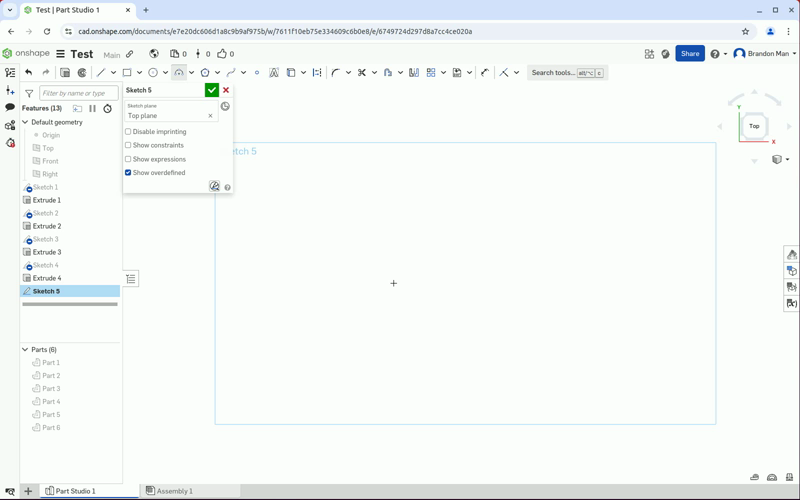
mouse_move(393, 258)
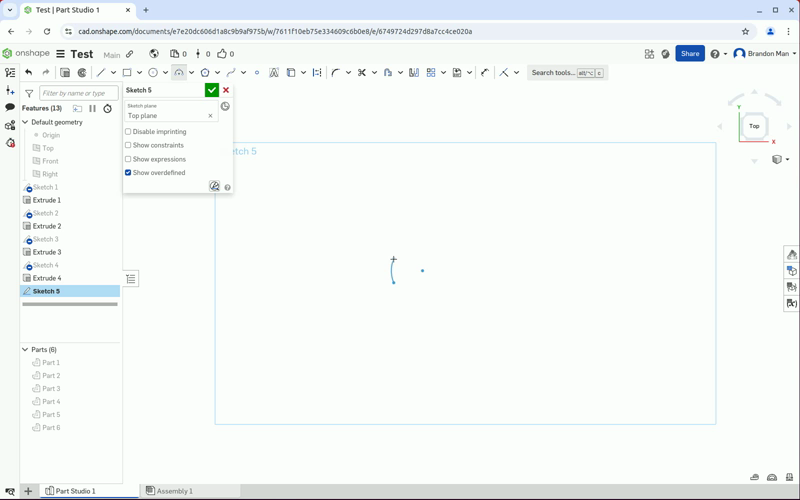
click(393, 258)
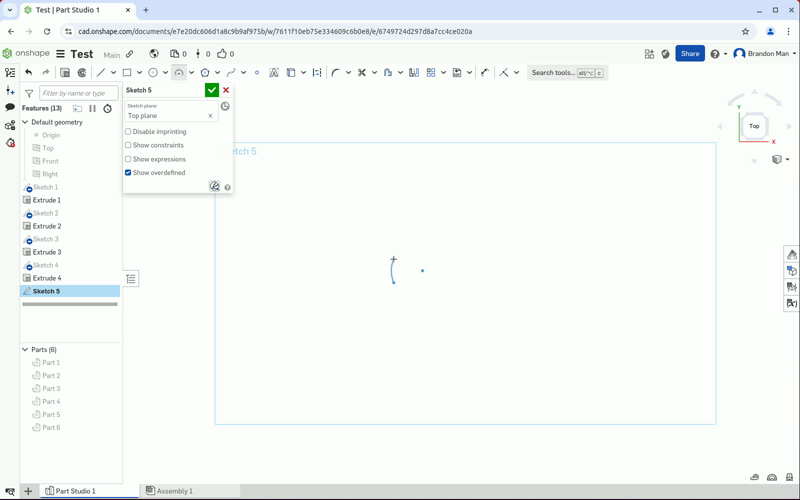
mouse_move(406, 270)
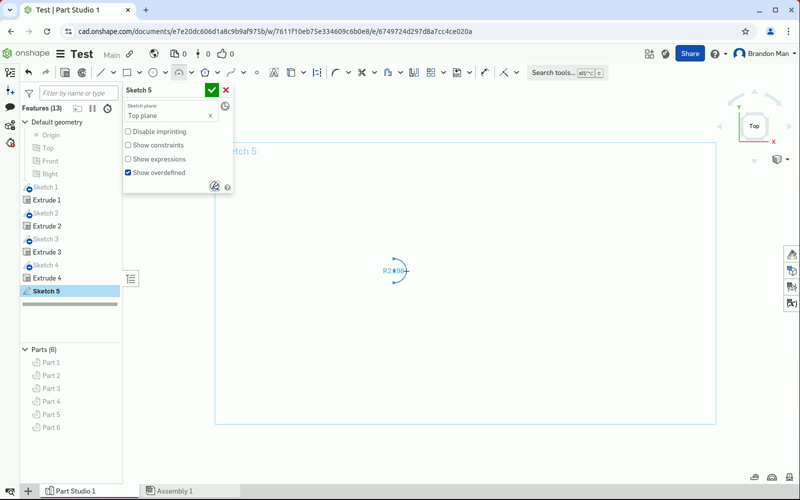
click(406, 270)
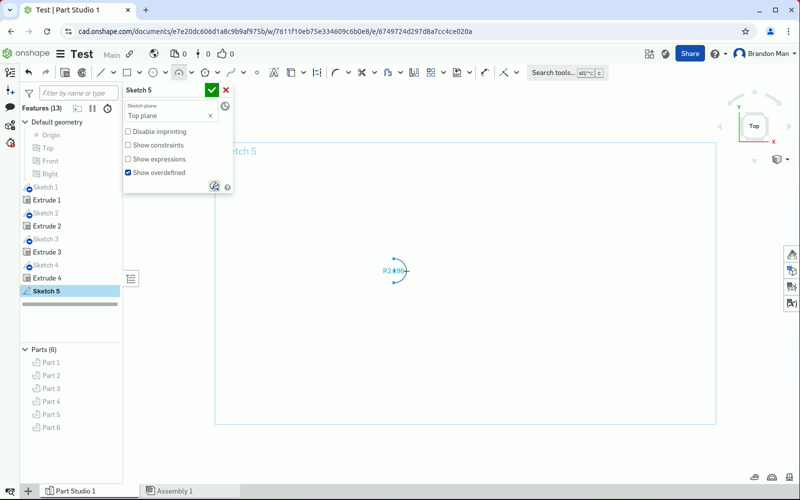
key_up(shift)
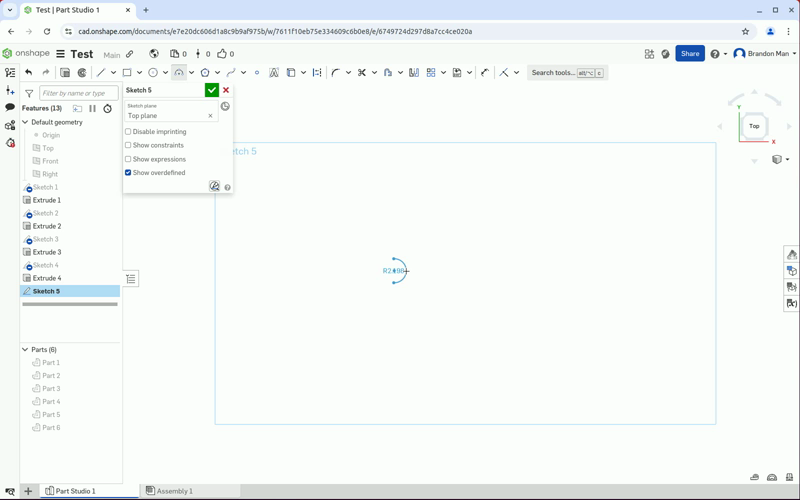
key(esc)
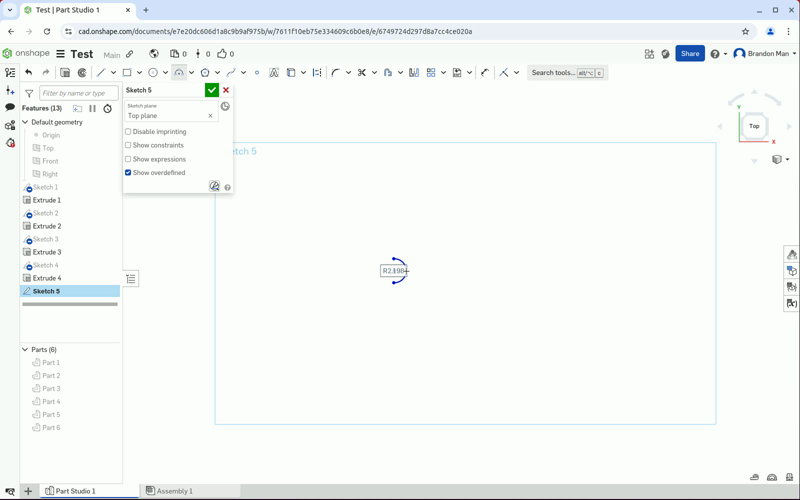
key(l)
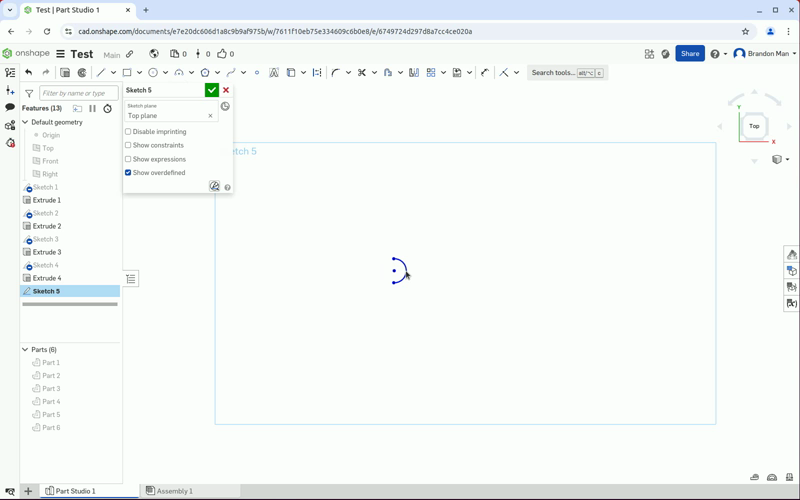
mouse_move(393, 258)
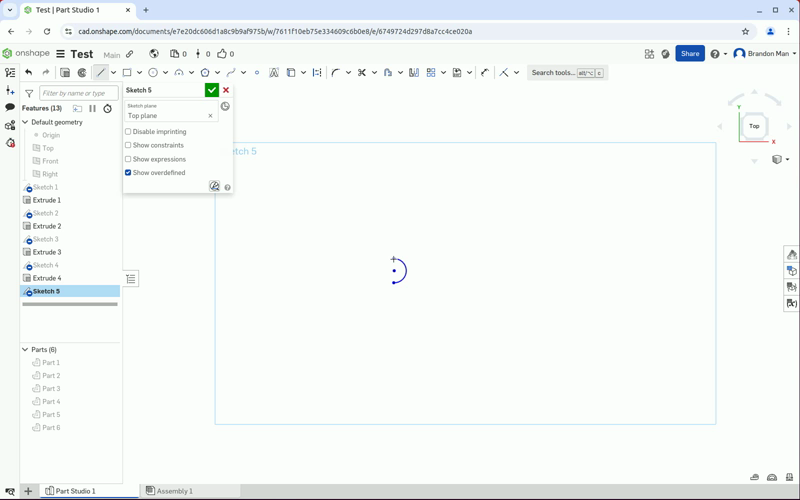
click(393, 258)
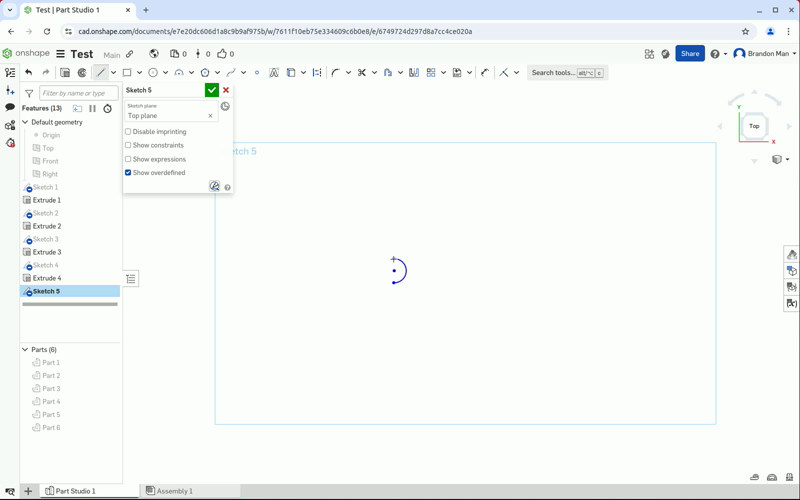
key_down(shift)
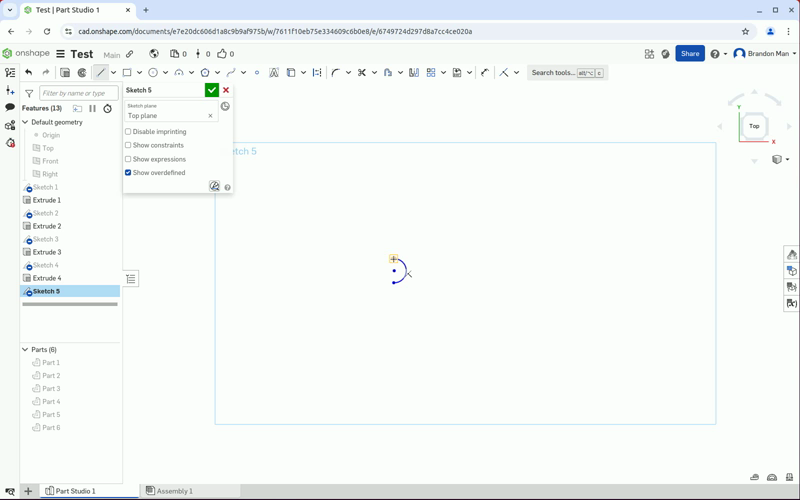
mouse_move(423, 258)
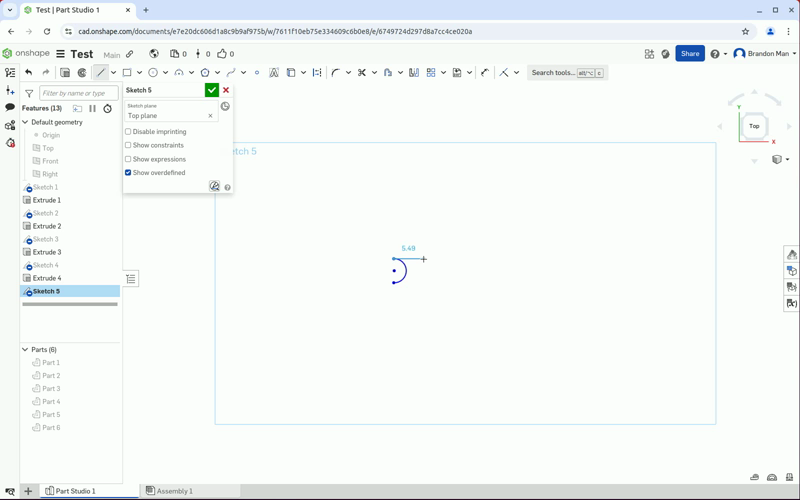
mouse_move(393, 264)
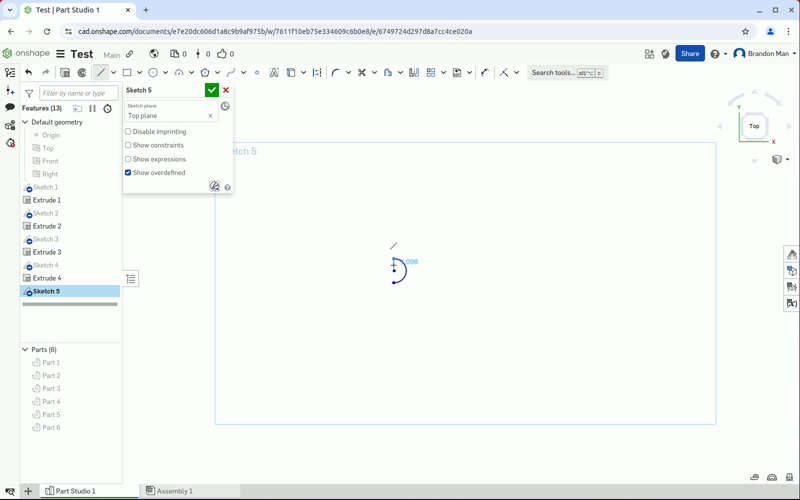
scroll(6)
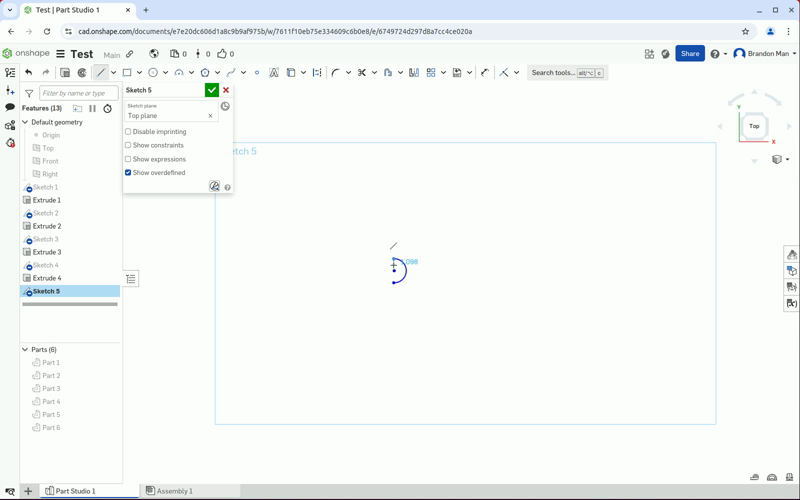
scroll(6)
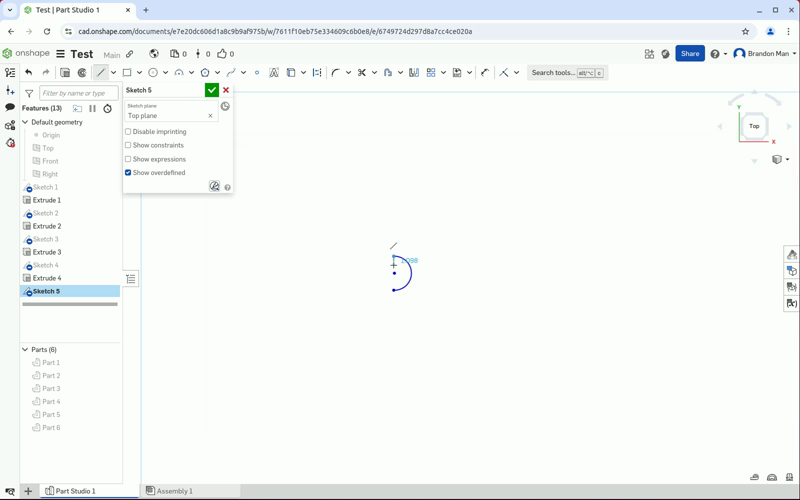
scroll(6)
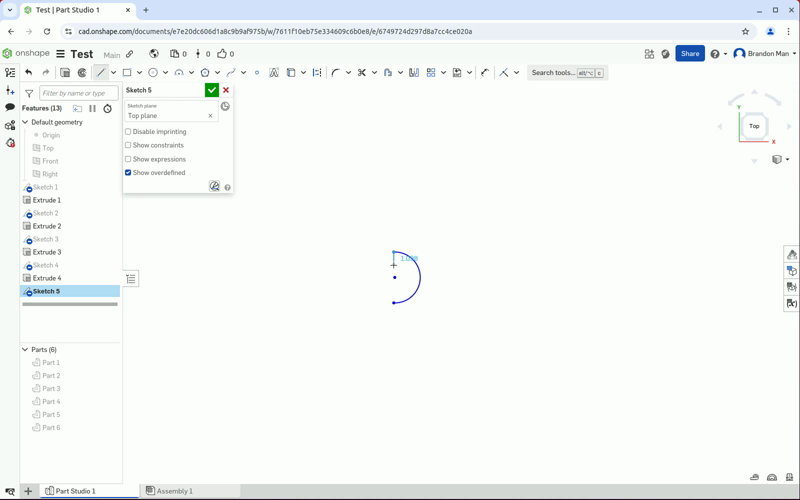
scroll(6)
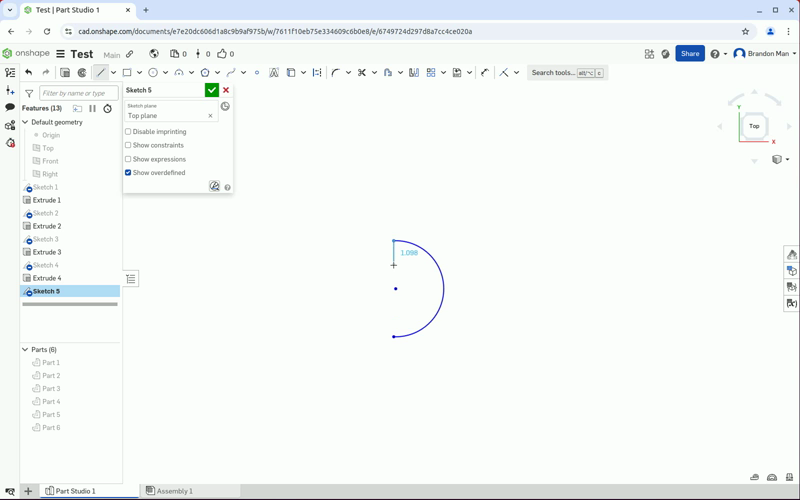
scroll(6)
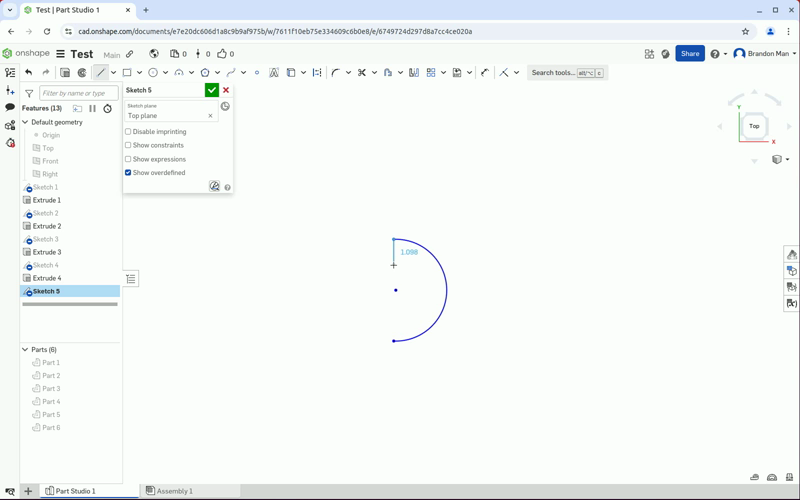
scroll(6)
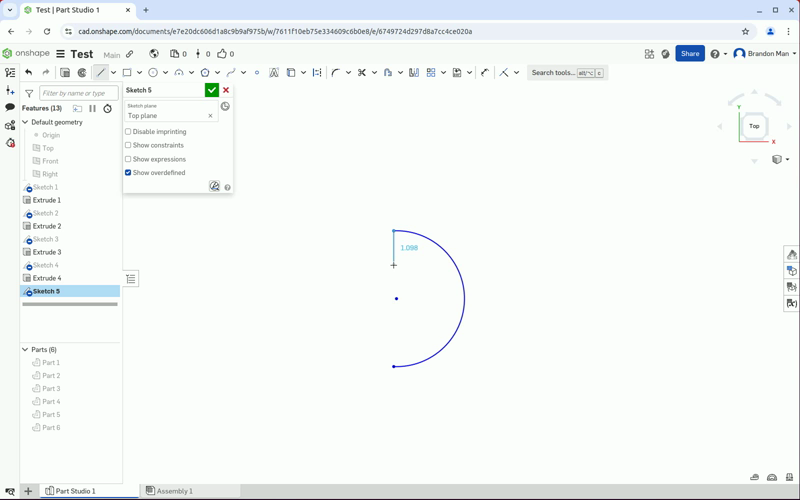
scroll(6)
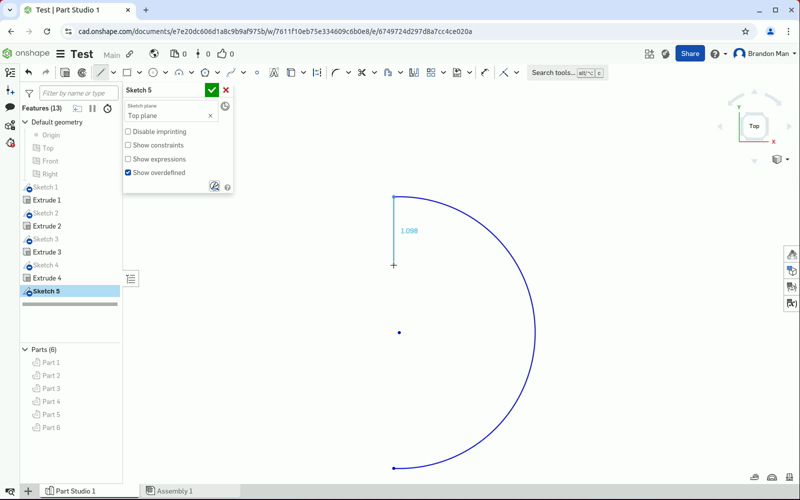
click(393, 264)
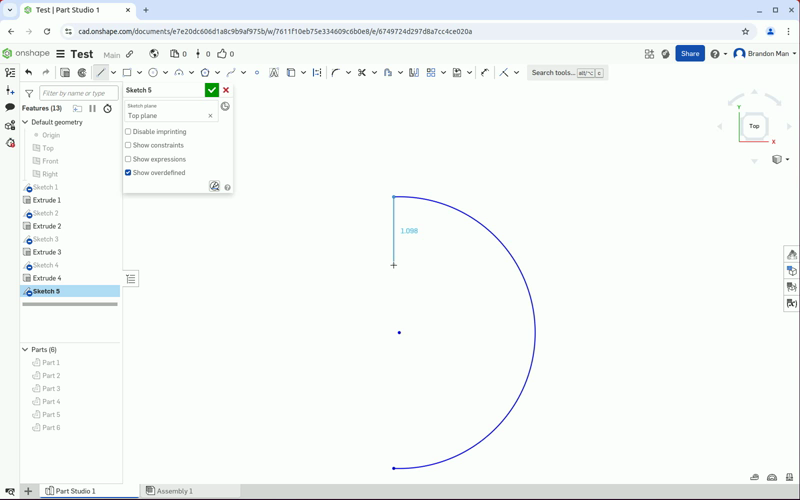
scroll(-6)
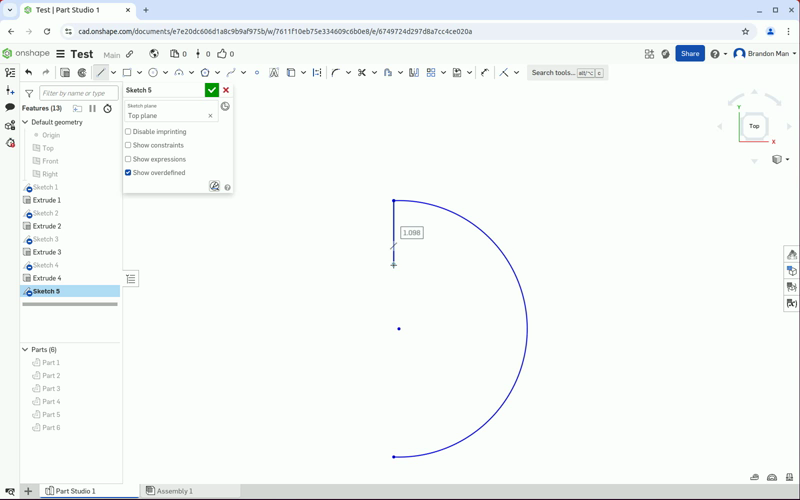
scroll(-6)
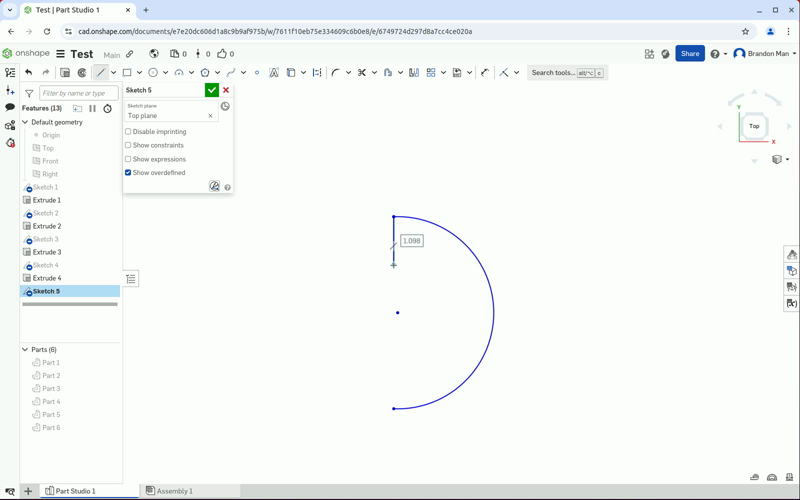
scroll(-6)
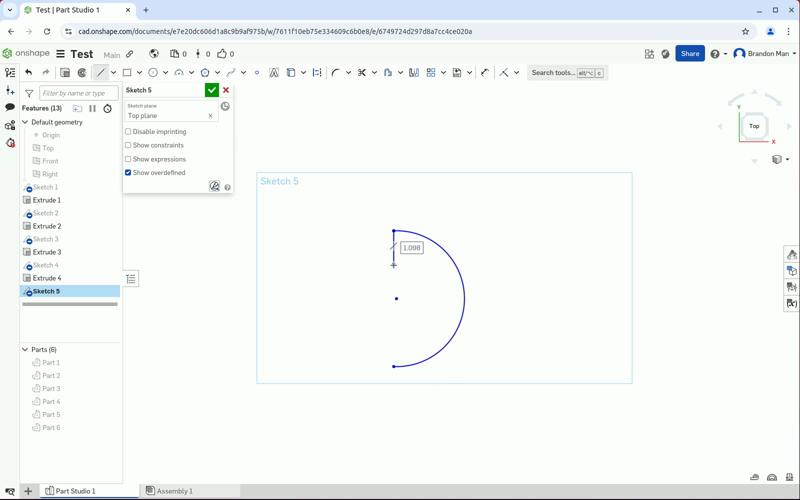
scroll(-6)
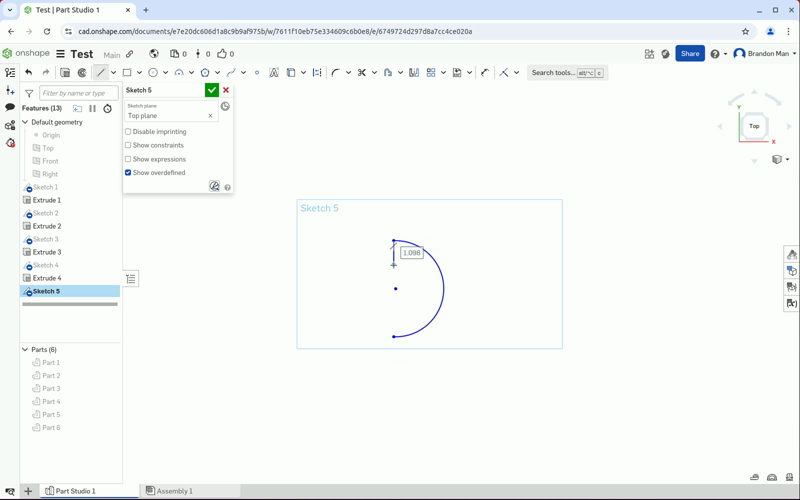
scroll(-6)
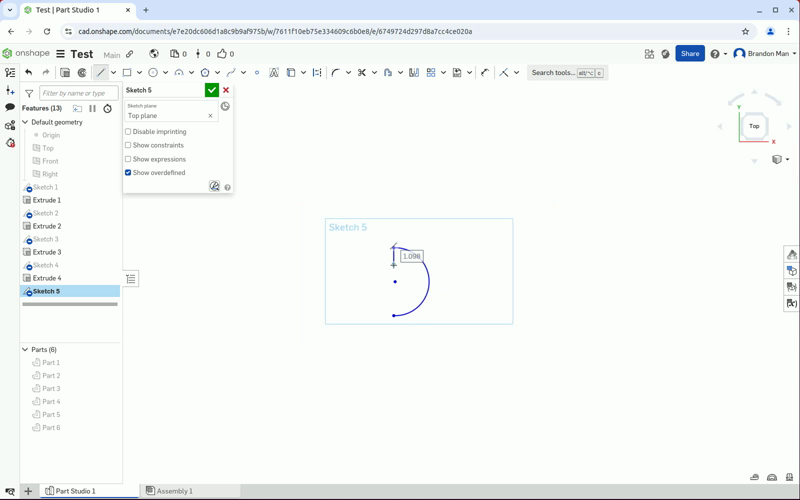
scroll(-6)
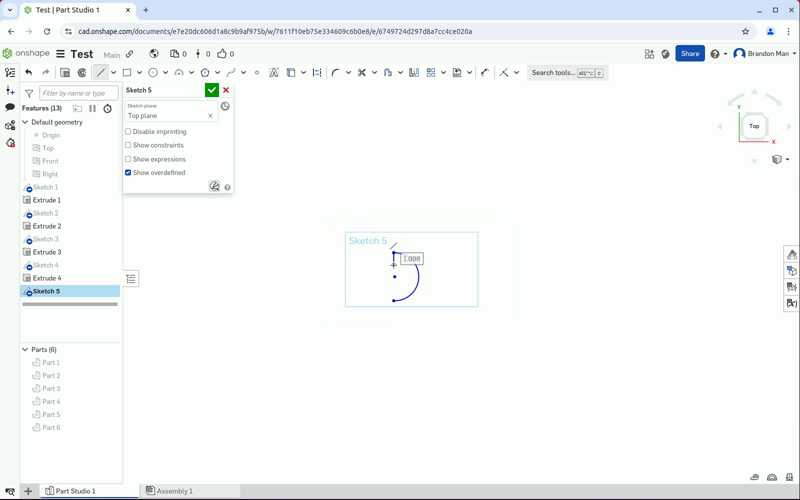
scroll(-6)
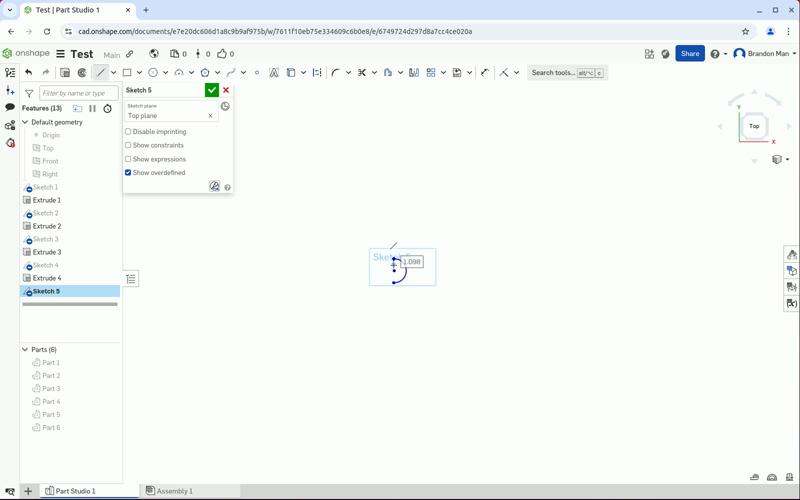
key_up(shift)
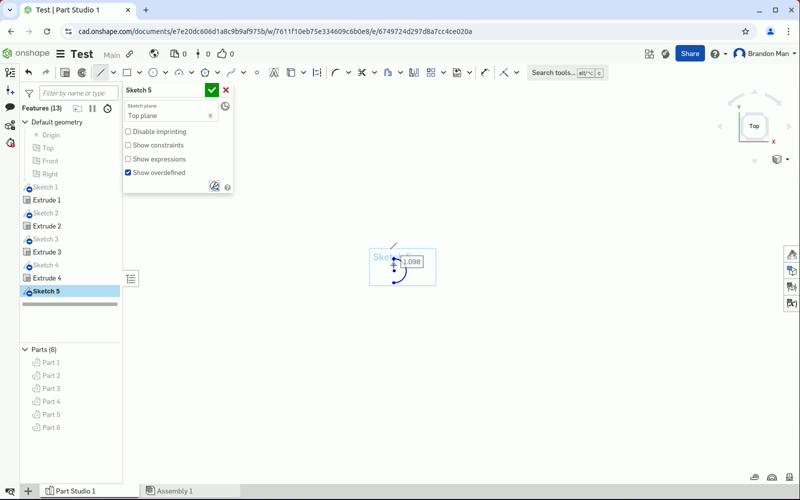
key(esc)
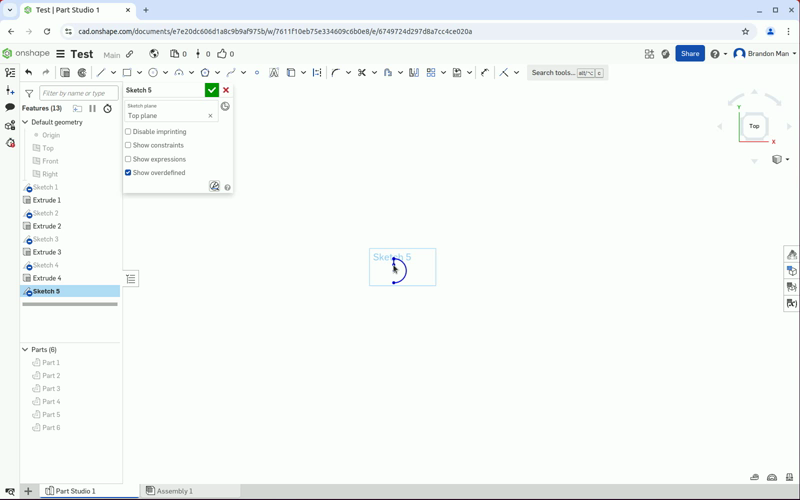
key(a)
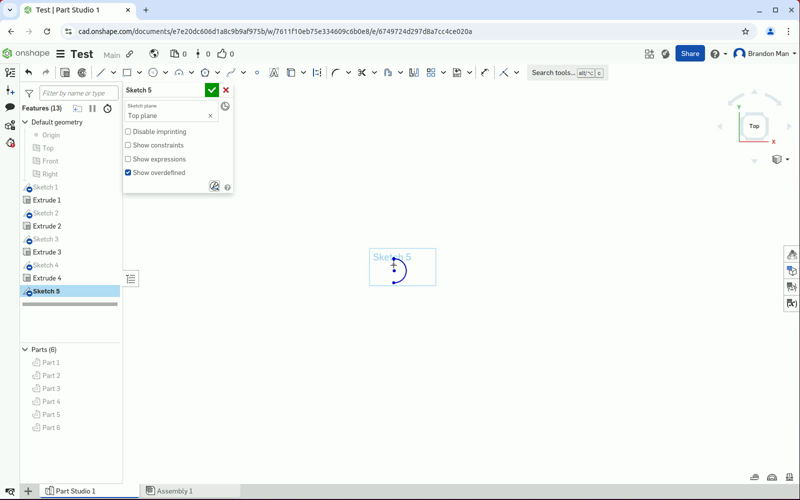
mouse_move(393, 264)
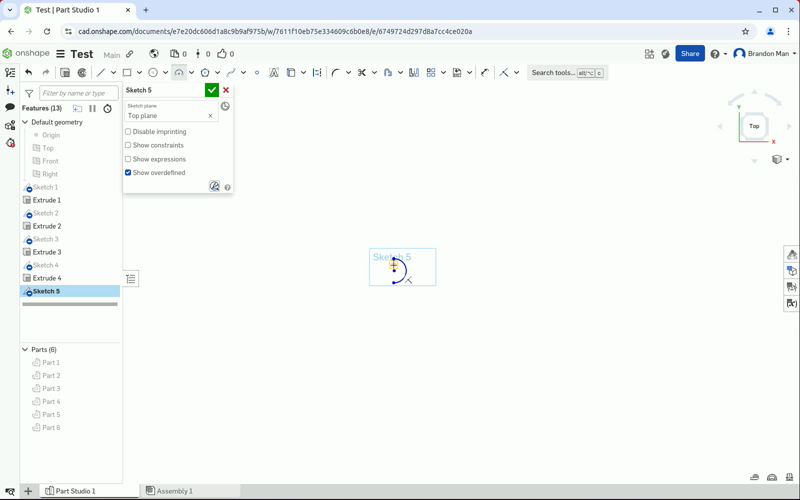
click(393, 264)
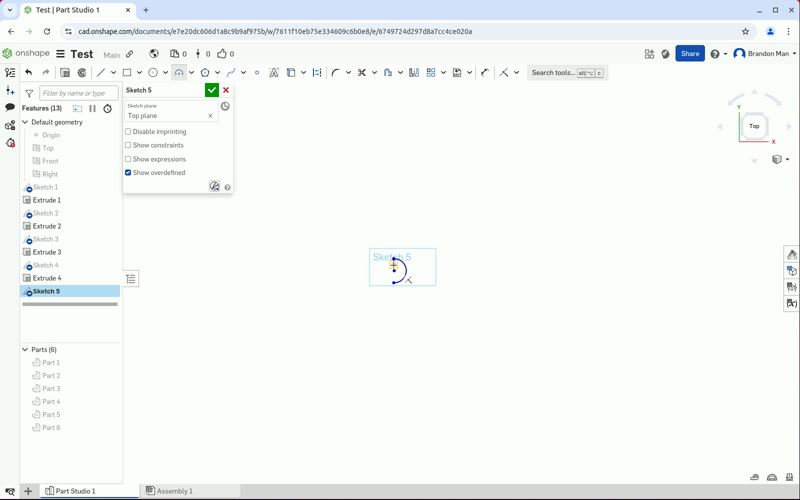
key_down(shift)
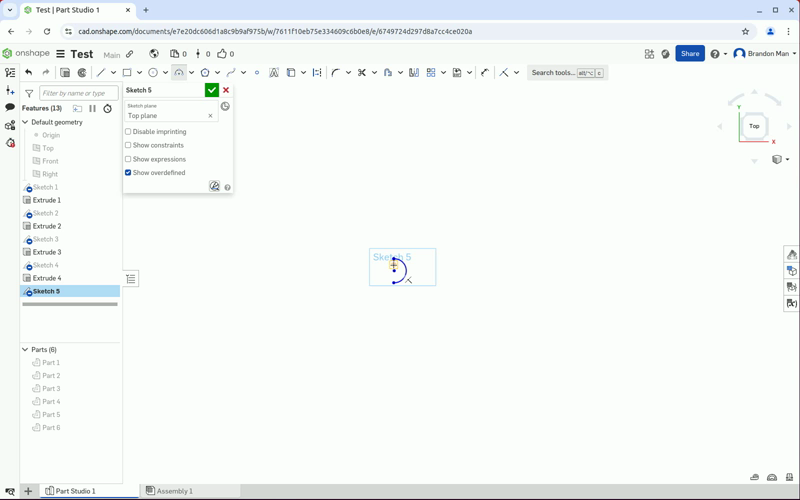
mouse_move(393, 276)
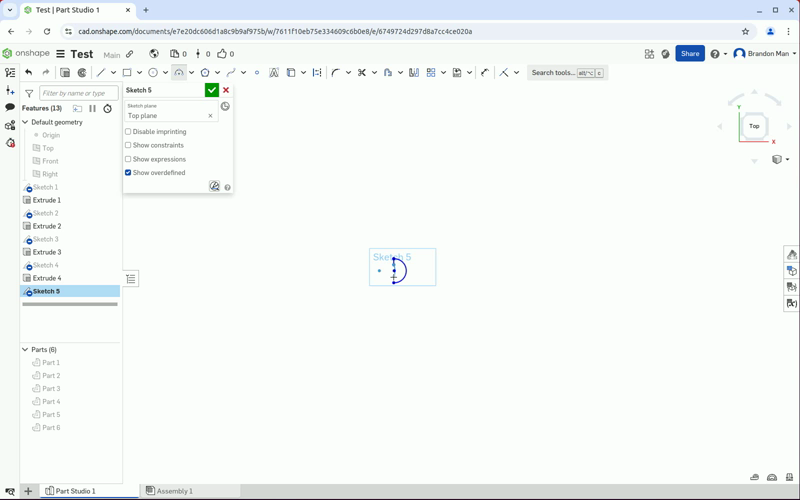
click(393, 276)
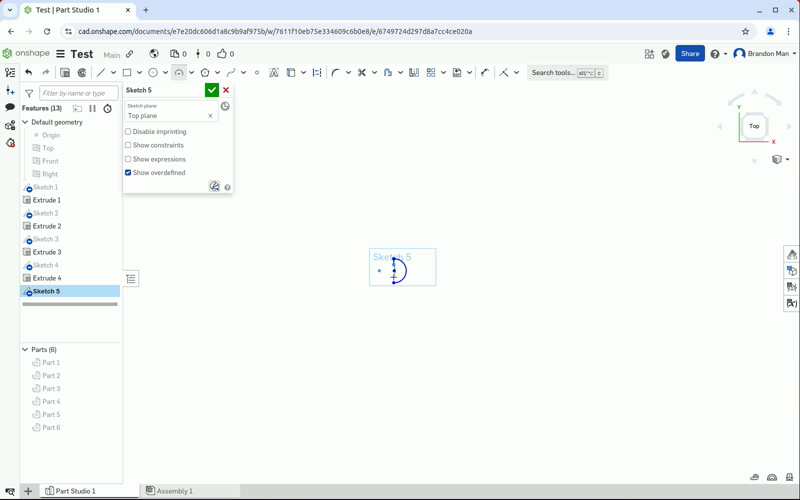
mouse_move(400, 270)
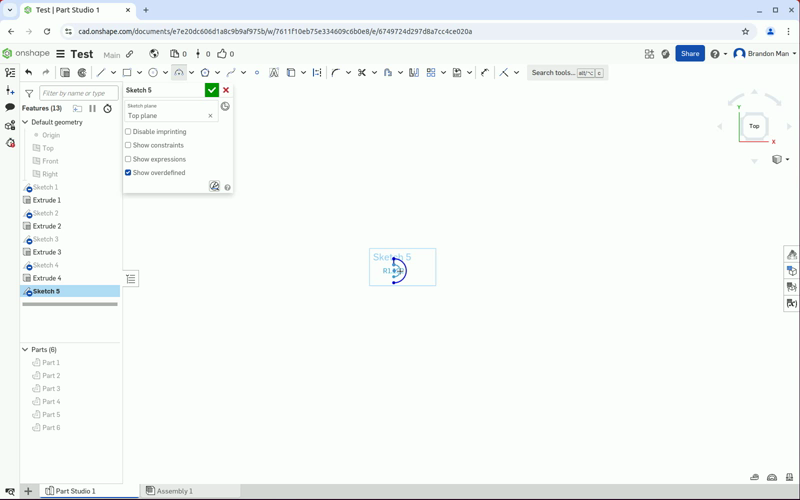
click(400, 270)
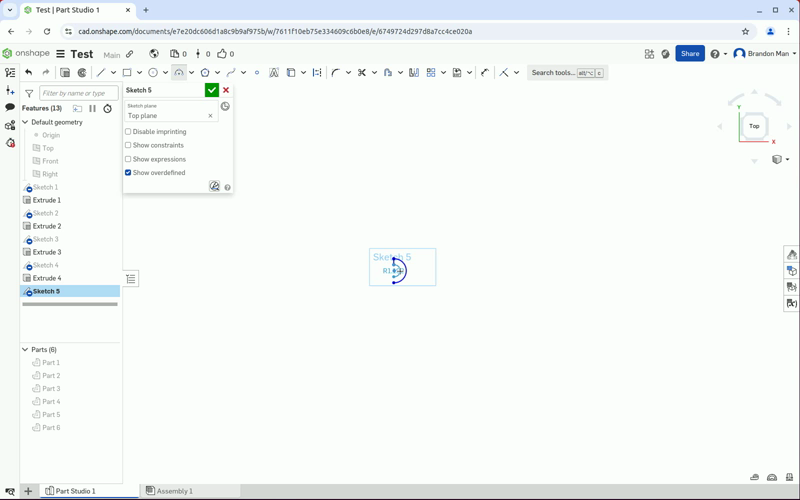
key_up(shift)
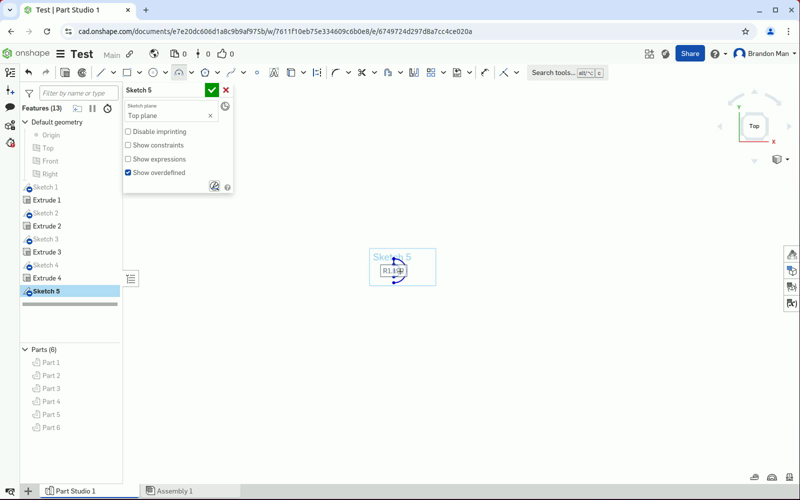
key(esc)
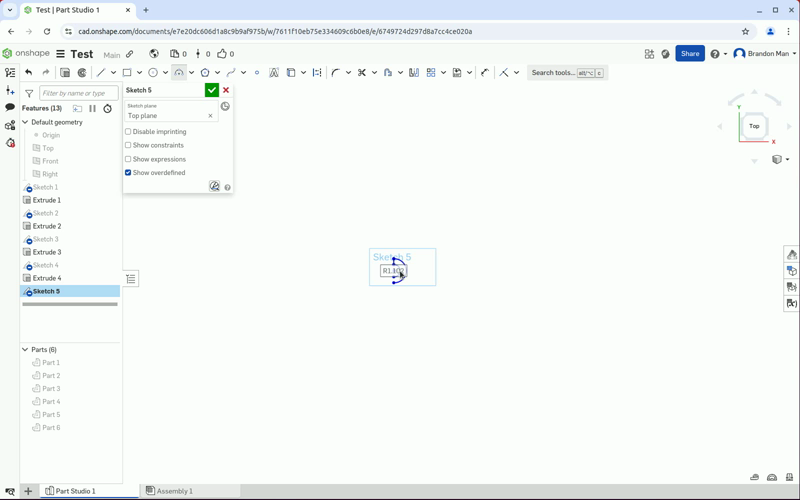
key(l)
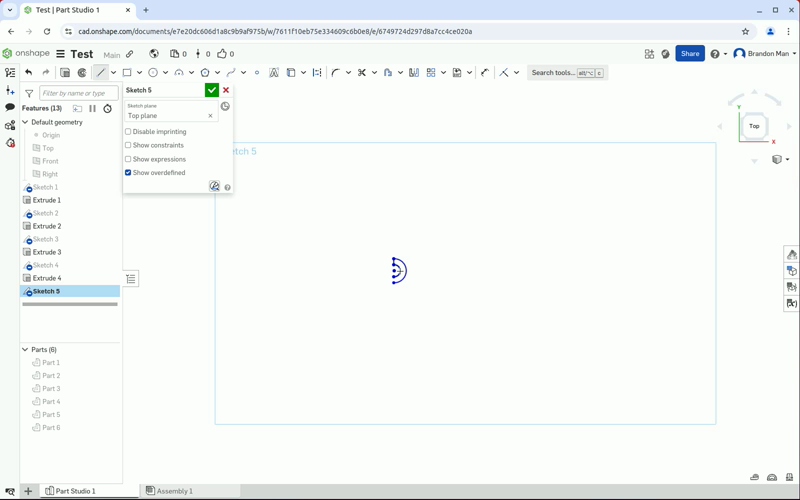
mouse_move(393, 276)
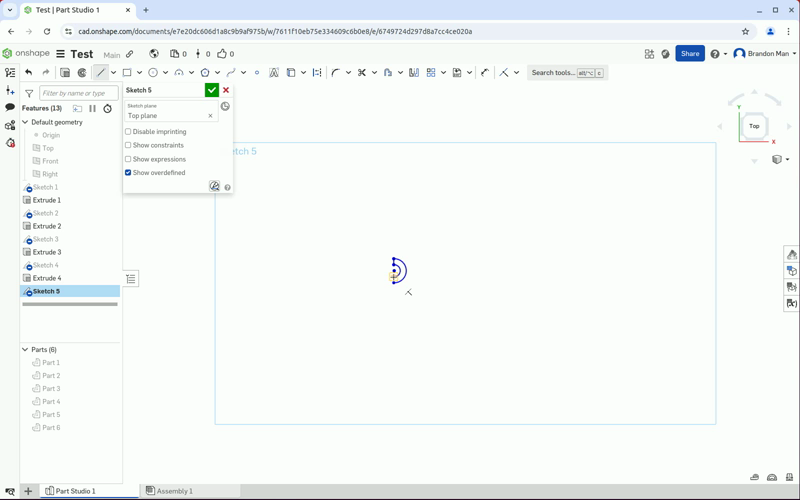
click(393, 276)
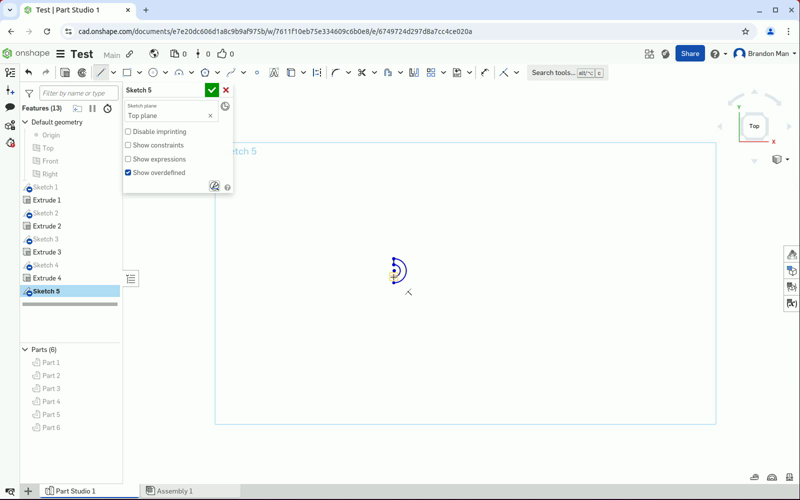
mouse_move(423, 276)
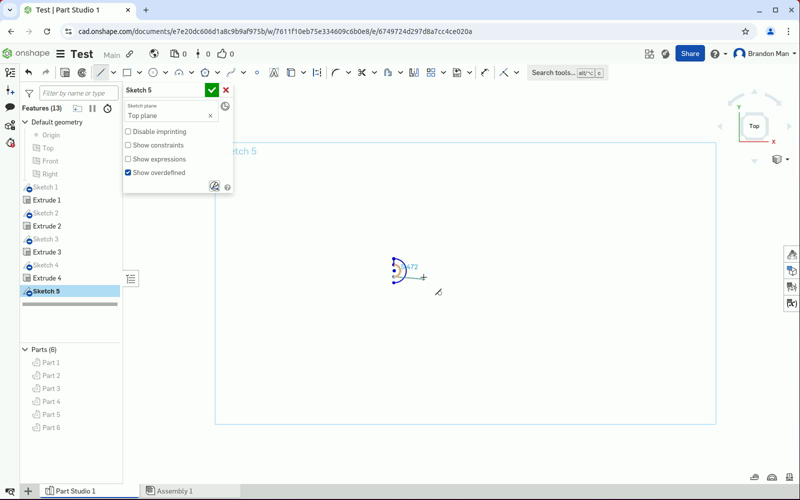
key_down(shift)
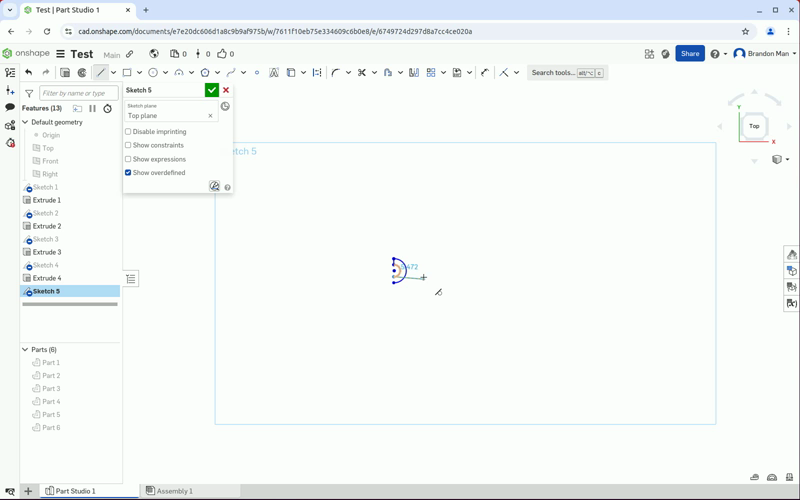
mouse_move(393, 282)
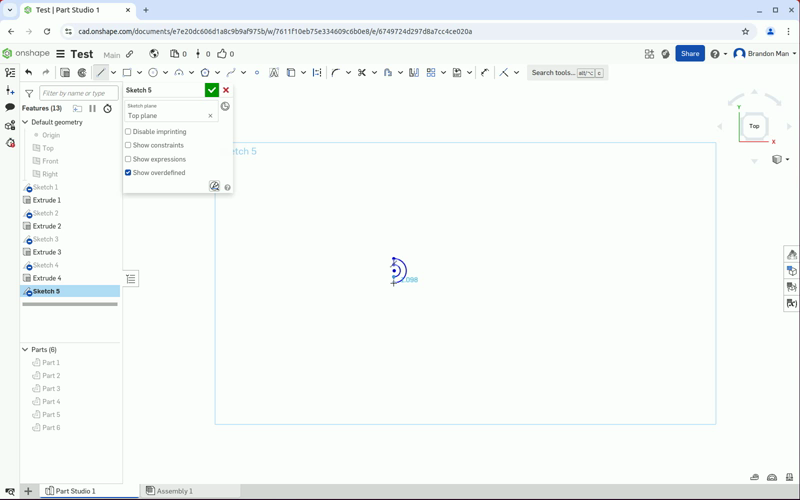
scroll(6)
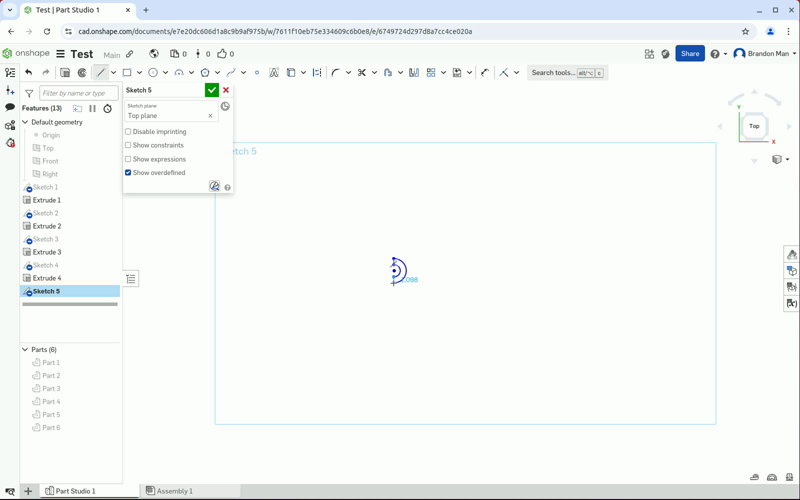
scroll(6)
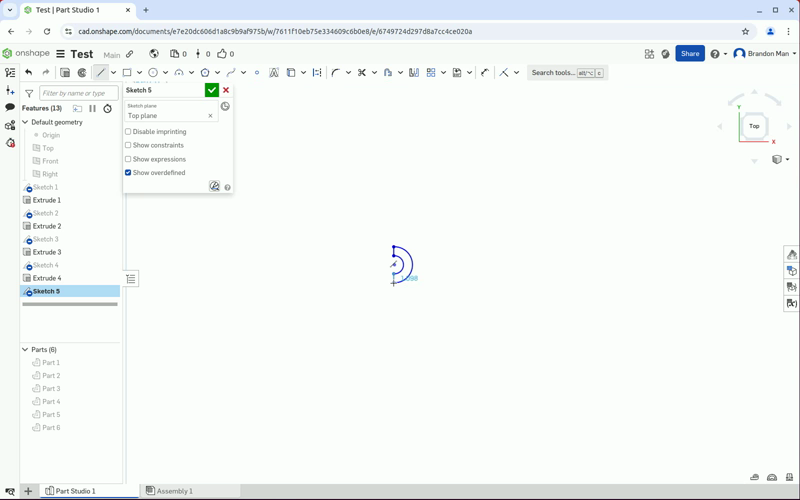
scroll(6)
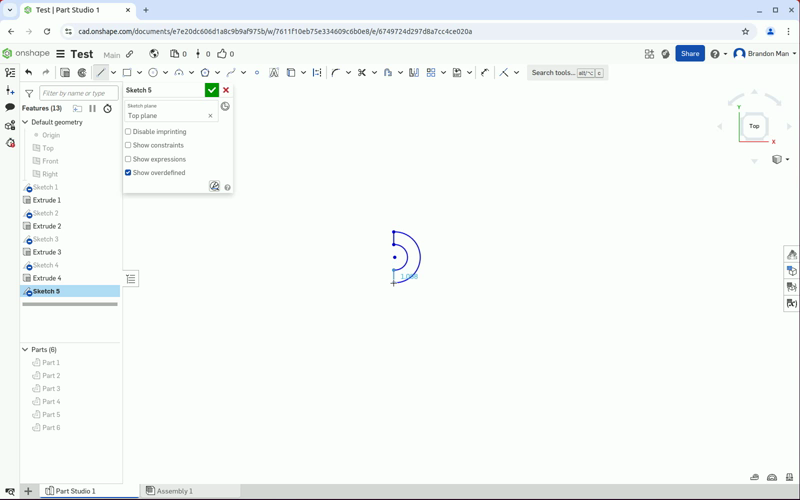
scroll(6)
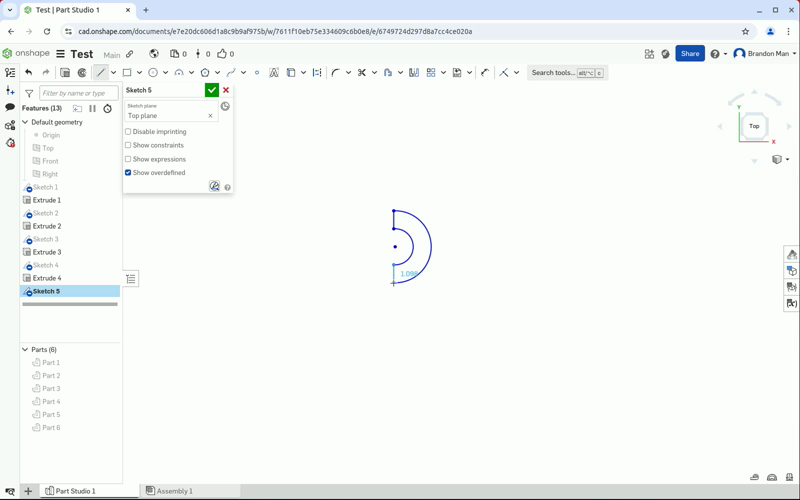
scroll(6)
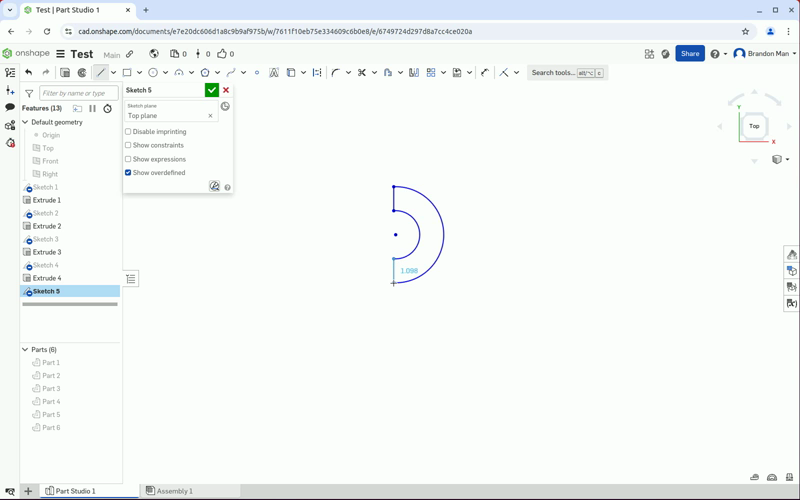
scroll(6)
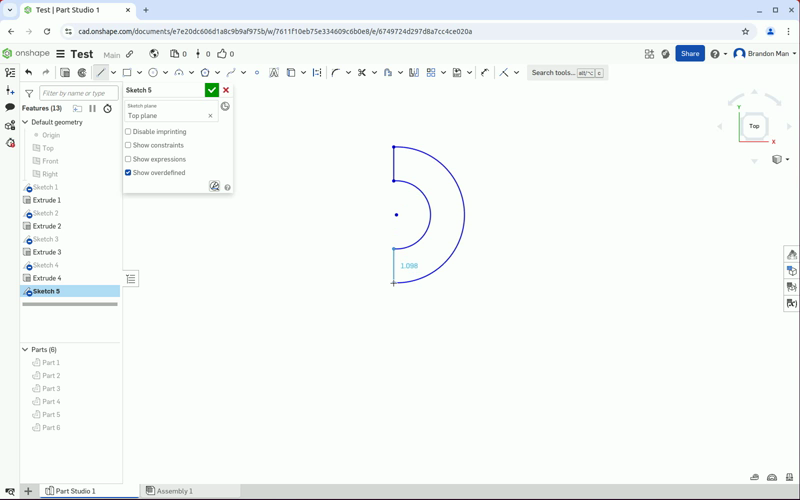
scroll(6)
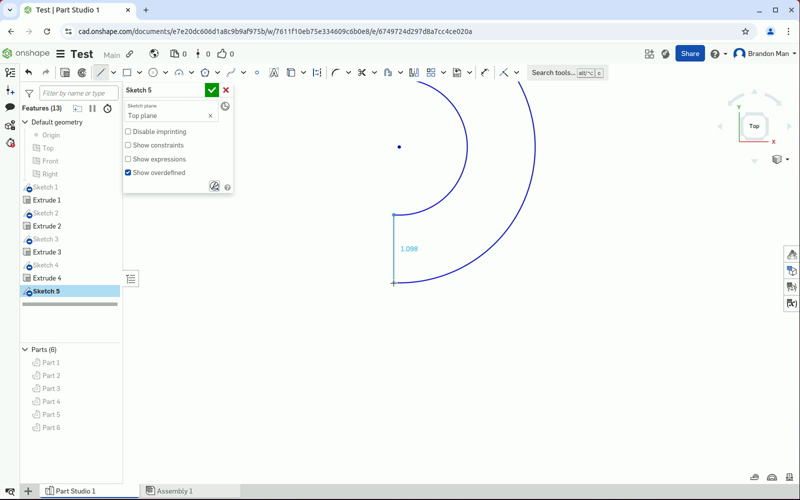
key_up(shift)
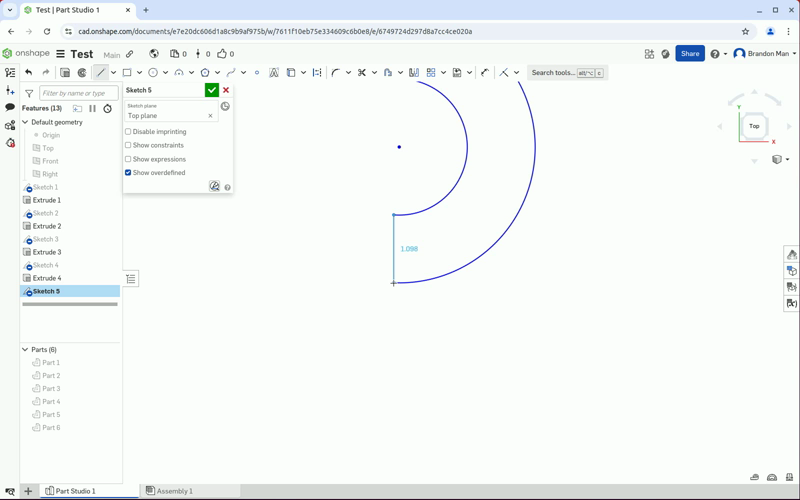
click(393, 282)
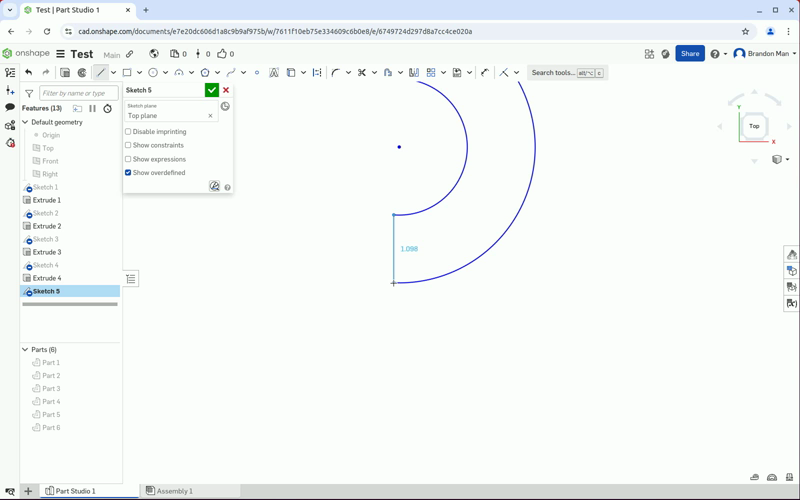
scroll(-6)
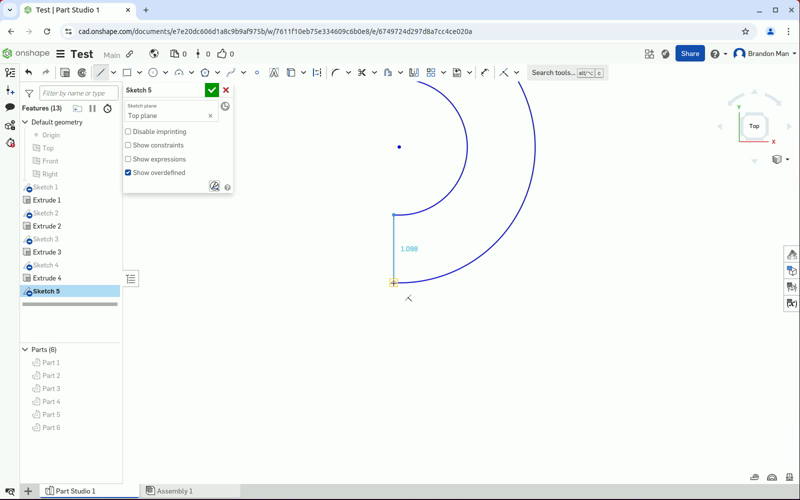
scroll(-6)
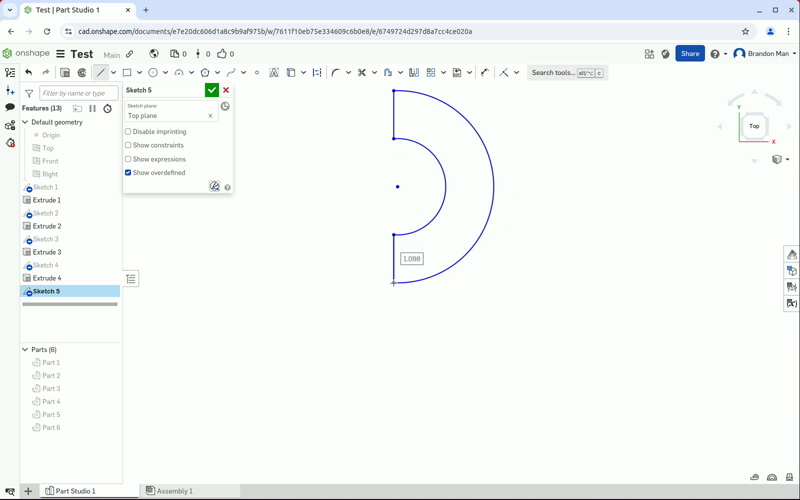
scroll(-6)
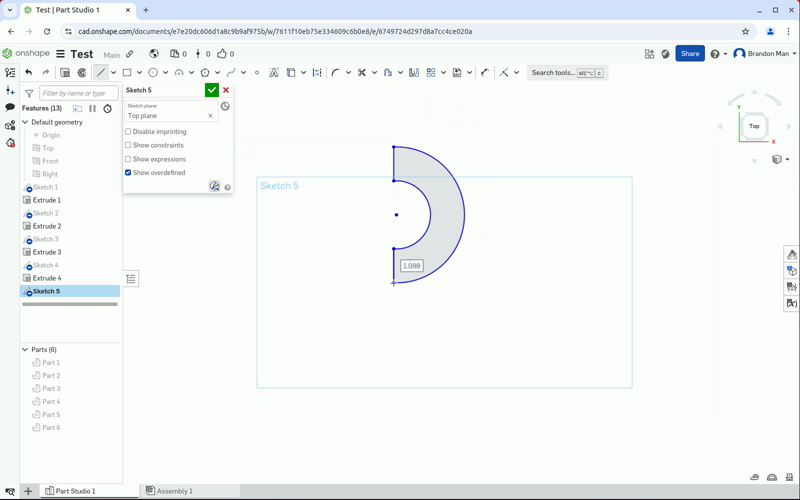
scroll(-6)
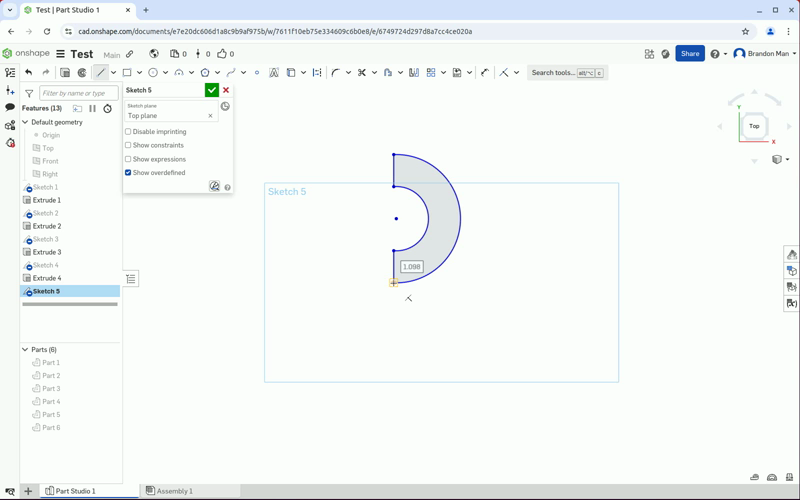
scroll(-6)
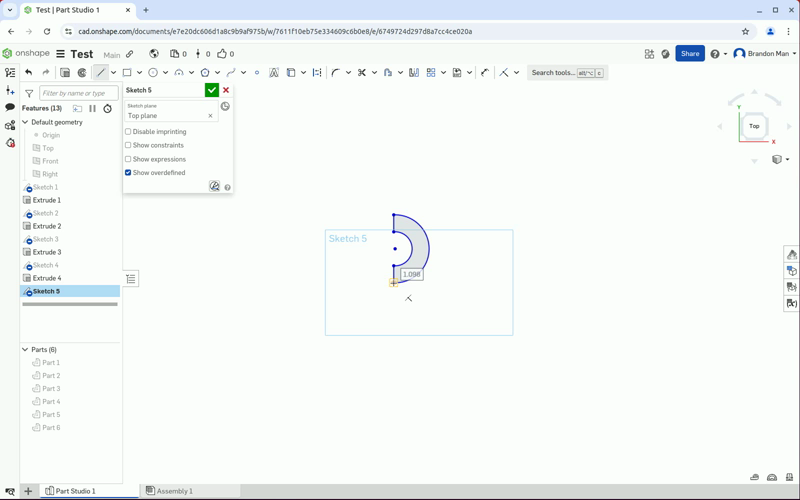
scroll(-6)
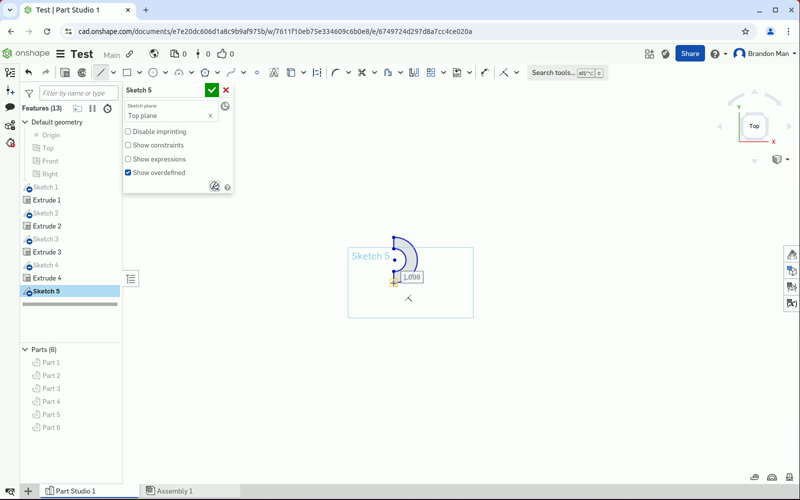
scroll(-6)
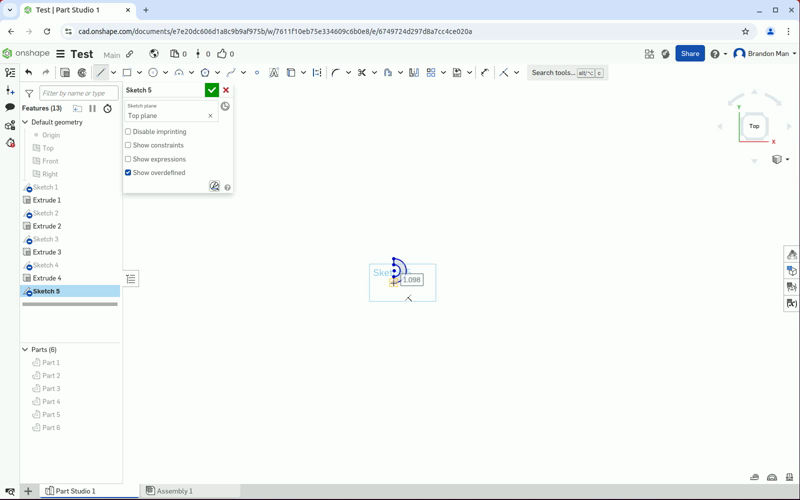
key(esc)
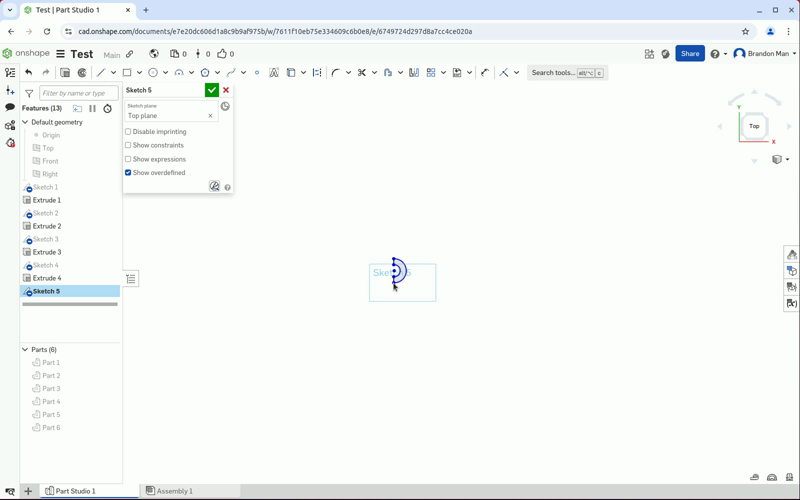
mouse_move(394, 271)
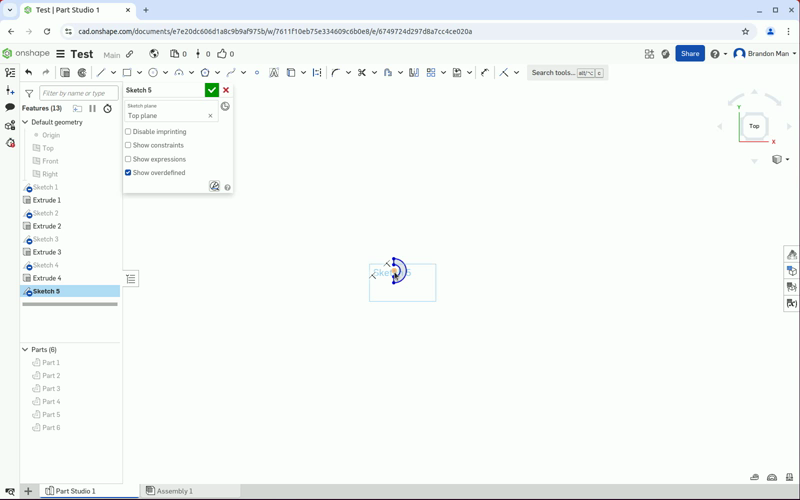
scroll(6)
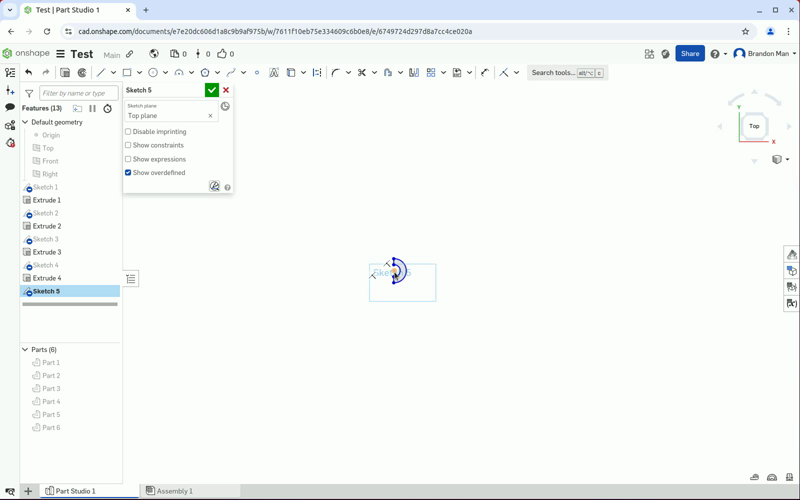
scroll(6)
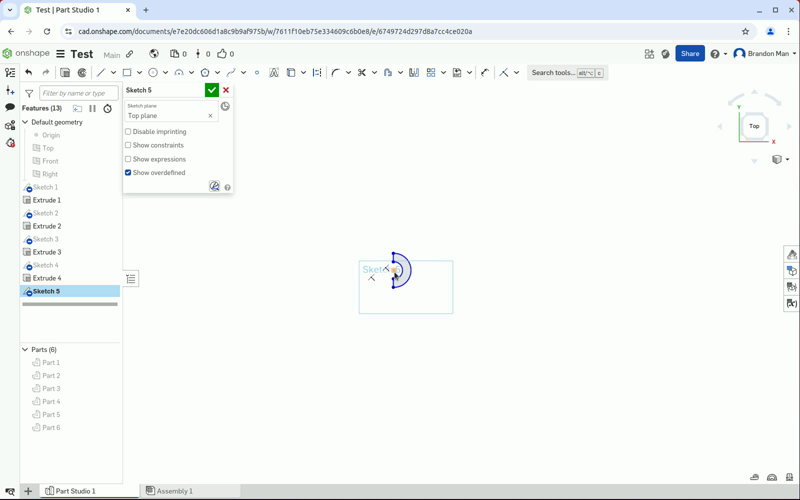
scroll(6)
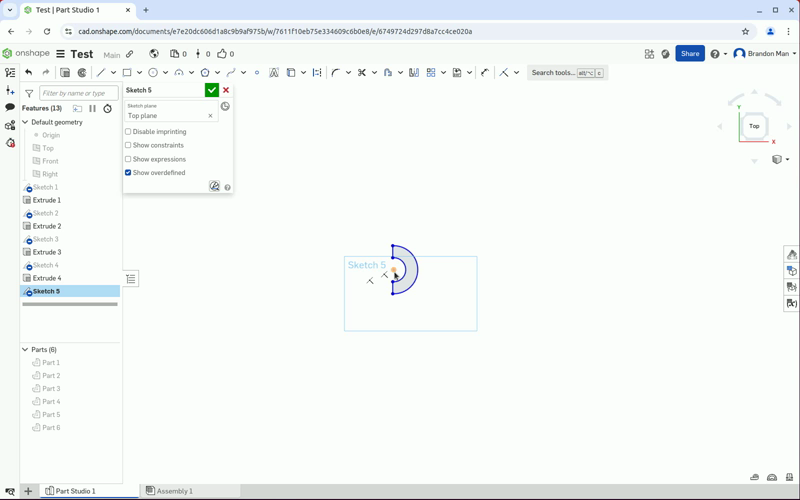
scroll(6)
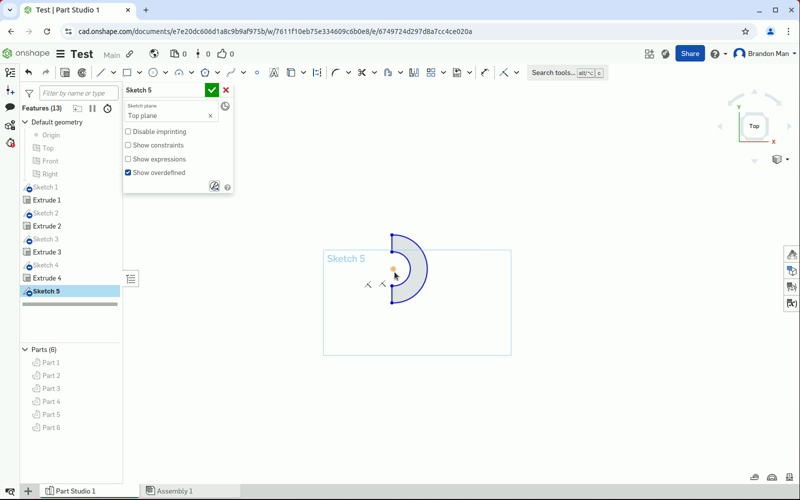
scroll(6)
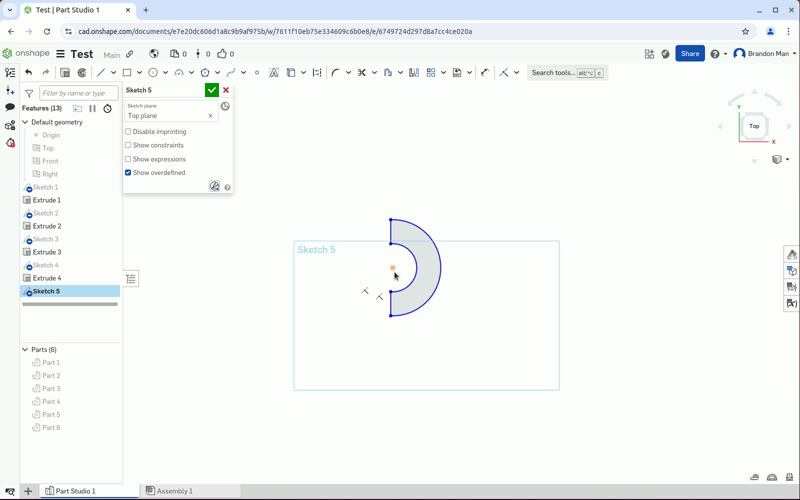
scroll(6)
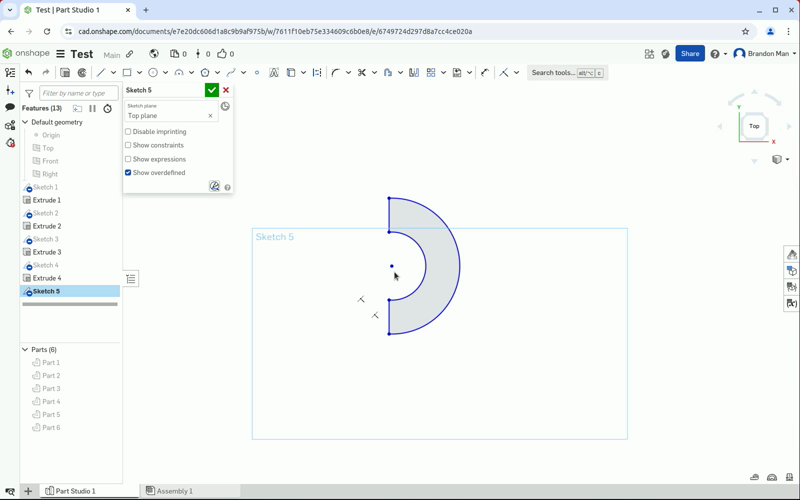
scroll(6)
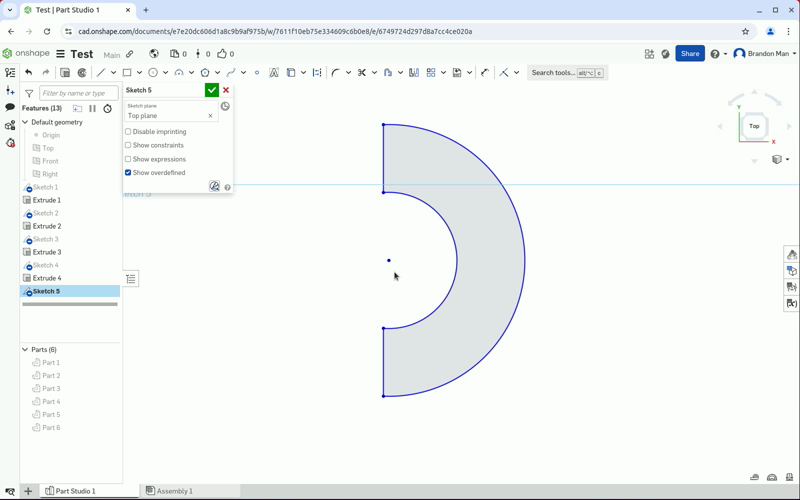
click(394, 271)
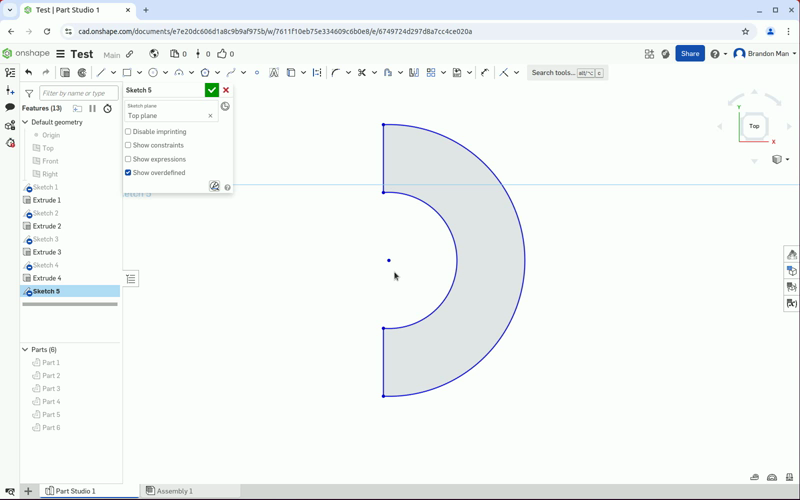
scroll(-6)
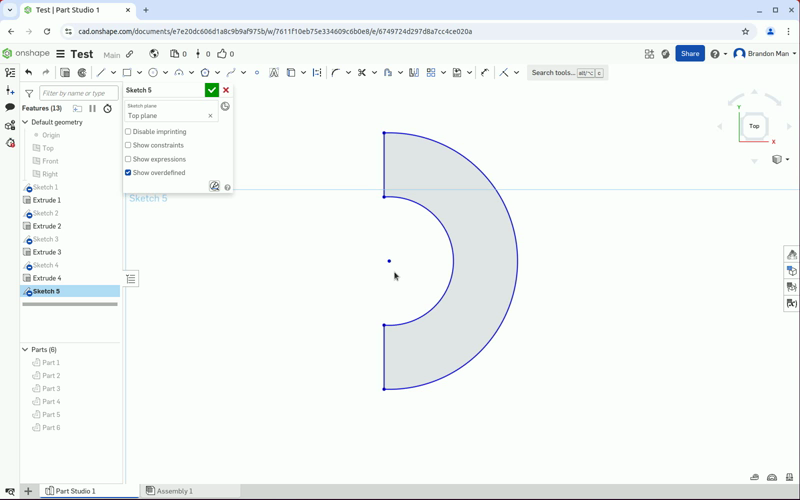
scroll(-6)
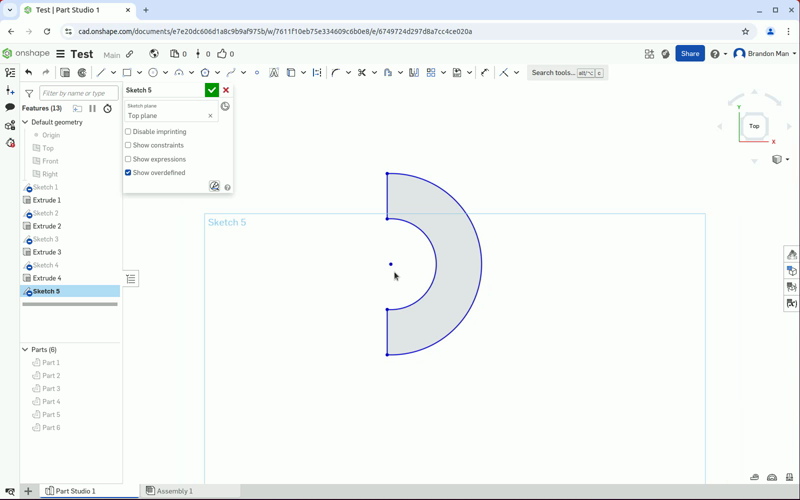
scroll(-6)
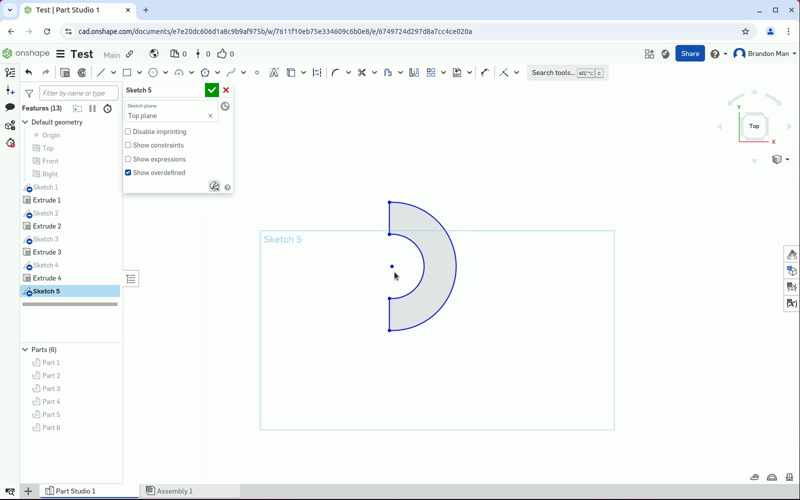
scroll(-6)
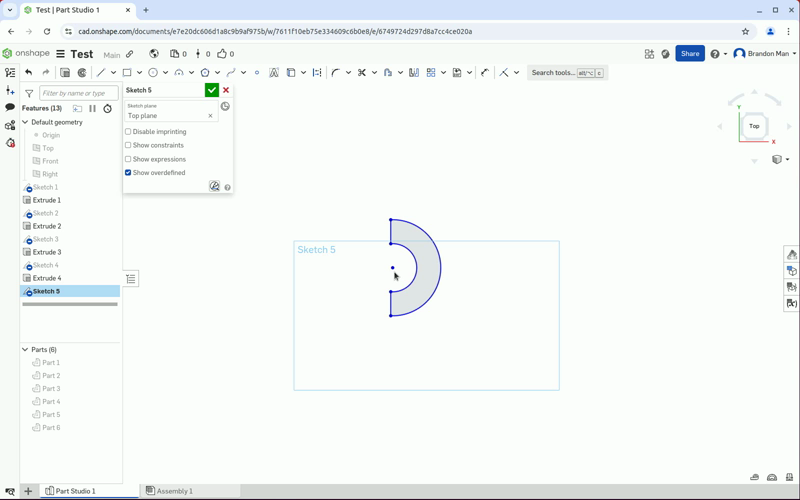
scroll(-6)
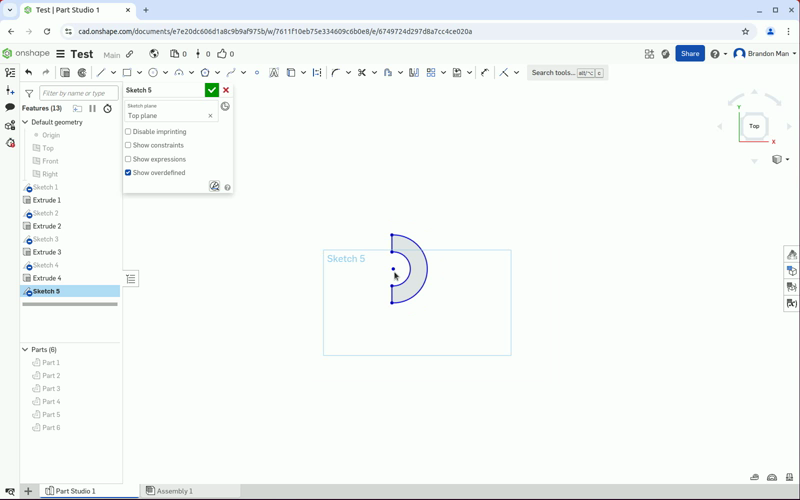
scroll(-6)
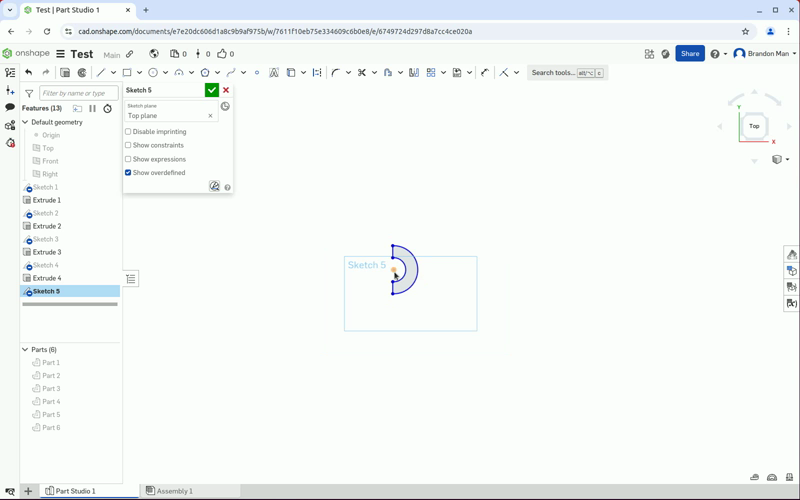
scroll(-6)
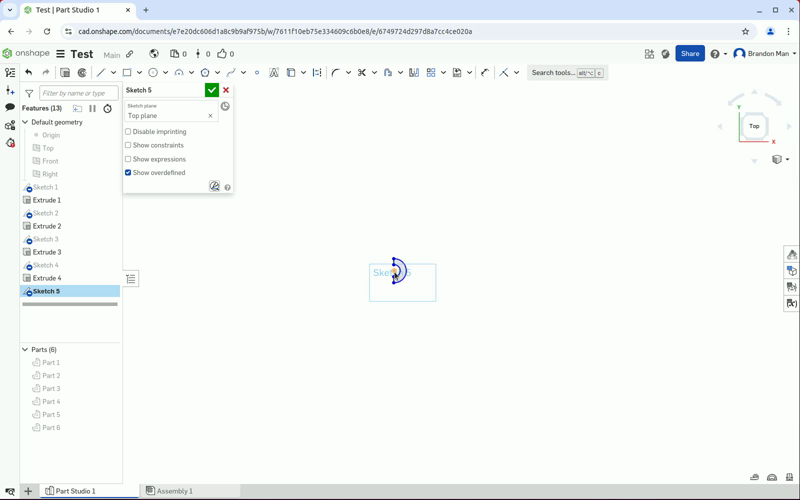
mouse_move(73, 352)
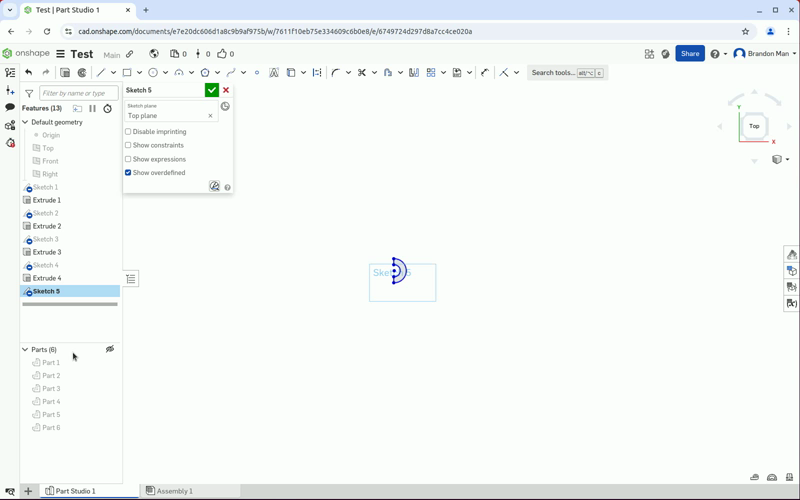
key(shift+y)
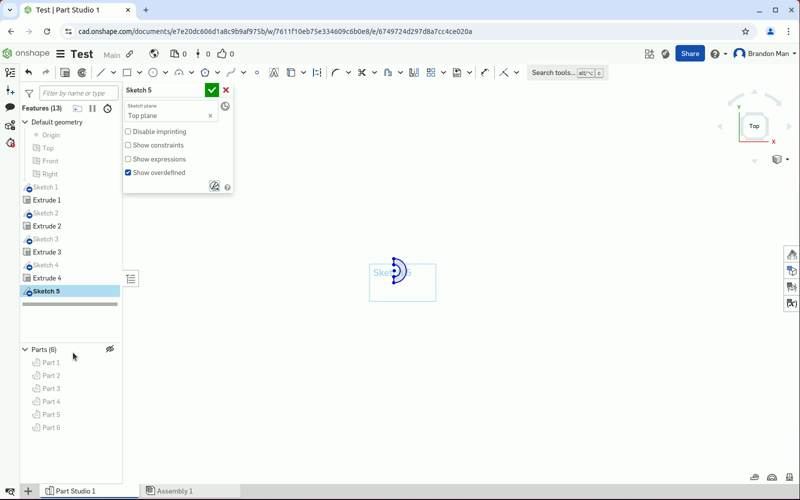
key(shift+e)
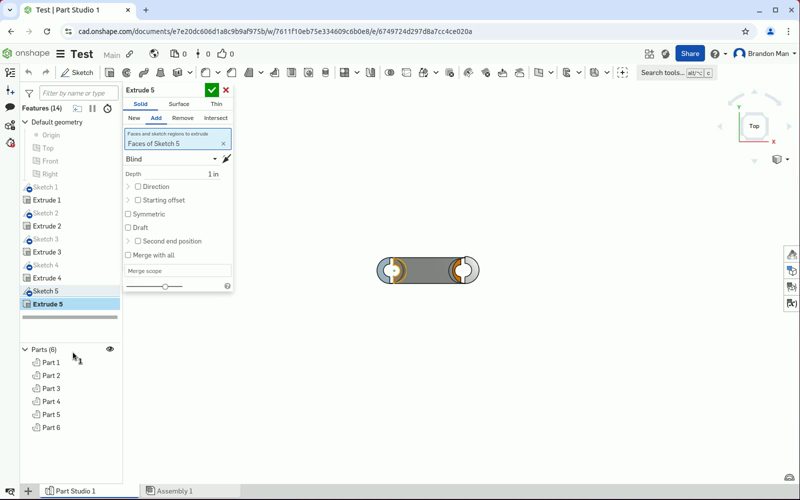
mouse_move(143, 106)
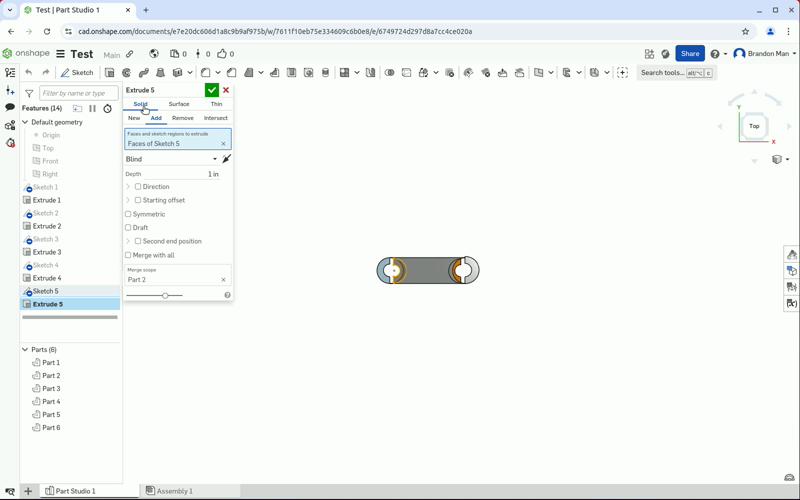
click(143, 106)
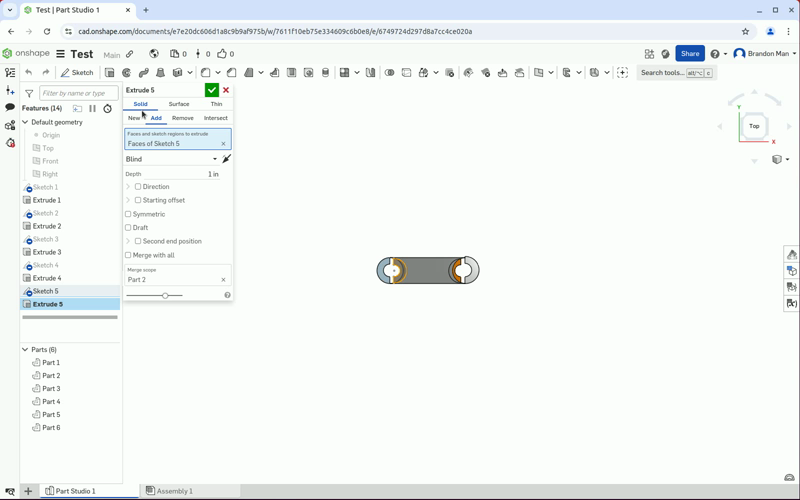
mouse_move(137, 120)
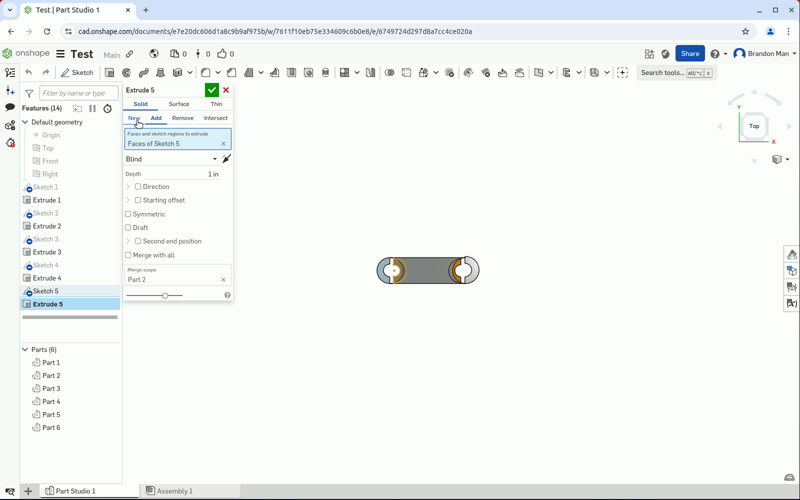
click(137, 120)
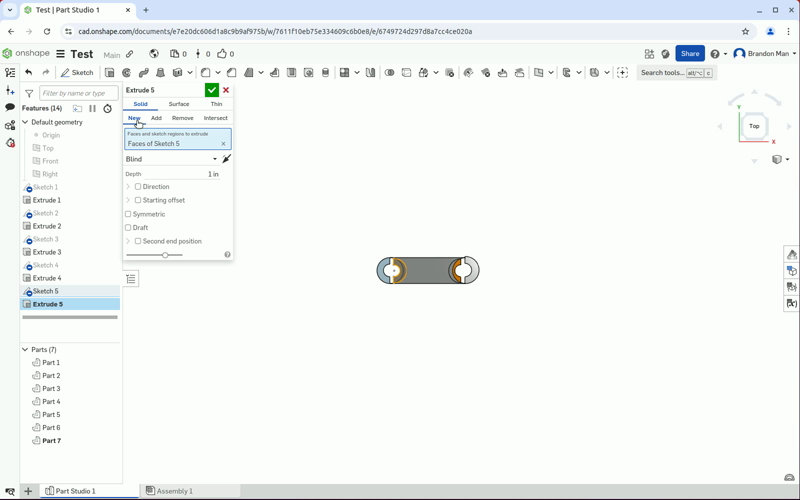
key(tab, 4)
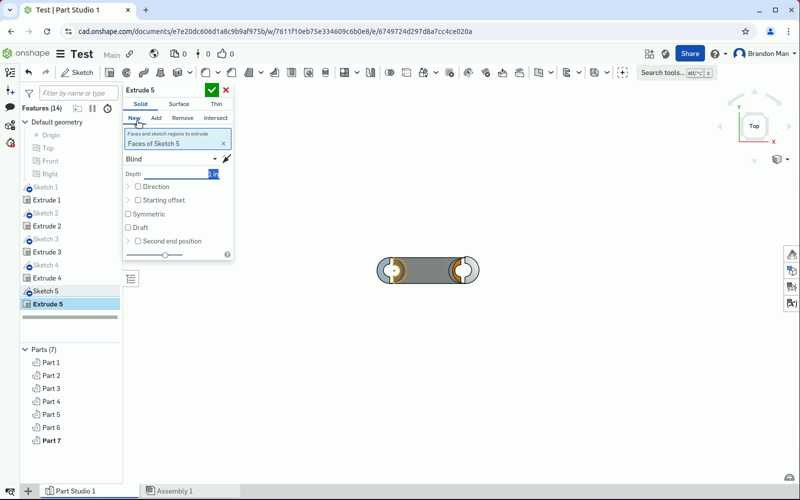
text(3.611)
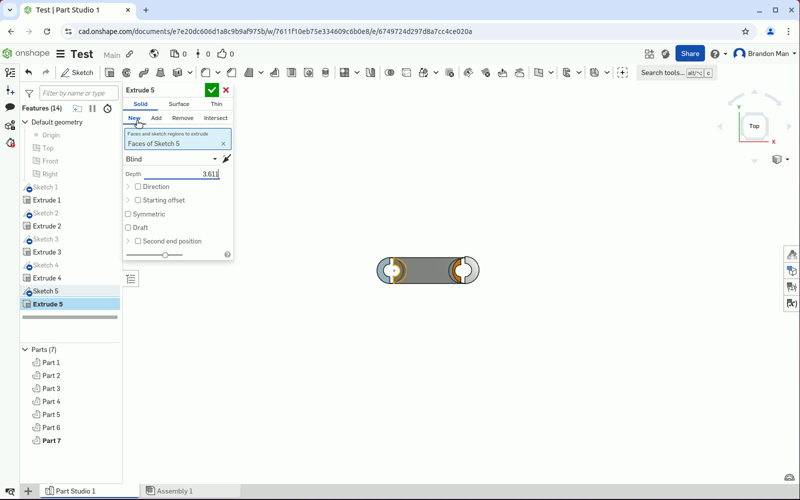
key(enter)
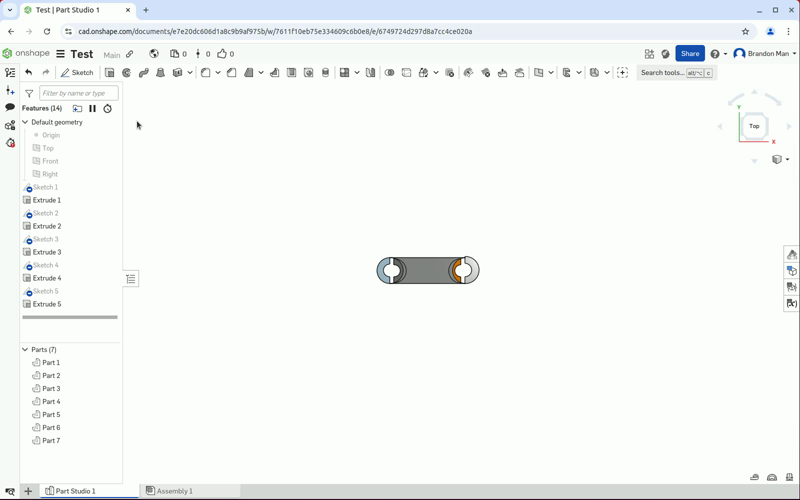
key(shift+h)
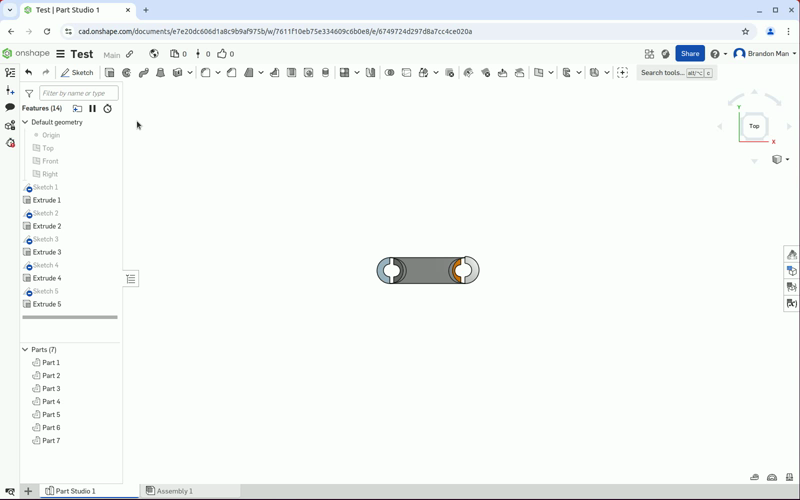
key(shift+h)
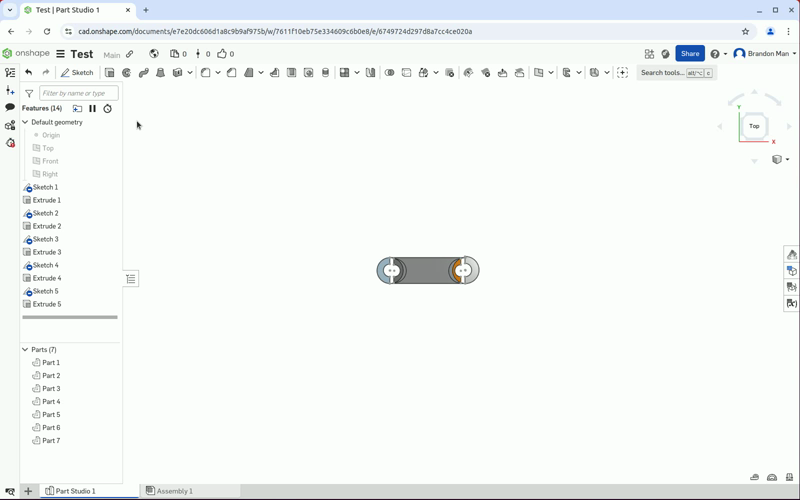
key(shift+7)
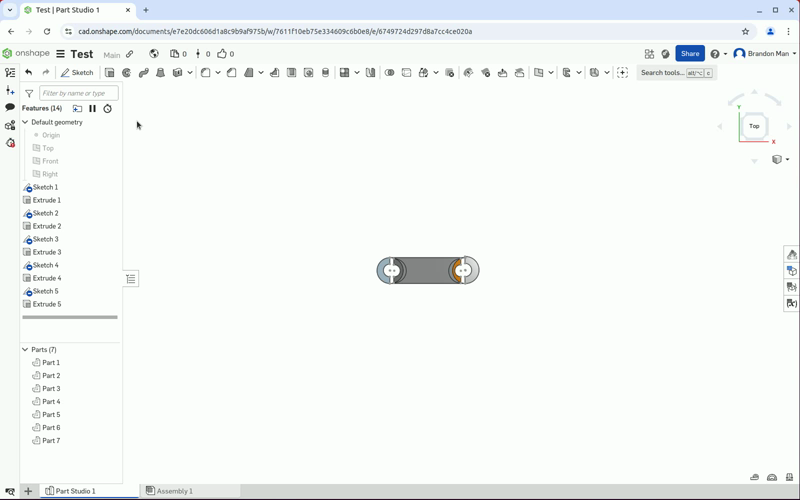
key(up, 3)
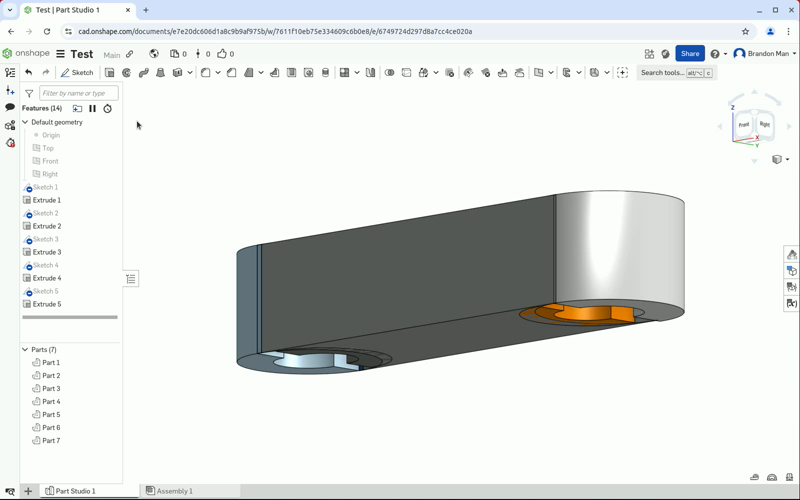
key(left, 3)
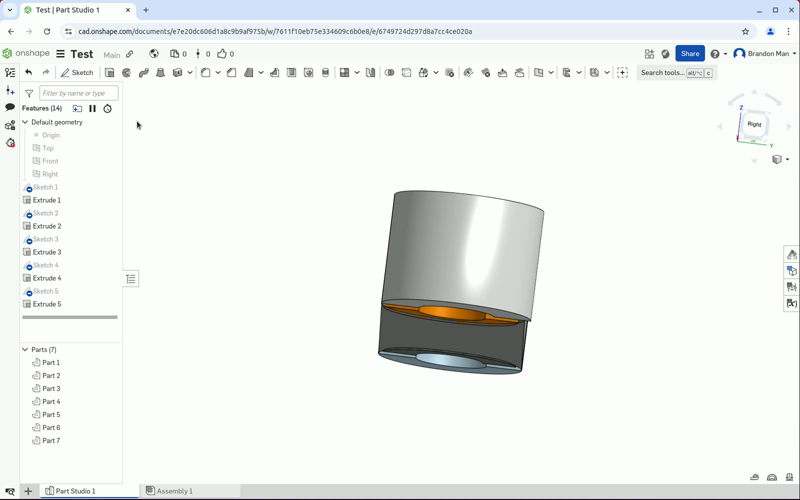
key(right, 3)
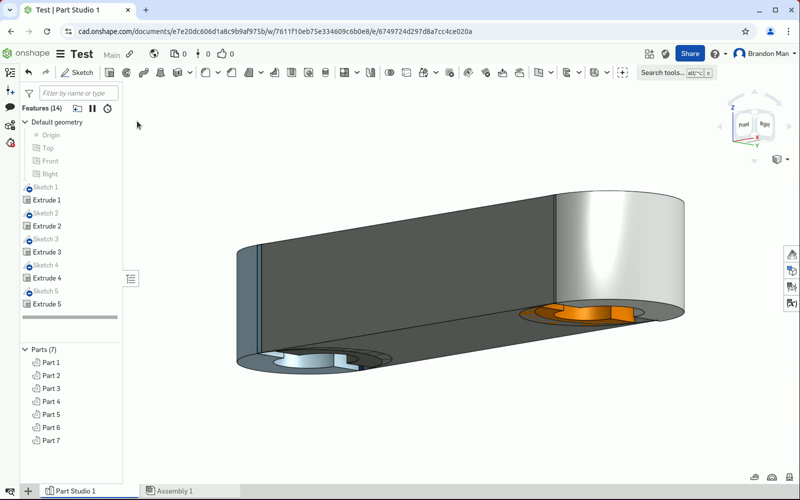
key(down, 3)
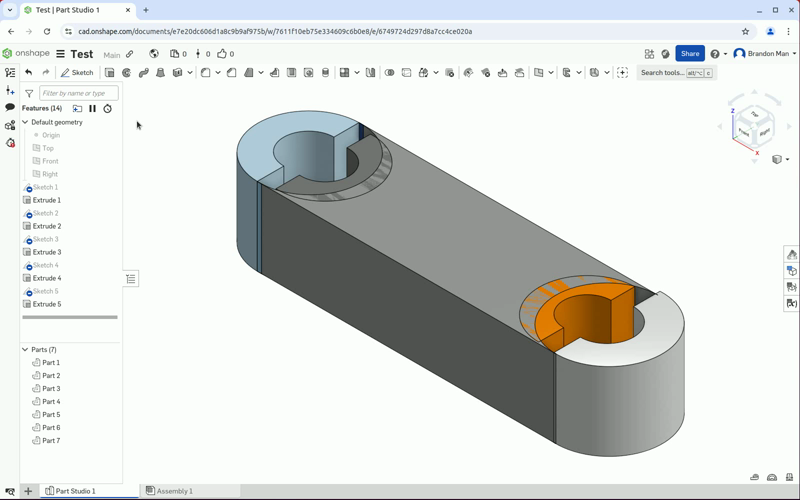
mouse_move(73, 189)
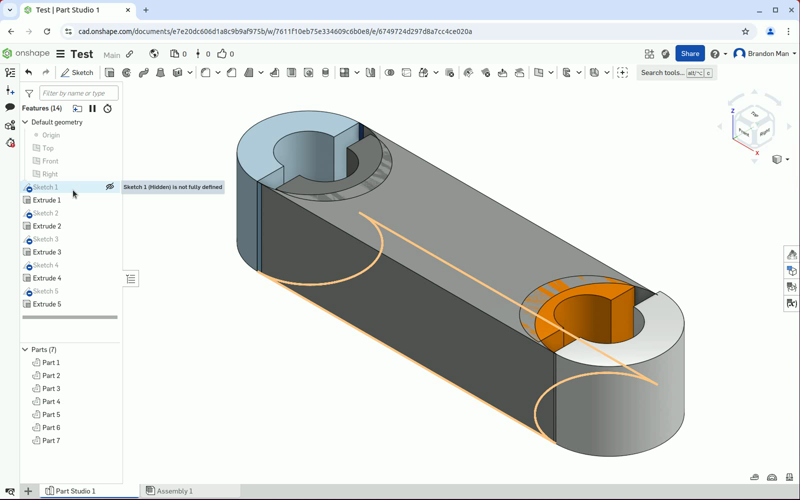
click(73, 189)